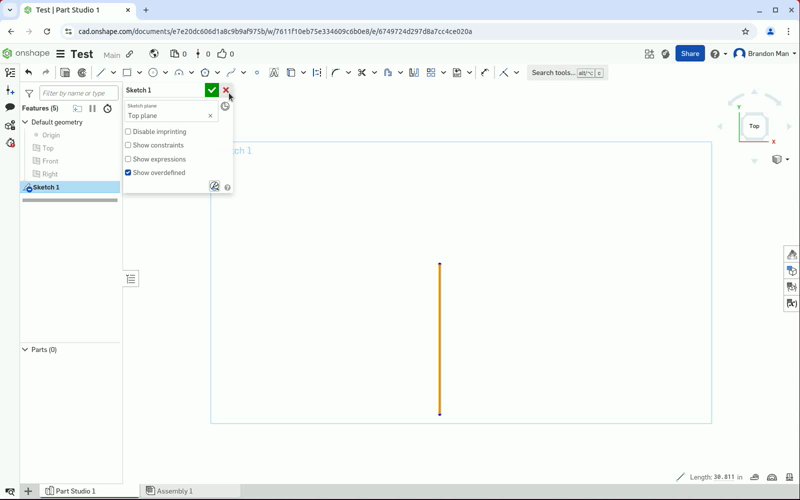
key(shift+h)
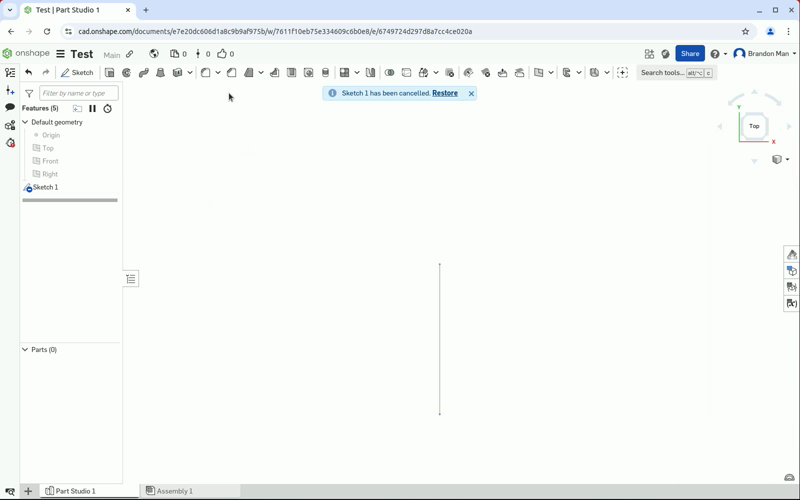
mouse_move(73, 352)
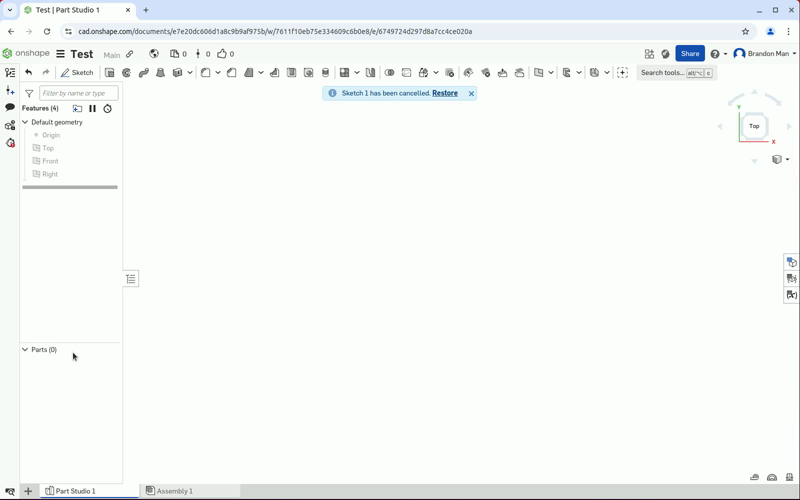
key(y)
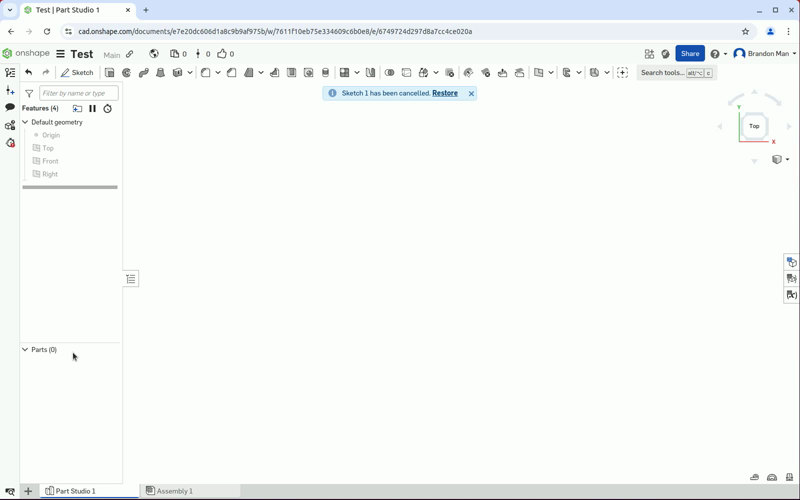
key(shift+p)
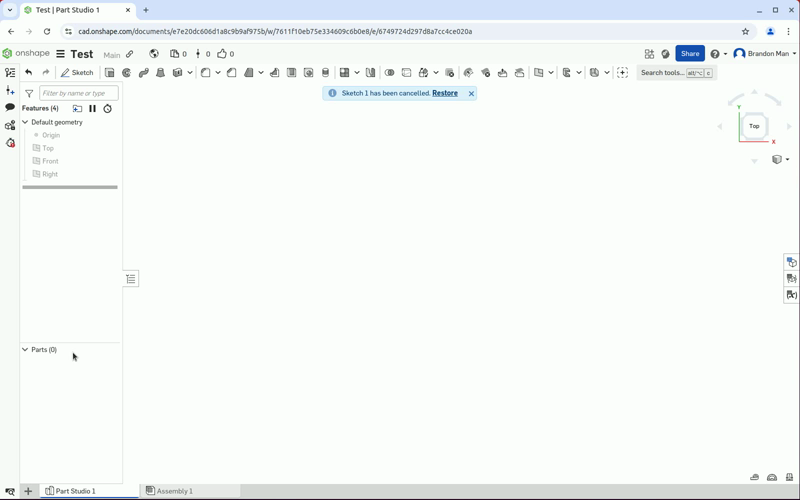
key(space)
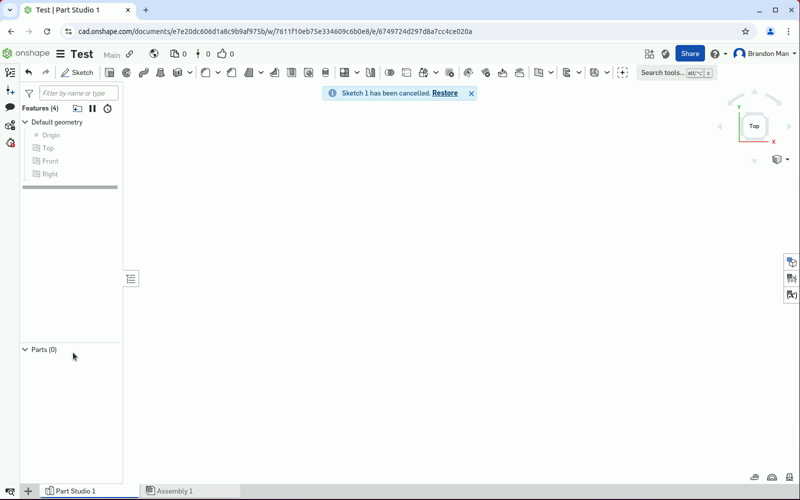
key_down(shift)
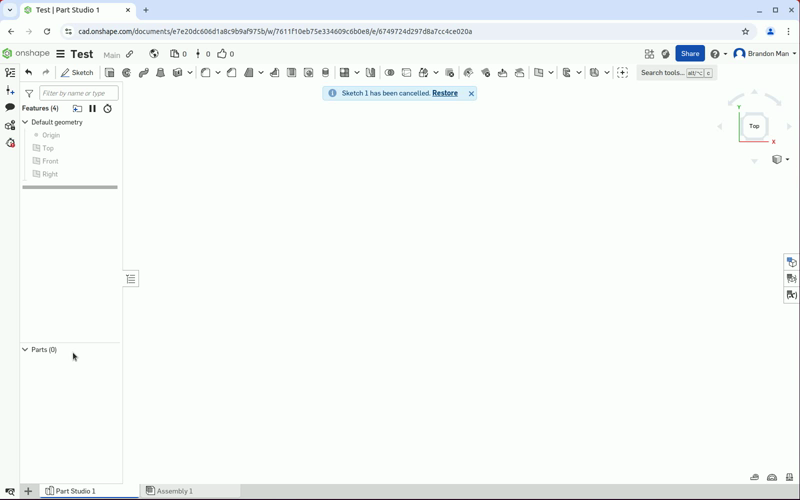
key(up)
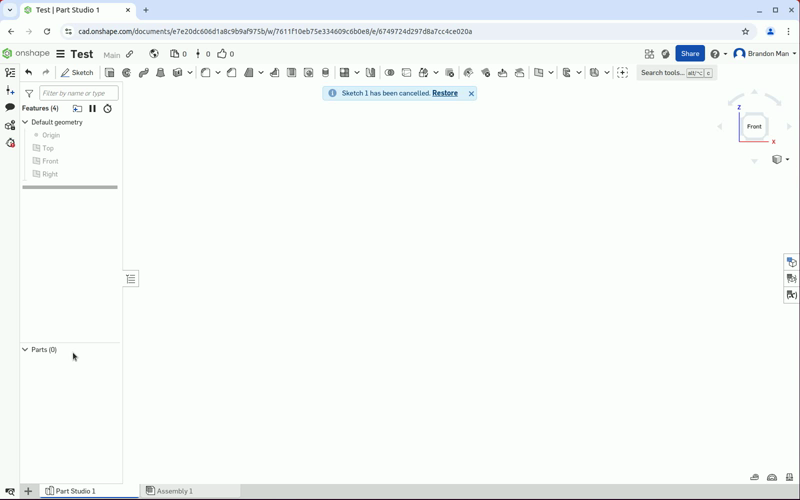
key_up(shift)
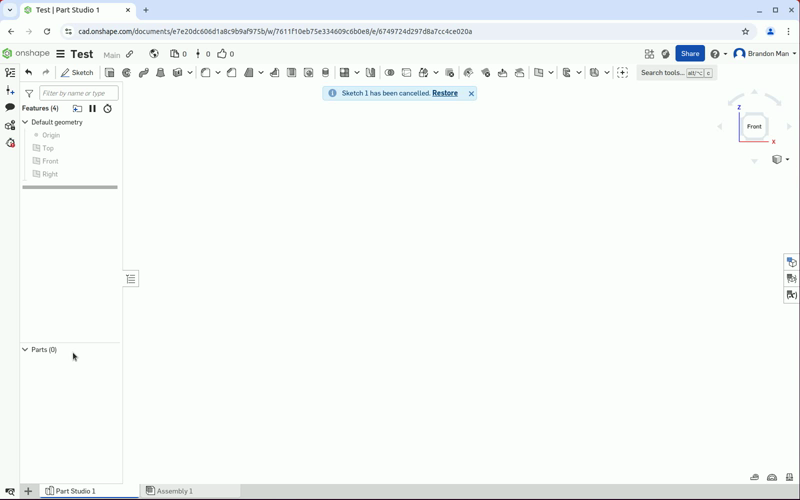
mouse_move(73, 352)
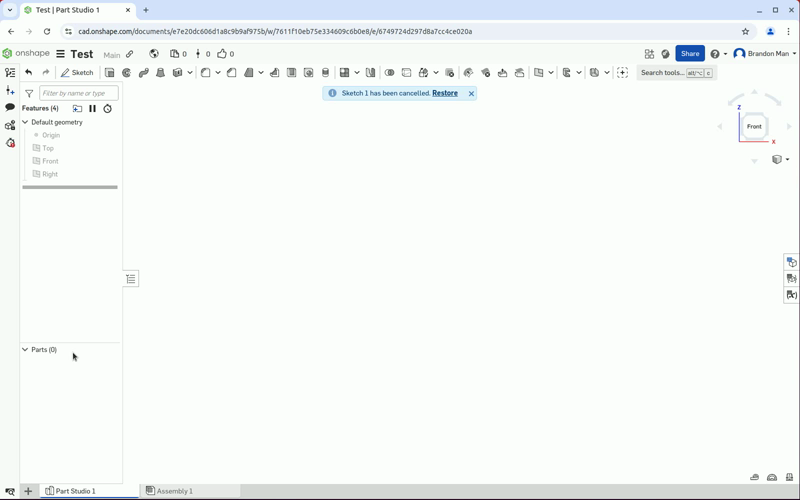
key(shift+y)
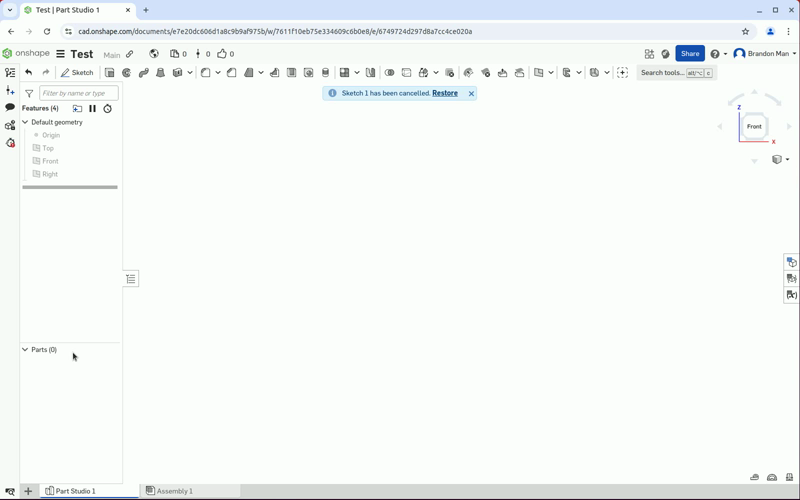
key(shift+s)
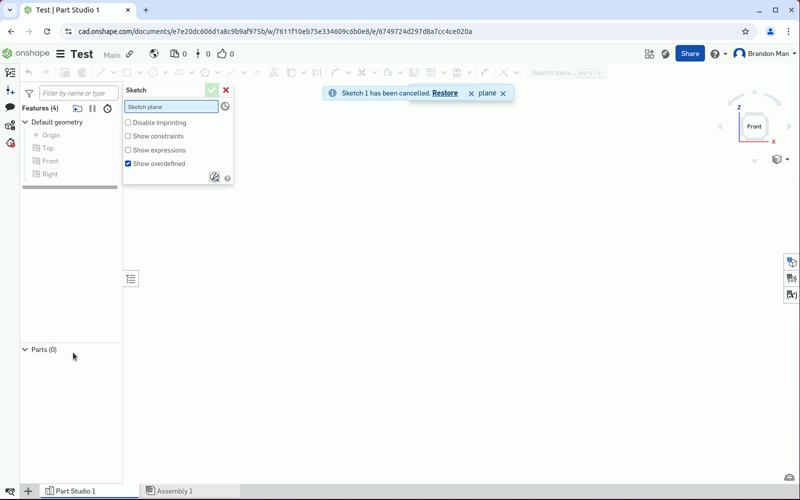
mouse_move(73, 163)
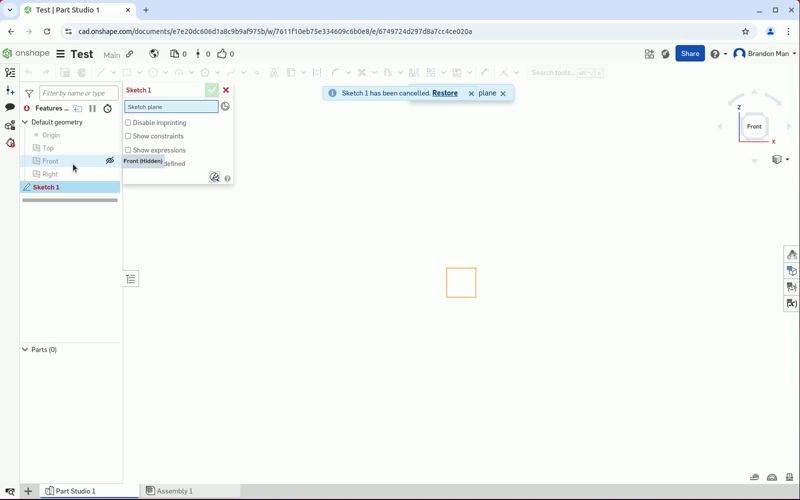
click(73, 163)
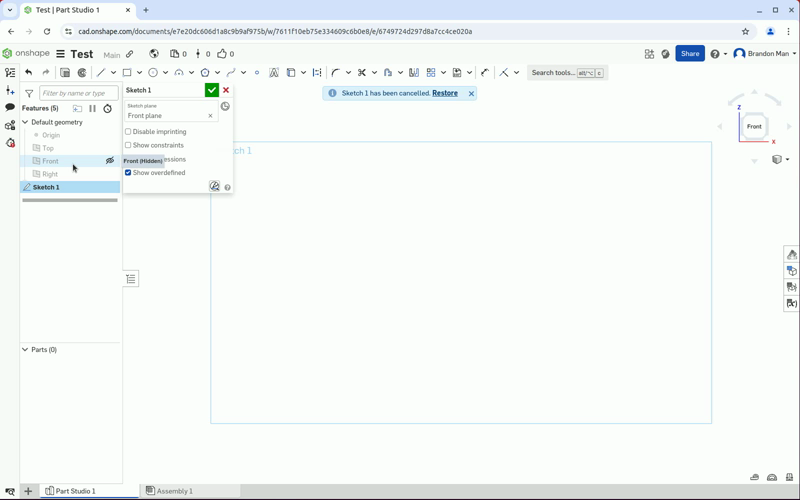
mouse_move(73, 352)
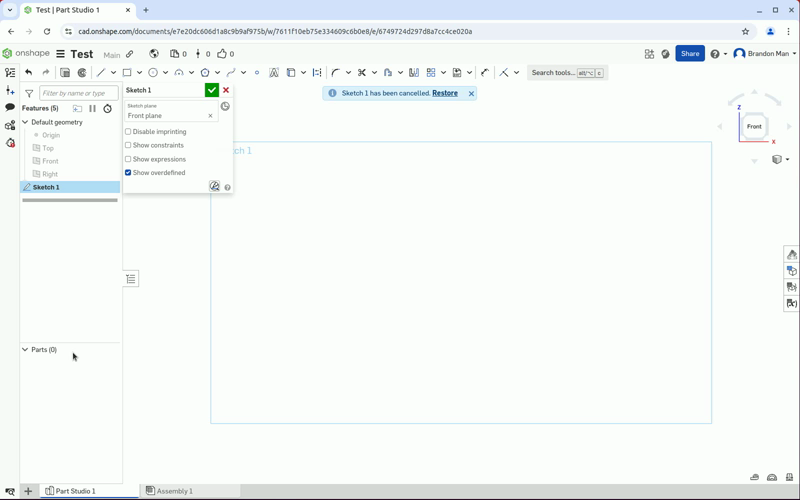
key(y)
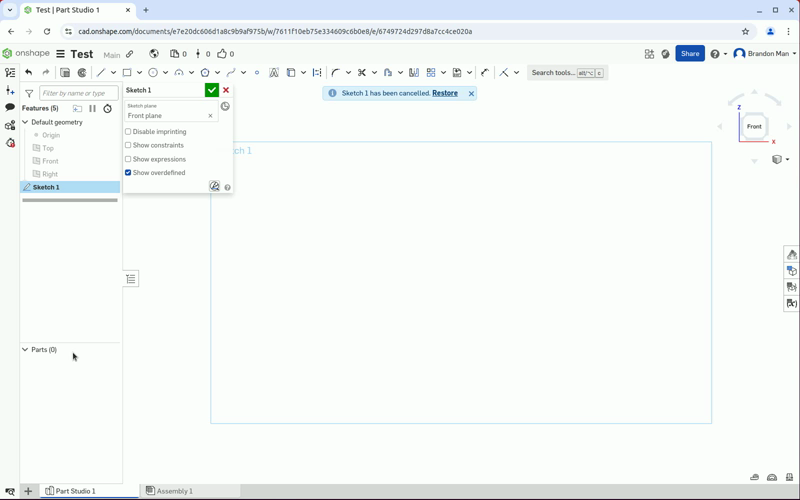
key(c)
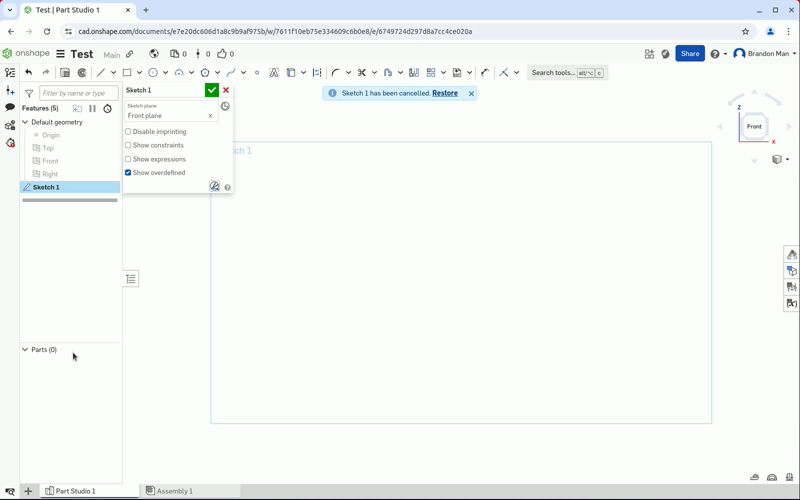
key_down(shift)
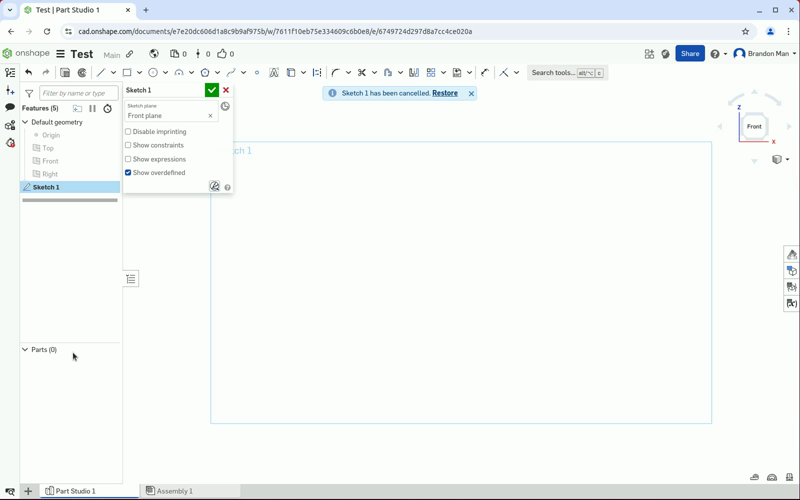
mouse_move(461, 282)
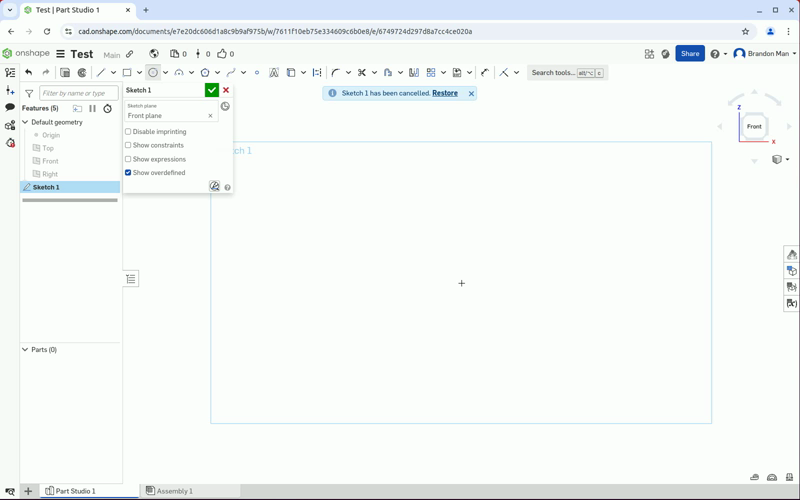
click(461, 282)
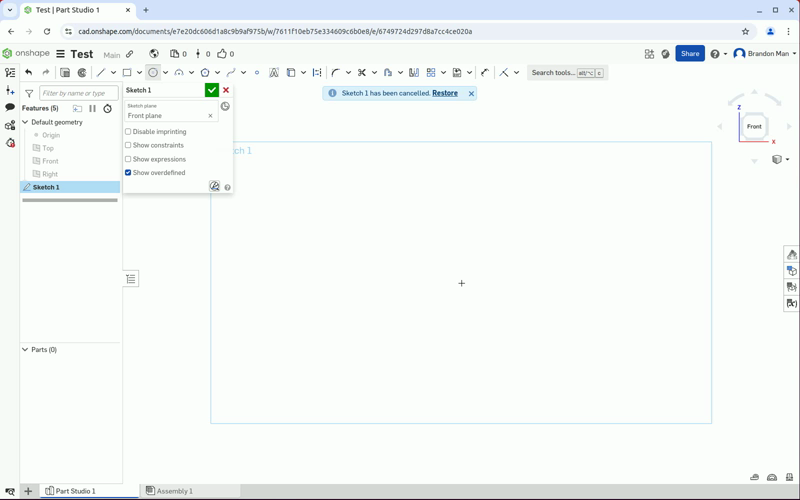
key_up(shift)
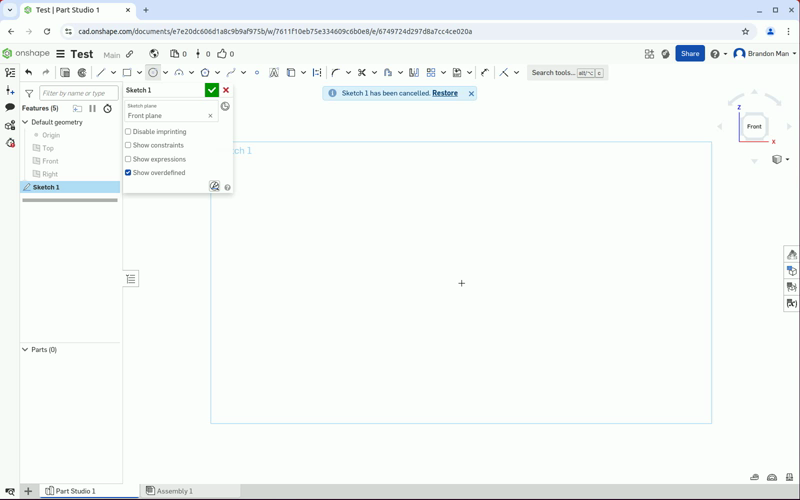
mouse_move(468, 282)
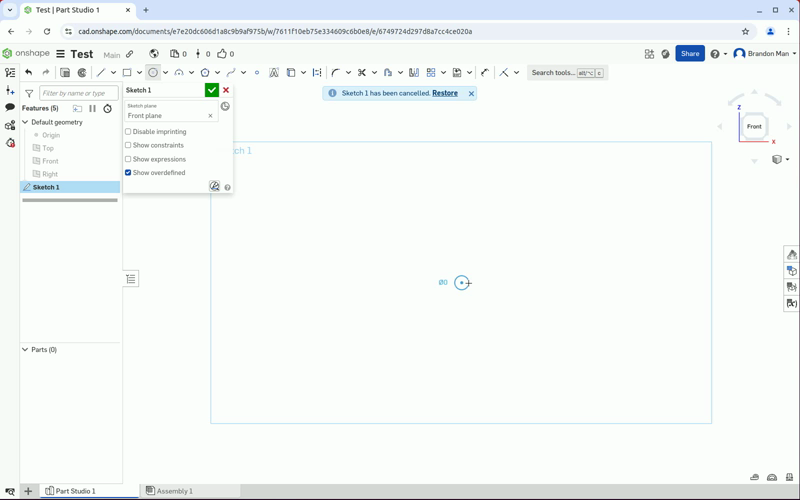
click(468, 282)
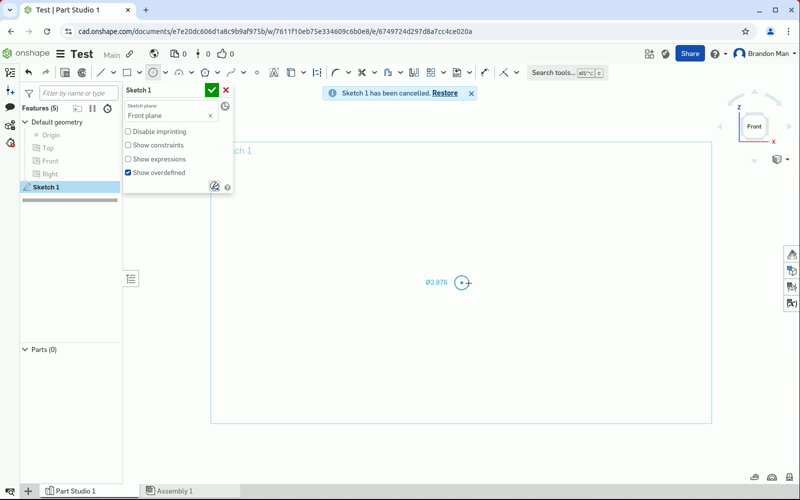
key(esc)
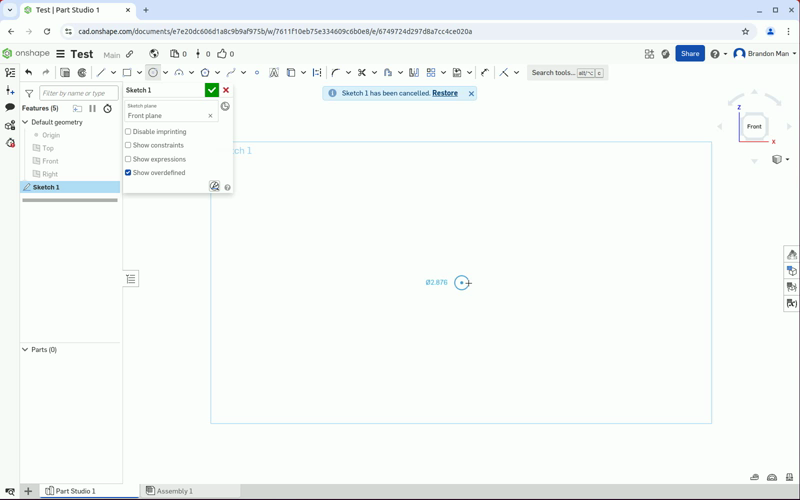
key(c)
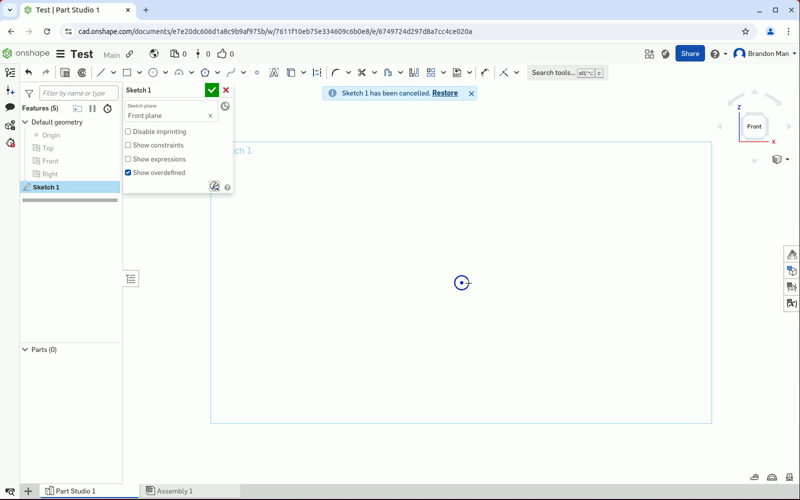
key_down(shift)
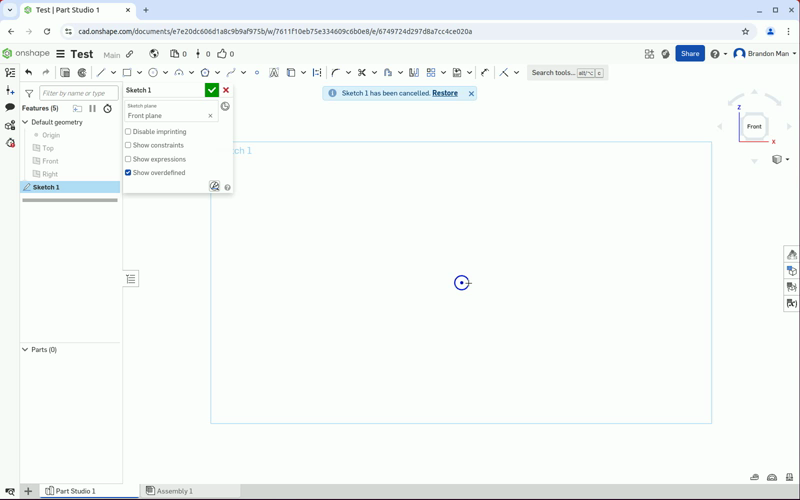
mouse_move(461, 282)
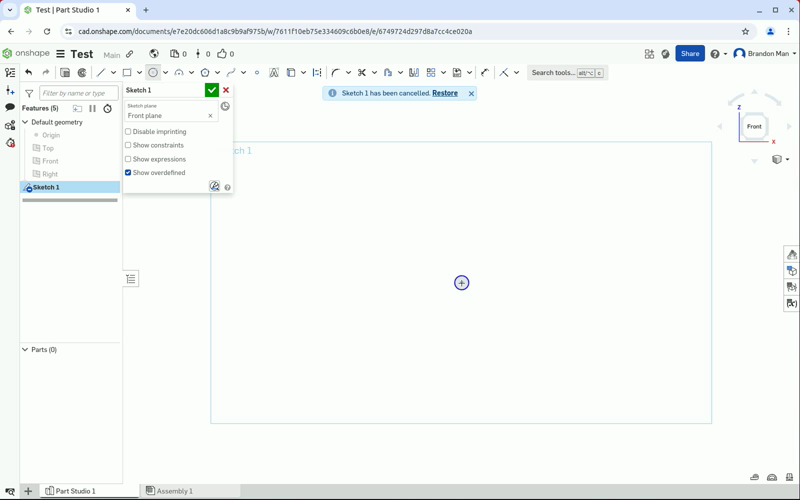
click(461, 282)
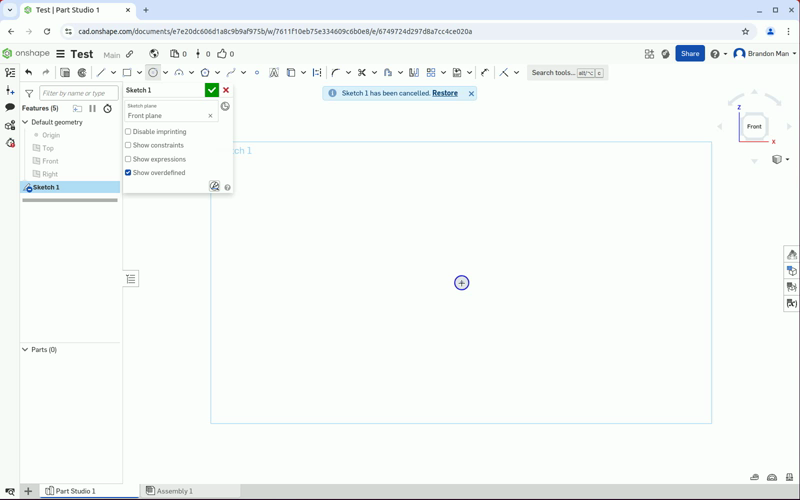
key_up(shift)
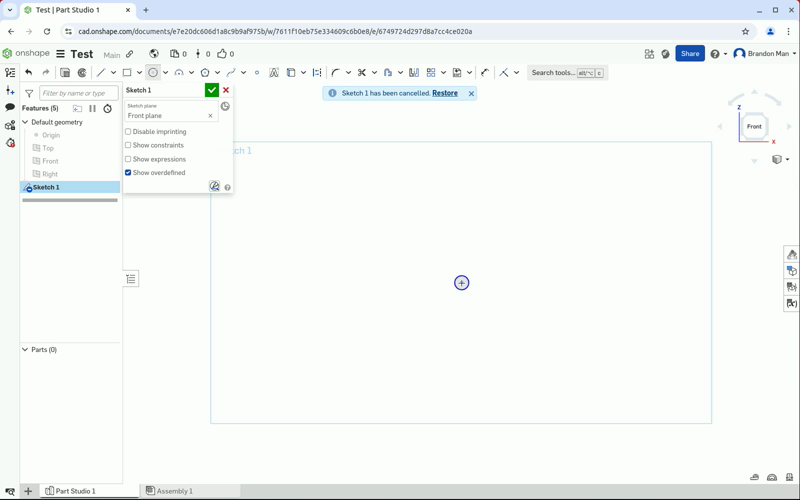
mouse_move(467, 282)
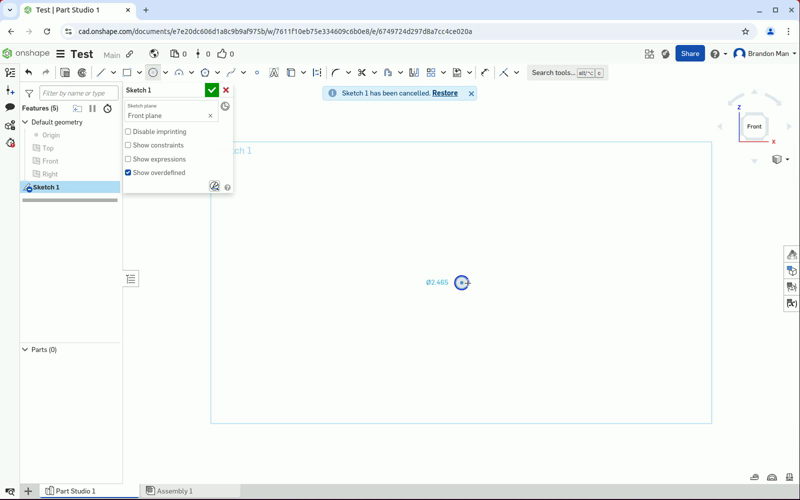
scroll(6)
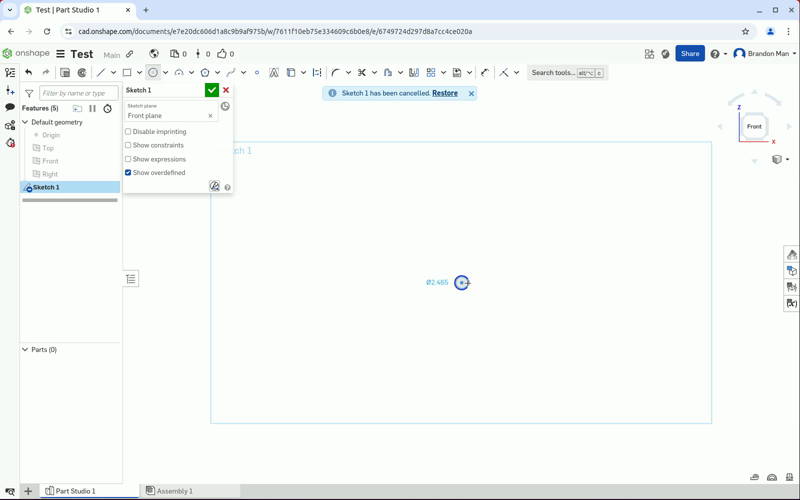
scroll(6)
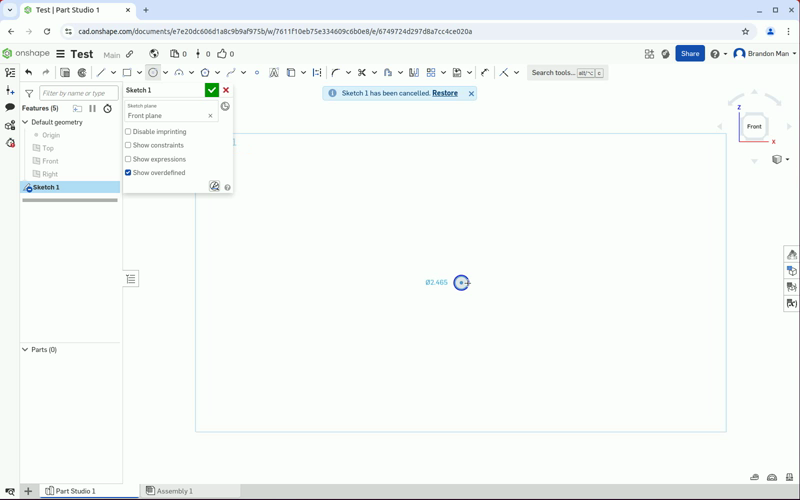
scroll(6)
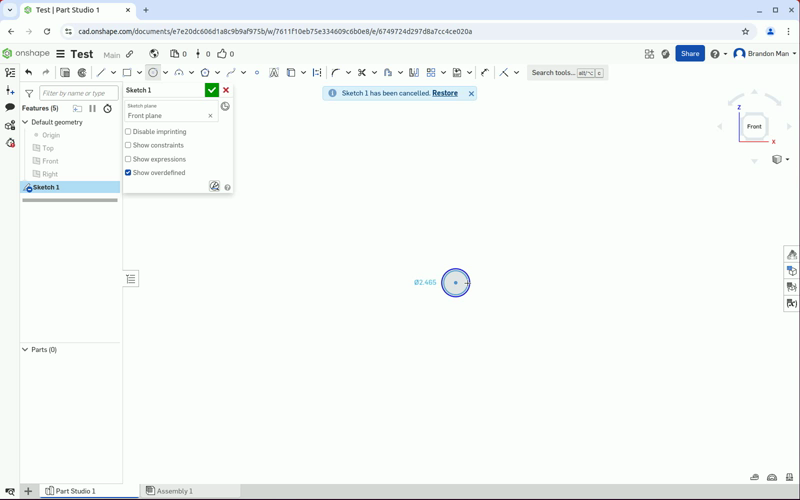
scroll(6)
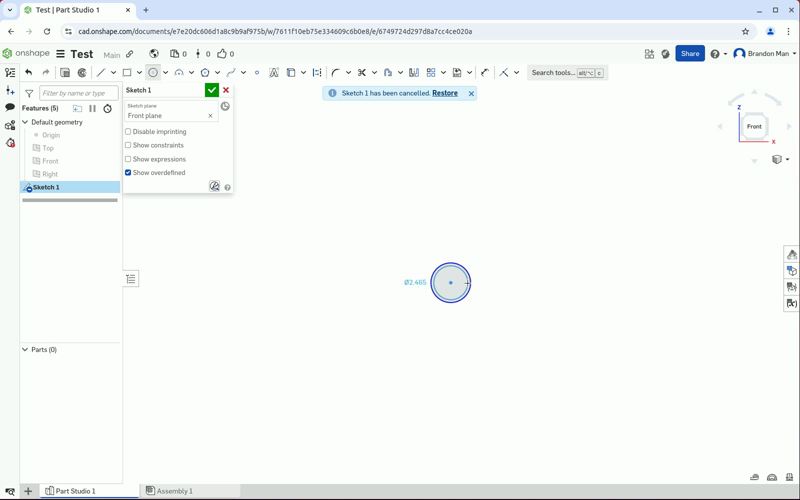
scroll(6)
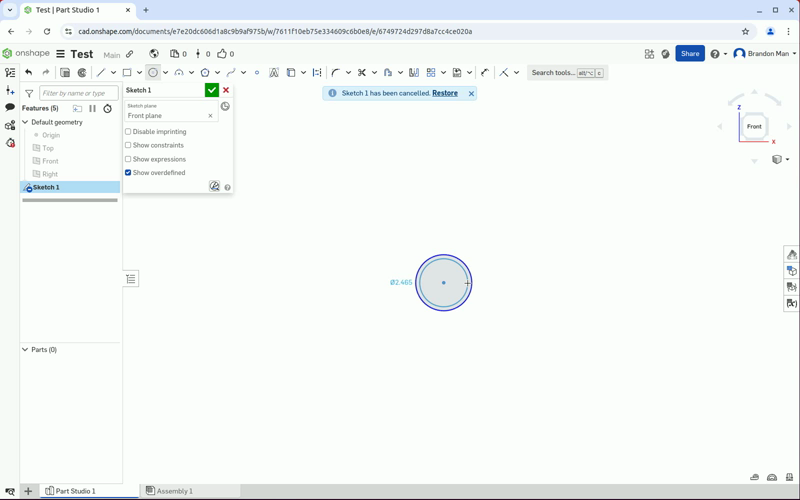
scroll(6)
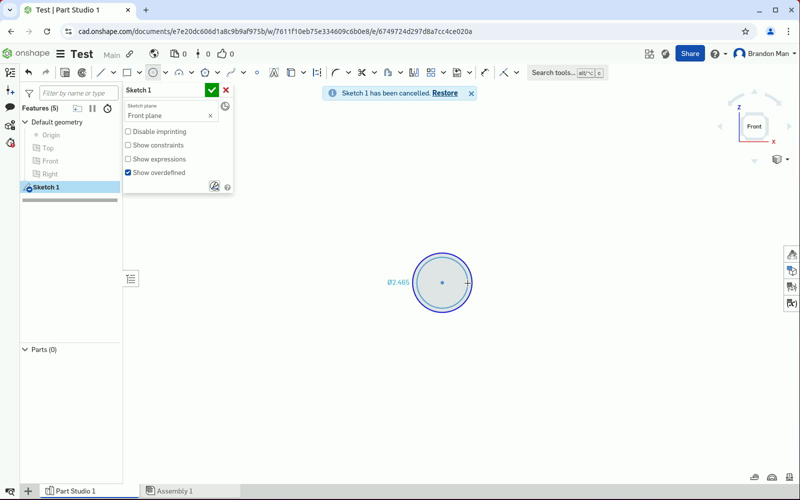
scroll(6)
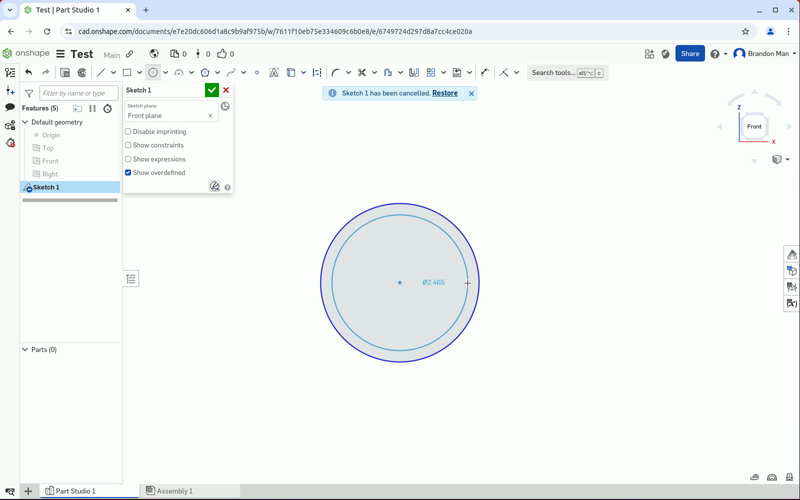
click(467, 282)
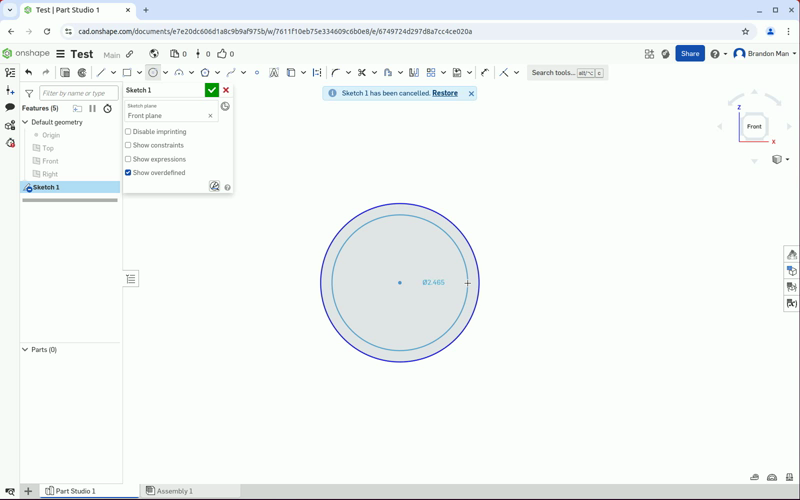
scroll(-6)
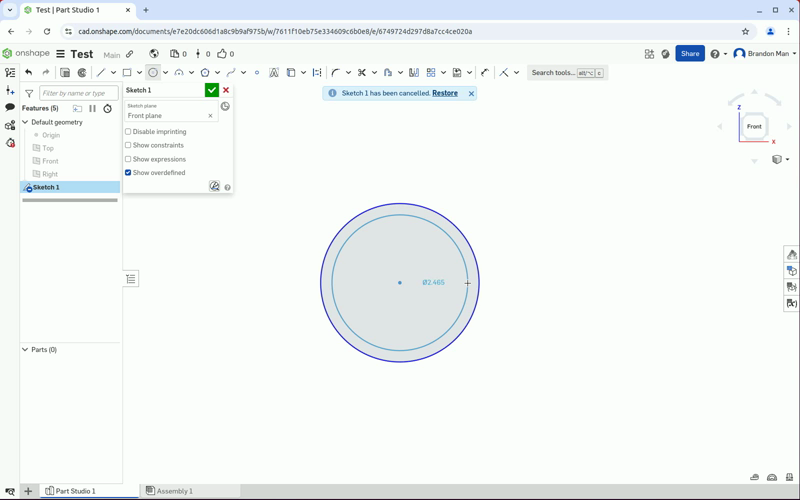
scroll(-6)
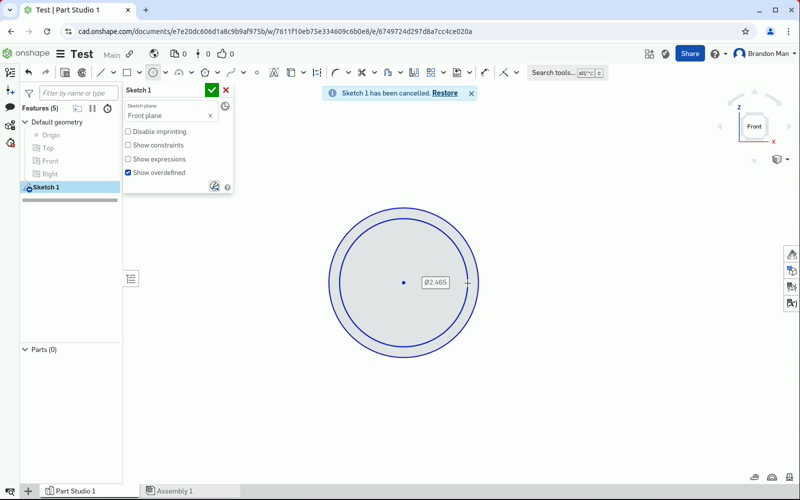
scroll(-6)
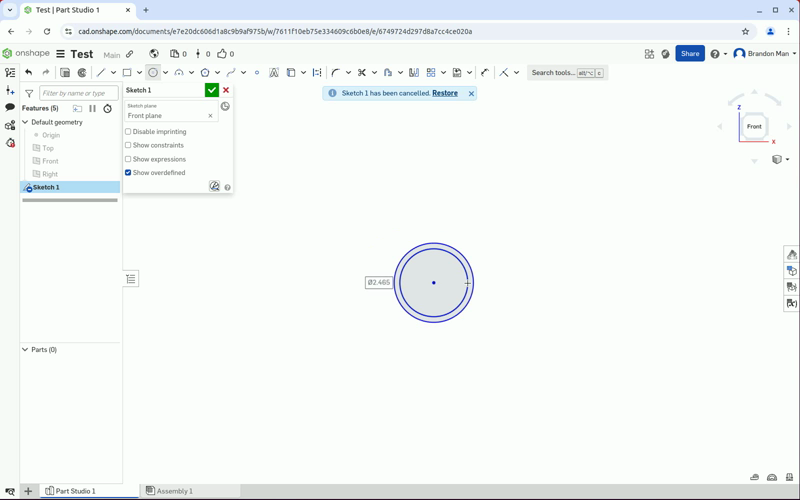
scroll(-6)
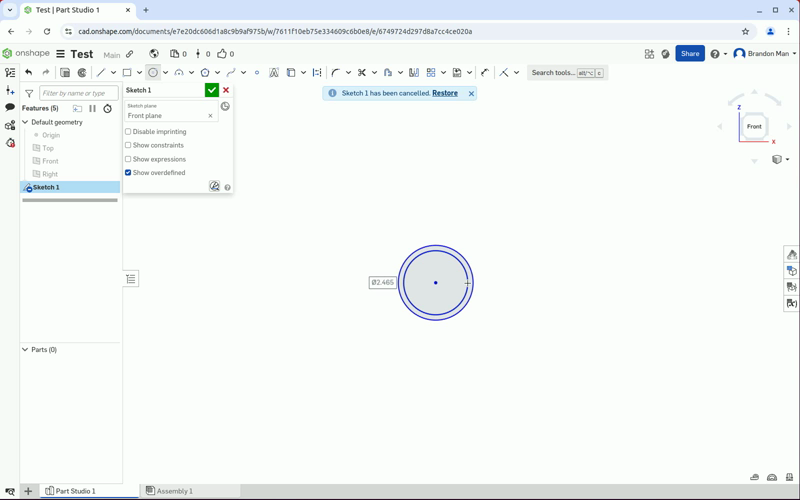
scroll(-6)
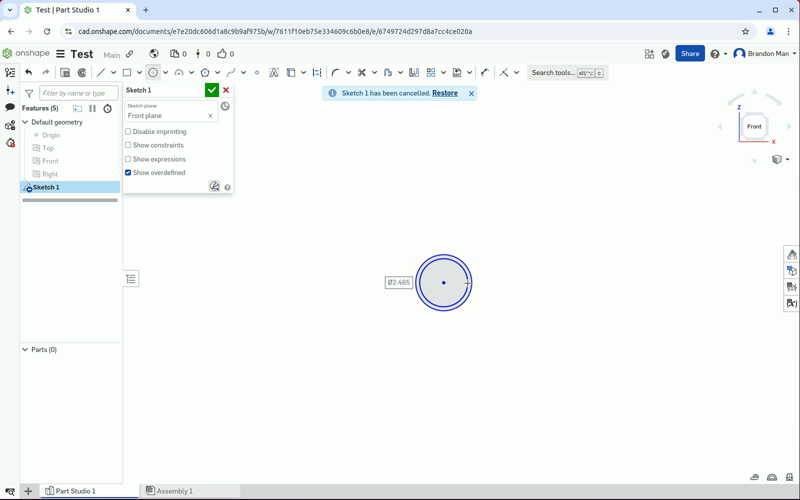
scroll(-6)
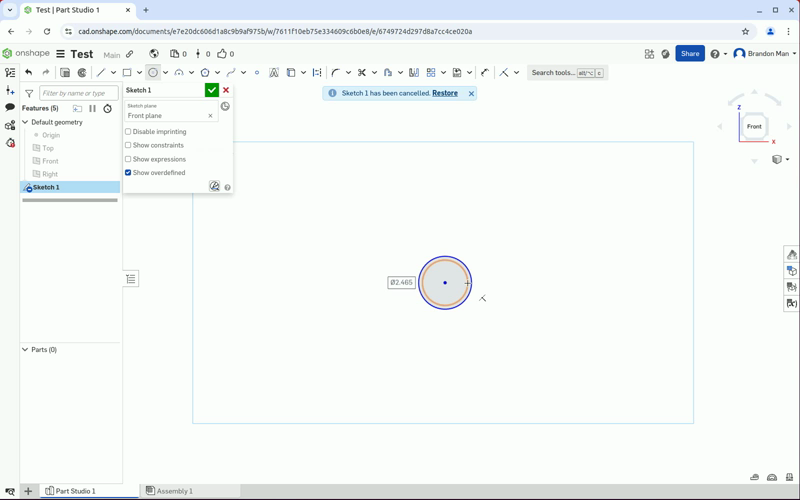
scroll(-6)
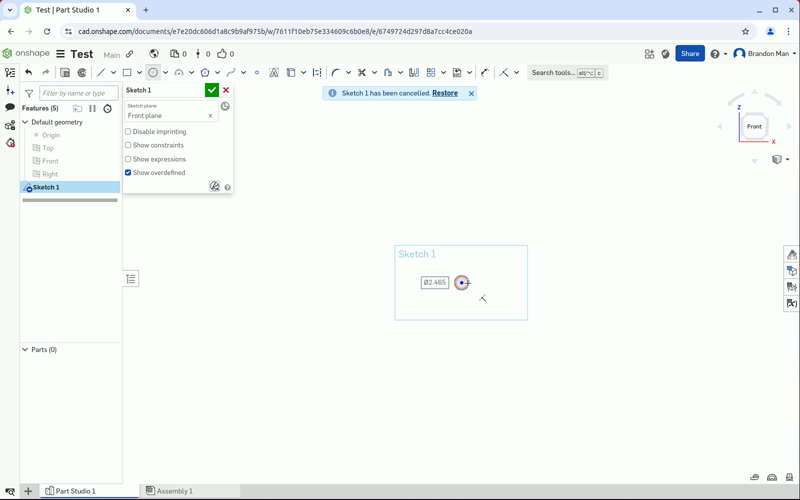
key(esc)
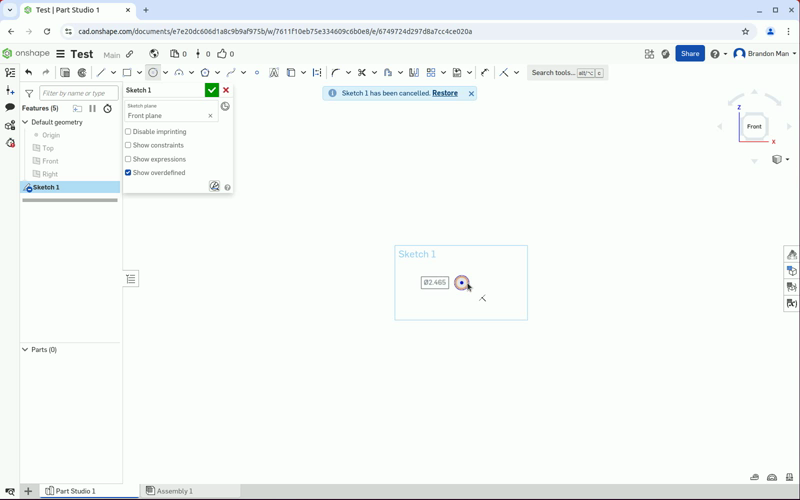
mouse_move(457, 287)
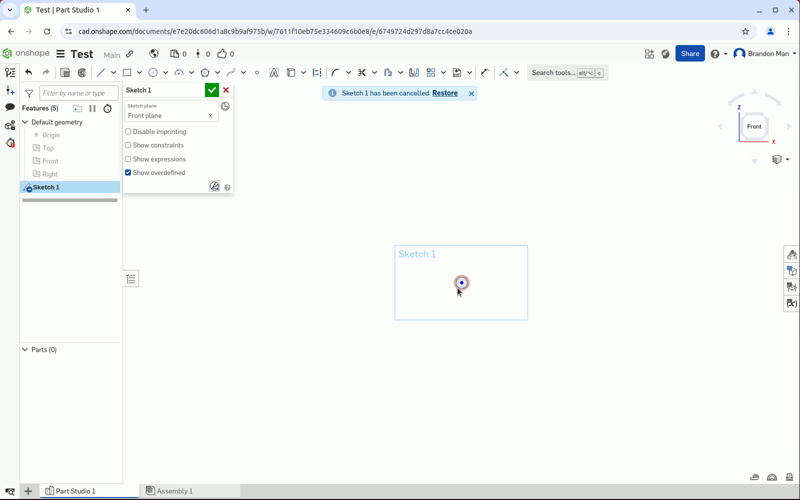
scroll(6)
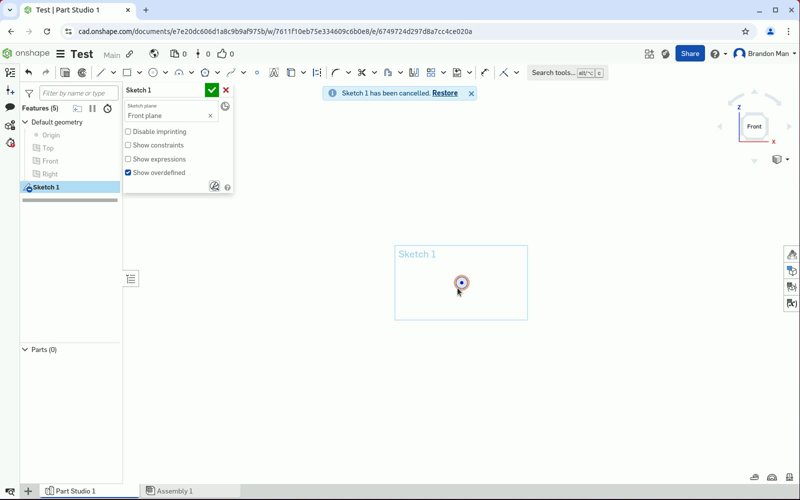
scroll(6)
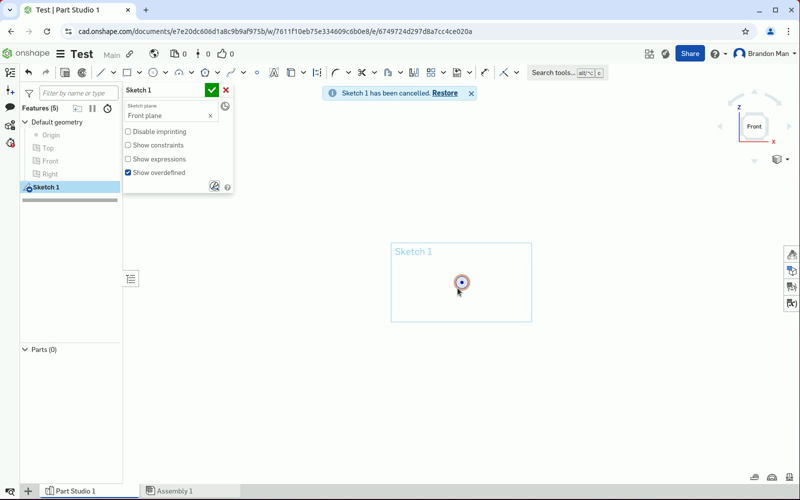
scroll(6)
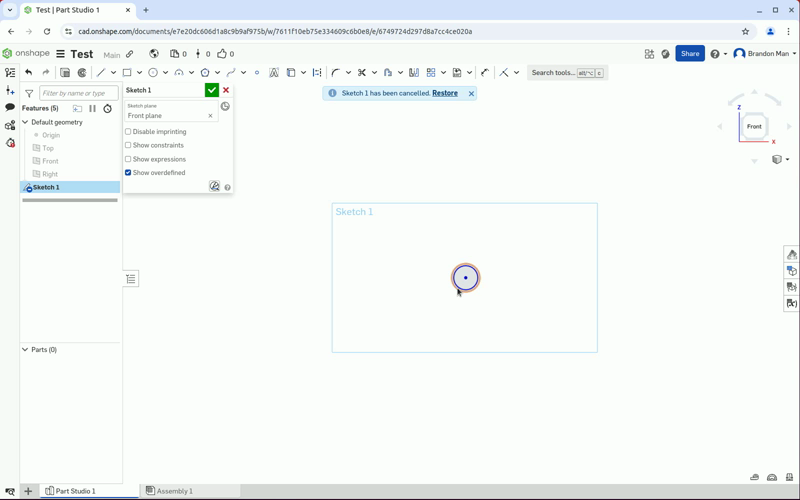
scroll(6)
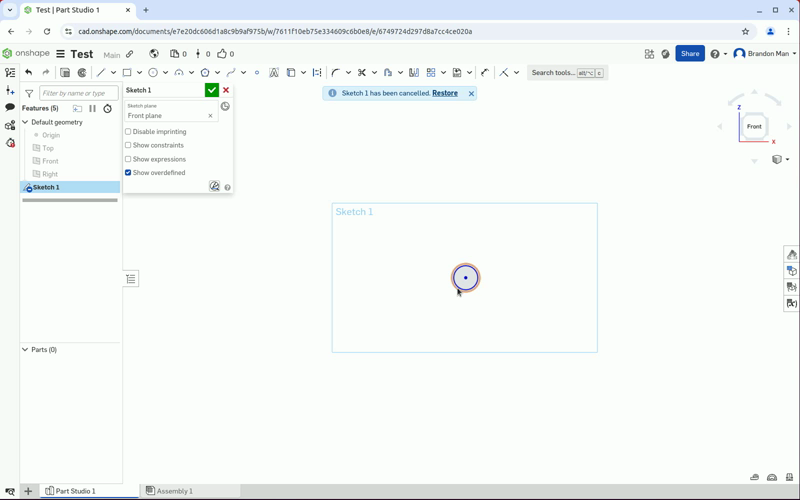
scroll(6)
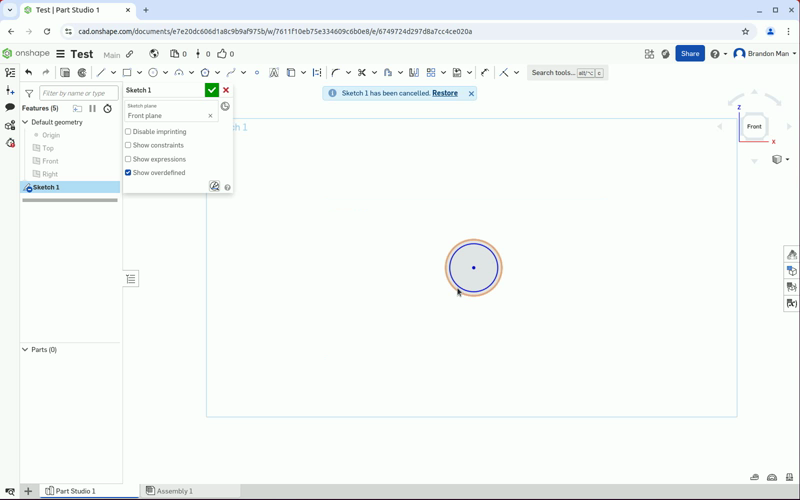
scroll(6)
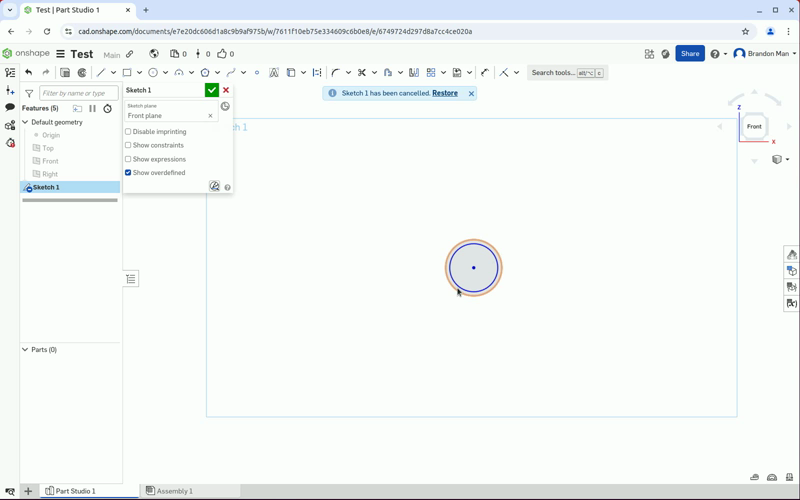
scroll(6)
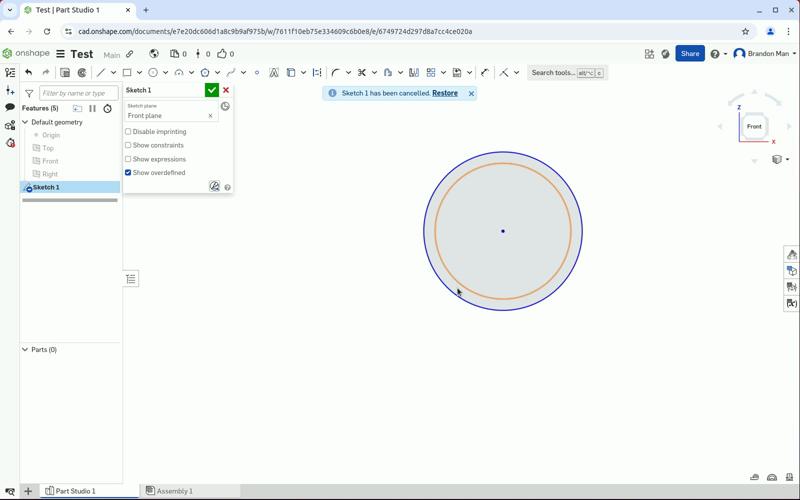
click(457, 287)
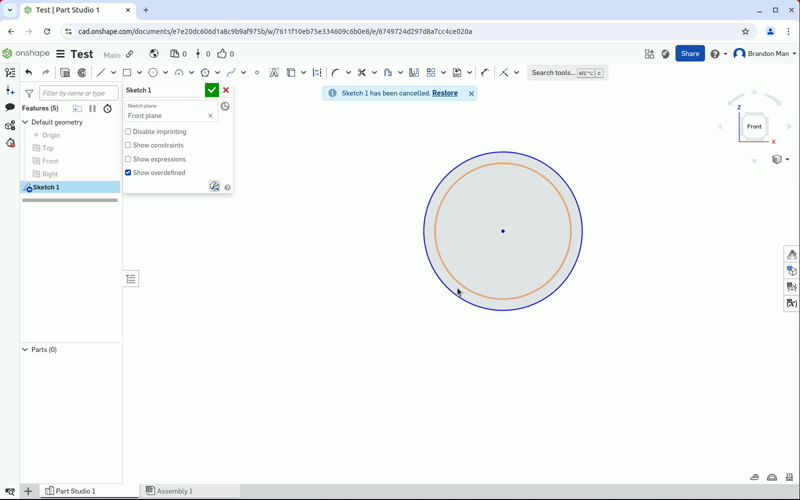
scroll(-6)
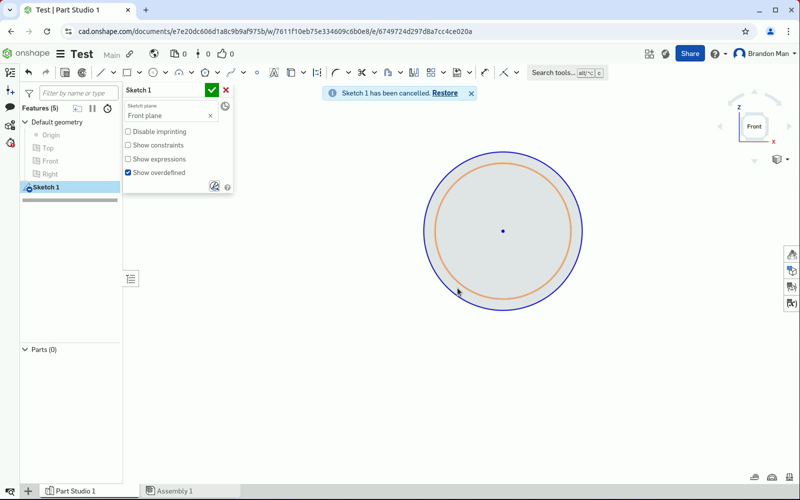
scroll(-6)
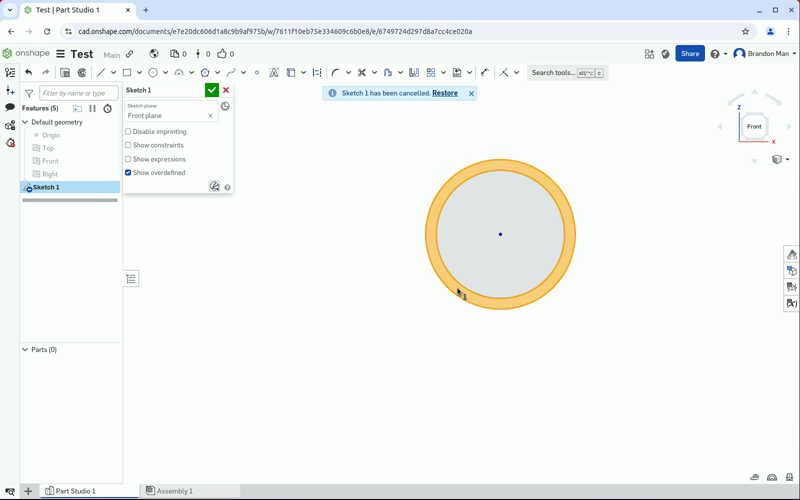
scroll(-6)
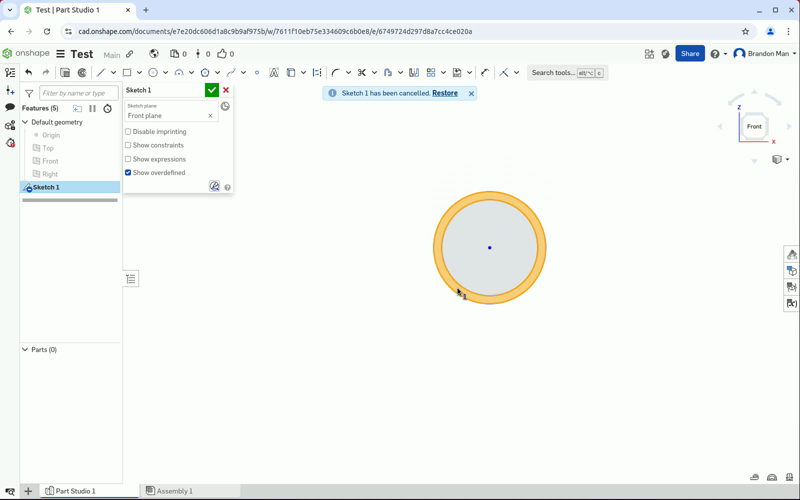
scroll(-6)
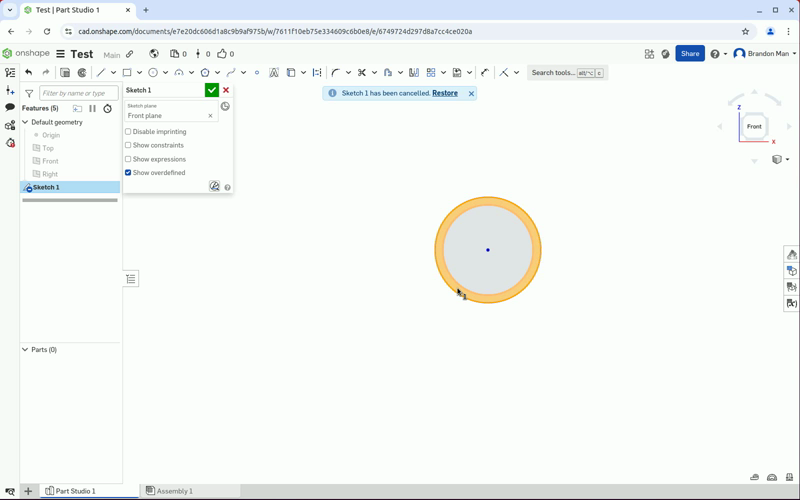
scroll(-6)
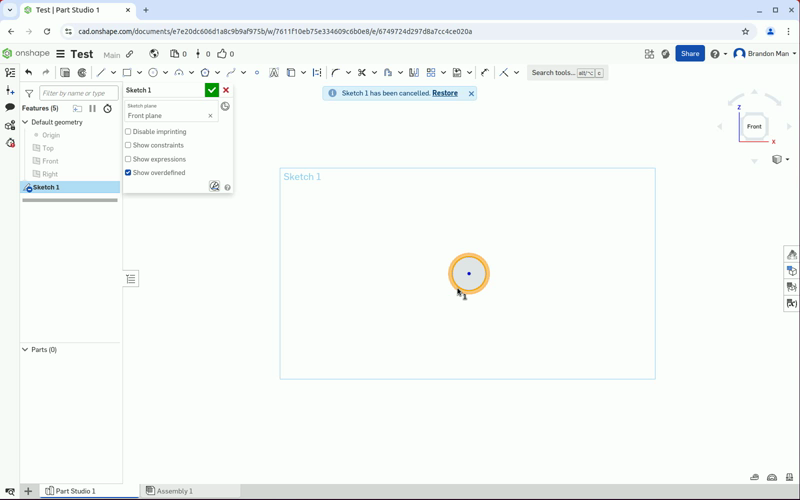
scroll(-6)
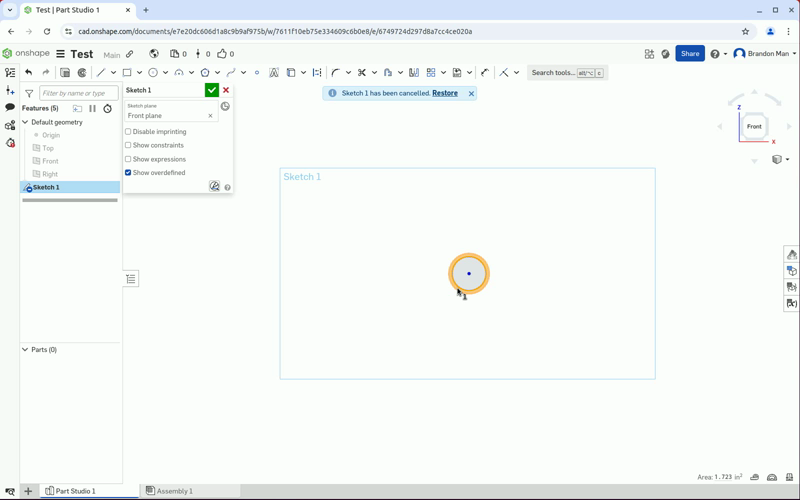
scroll(-6)
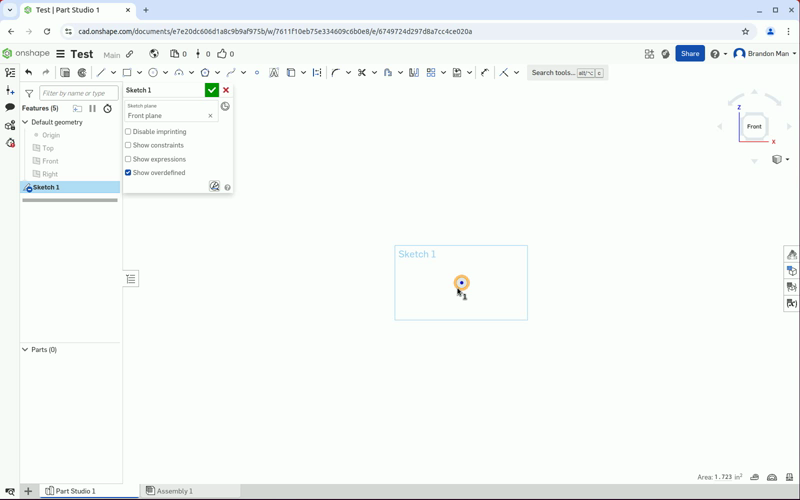
mouse_move(73, 352)
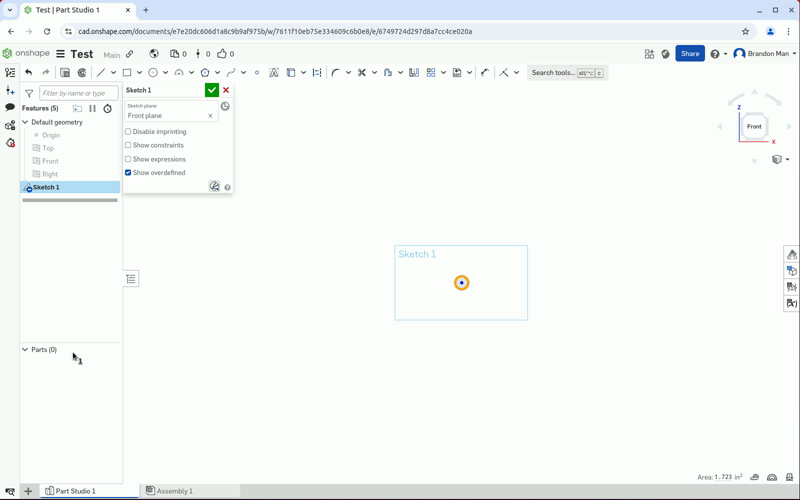
key(shift+y)
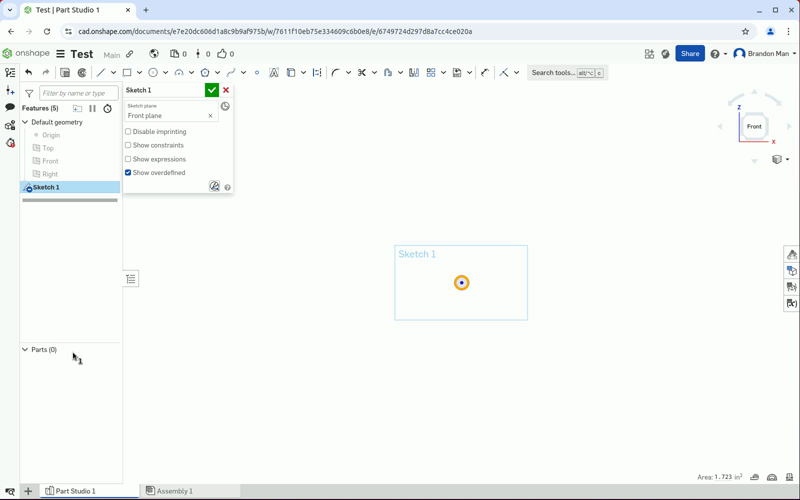
key(shift+e)
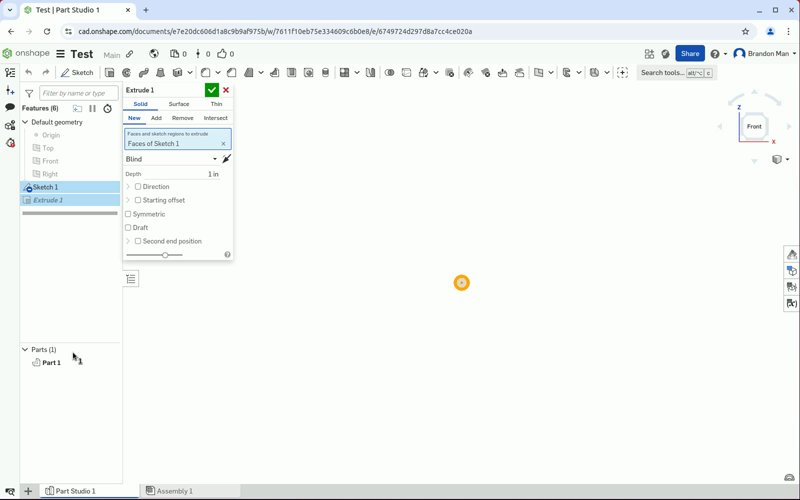
mouse_move(143, 106)
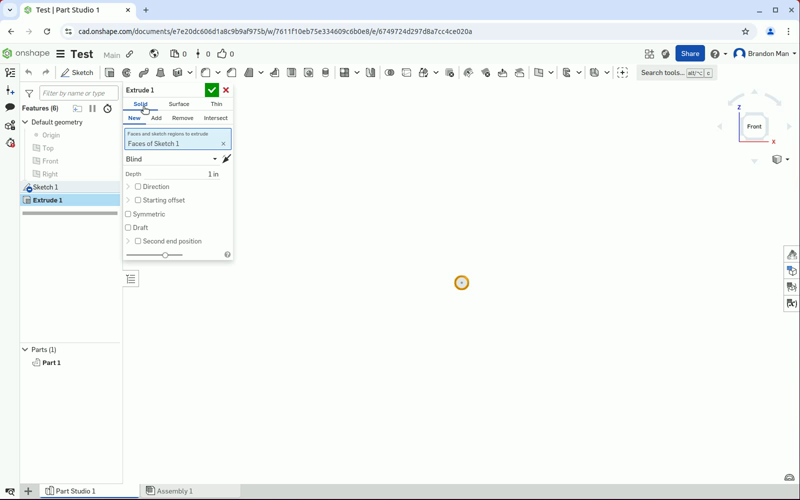
click(143, 106)
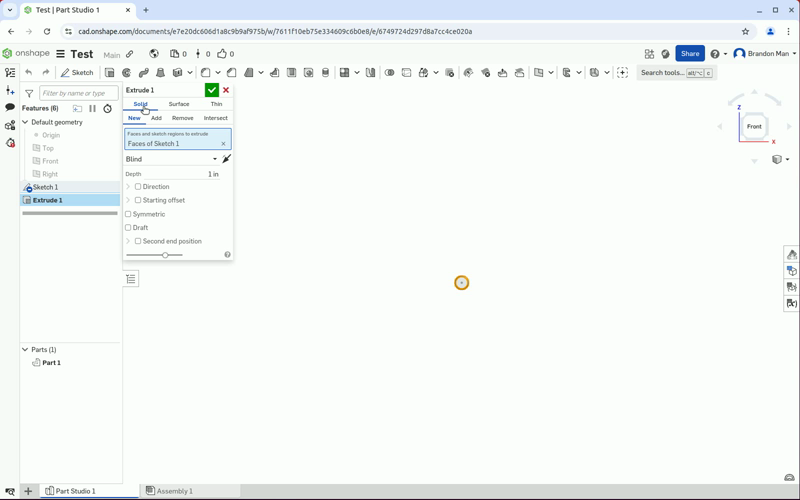
mouse_move(137, 120)
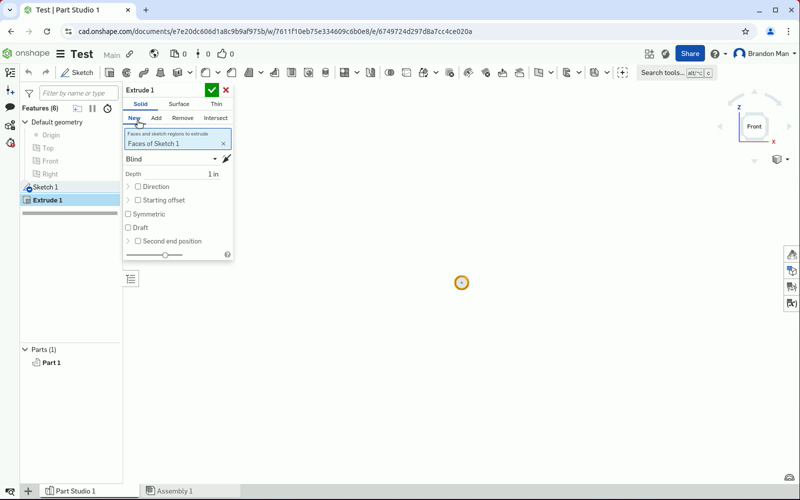
click(137, 120)
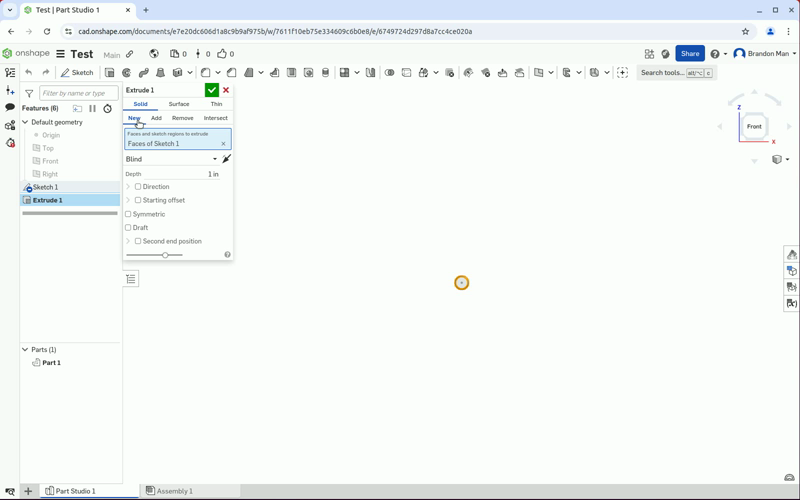
key(tab, 4)
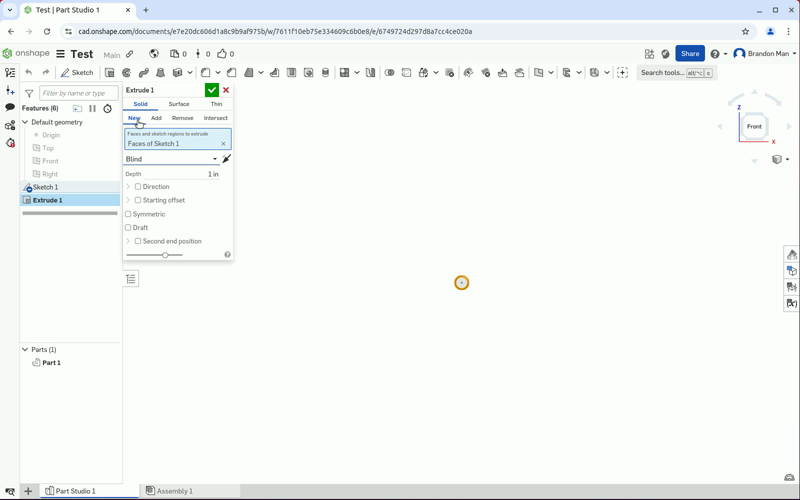
text(12.036)
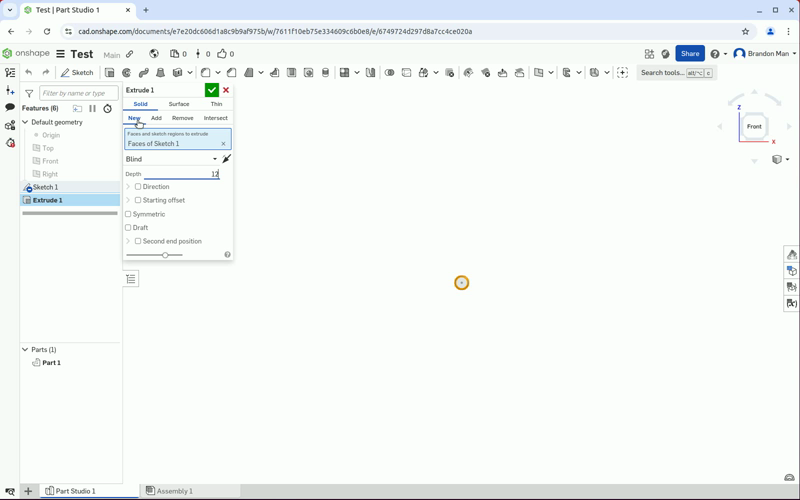
key(enter)
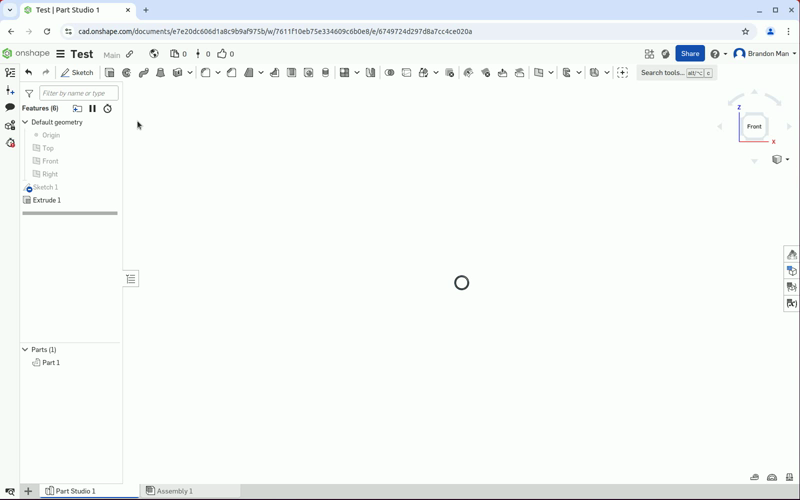
key(shift+h)
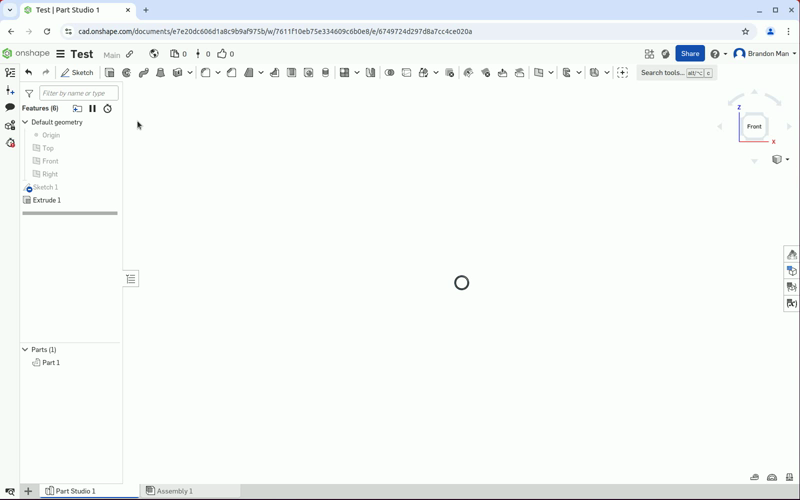
key(shift+h)
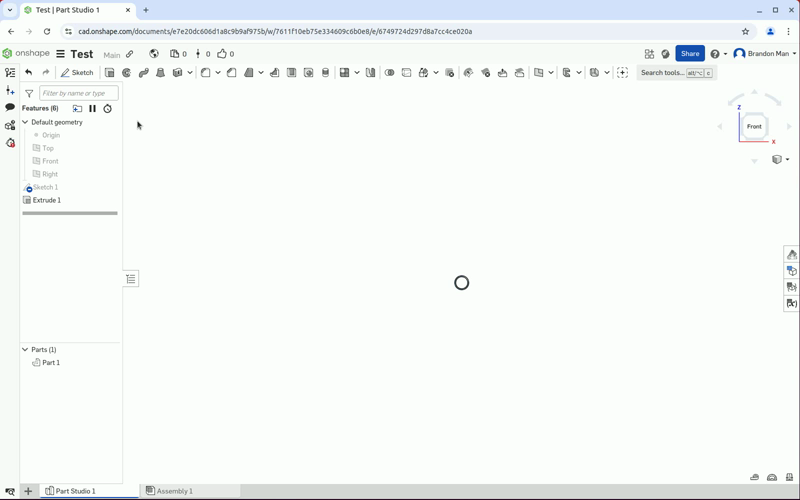
mouse_move(73, 189)
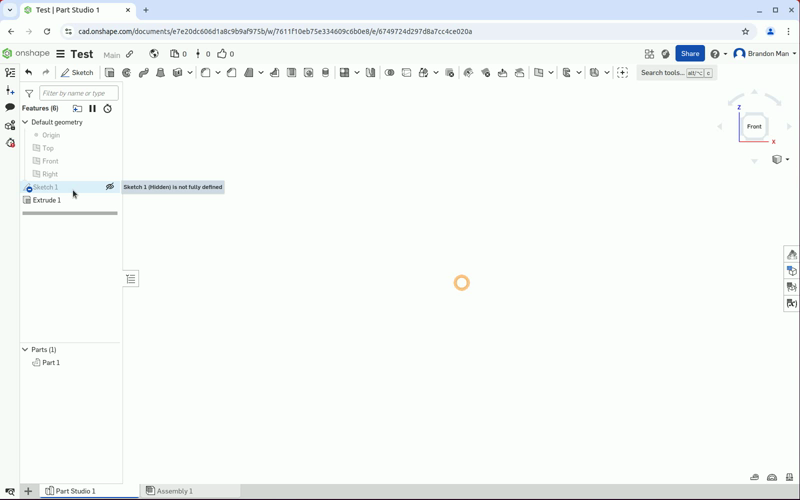
click(73, 189)
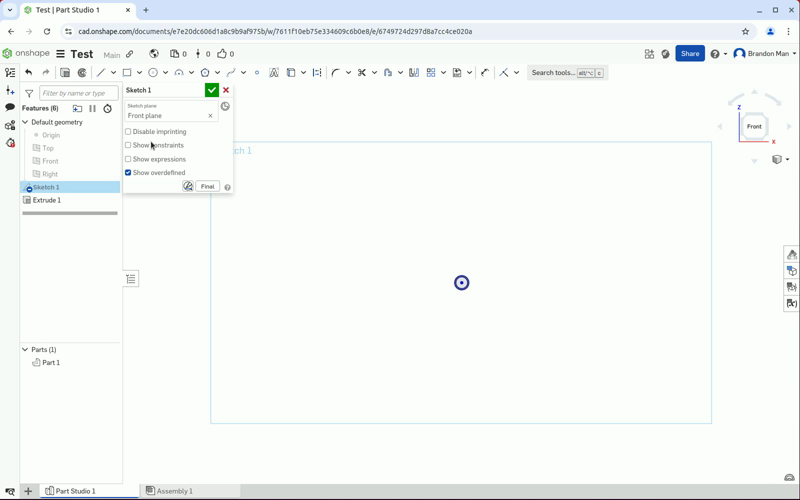
mouse_move(229, 92)
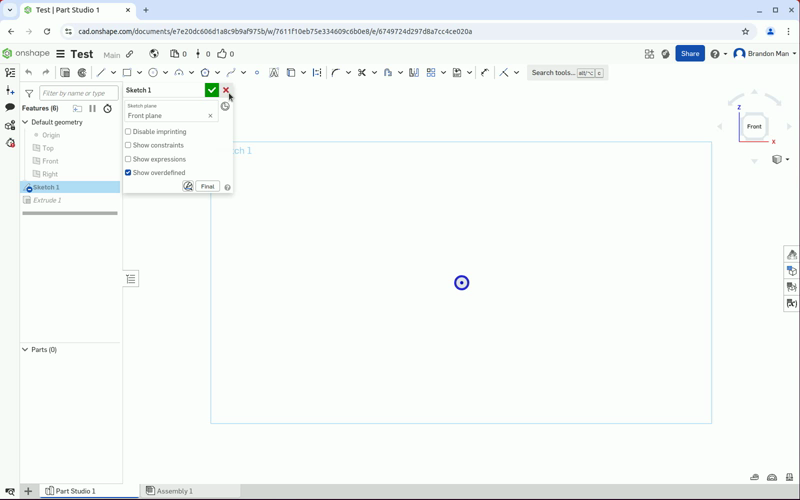
click(229, 92)
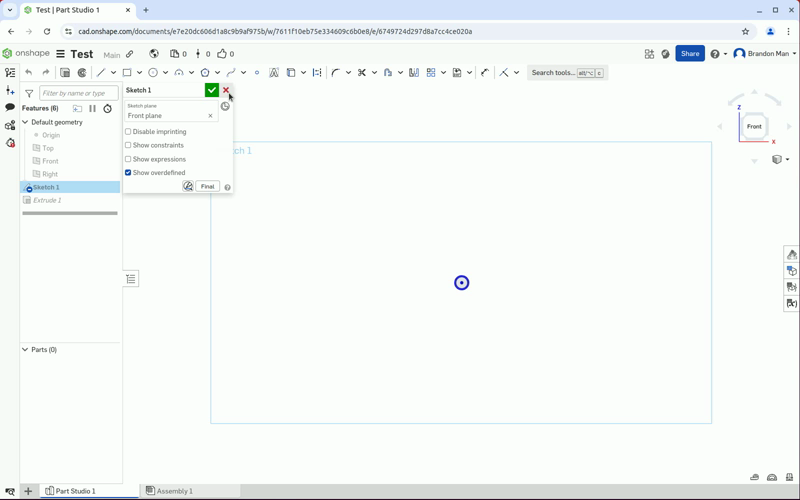
key(shift+s)
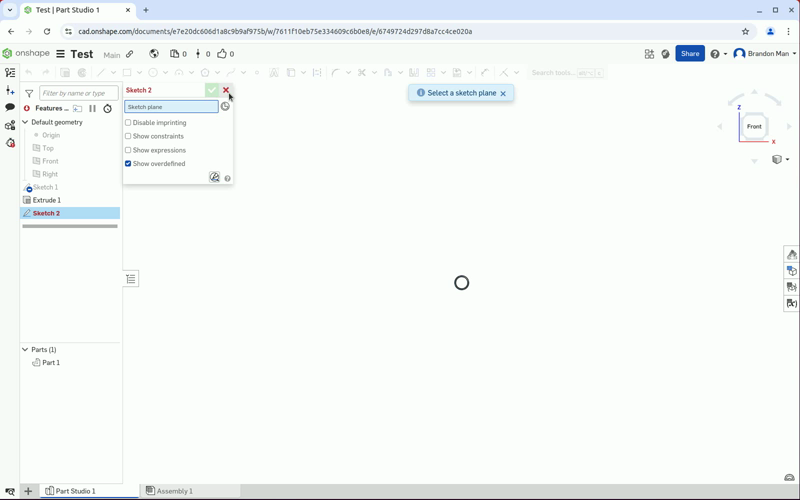
mouse_move(73, 163)
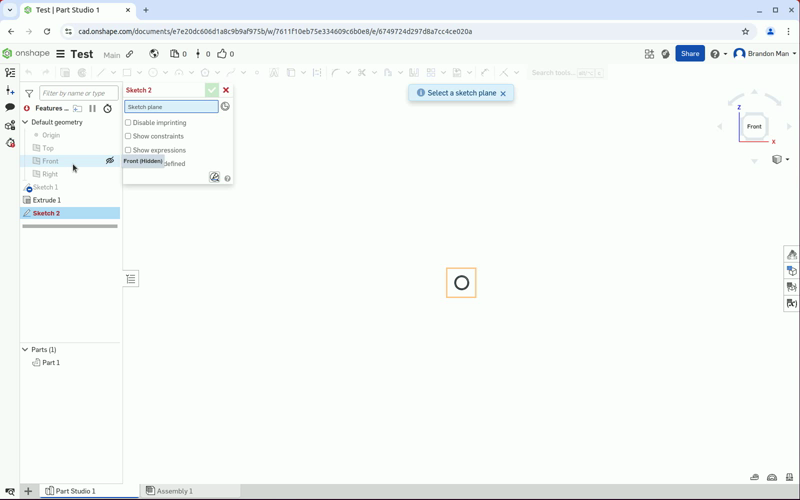
click(73, 163)
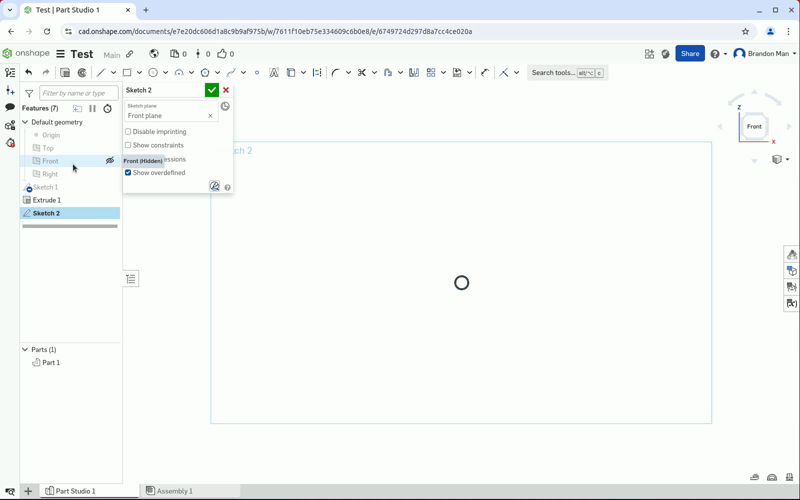
mouse_move(73, 352)
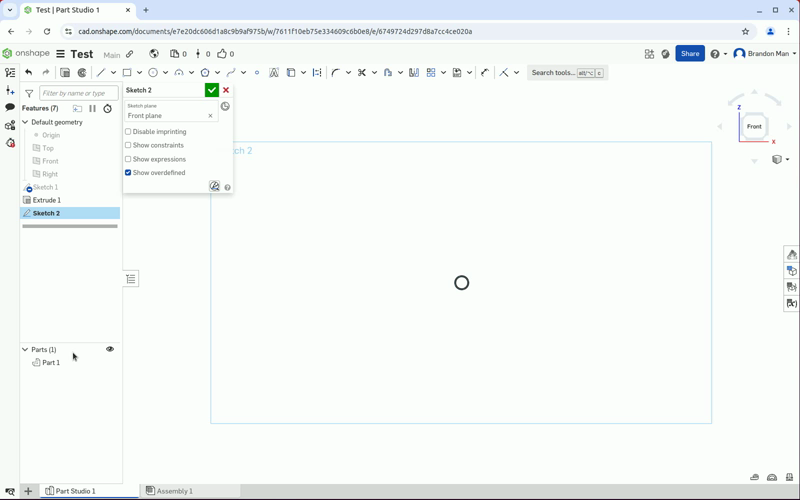
key(y)
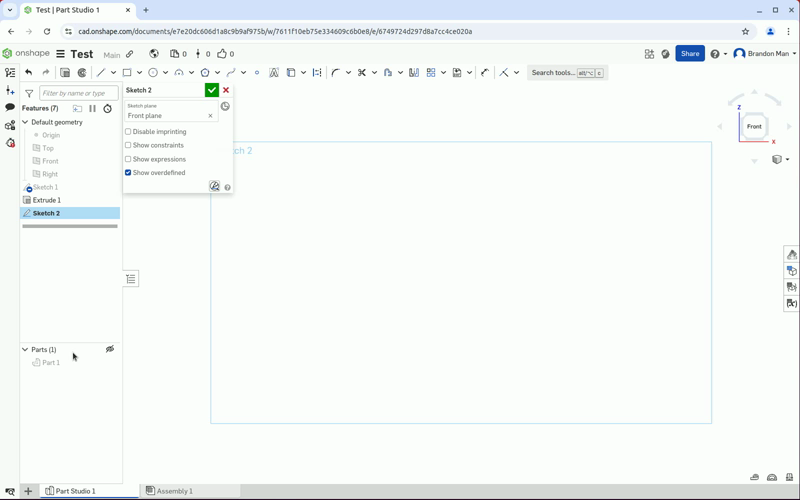
key(c)
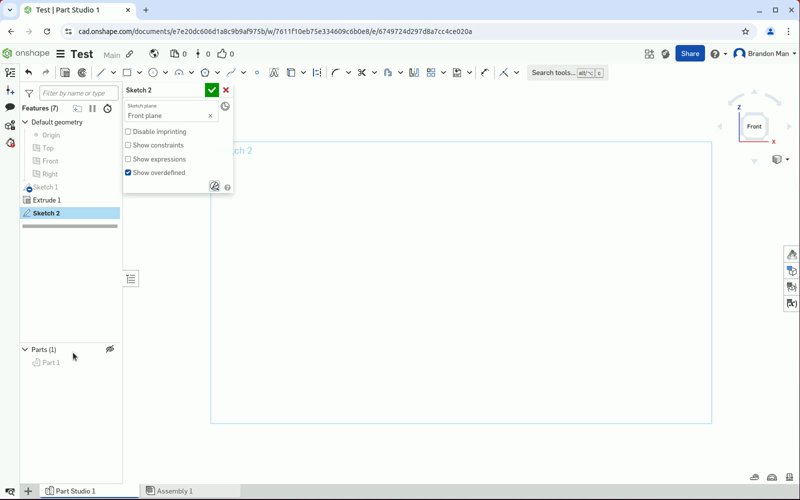
key_down(shift)
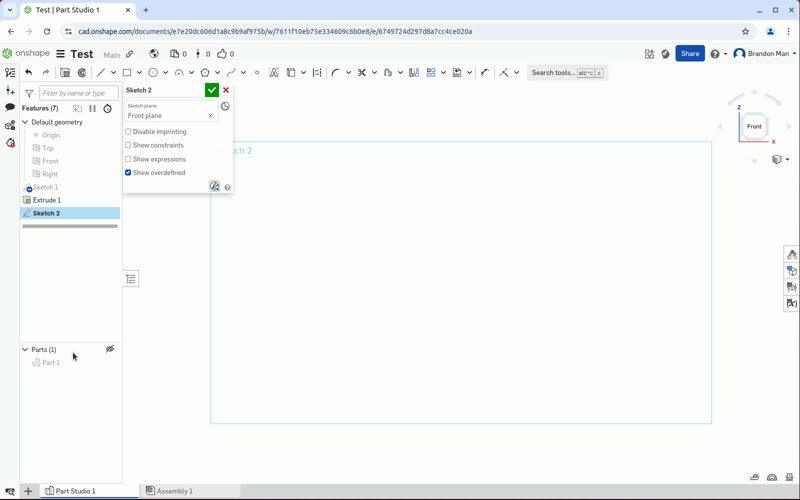
mouse_move(460, 282)
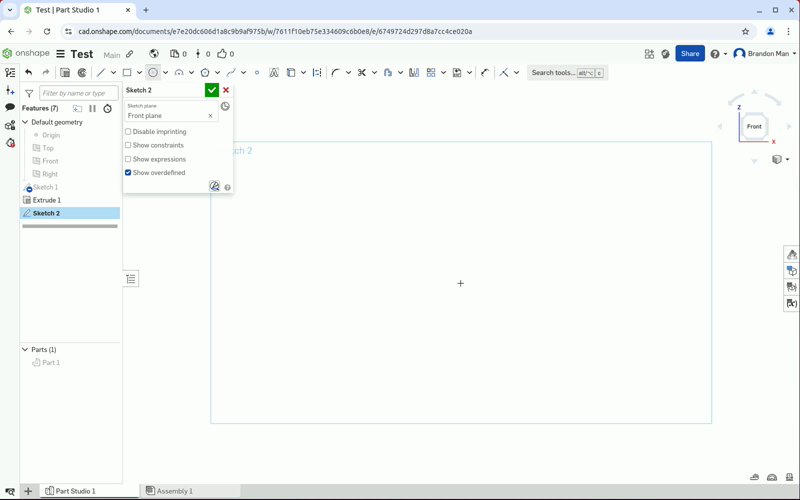
click(460, 282)
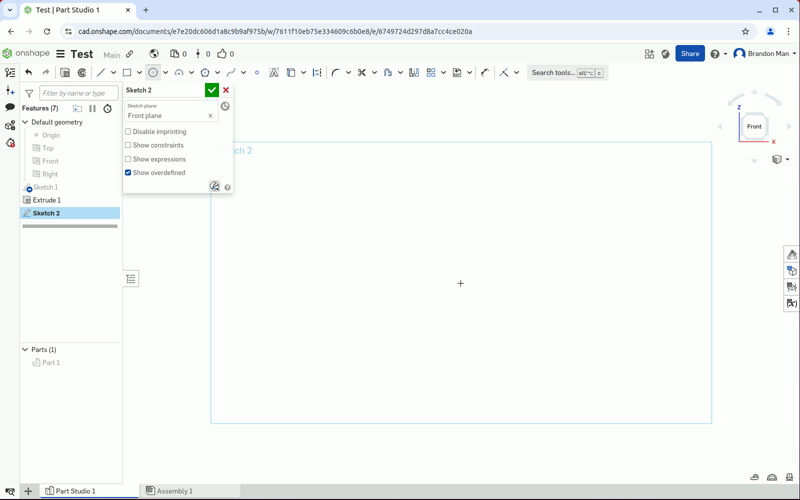
key_up(shift)
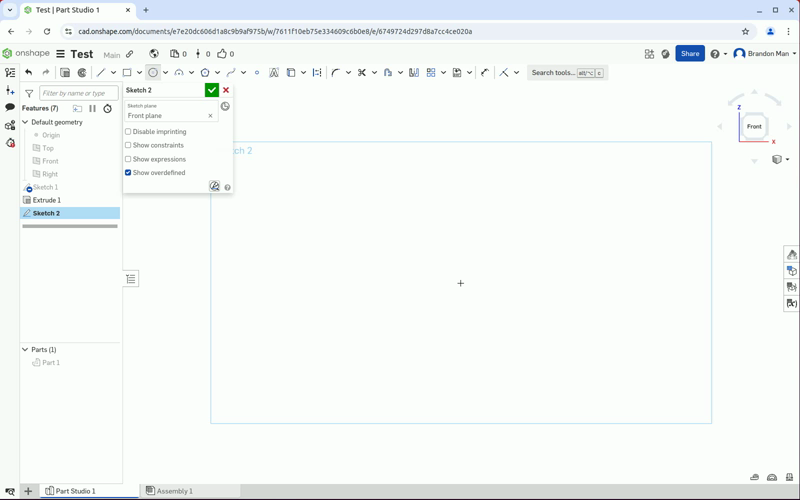
mouse_move(466, 282)
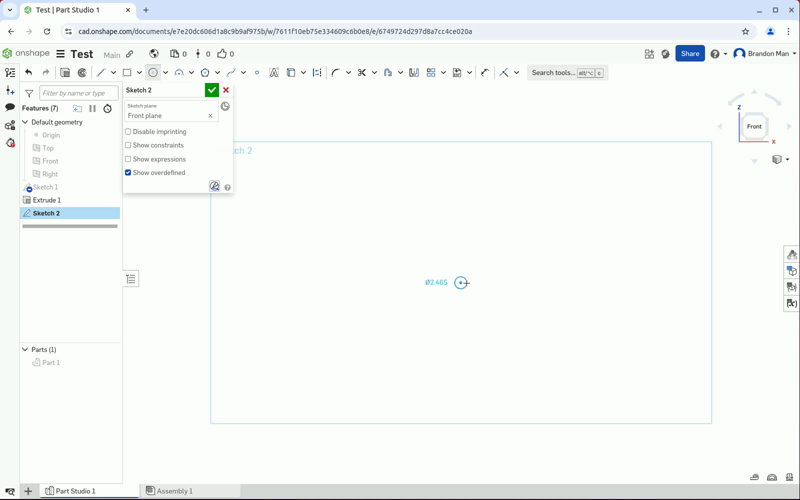
click(466, 282)
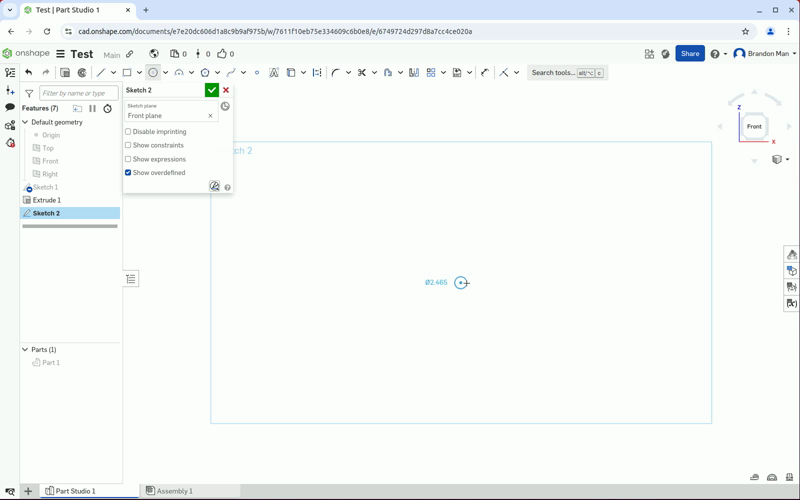
key(esc)
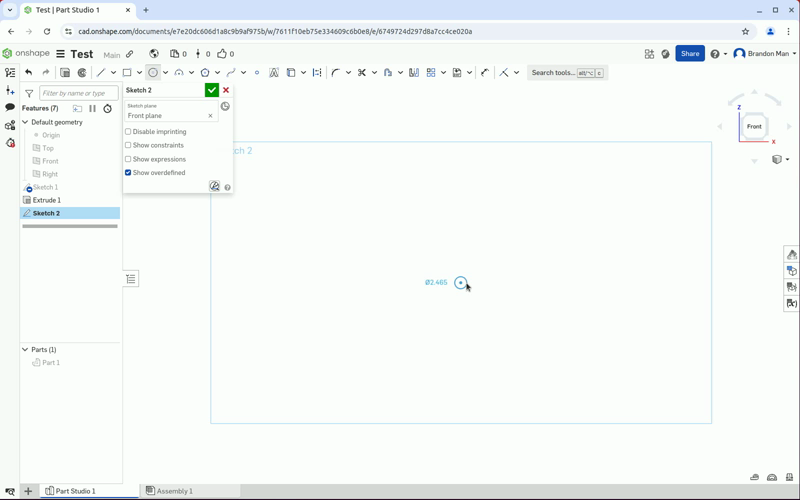
key(c)
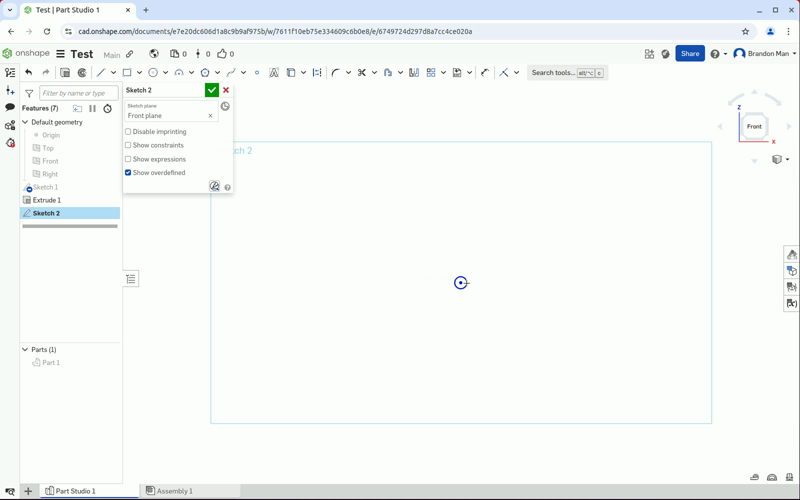
key_down(shift)
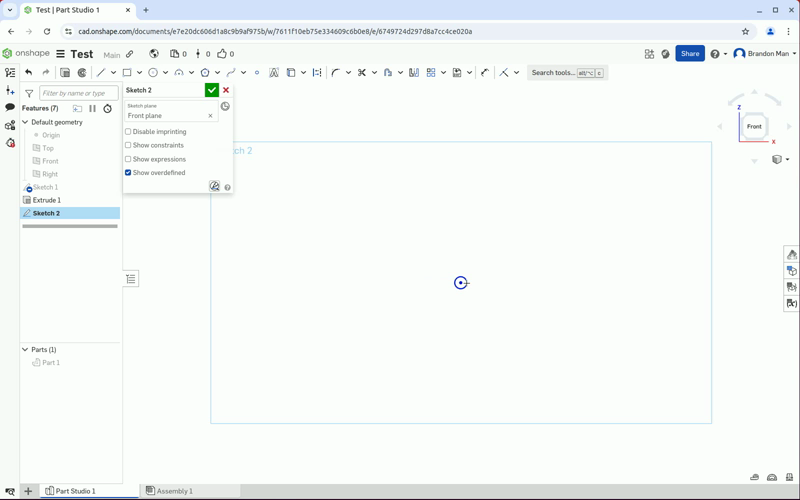
mouse_move(460, 282)
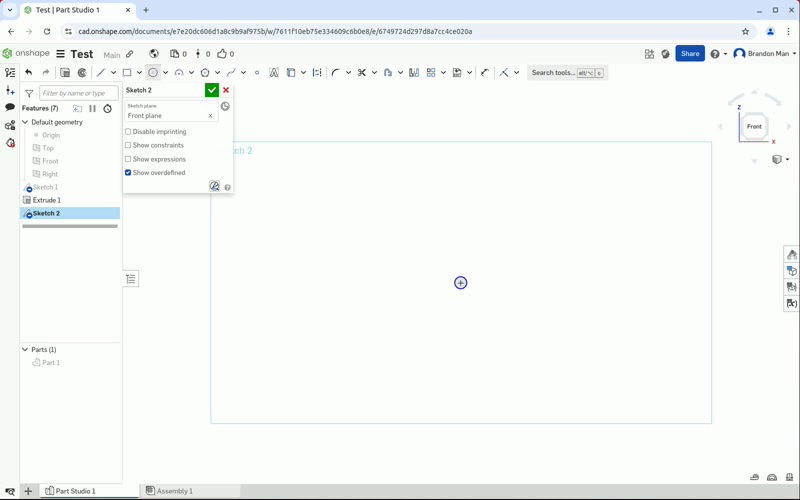
click(460, 282)
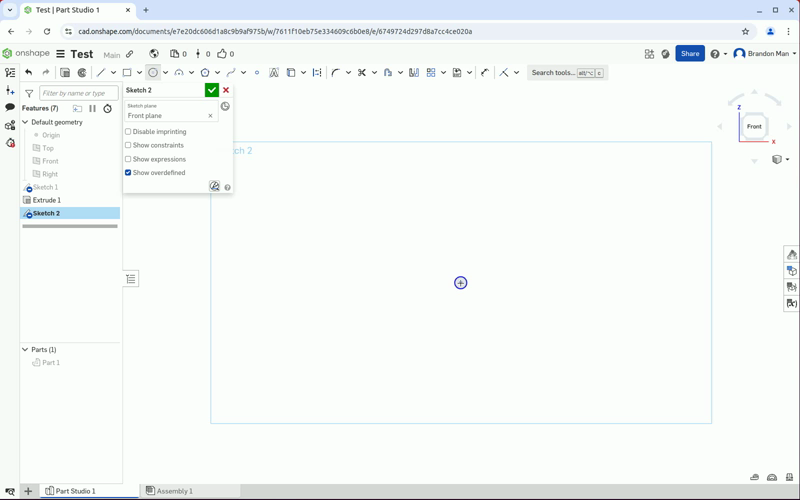
key_up(shift)
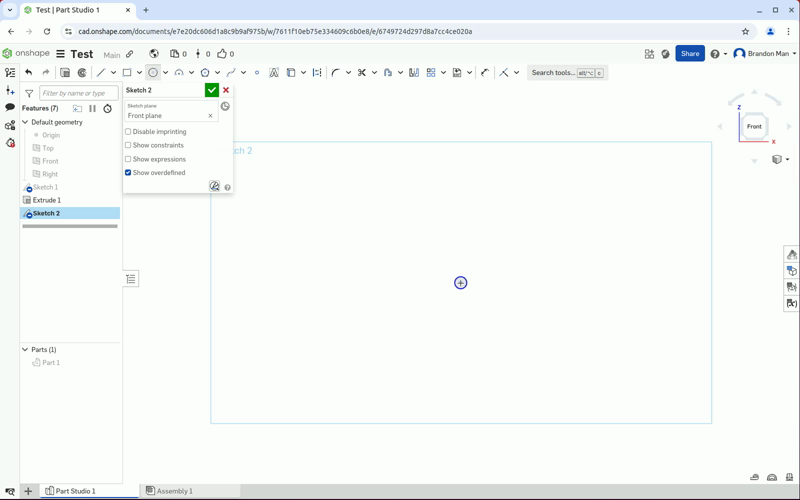
mouse_move(465, 282)
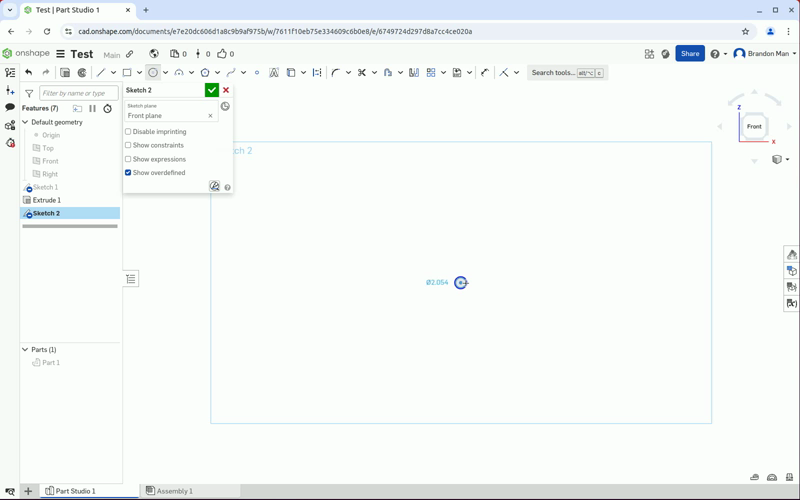
scroll(6)
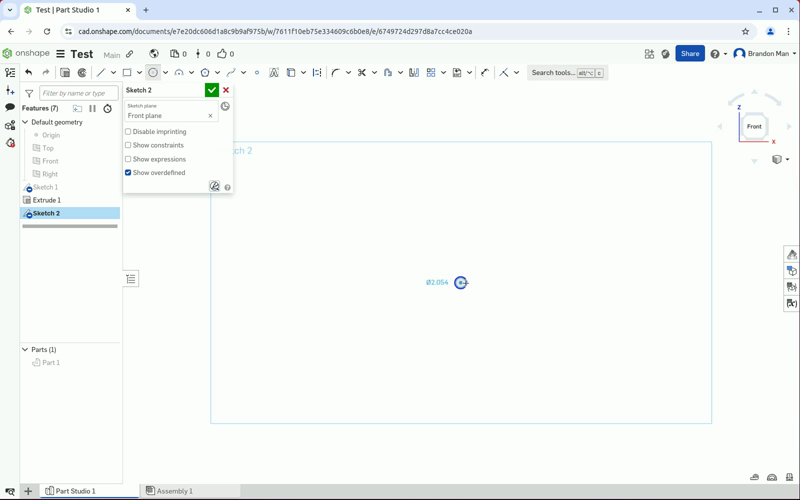
scroll(6)
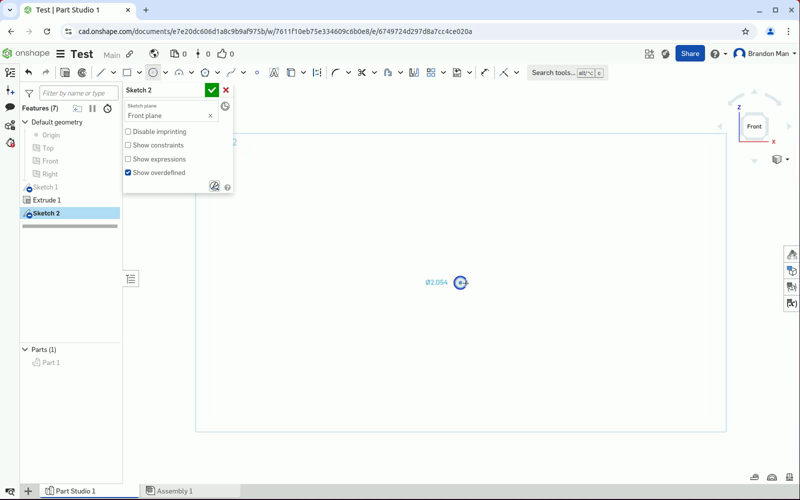
scroll(6)
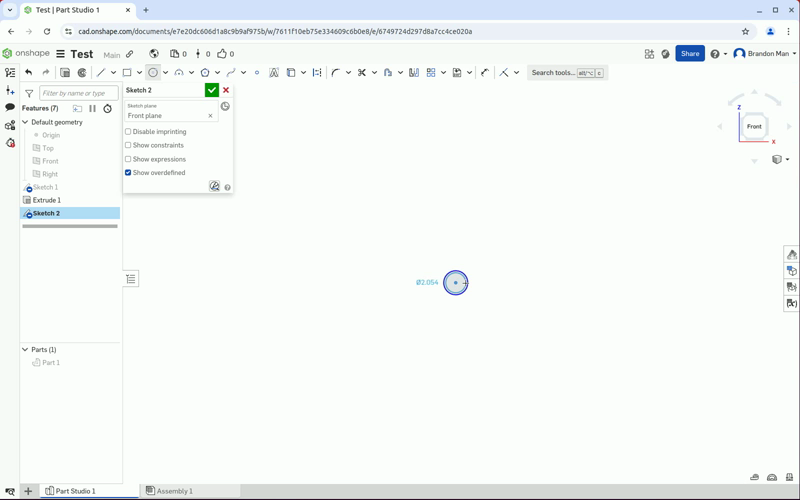
scroll(6)
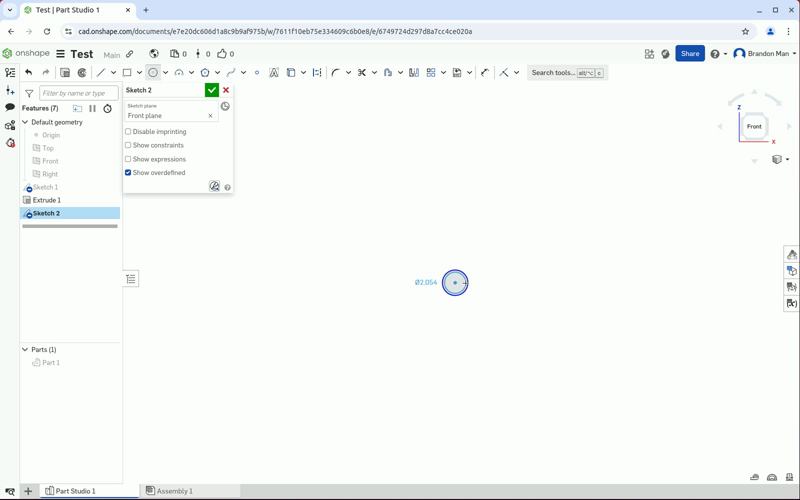
scroll(6)
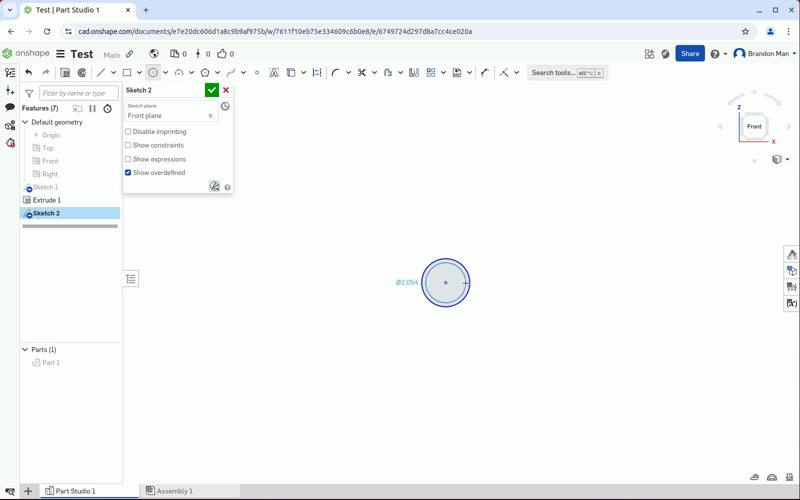
scroll(6)
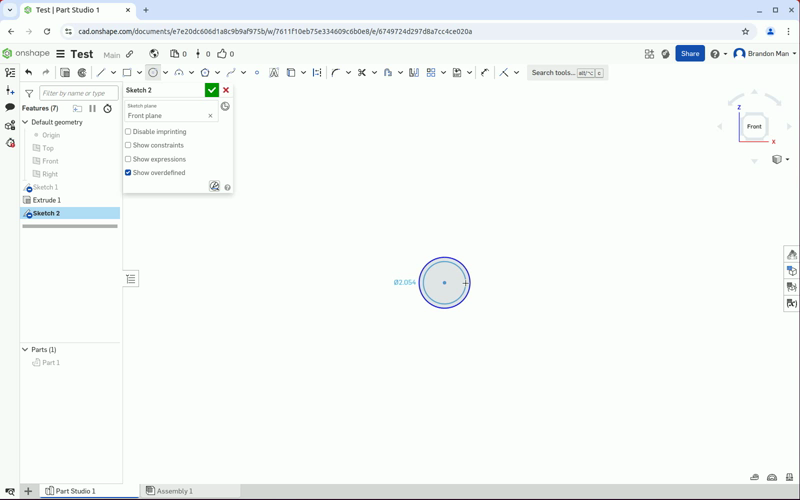
scroll(6)
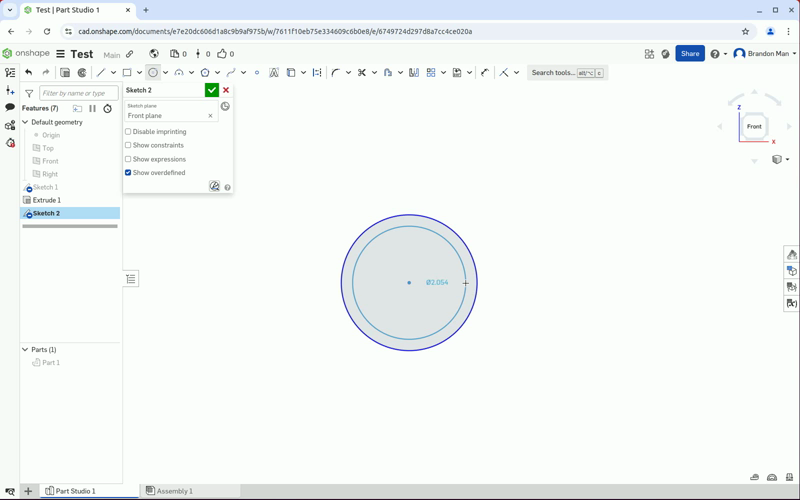
click(465, 282)
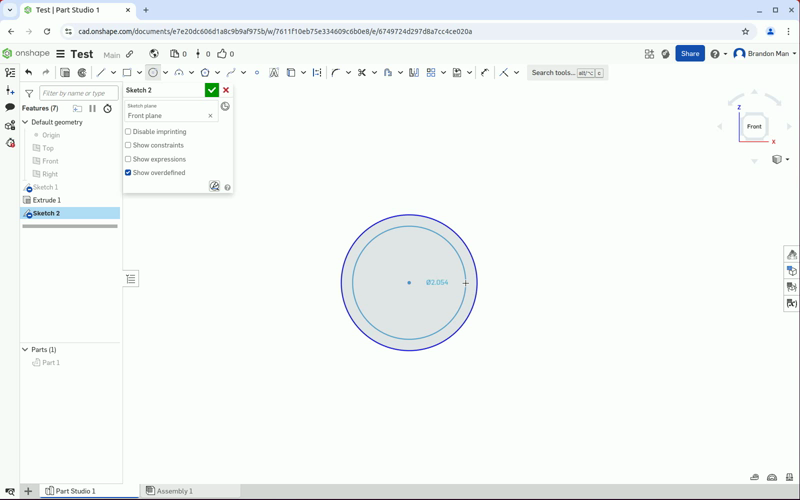
scroll(-6)
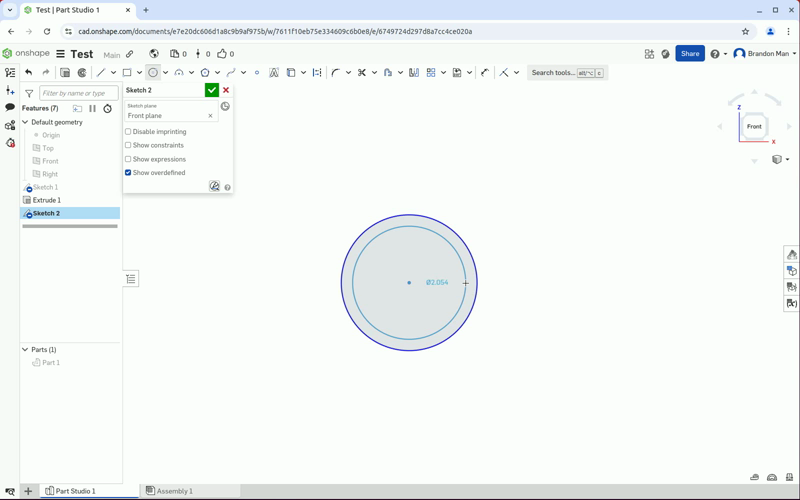
scroll(-6)
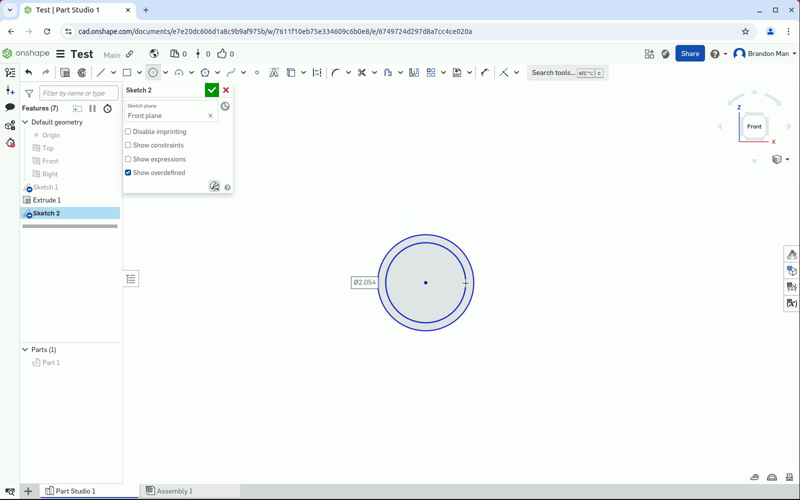
scroll(-6)
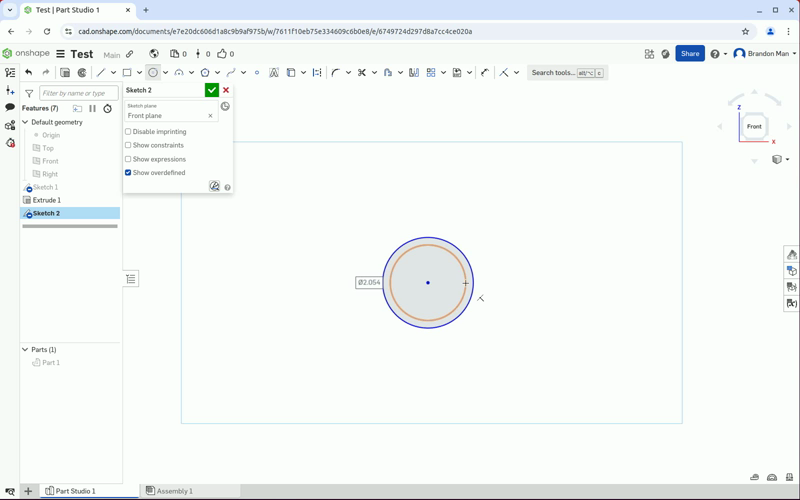
scroll(-6)
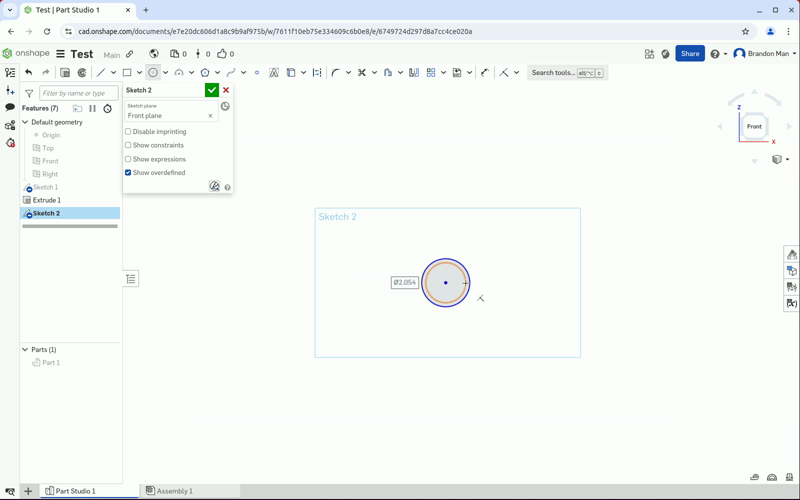
scroll(-6)
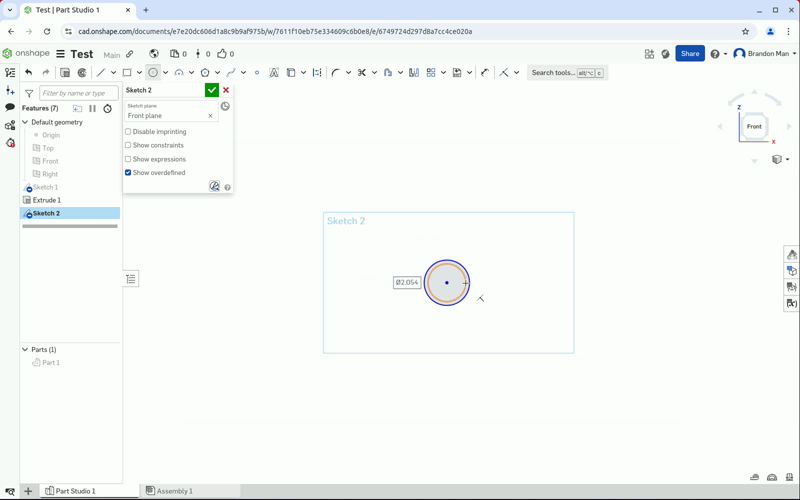
scroll(-6)
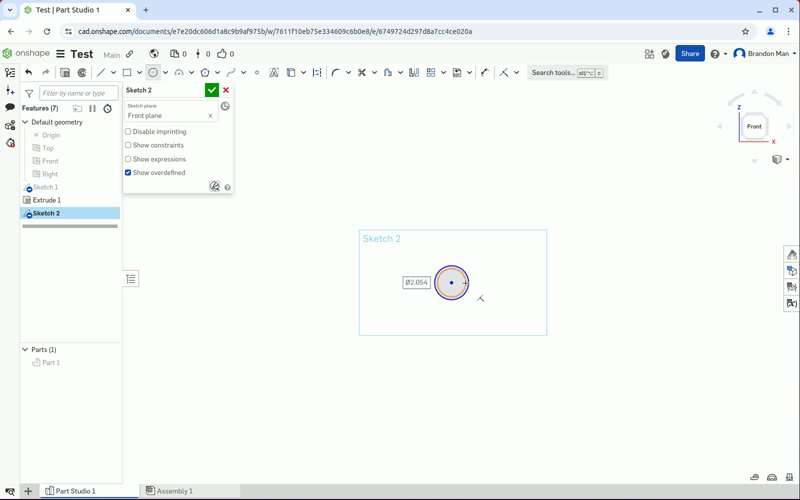
scroll(-6)
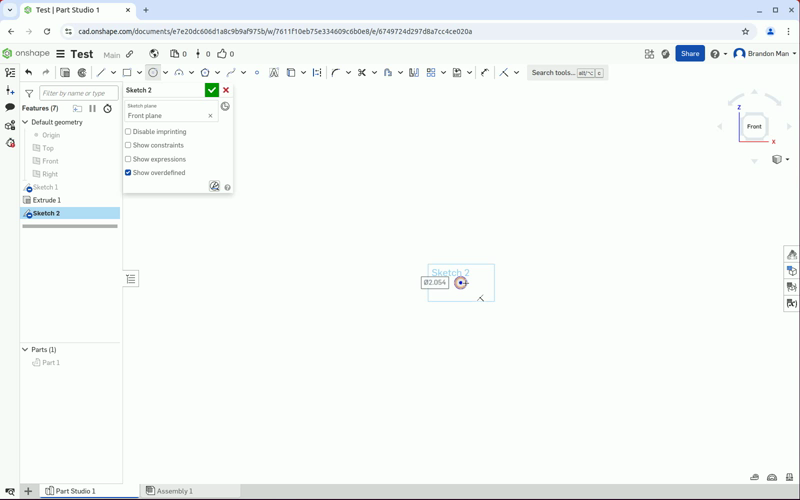
key(esc)
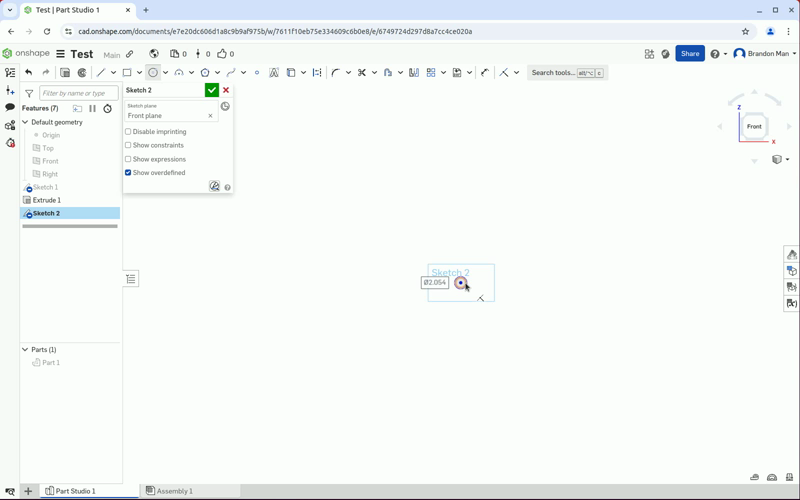
mouse_move(459, 288)
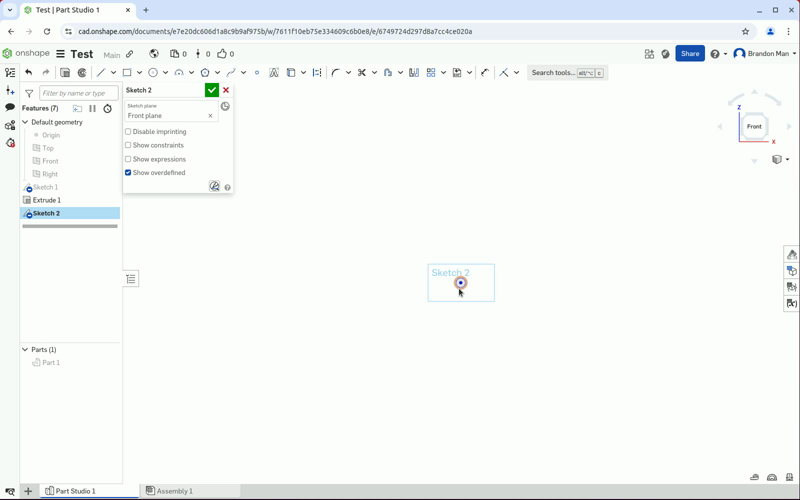
scroll(6)
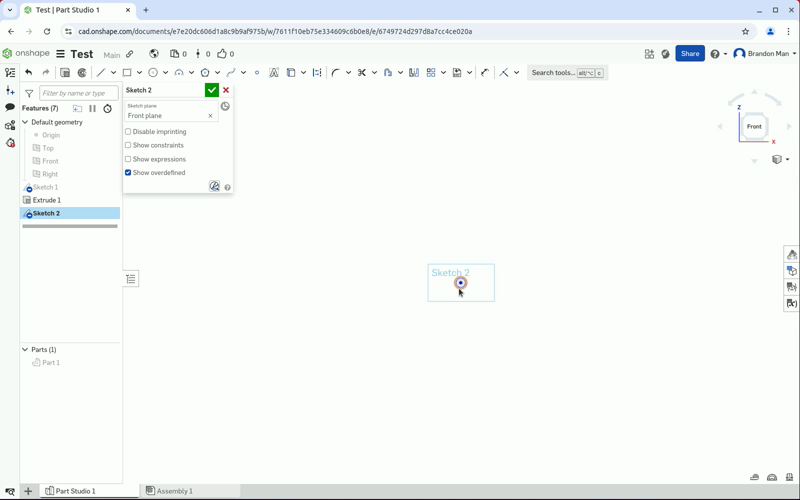
scroll(6)
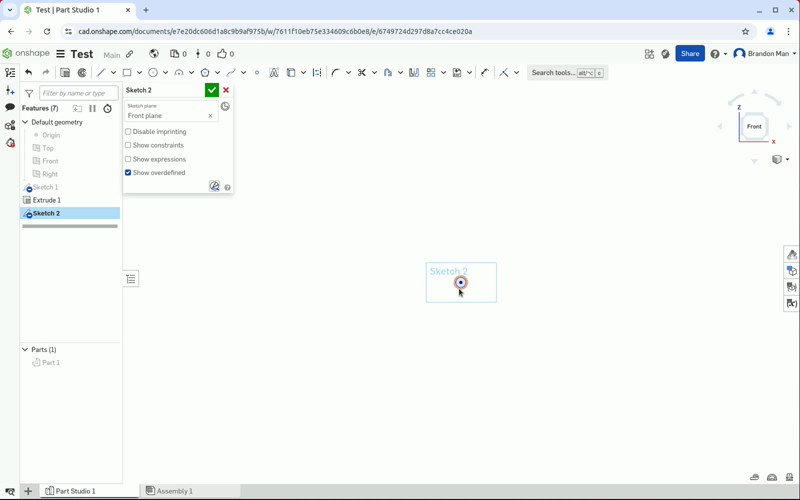
scroll(6)
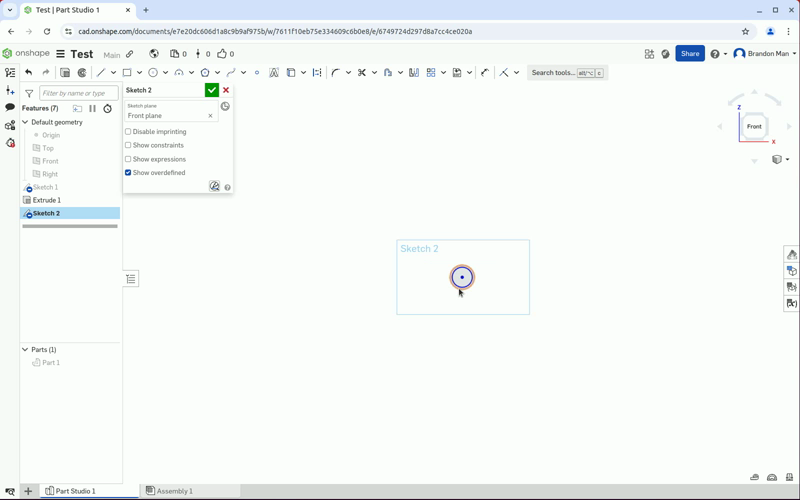
scroll(6)
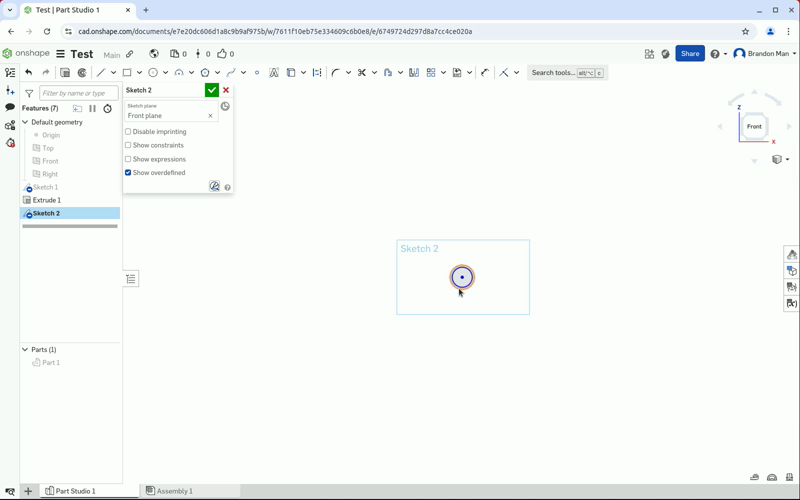
scroll(6)
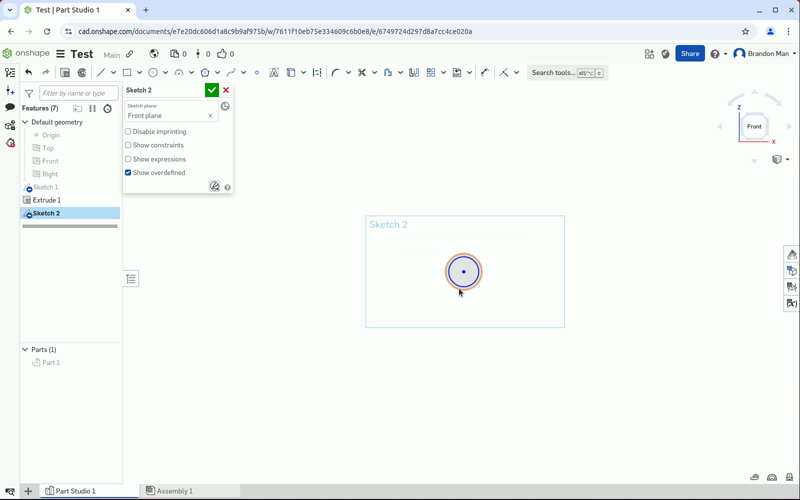
scroll(6)
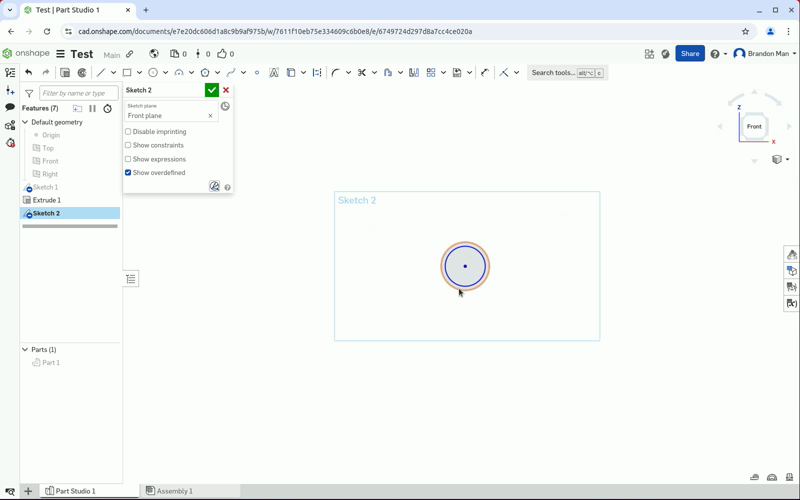
scroll(6)
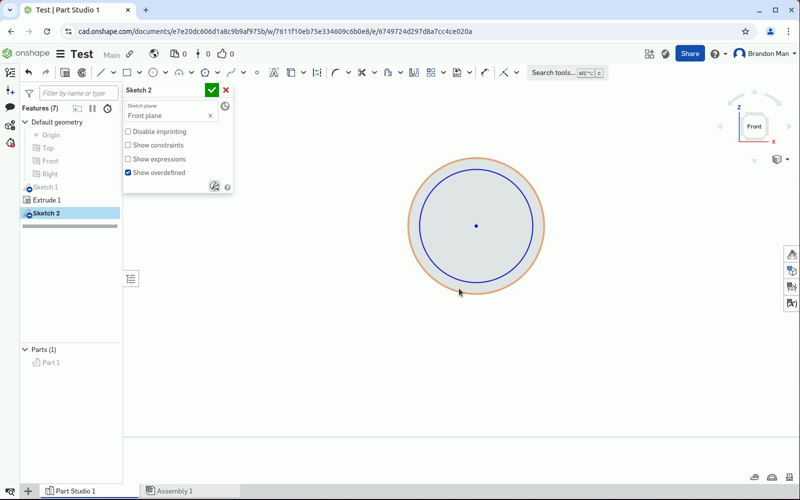
click(459, 288)
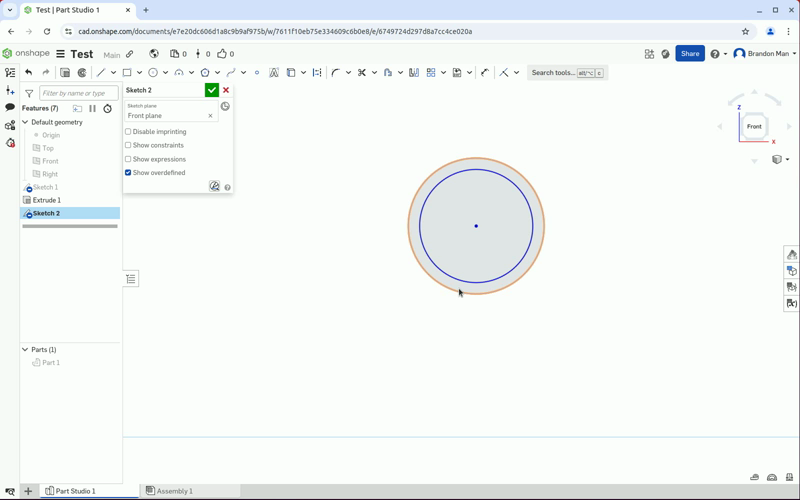
scroll(-6)
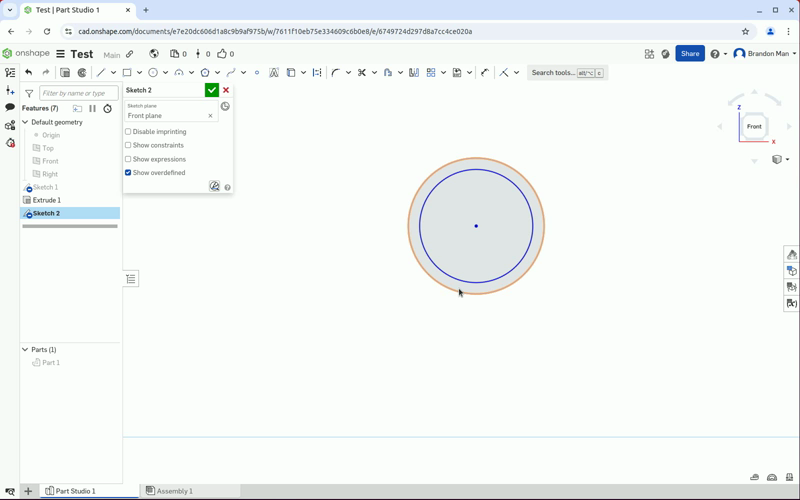
scroll(-6)
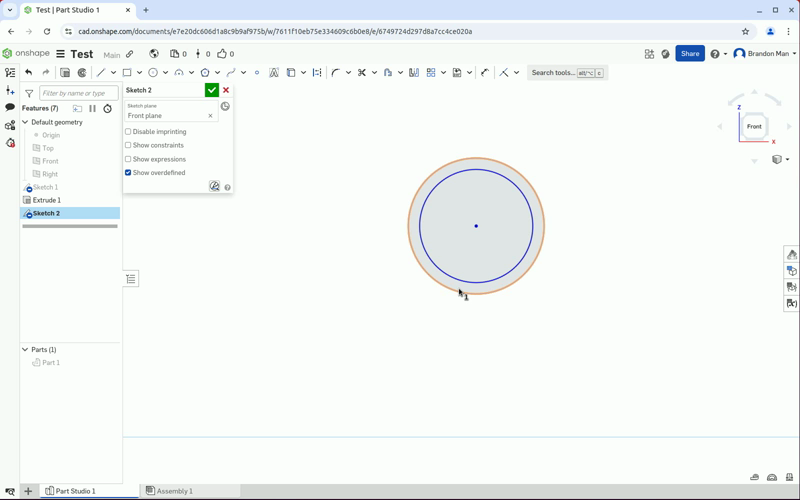
scroll(-6)
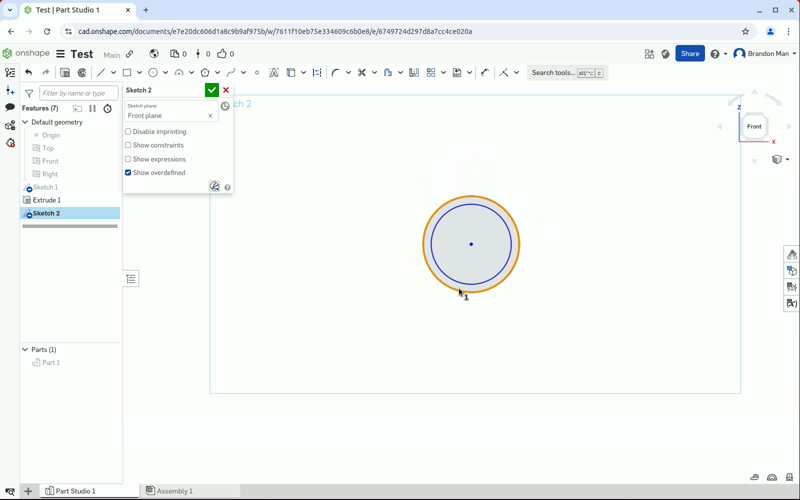
scroll(-6)
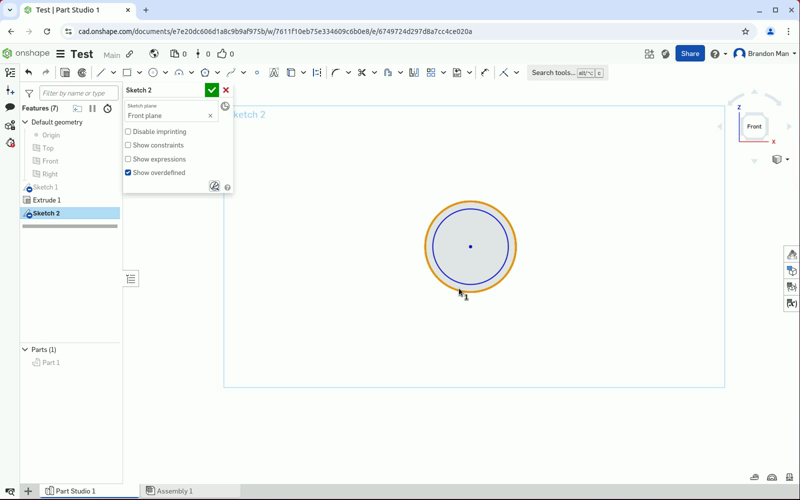
scroll(-6)
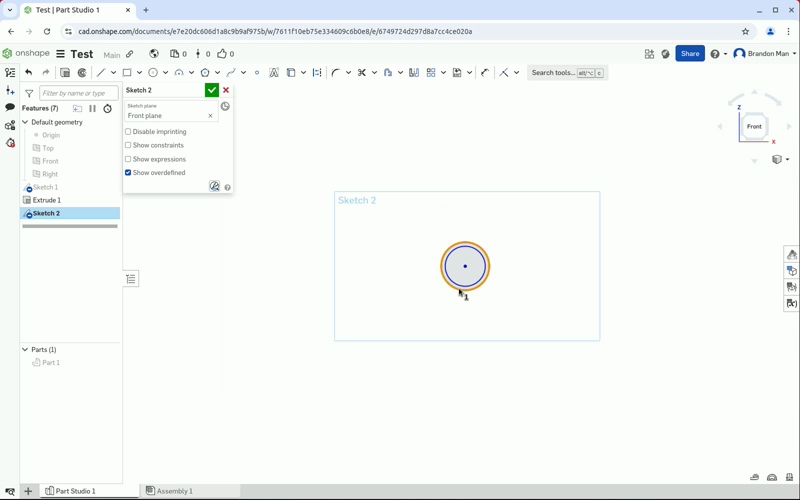
scroll(-6)
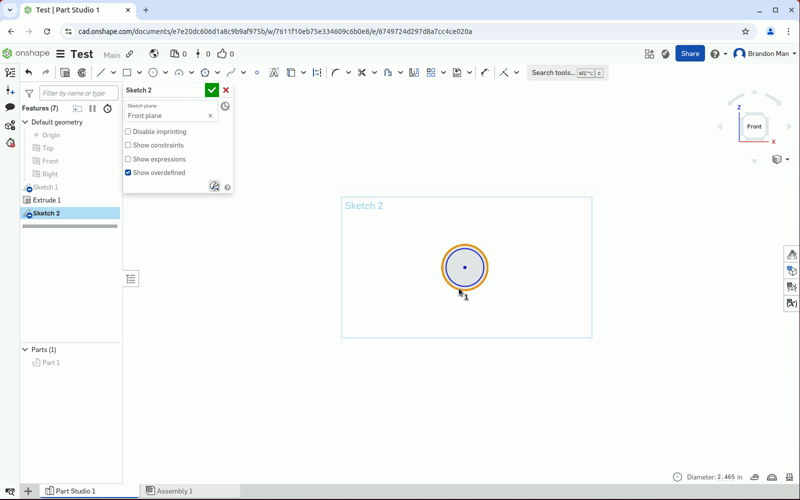
scroll(-6)
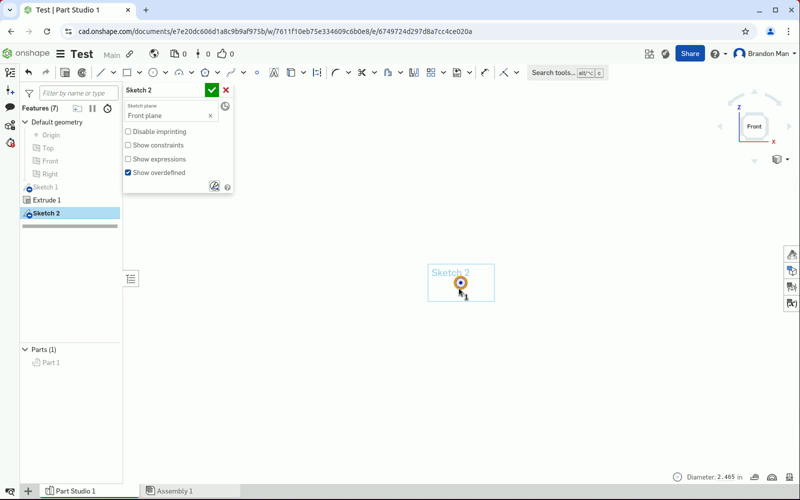
mouse_move(73, 352)
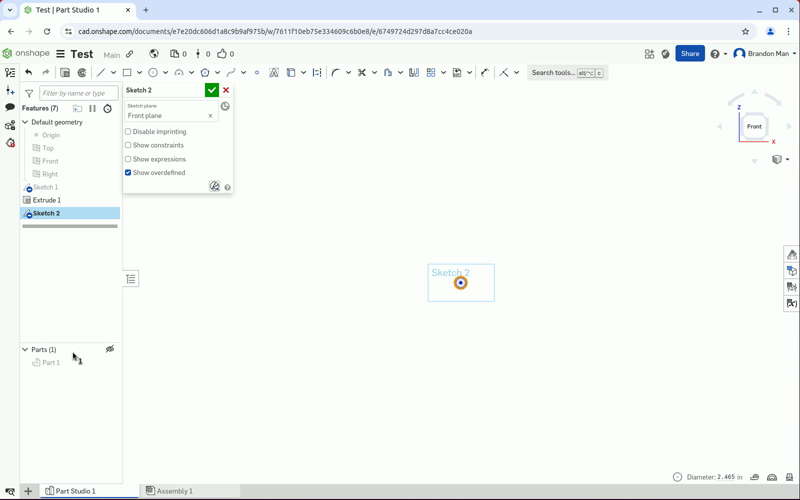
key(shift+y)
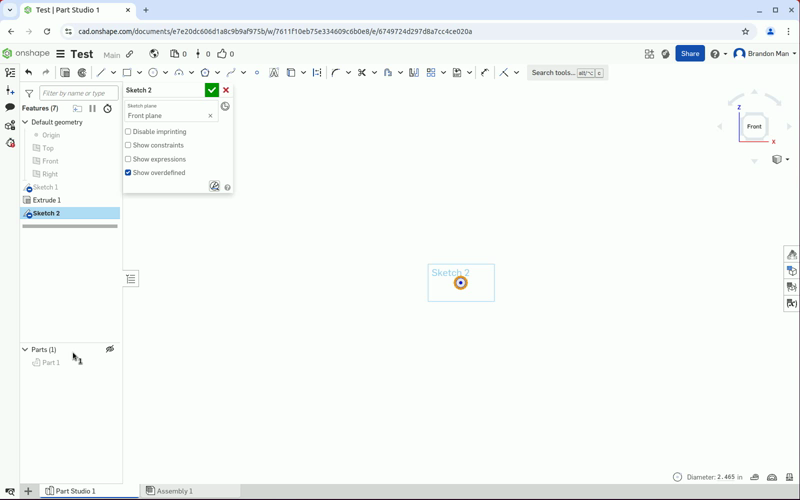
key(shift+e)
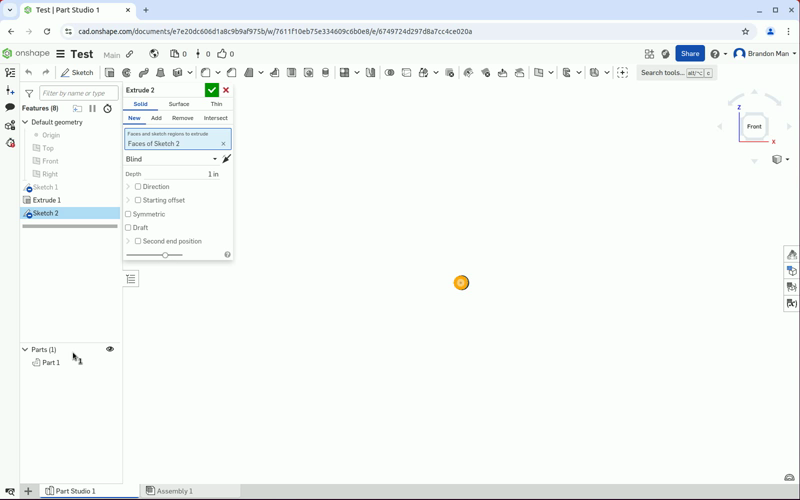
mouse_move(143, 106)
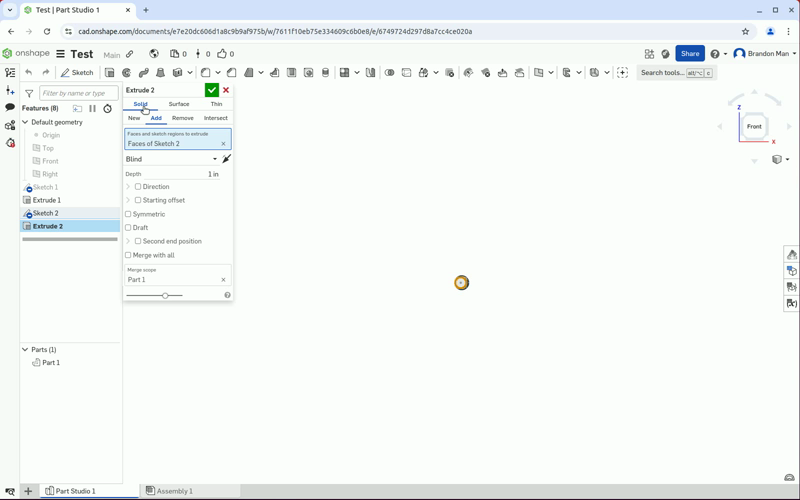
click(143, 106)
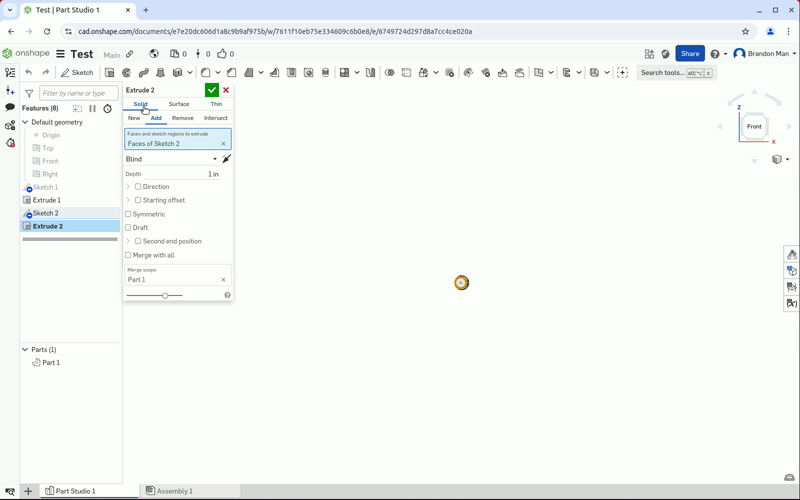
mouse_move(137, 120)
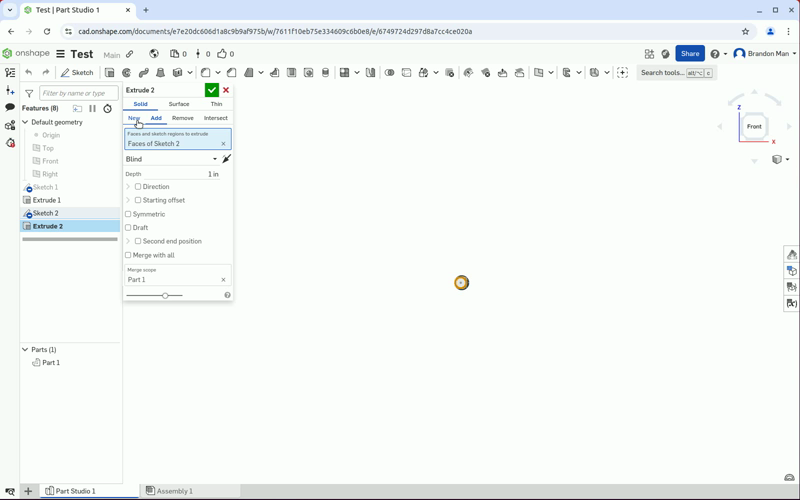
click(137, 120)
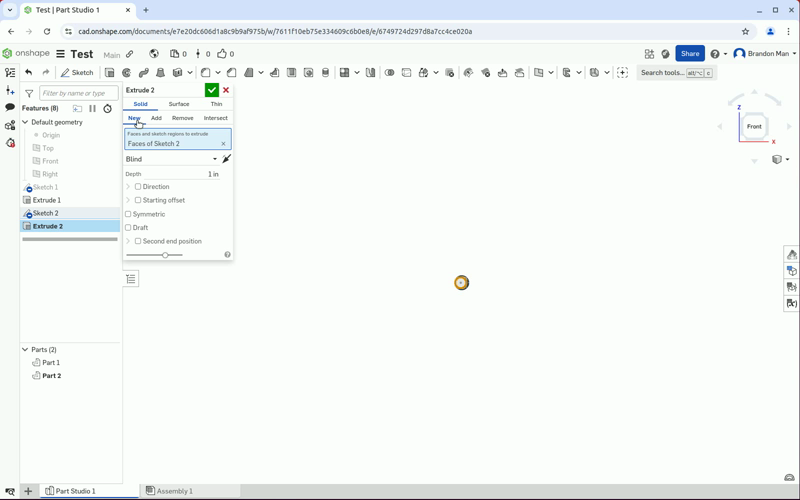
key(tab, 4)
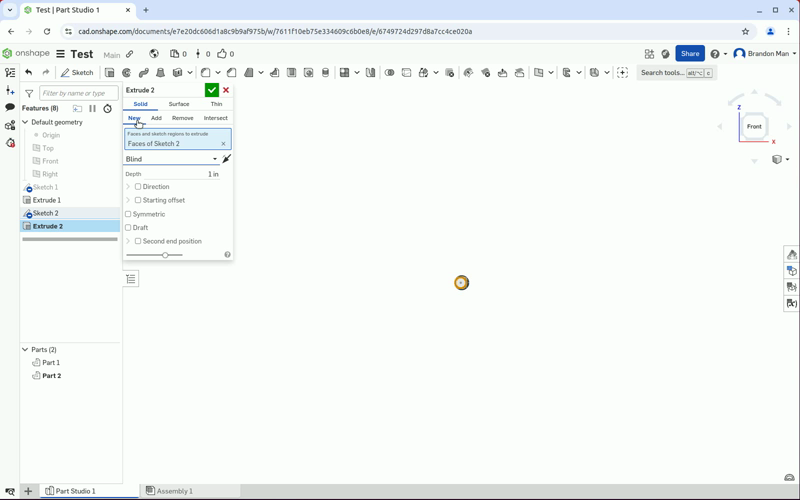
text(23.108)
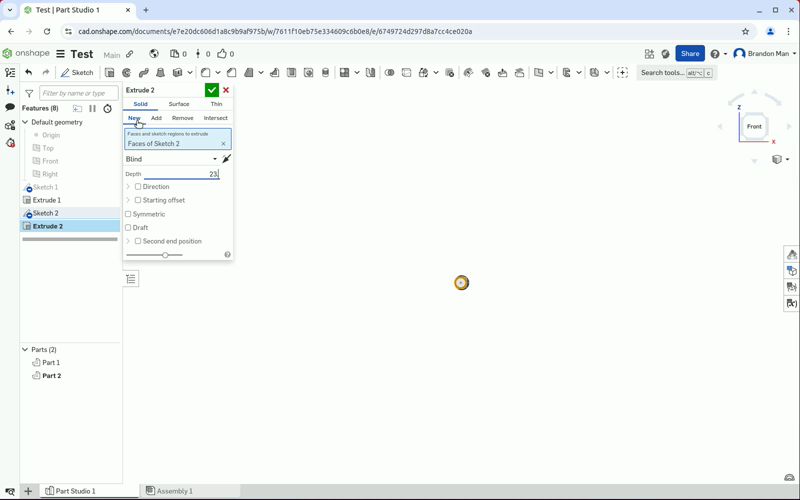
key(enter)
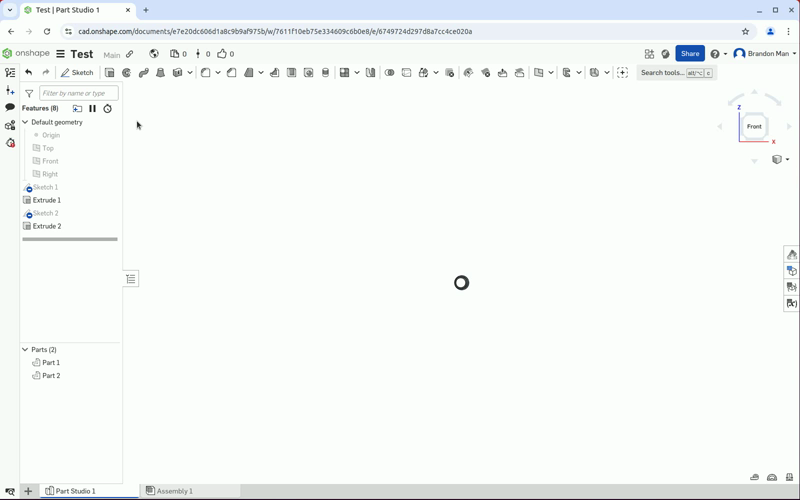
key(shift+h)
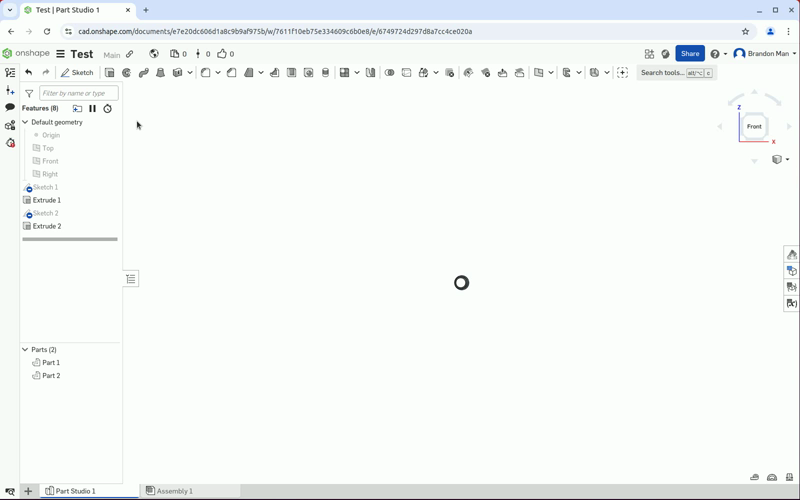
key(shift+h)
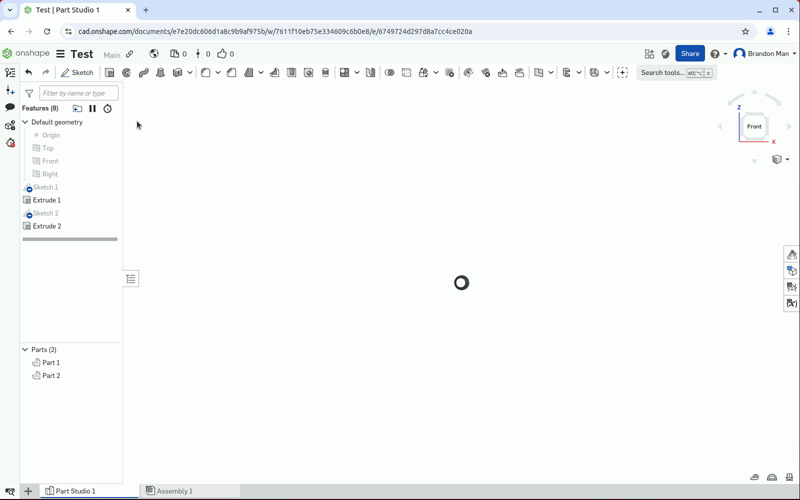
mouse_move(73, 189)
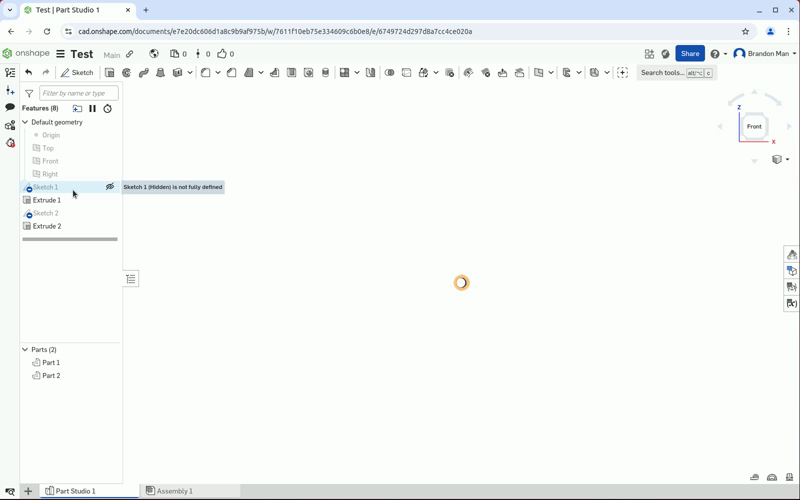
click(73, 189)
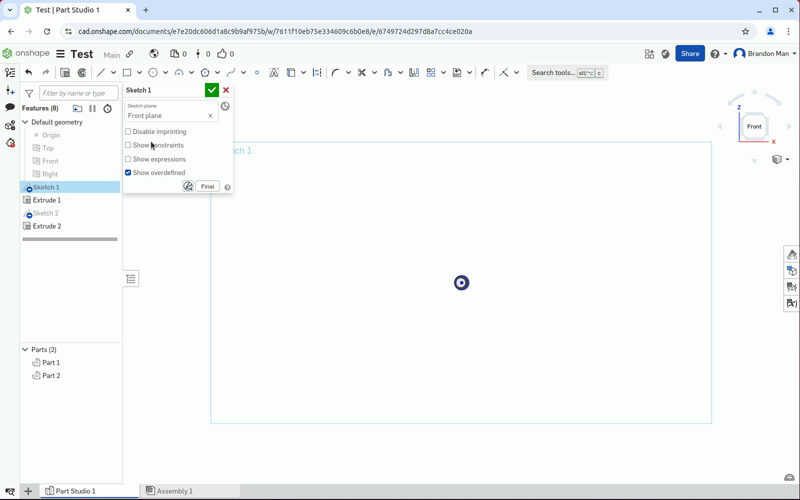
mouse_move(229, 92)
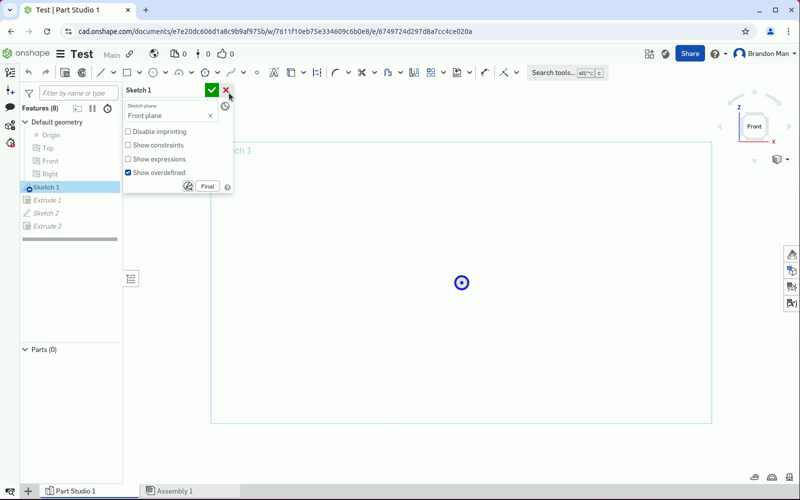
click(229, 92)
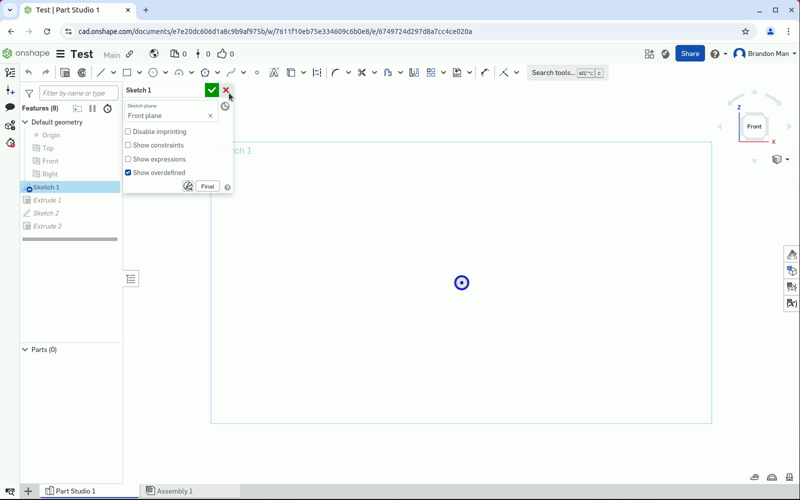
key(shift+s)
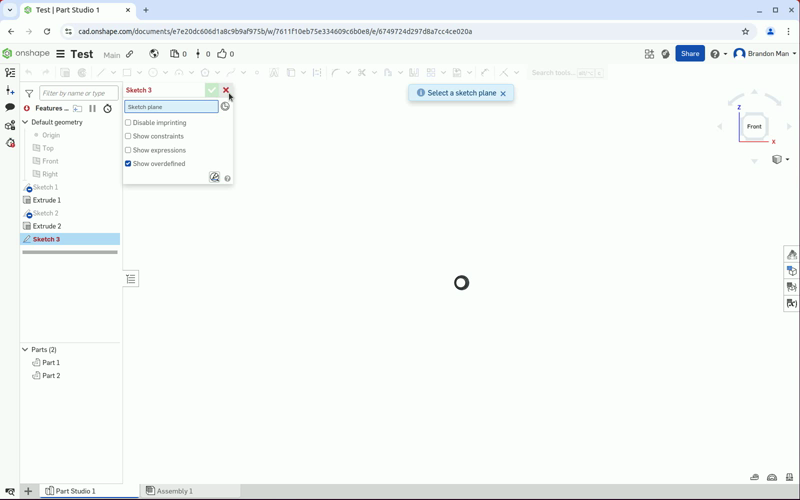
mouse_move(73, 163)
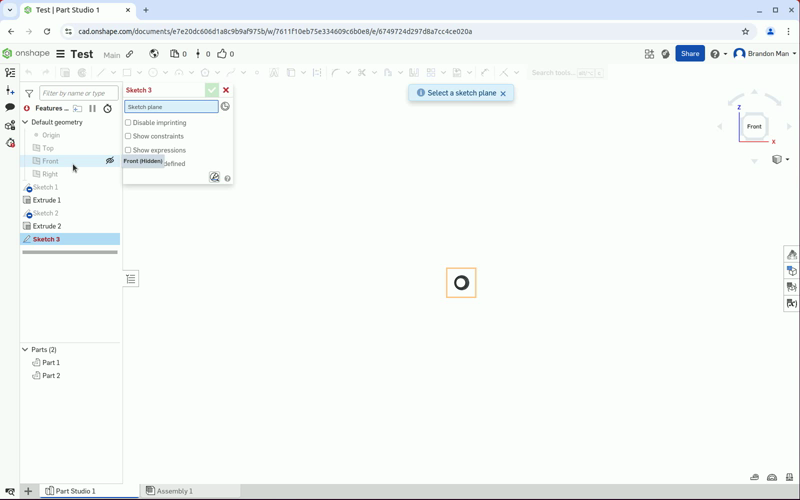
click(73, 163)
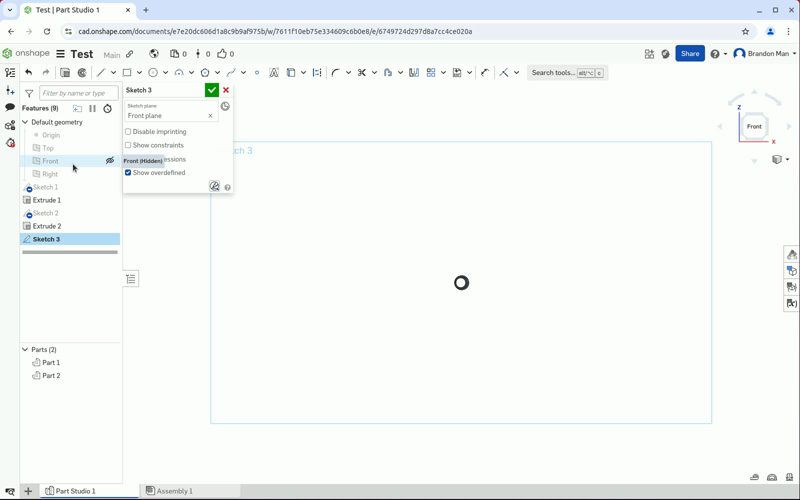
mouse_move(73, 352)
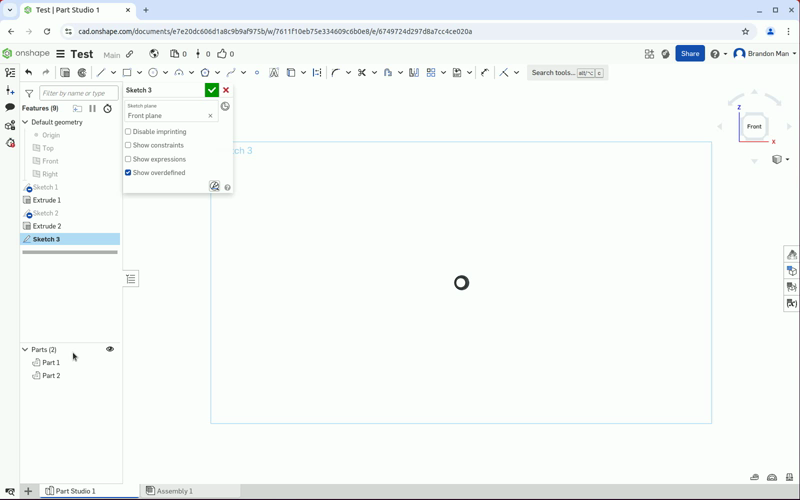
key(y)
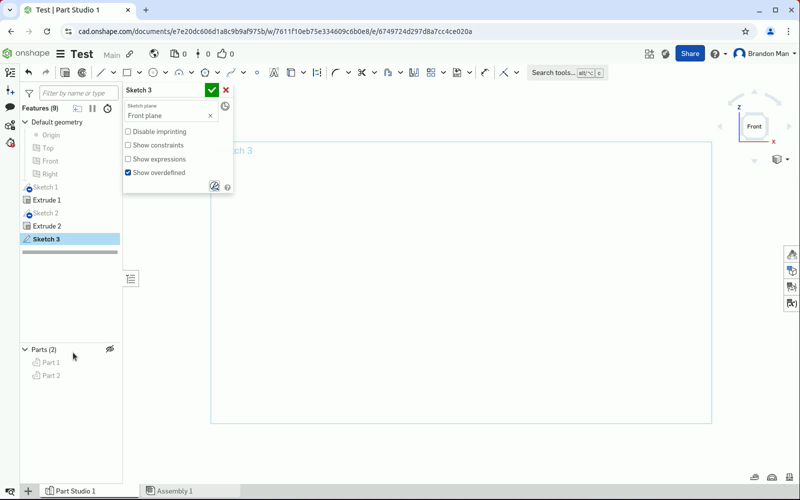
key(c)
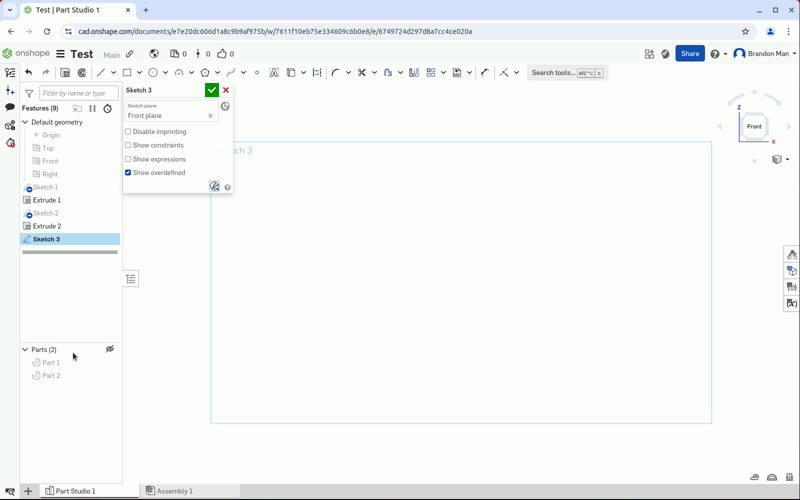
key_down(shift)
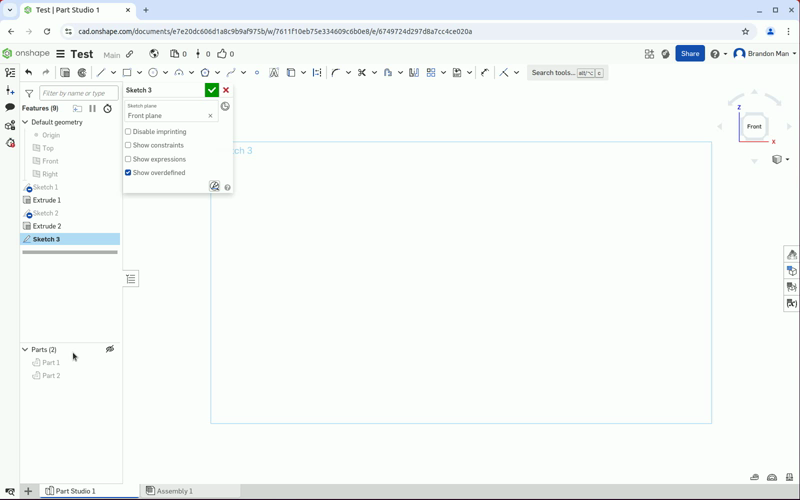
mouse_move(460, 282)
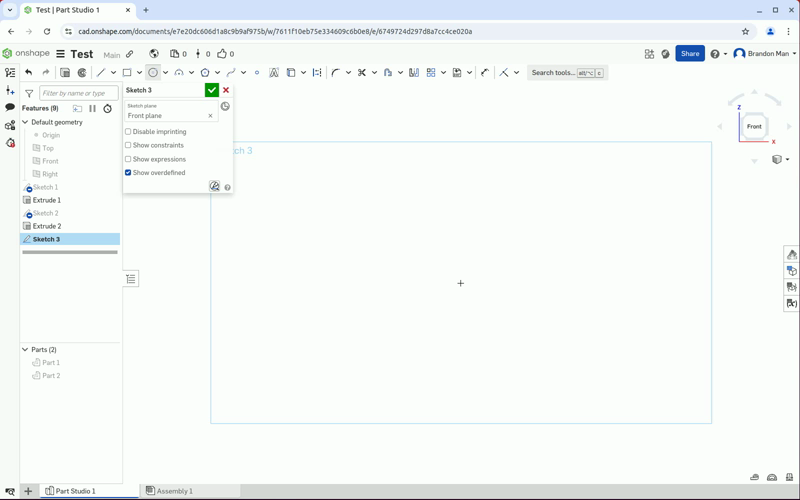
click(460, 282)
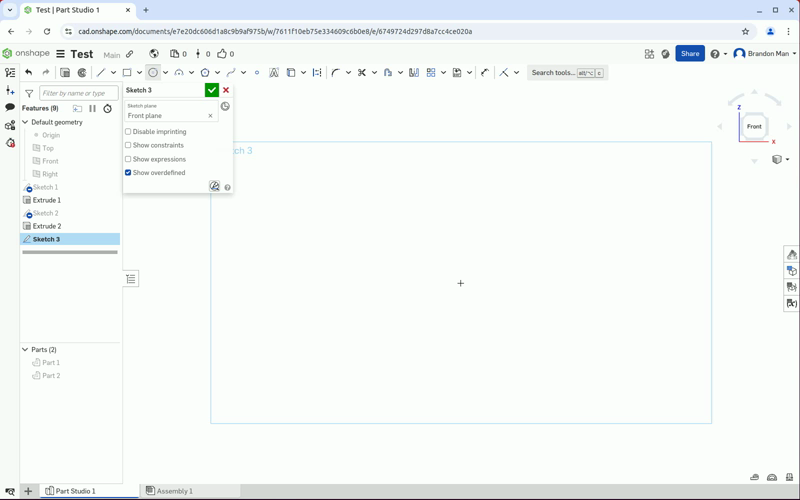
key_up(shift)
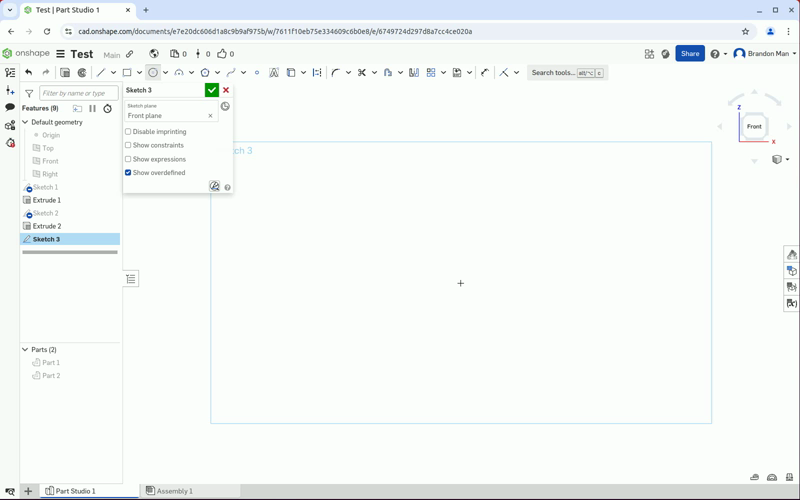
mouse_move(466, 282)
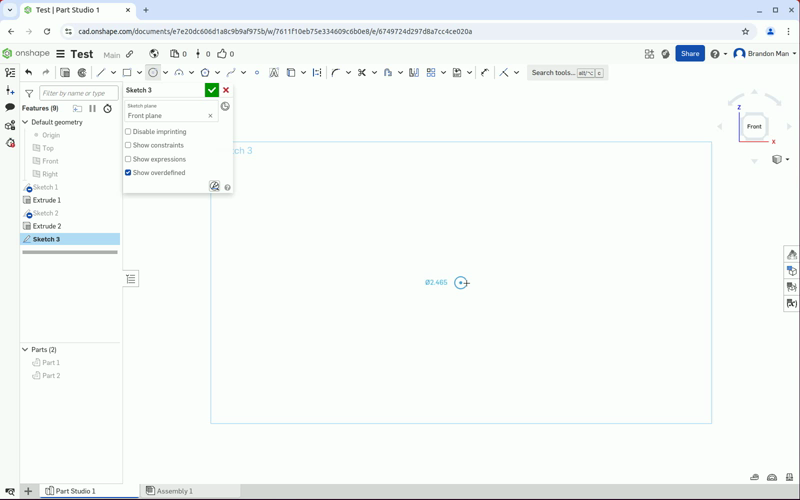
click(466, 282)
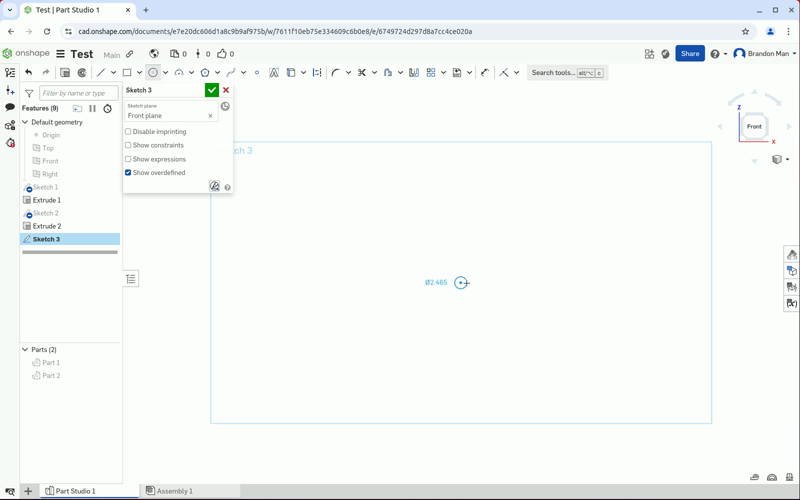
key(esc)
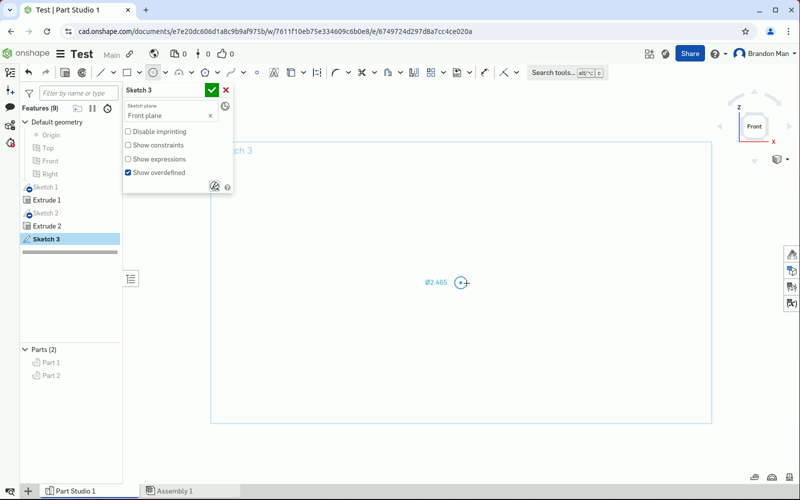
key(c)
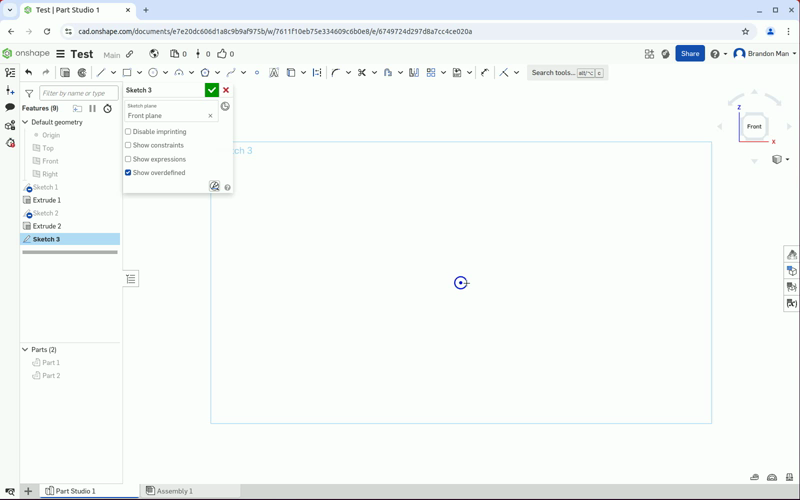
key_down(shift)
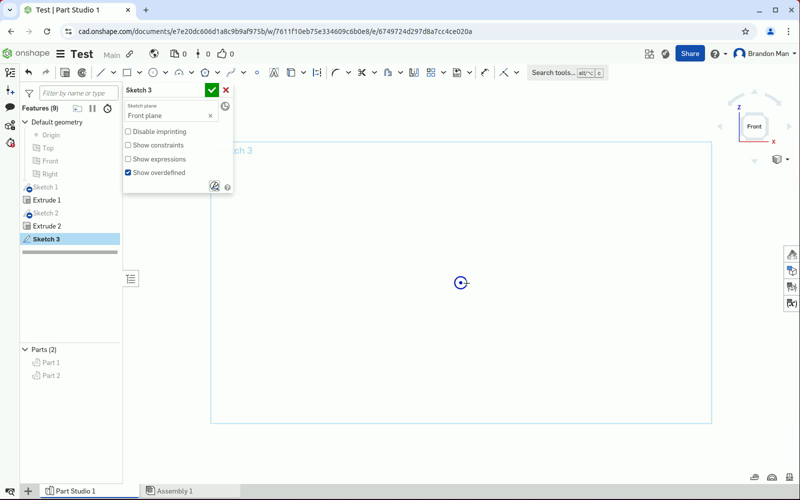
mouse_move(460, 282)
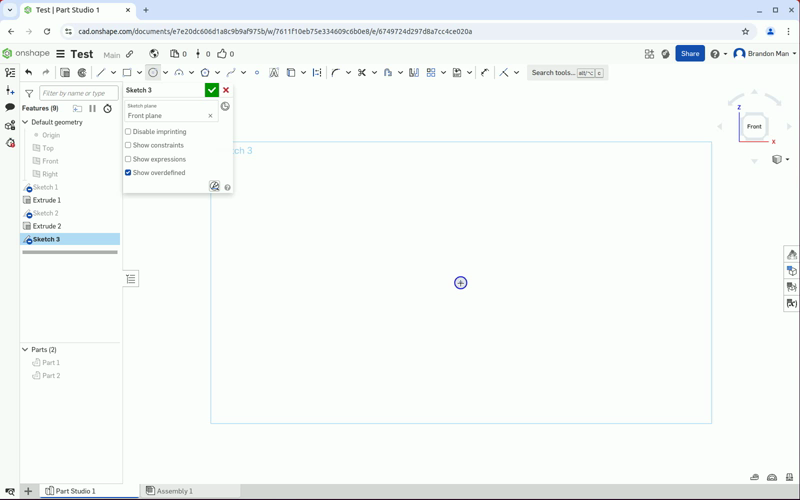
click(460, 282)
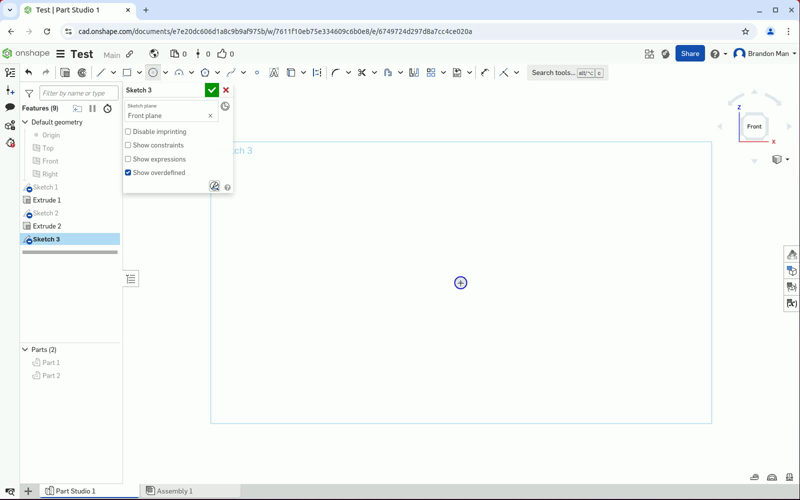
key_up(shift)
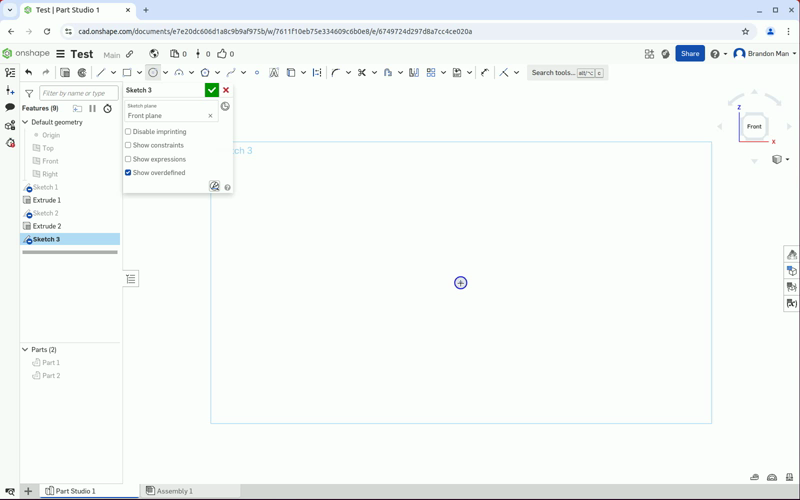
mouse_move(465, 282)
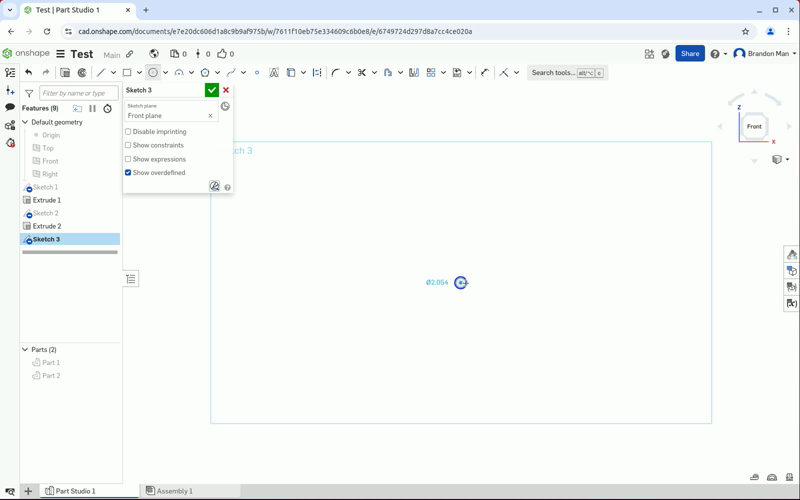
scroll(6)
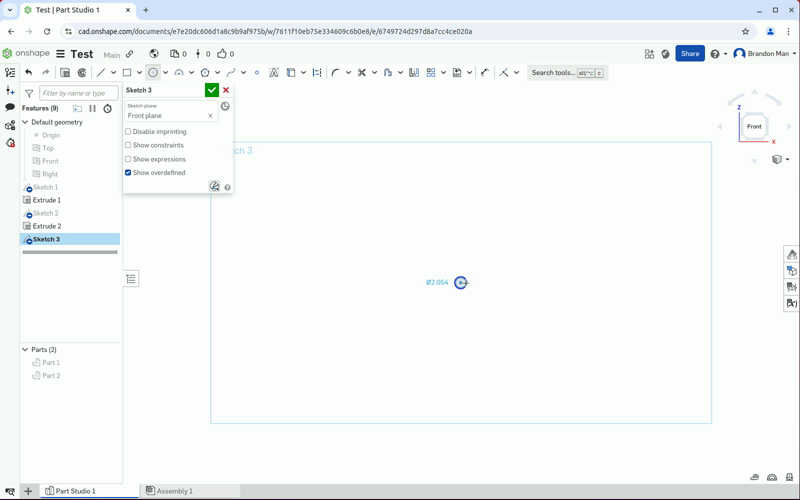
scroll(6)
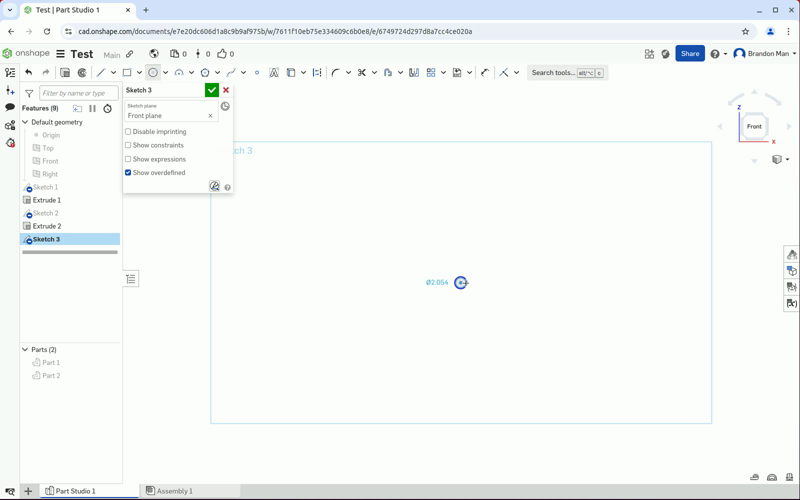
scroll(6)
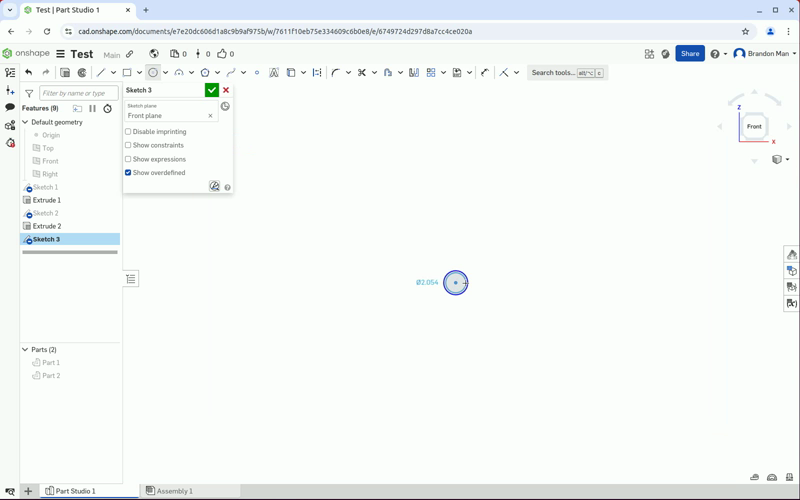
scroll(6)
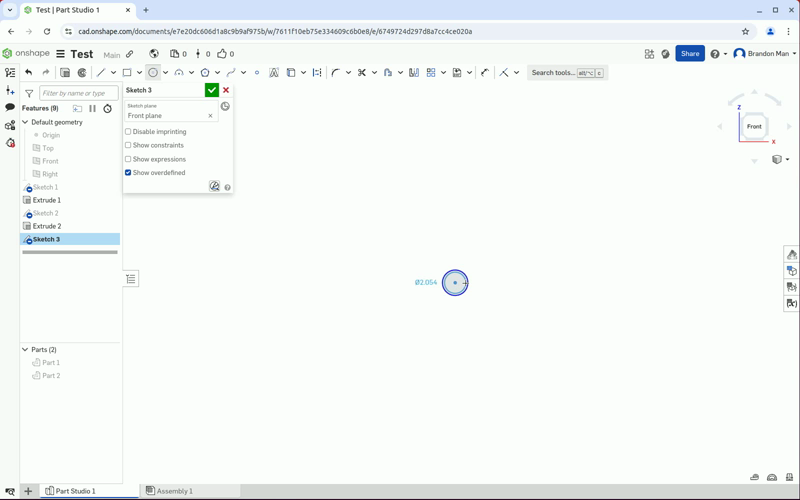
scroll(6)
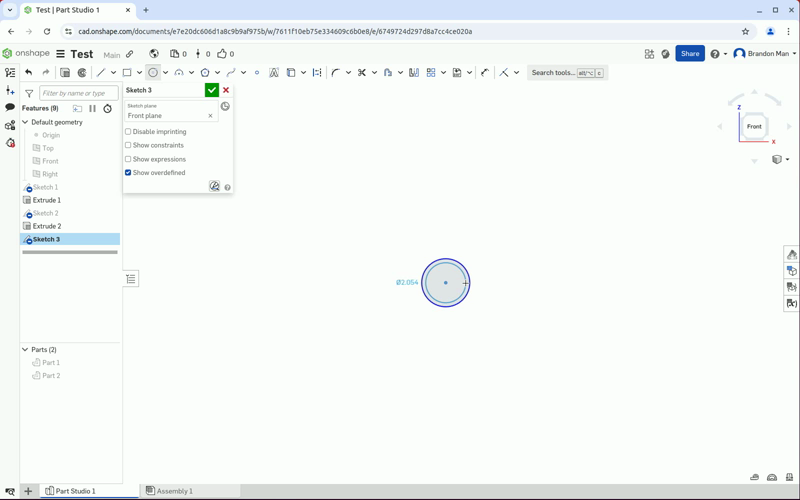
scroll(6)
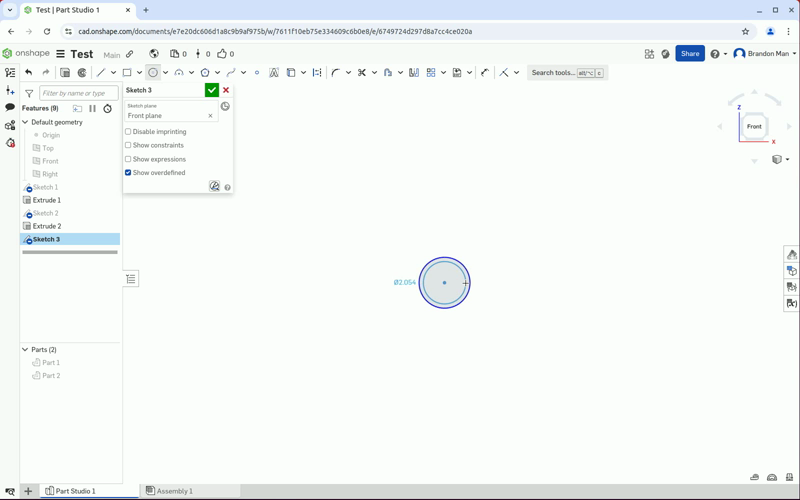
scroll(6)
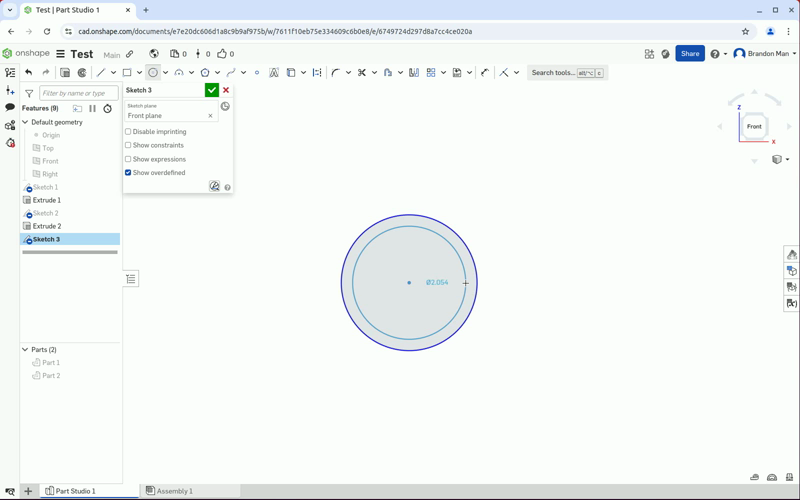
click(465, 282)
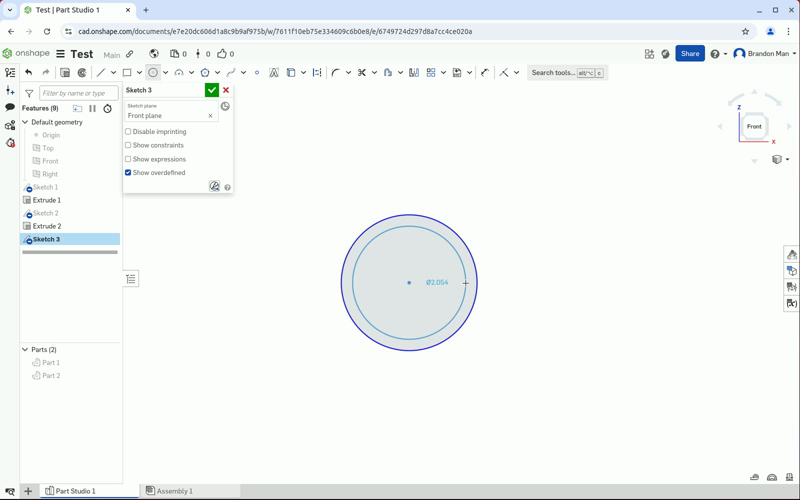
scroll(-6)
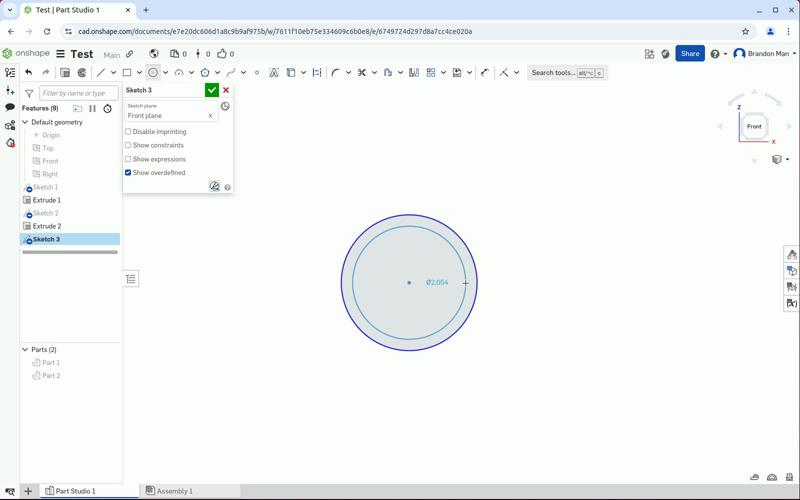
scroll(-6)
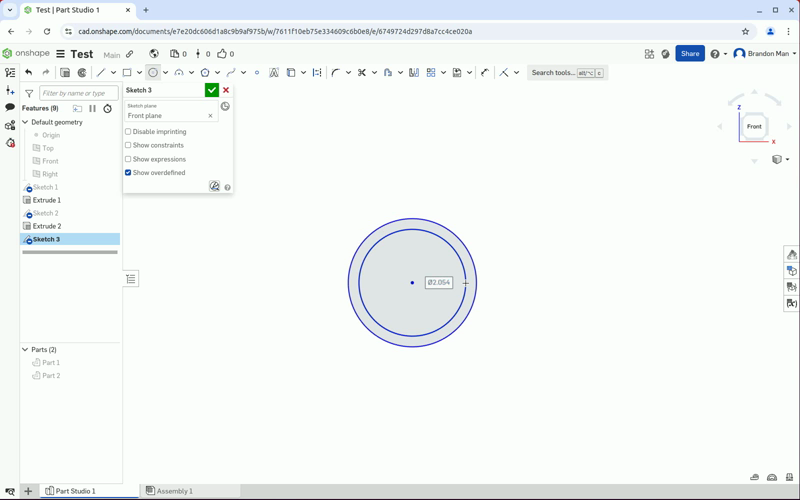
scroll(-6)
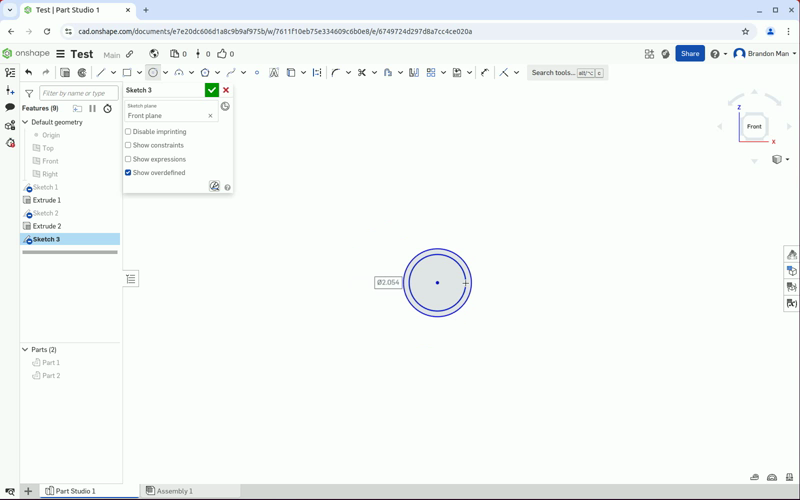
scroll(-6)
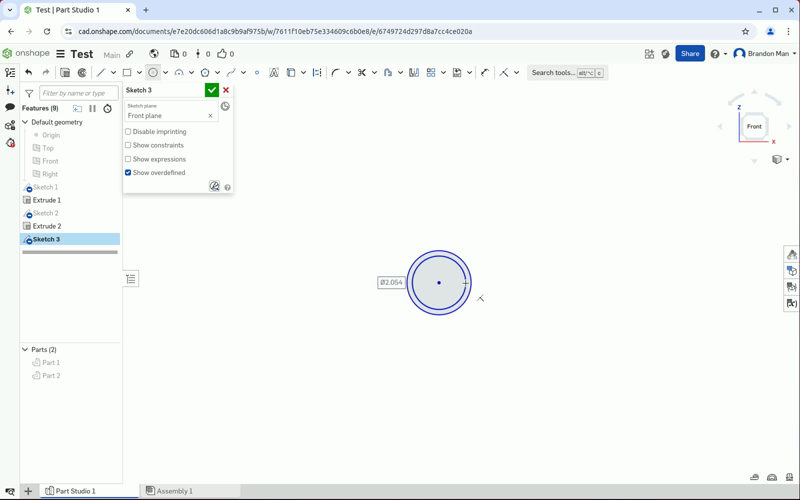
scroll(-6)
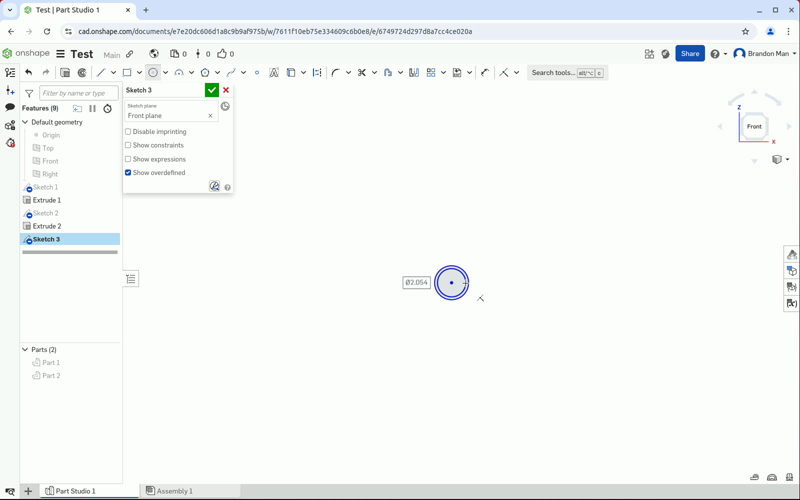
scroll(-6)
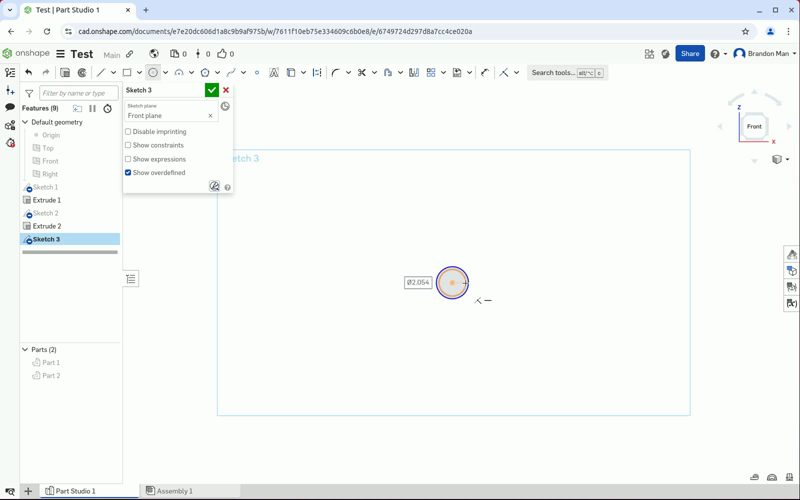
scroll(-6)
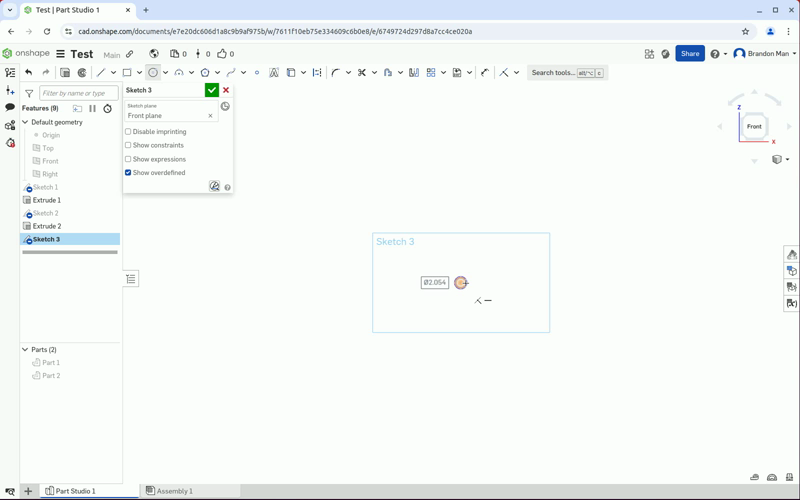
key(esc)
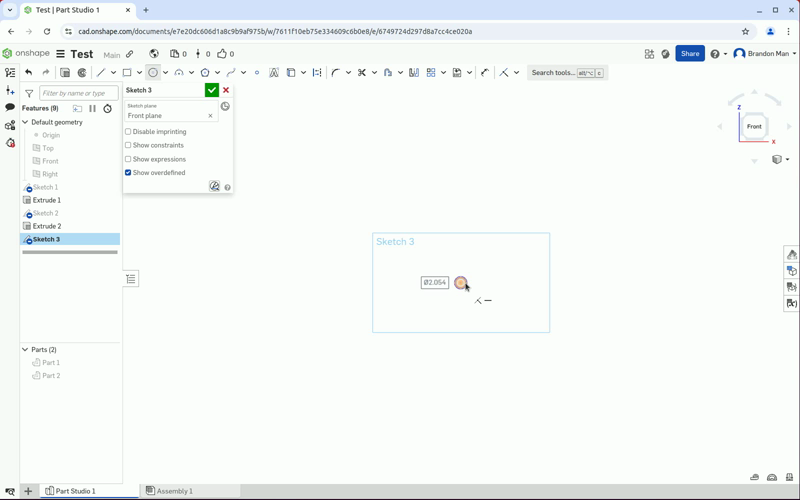
mouse_move(465, 281)
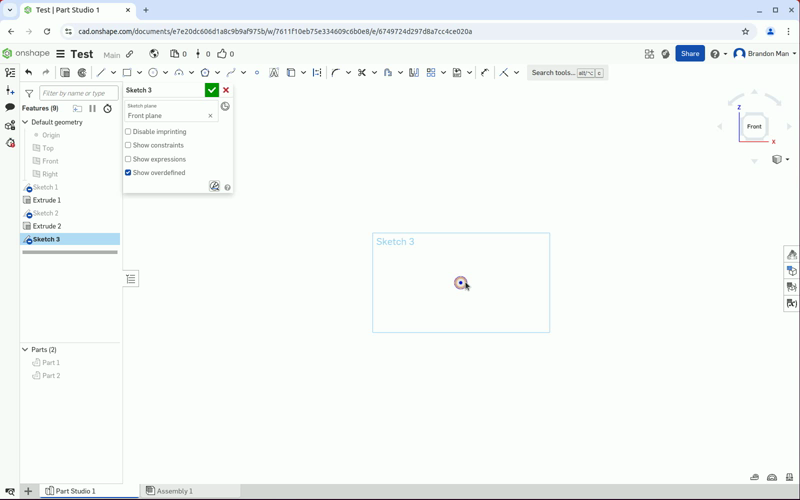
scroll(6)
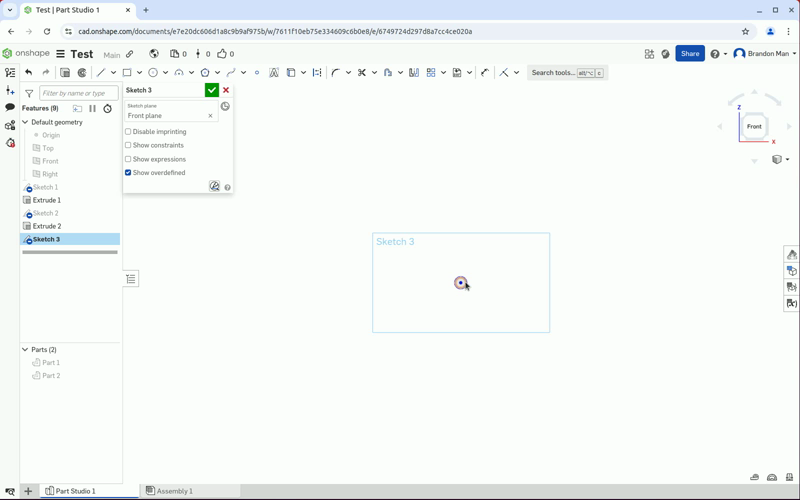
scroll(6)
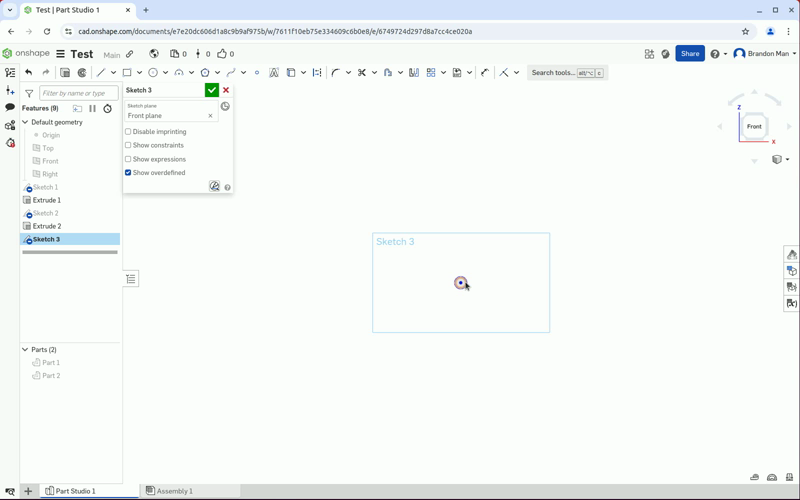
scroll(6)
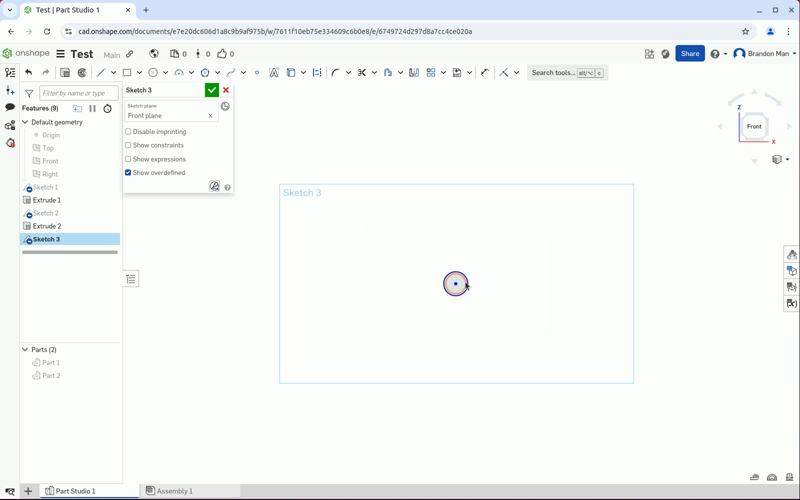
scroll(6)
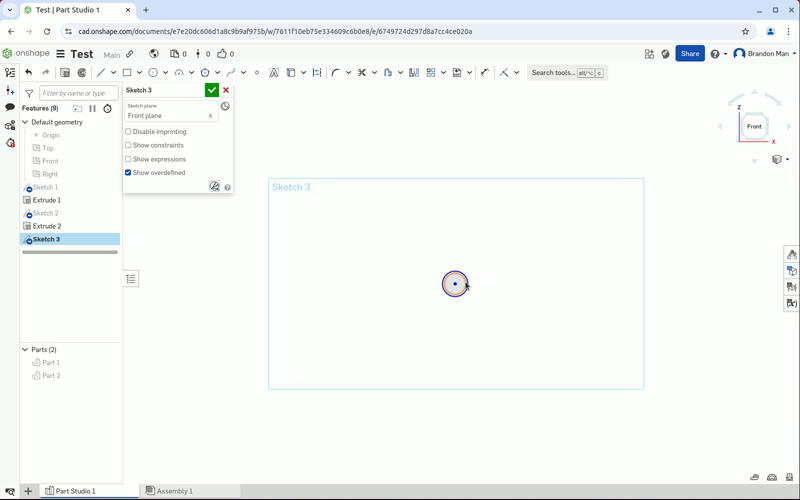
scroll(6)
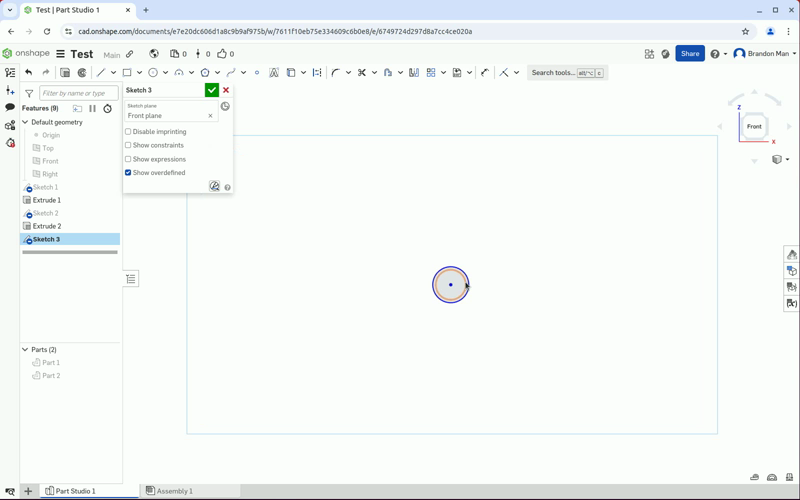
scroll(6)
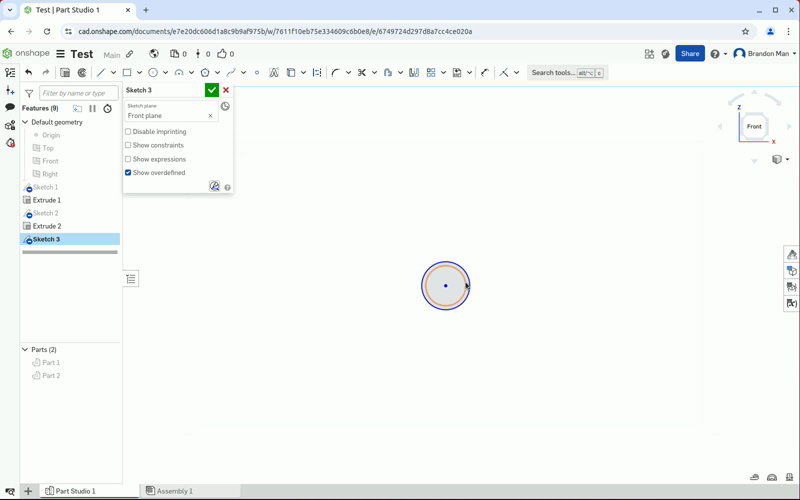
scroll(6)
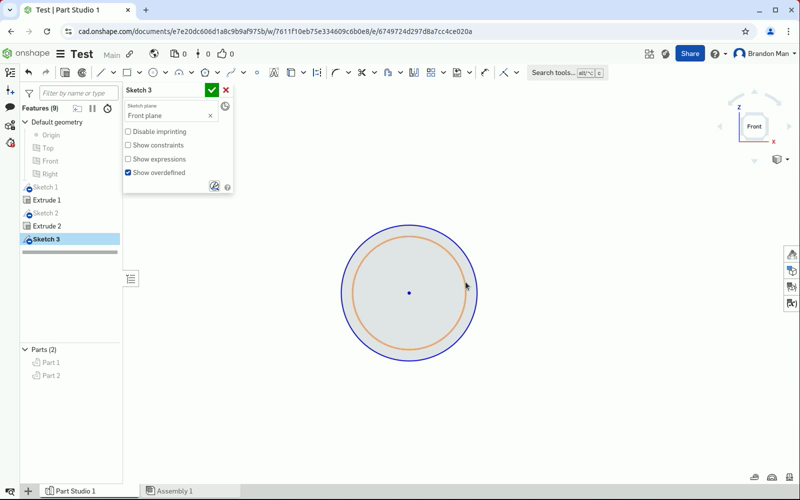
click(465, 281)
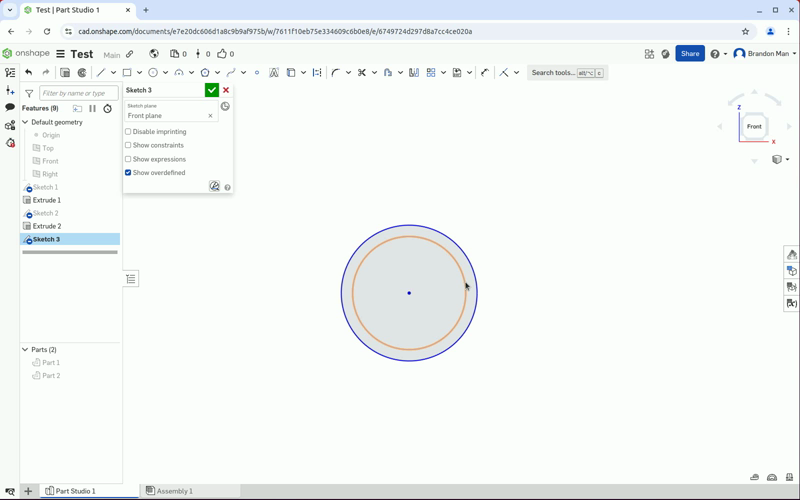
scroll(-6)
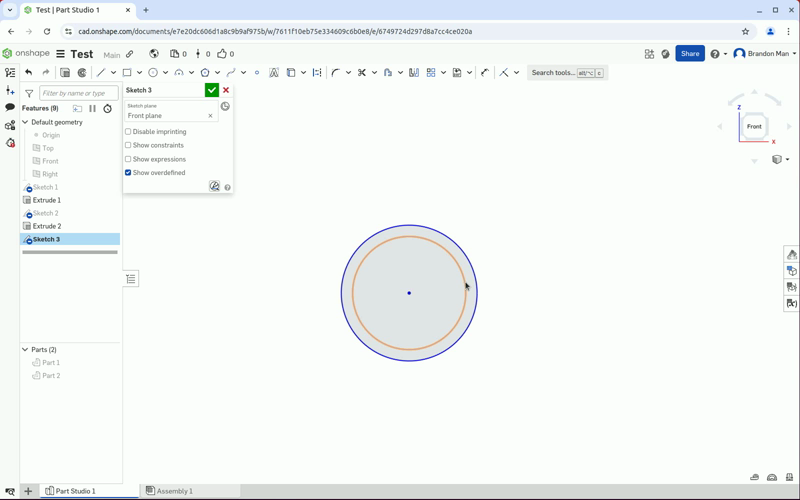
scroll(-6)
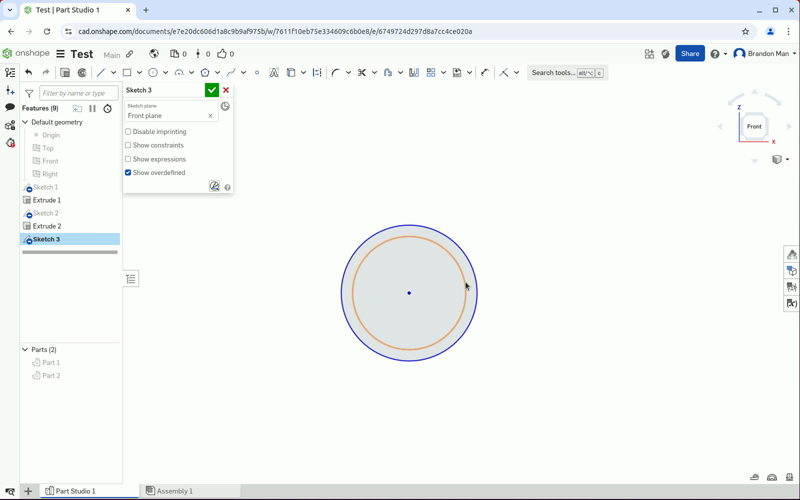
scroll(-6)
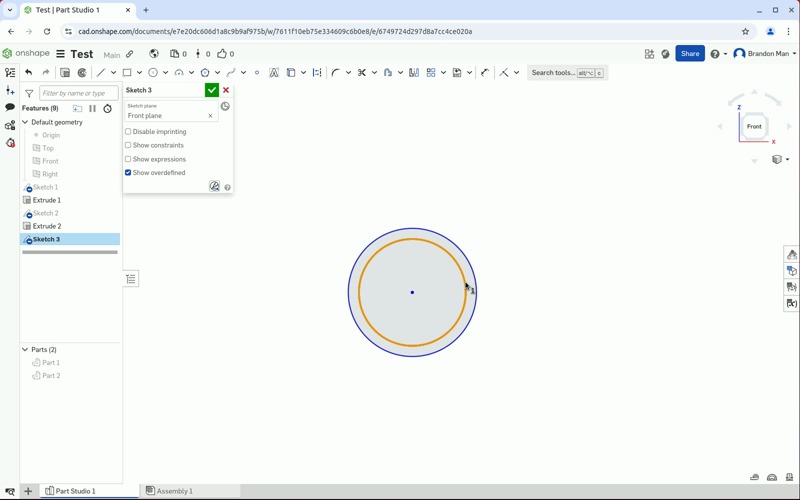
scroll(-6)
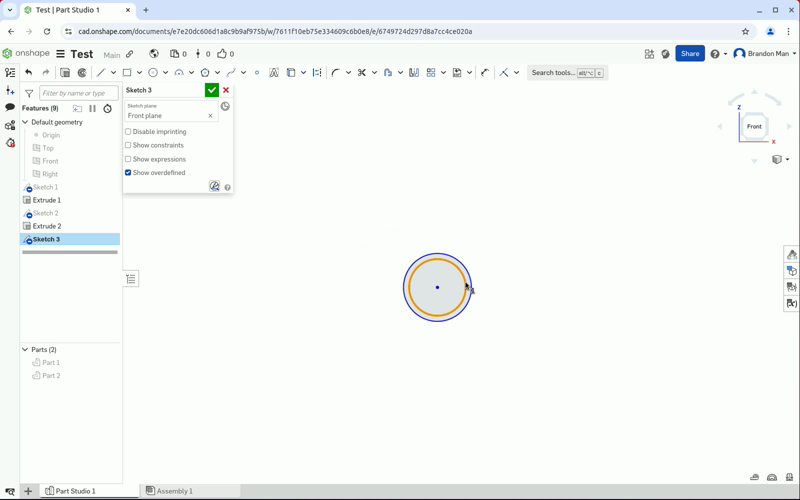
scroll(-6)
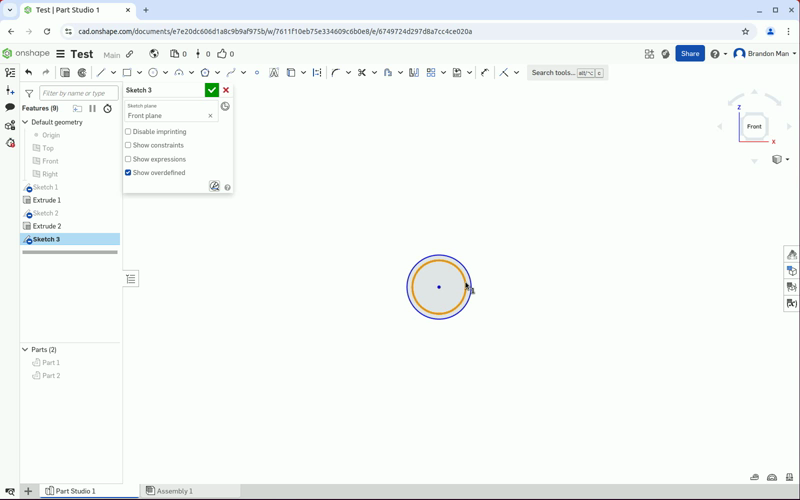
scroll(-6)
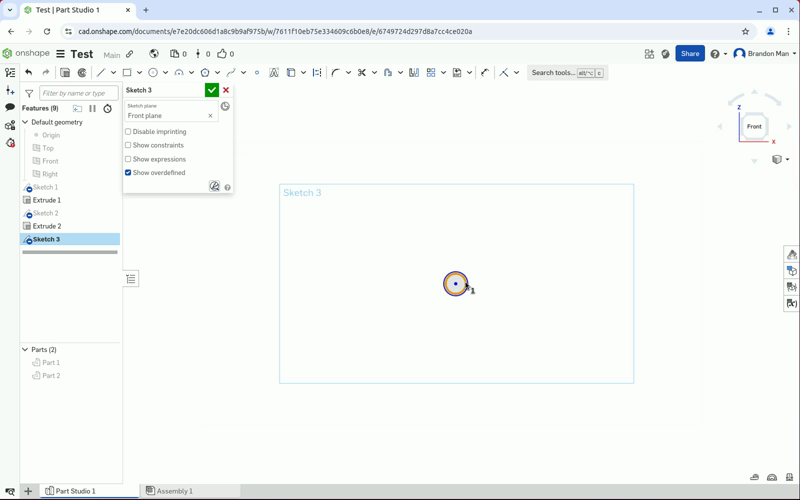
scroll(-6)
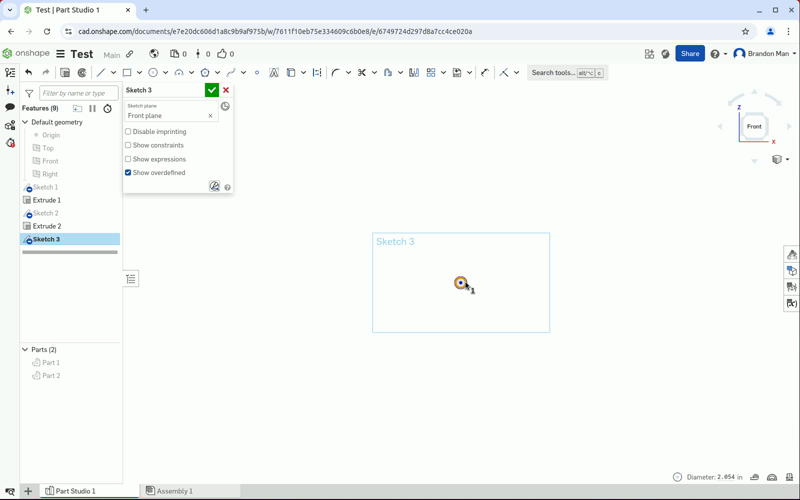
mouse_move(73, 352)
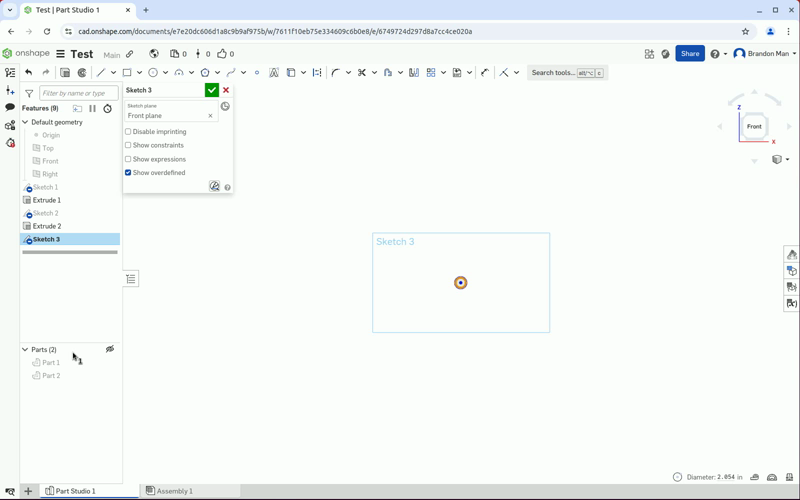
key(shift+y)
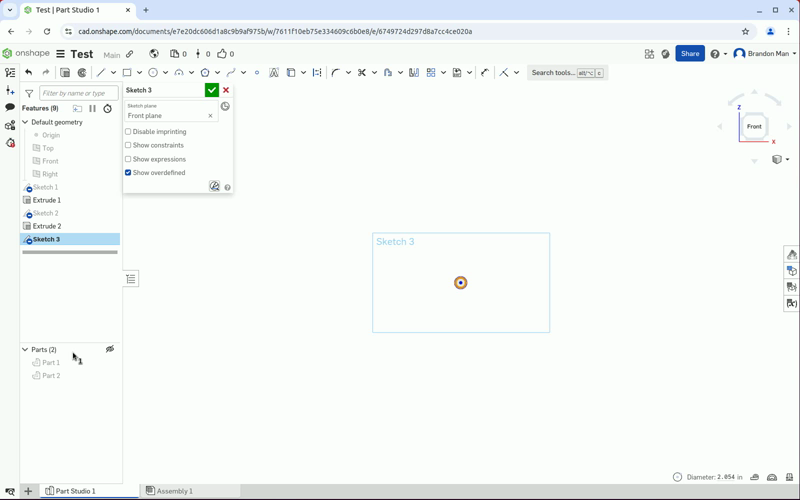
key(shift+e)
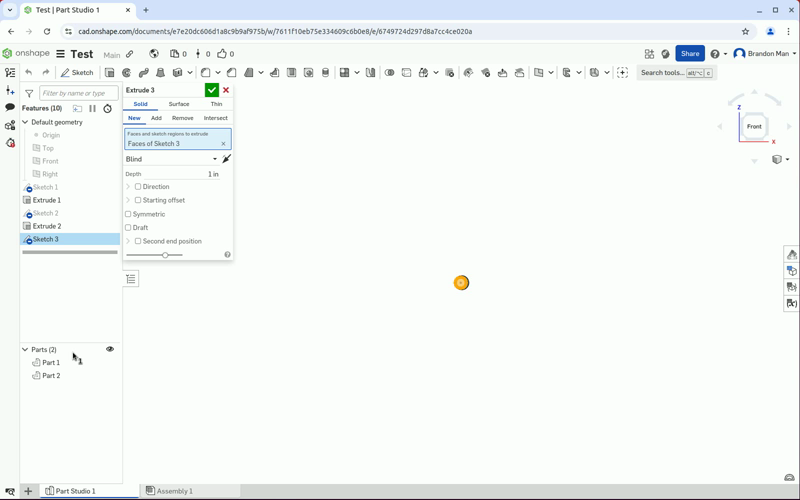
mouse_move(143, 106)
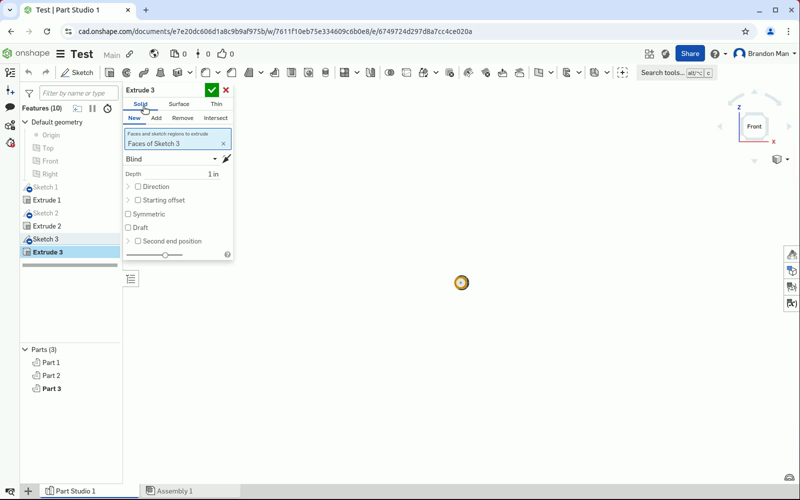
click(143, 106)
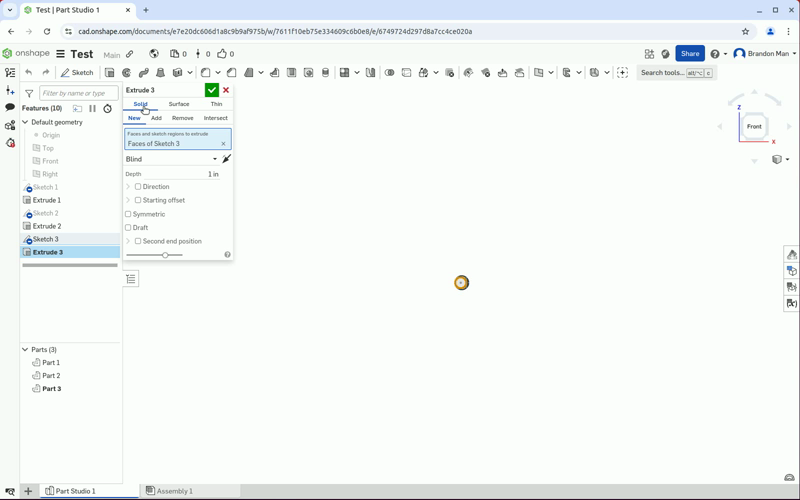
mouse_move(137, 120)
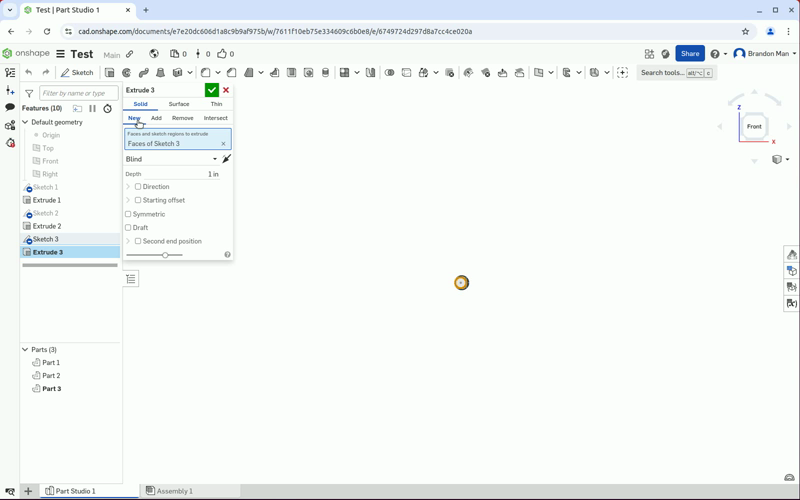
click(137, 120)
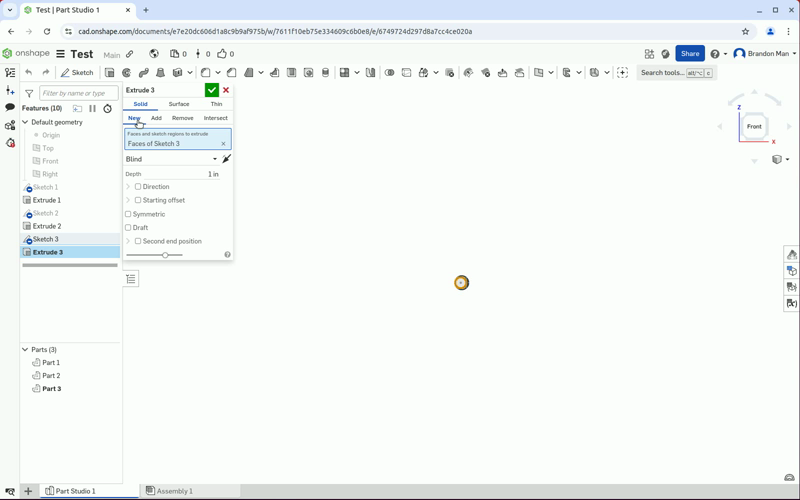
key(tab, 4)
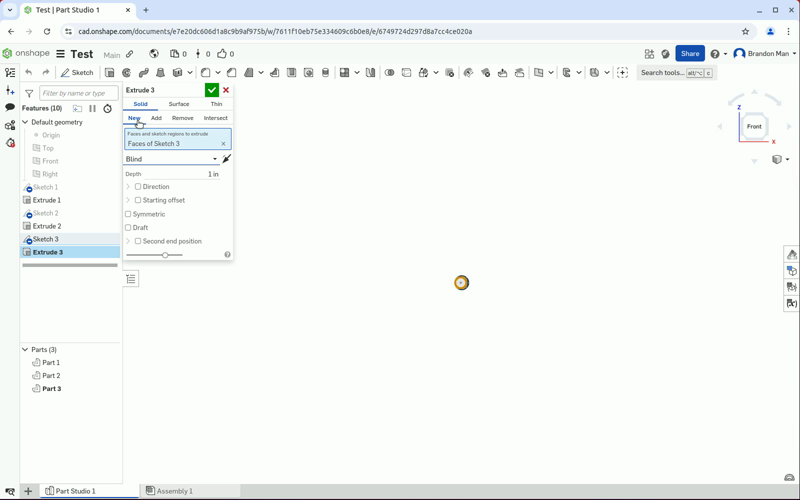
text(18.775)
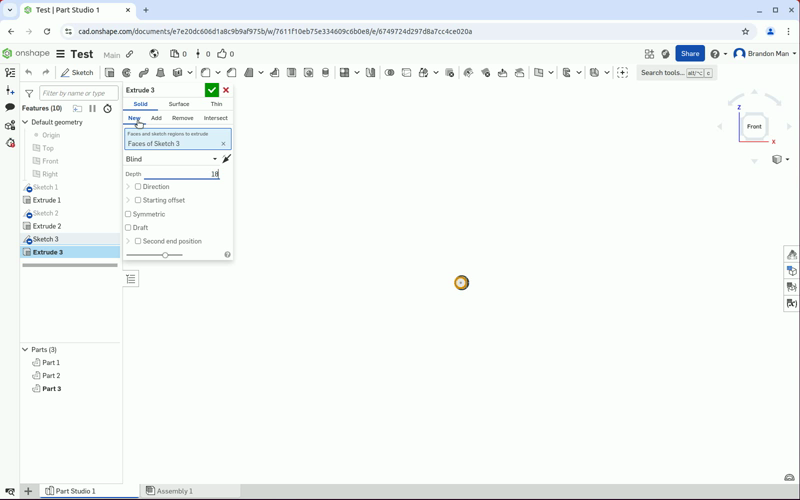
key(enter)
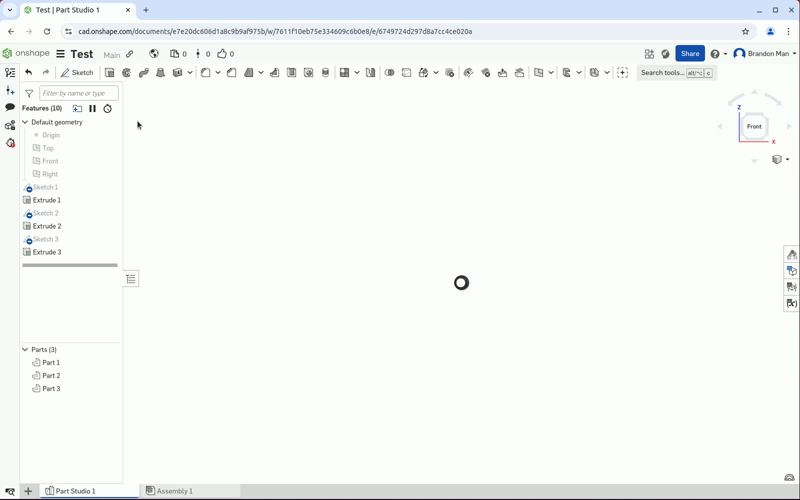
key(shift+h)
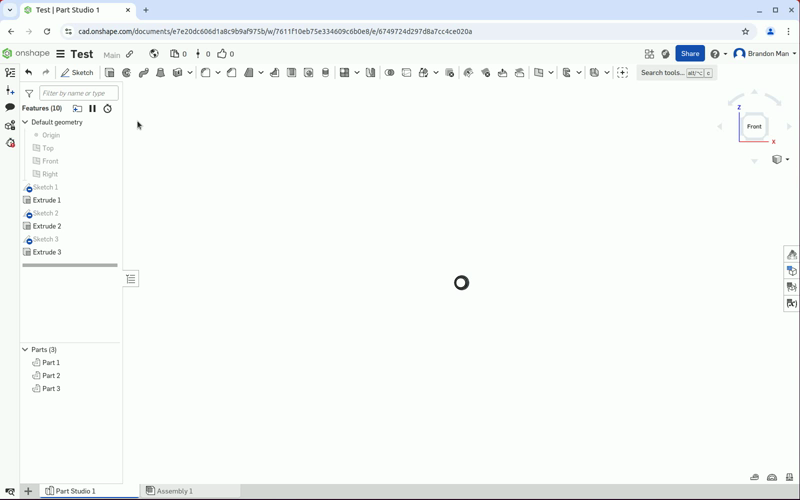
key(shift+h)
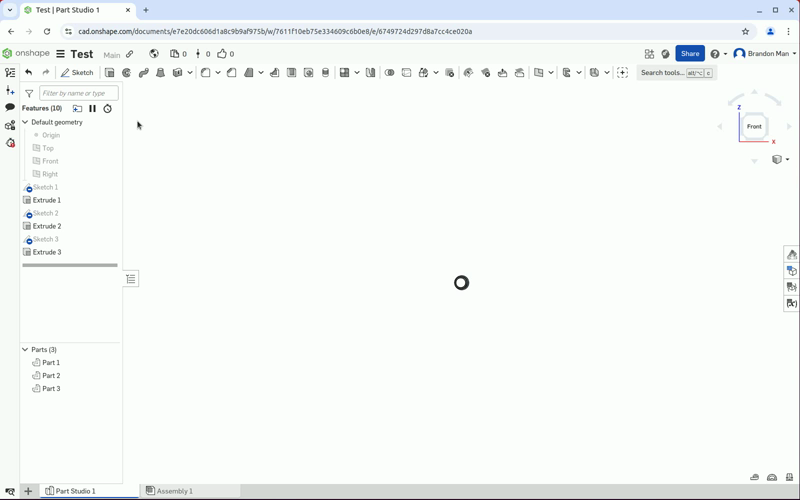
mouse_move(73, 189)
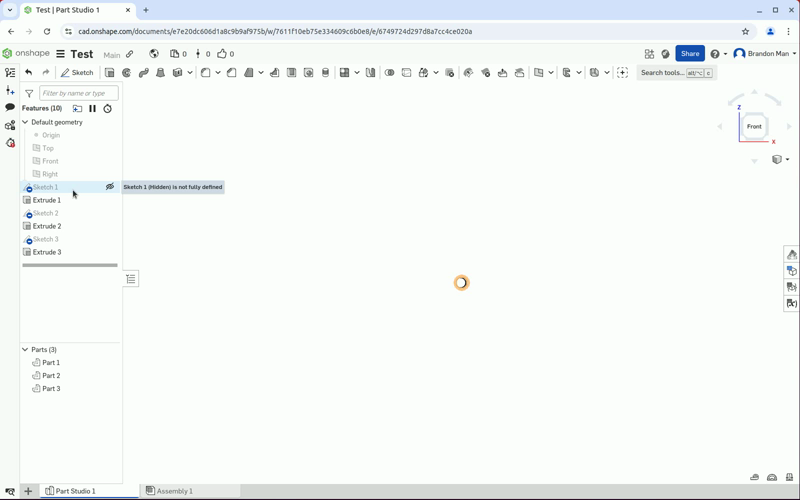
click(73, 189)
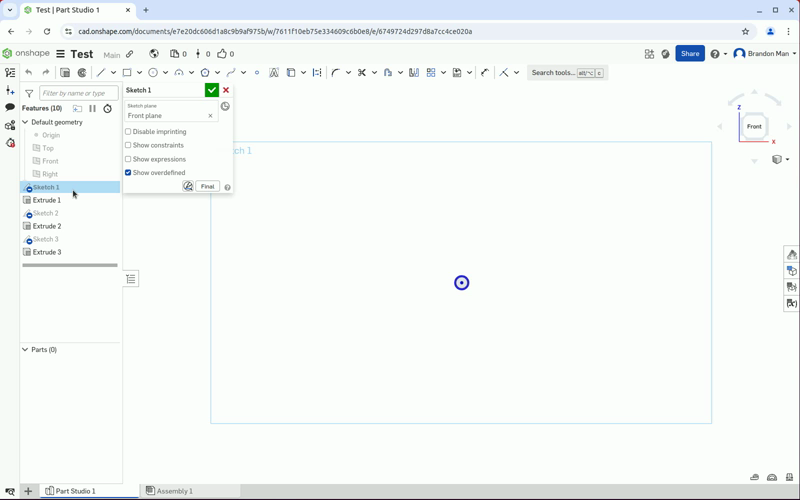
mouse_move(229, 92)
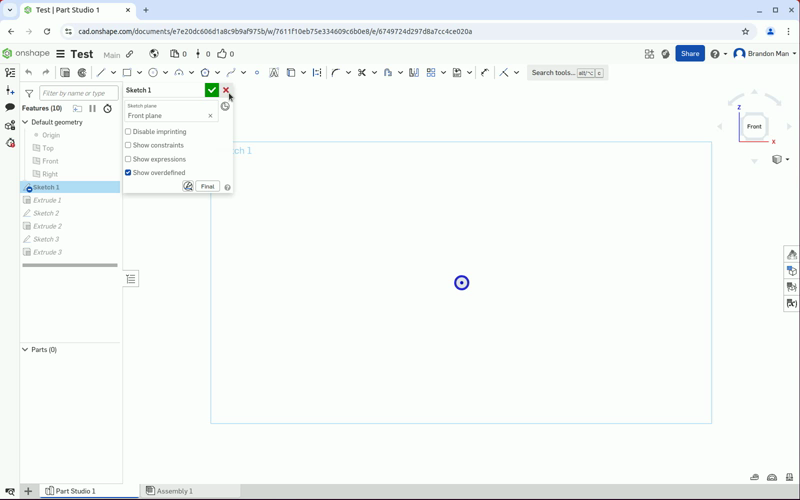
click(229, 92)
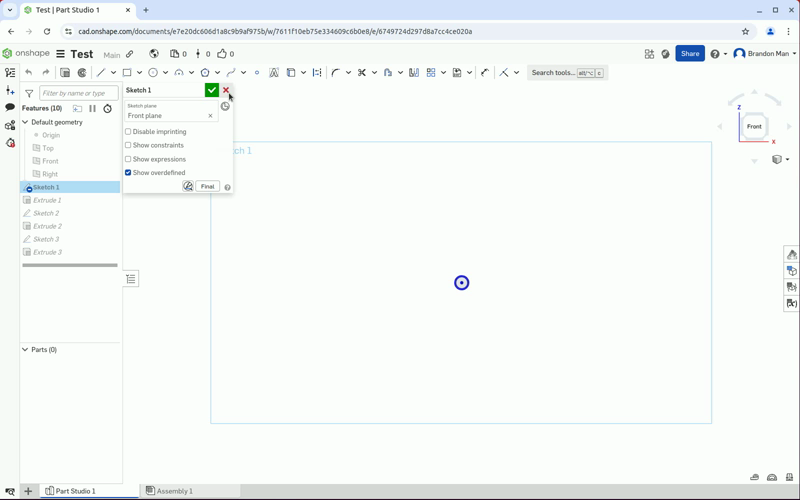
key(shift+s)
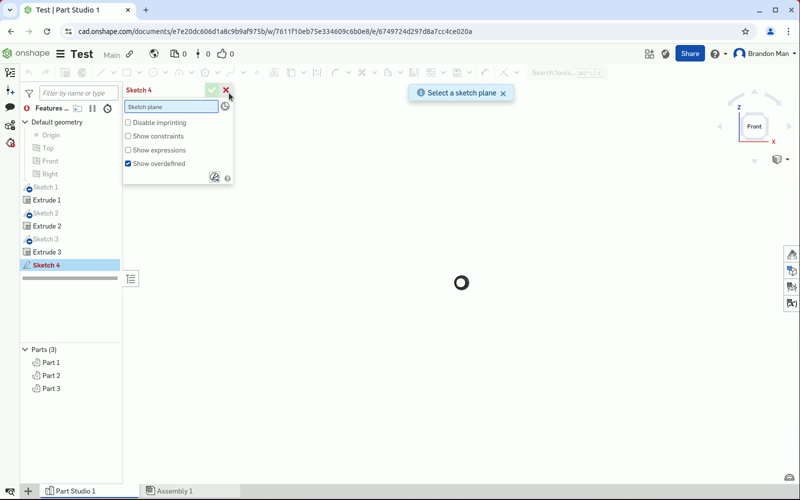
mouse_move(73, 163)
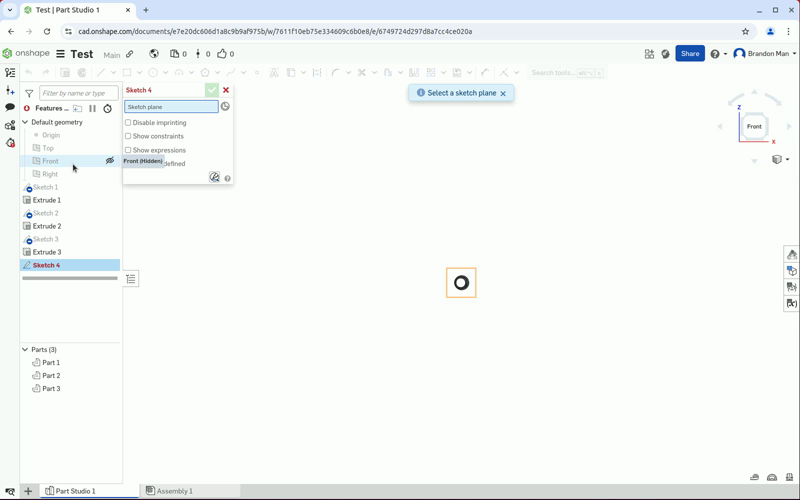
click(73, 163)
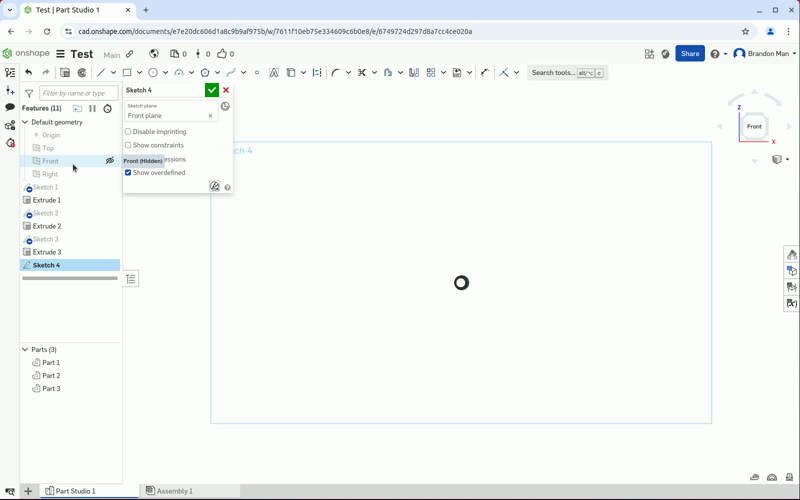
mouse_move(73, 352)
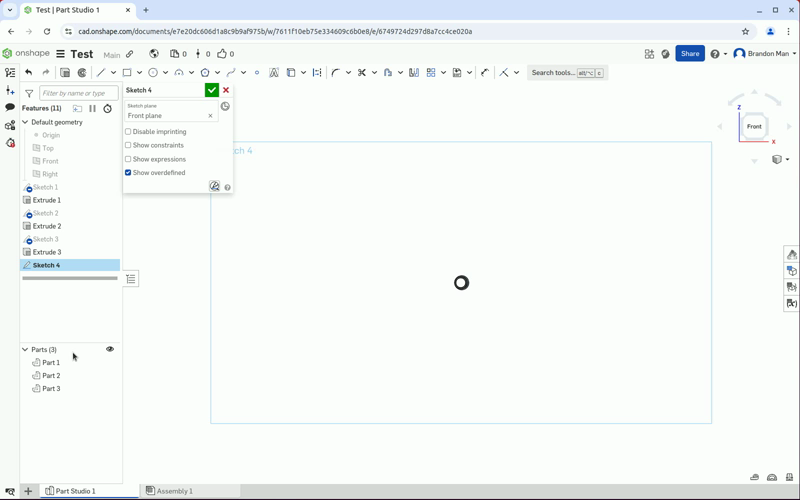
key(y)
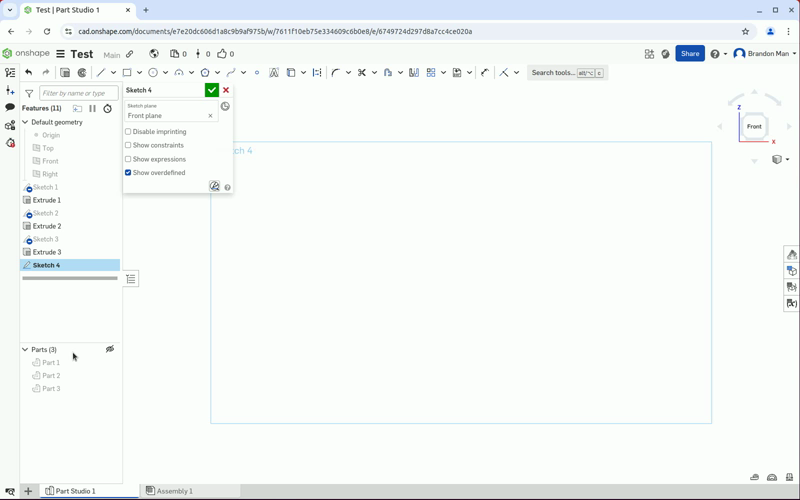
key(a)
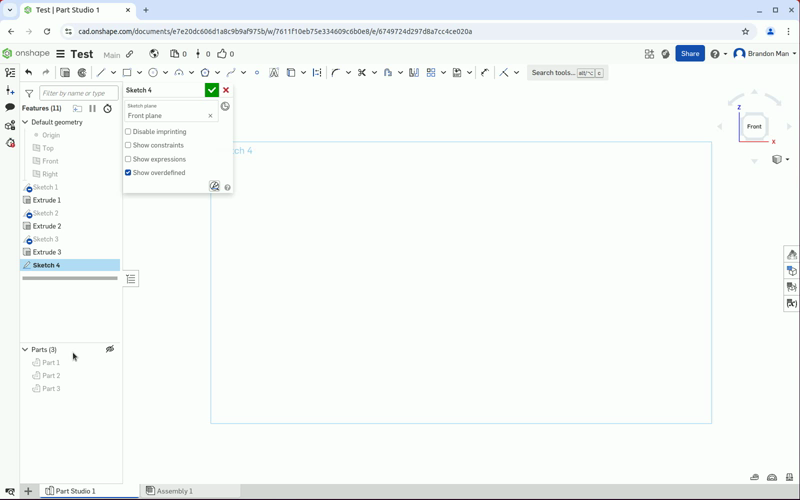
key_down(shift)
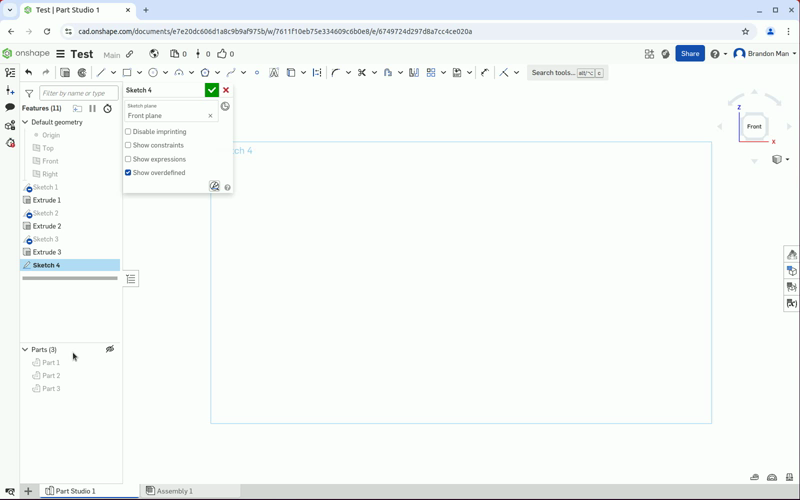
mouse_move(460, 288)
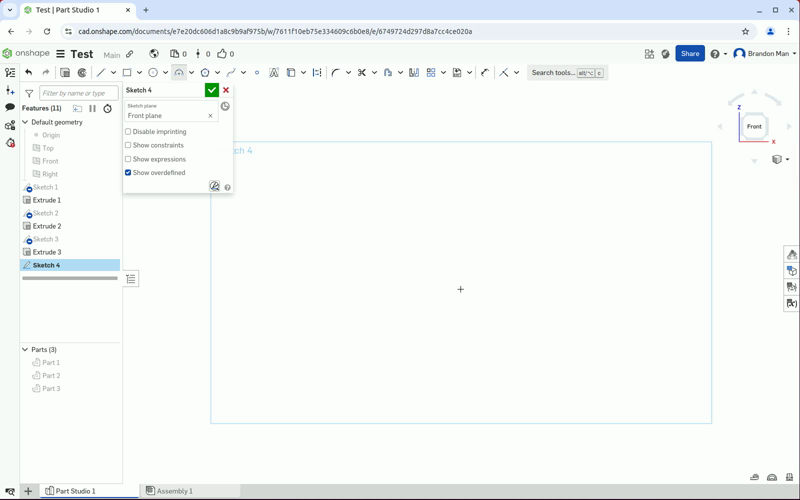
click(460, 288)
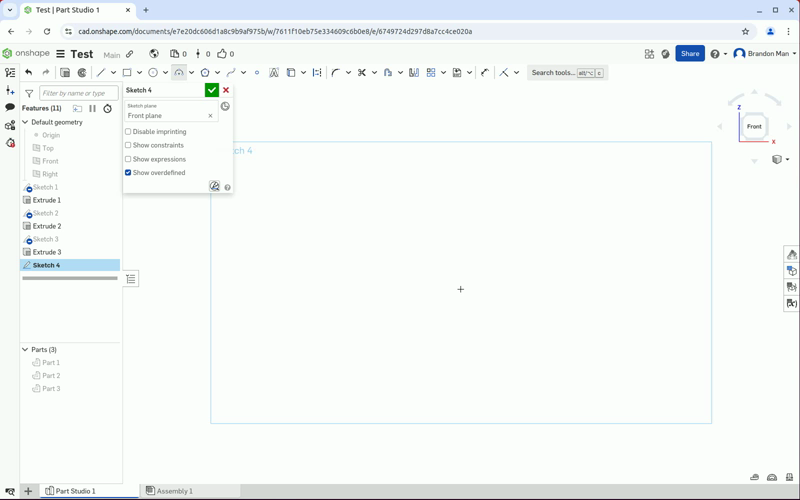
key_up(shift)
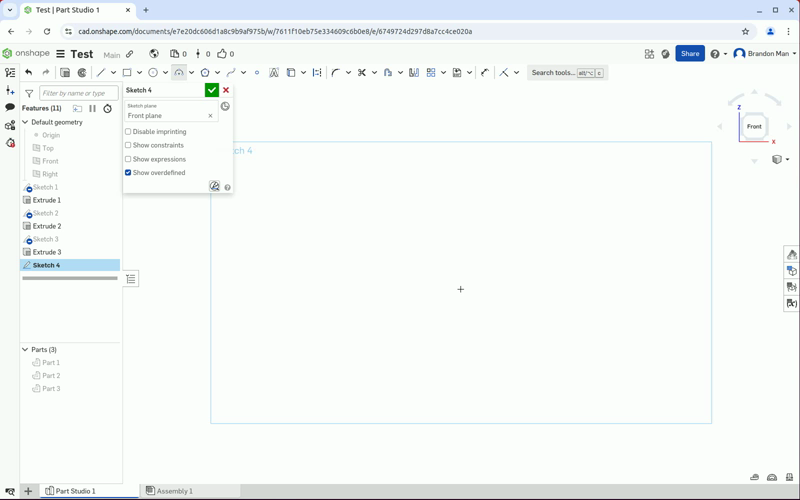
key_down(shift)
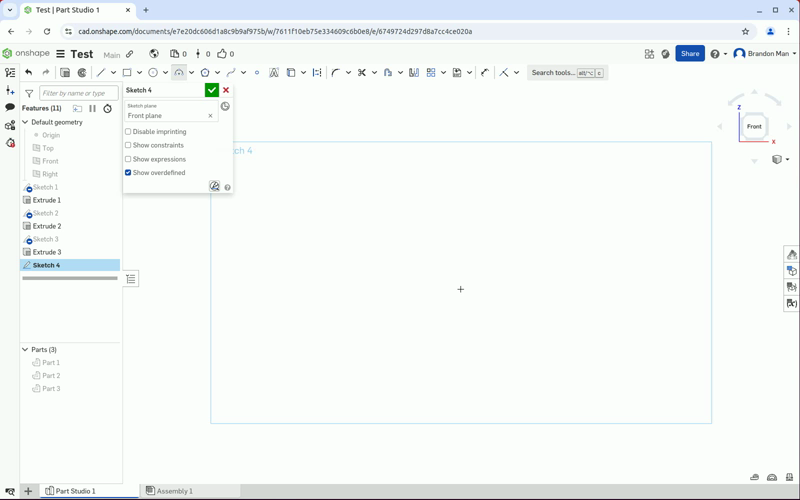
mouse_move(461, 288)
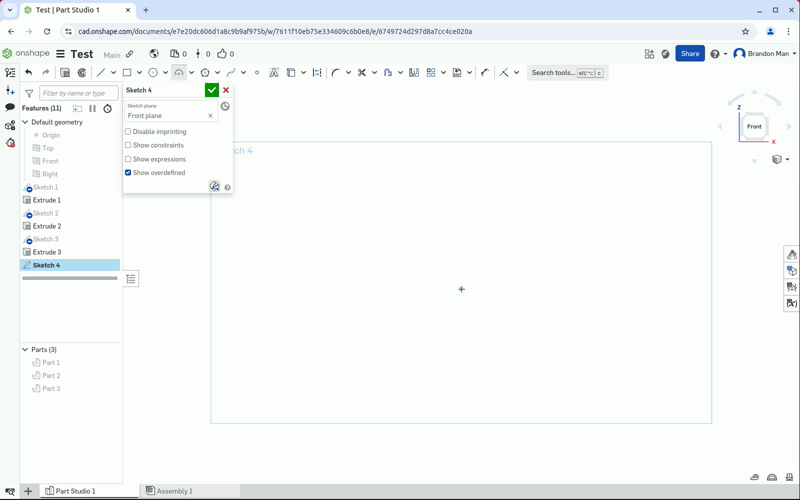
scroll(6)
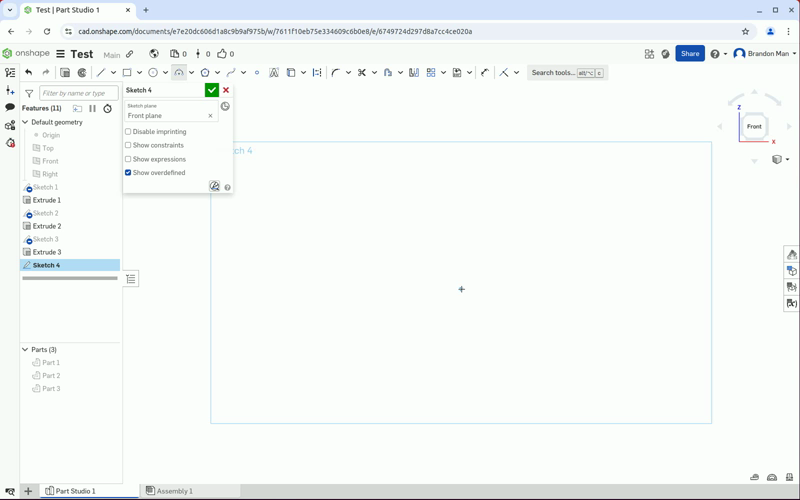
scroll(6)
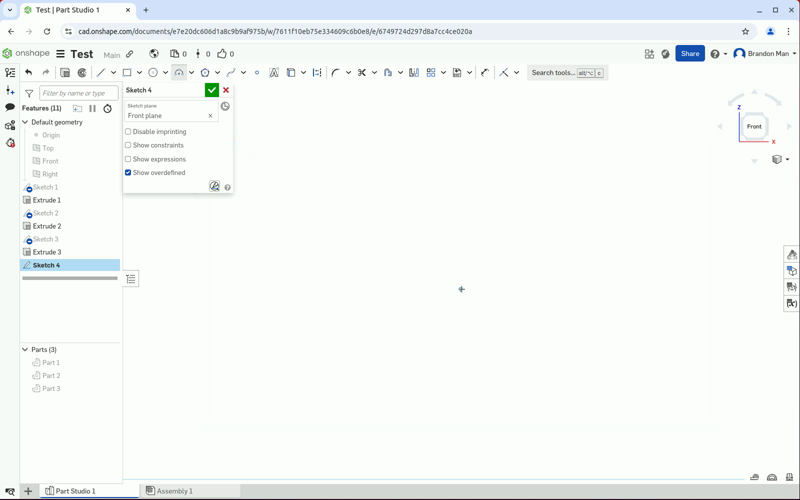
scroll(6)
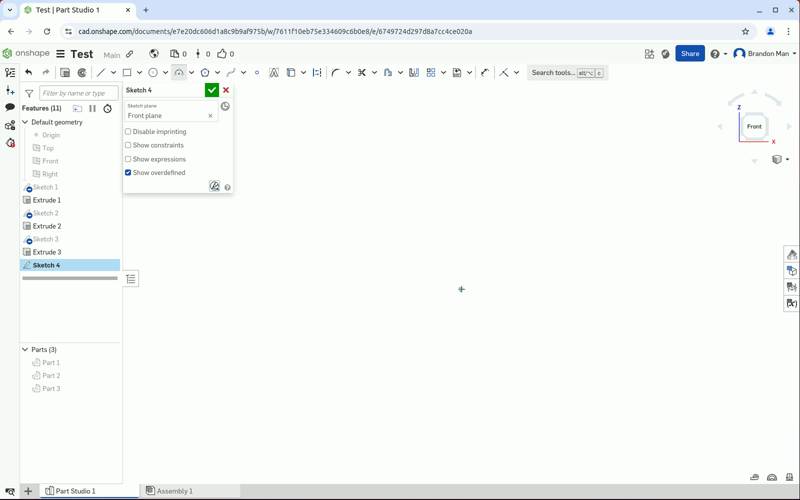
scroll(6)
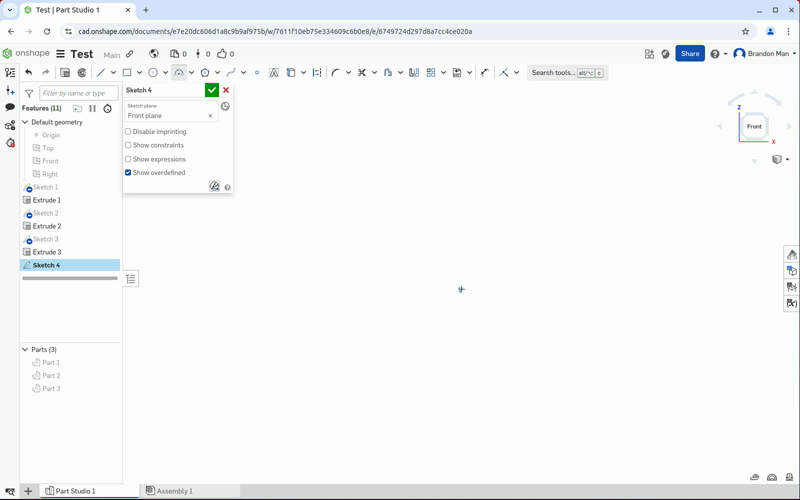
scroll(6)
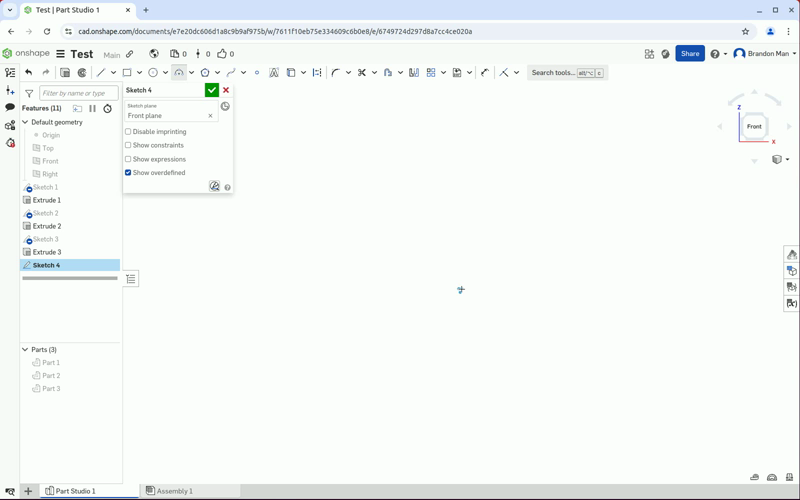
scroll(6)
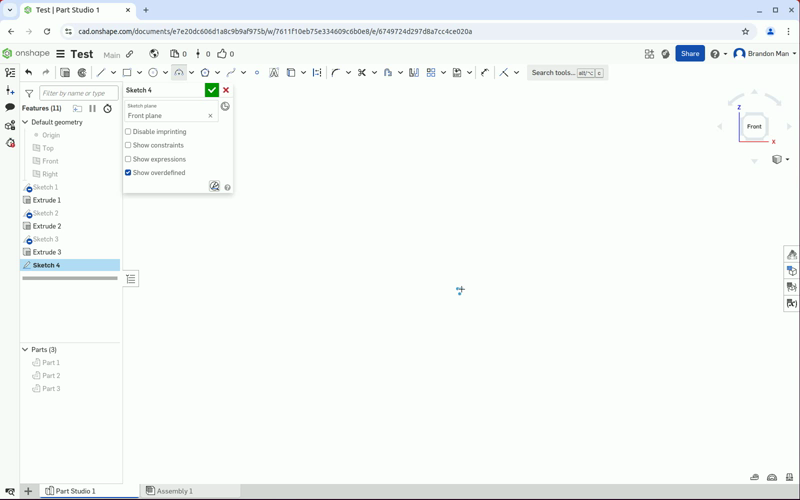
scroll(6)
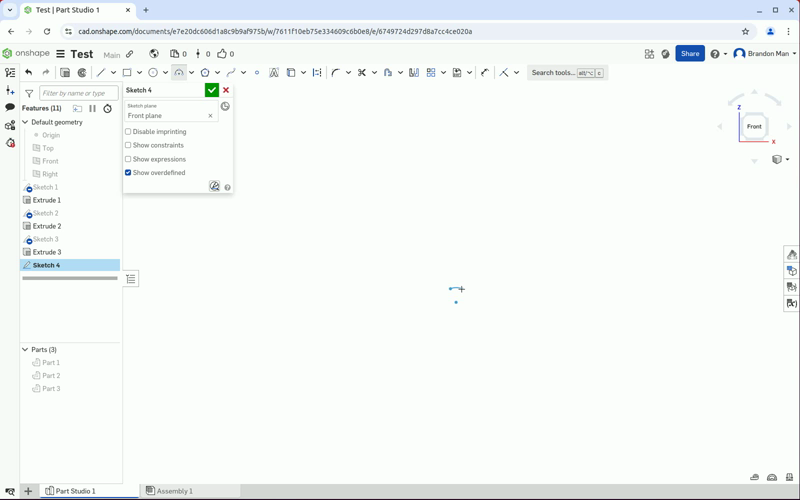
click(461, 288)
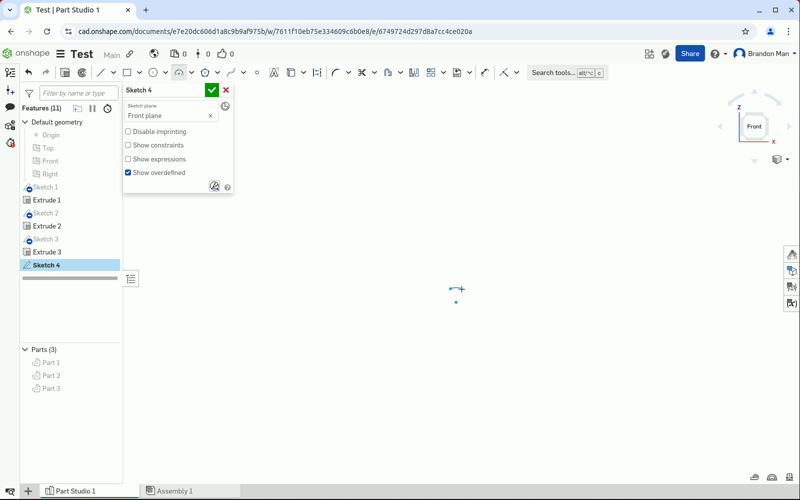
scroll(-6)
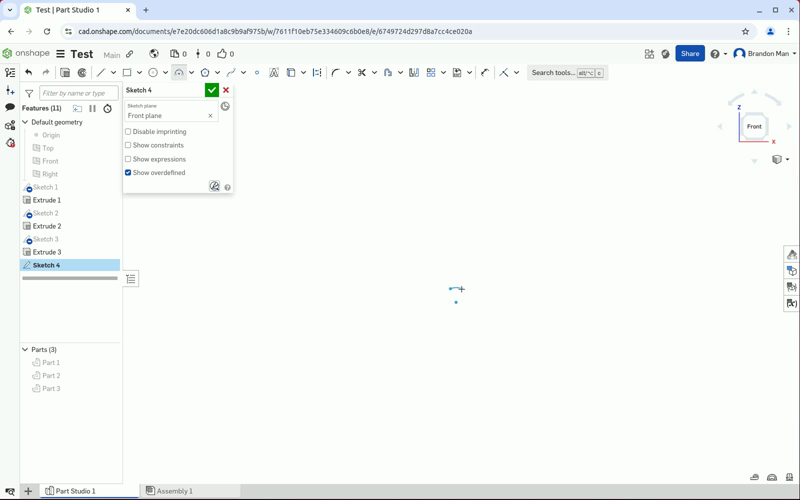
scroll(-6)
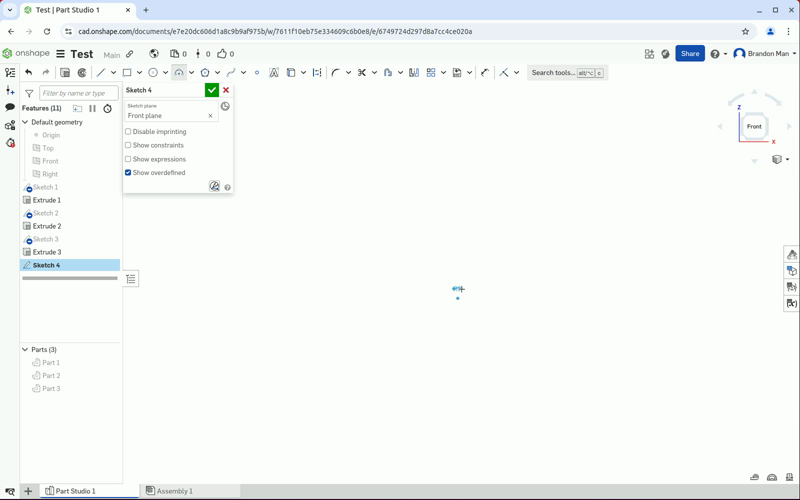
scroll(-6)
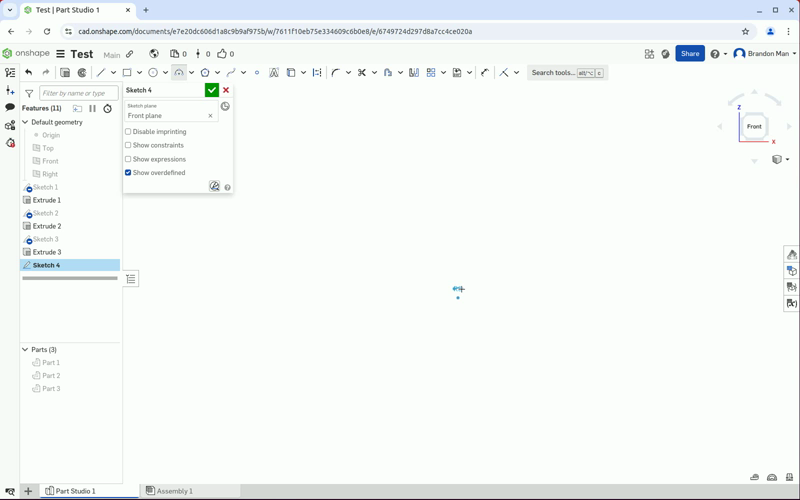
scroll(-6)
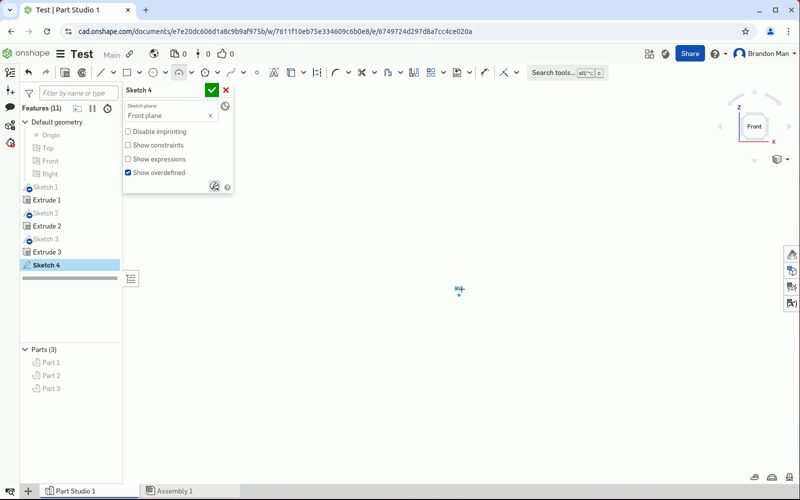
scroll(-6)
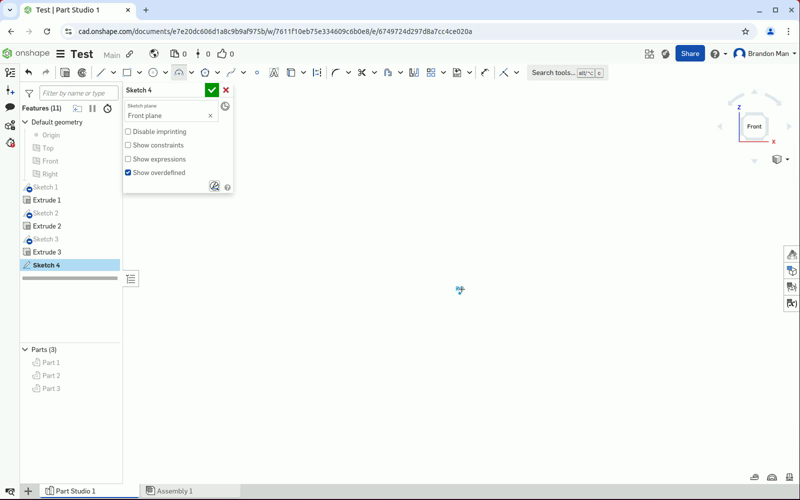
scroll(-6)
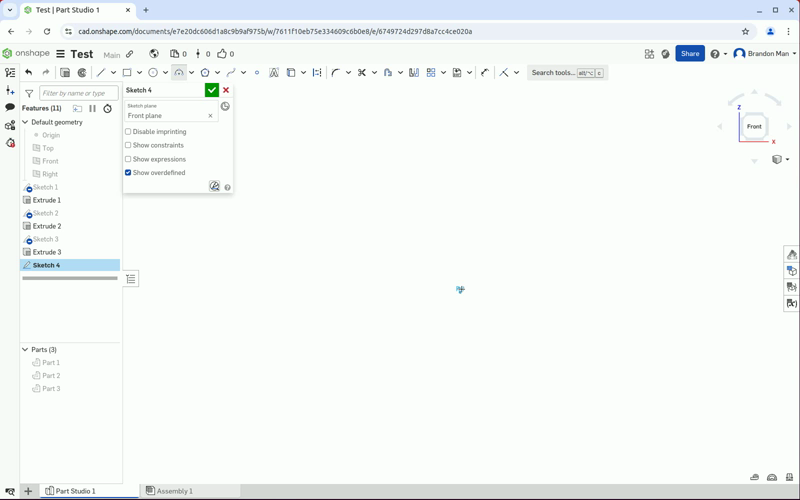
scroll(-6)
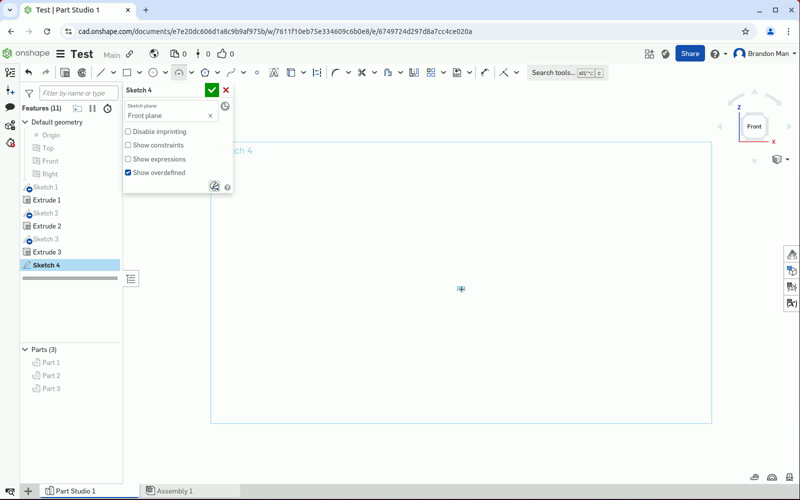
mouse_move(461, 276)
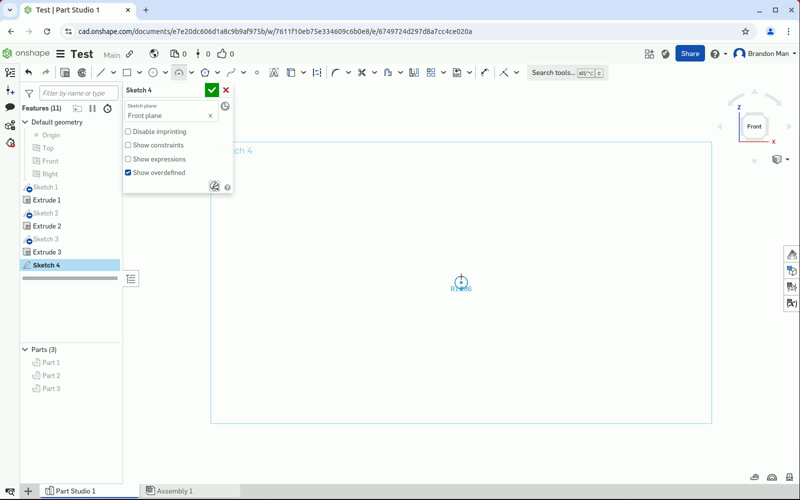
scroll(6)
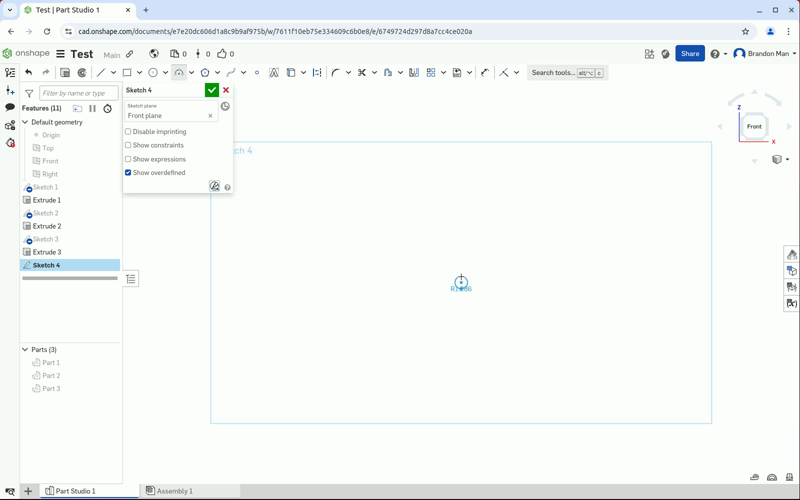
scroll(6)
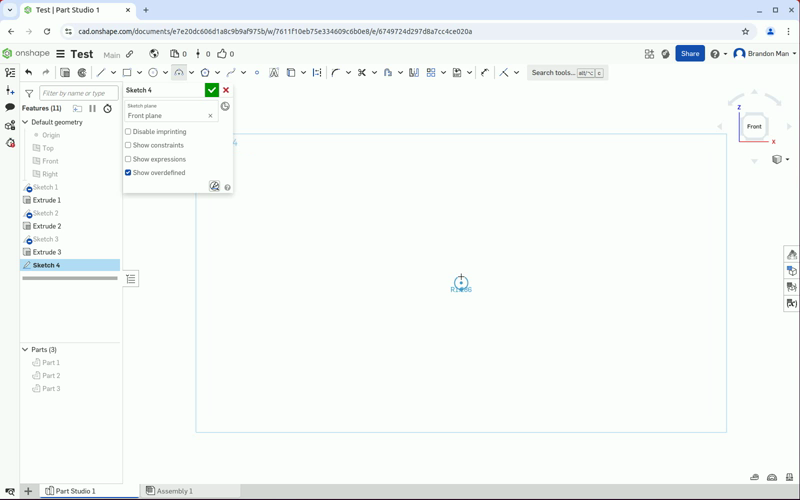
scroll(6)
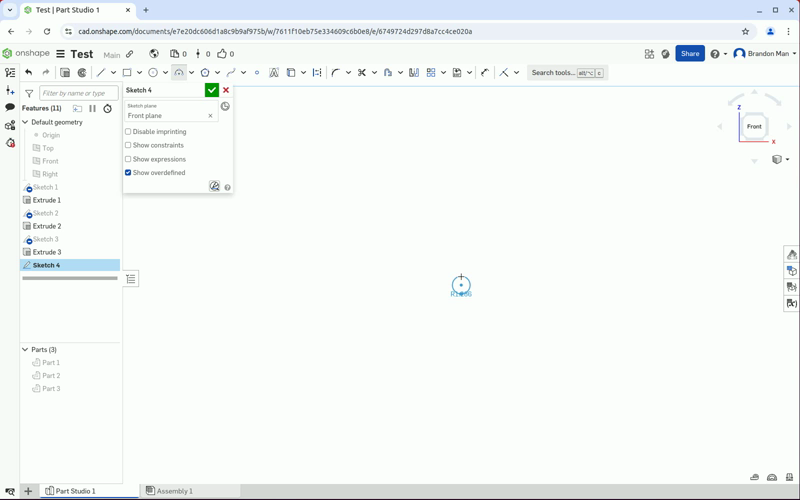
scroll(6)
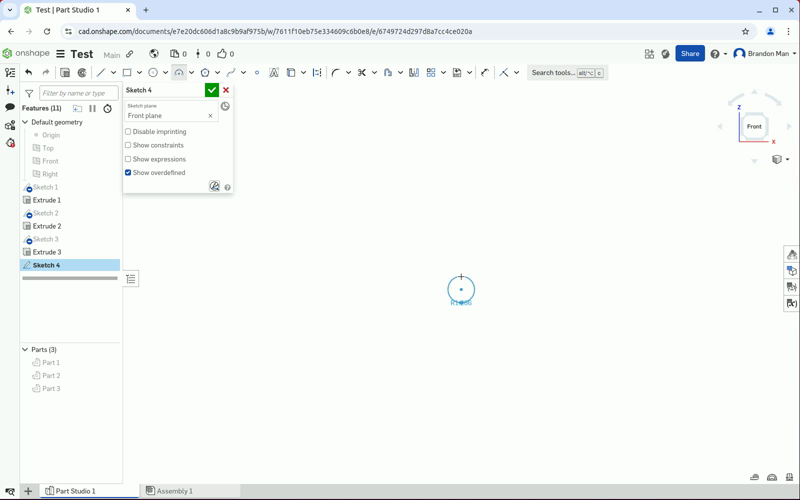
scroll(6)
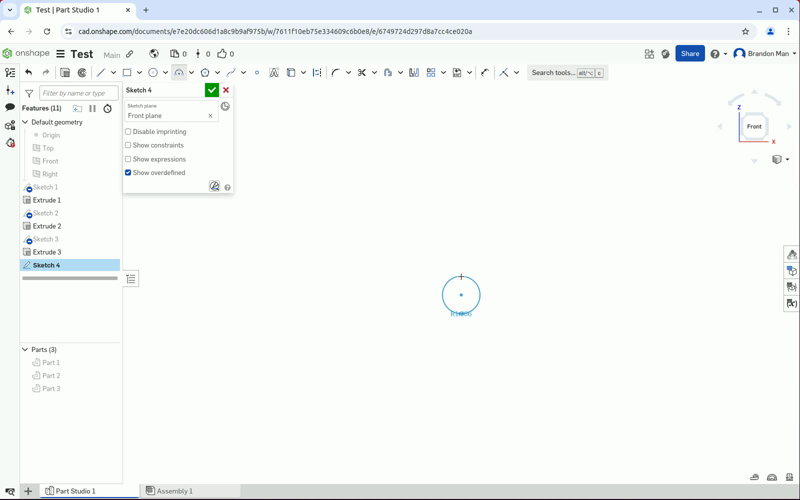
scroll(6)
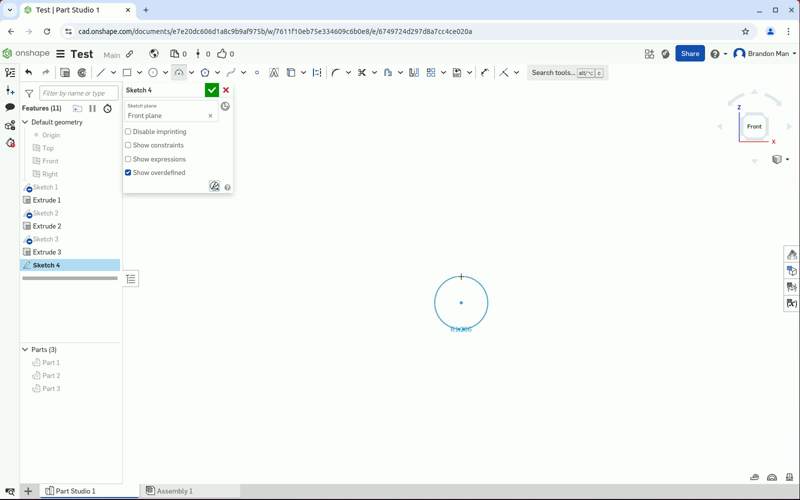
scroll(6)
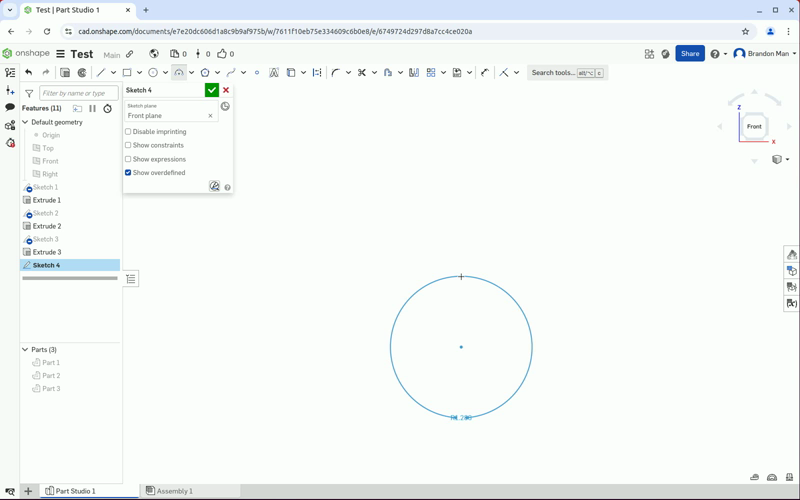
click(461, 276)
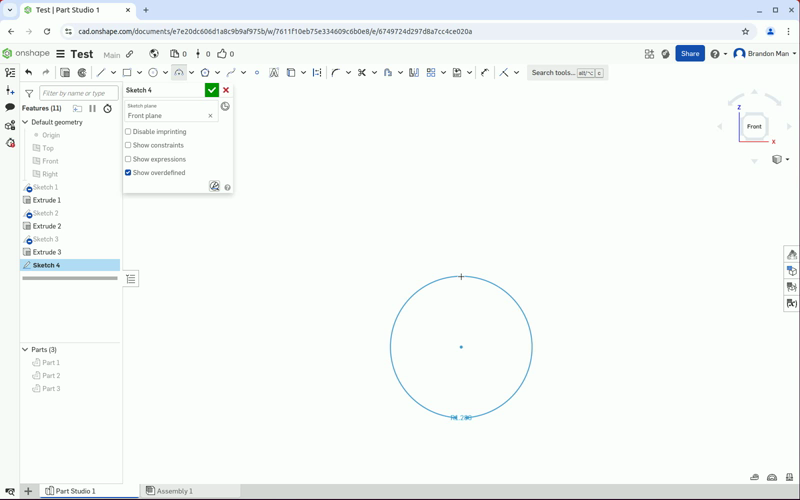
scroll(-6)
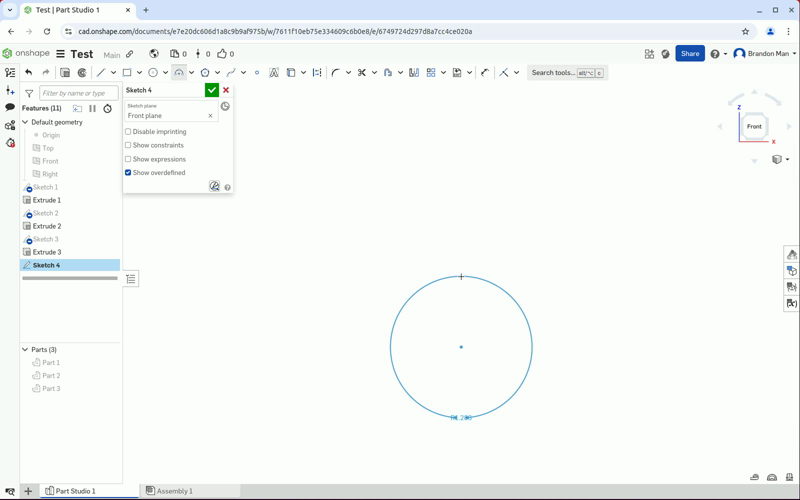
scroll(-6)
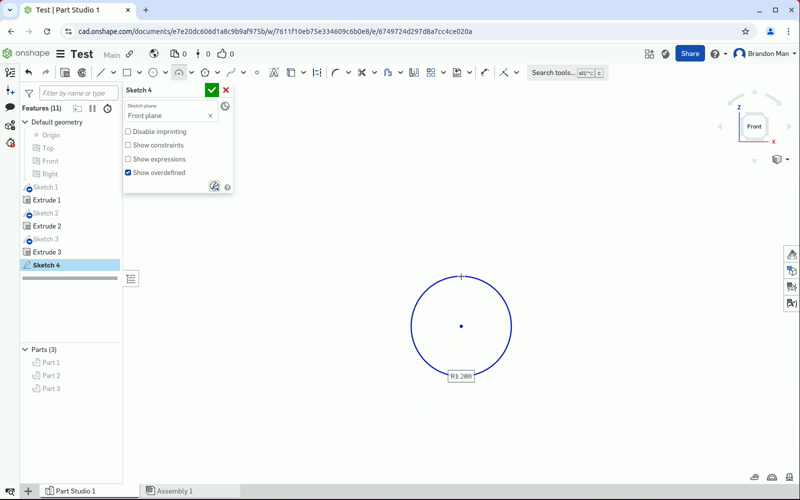
scroll(-6)
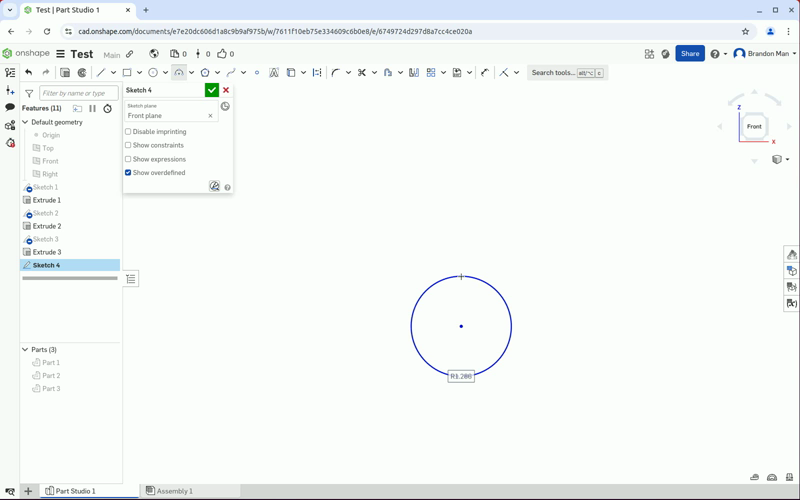
scroll(-6)
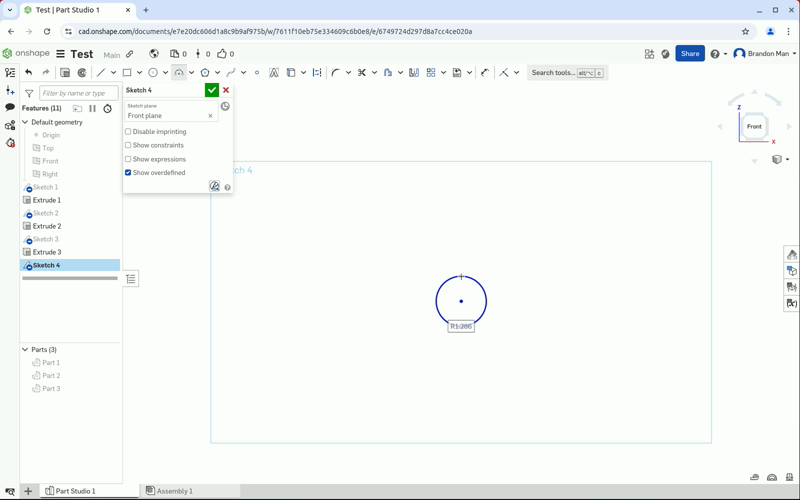
scroll(-6)
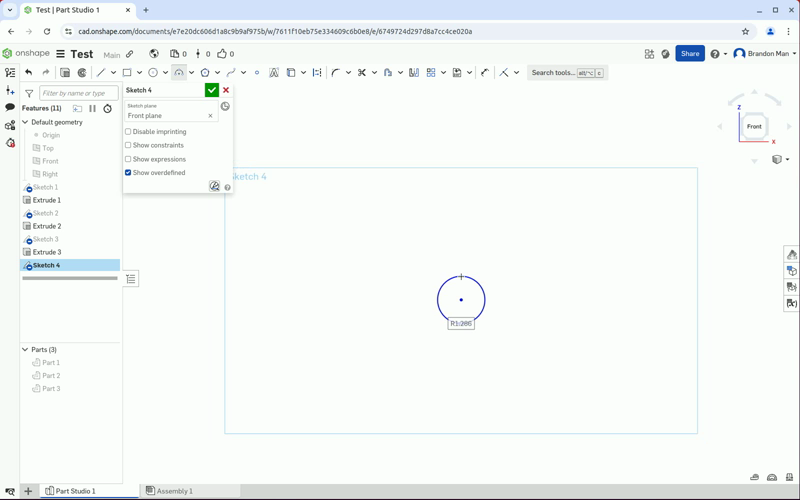
scroll(-6)
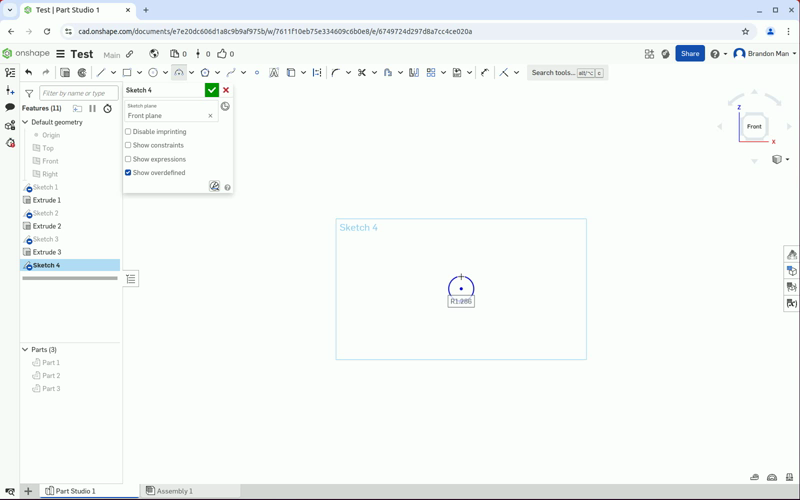
scroll(-6)
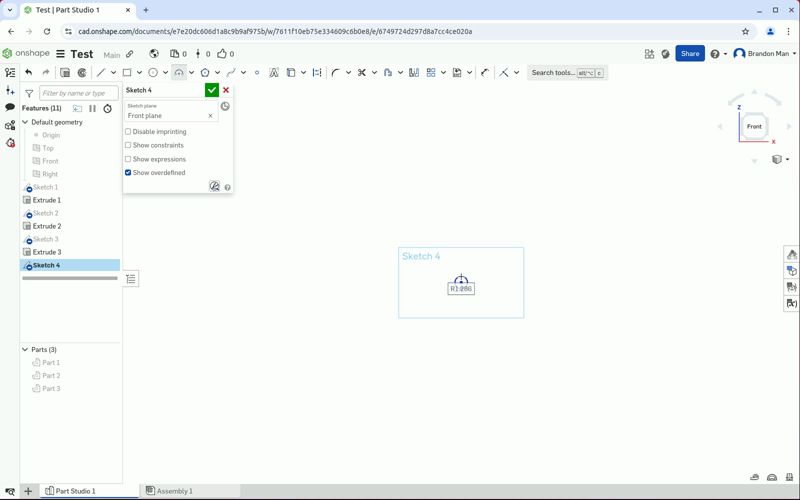
key_up(shift)
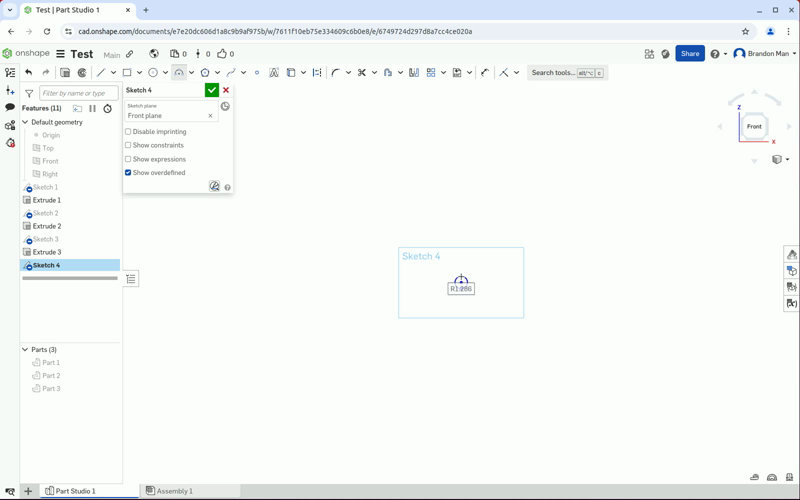
key(esc)
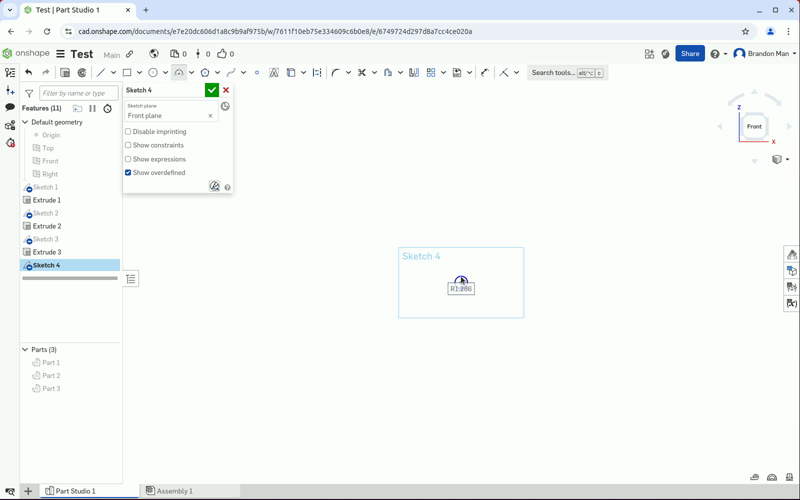
key(l)
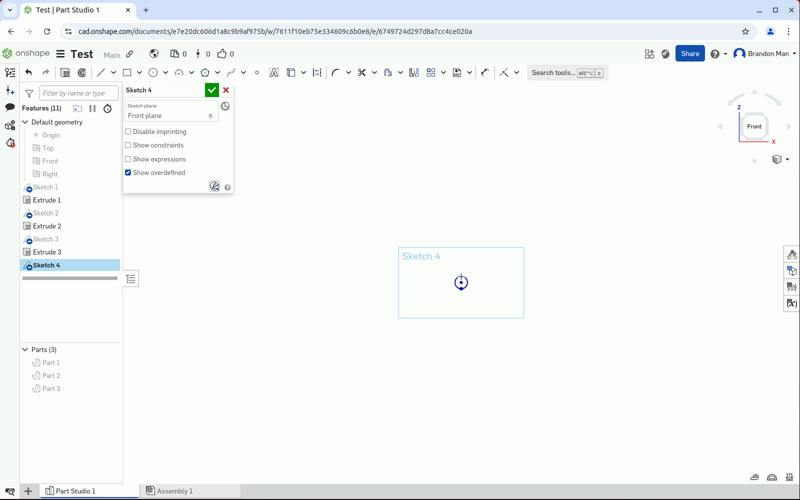
mouse_move(461, 288)
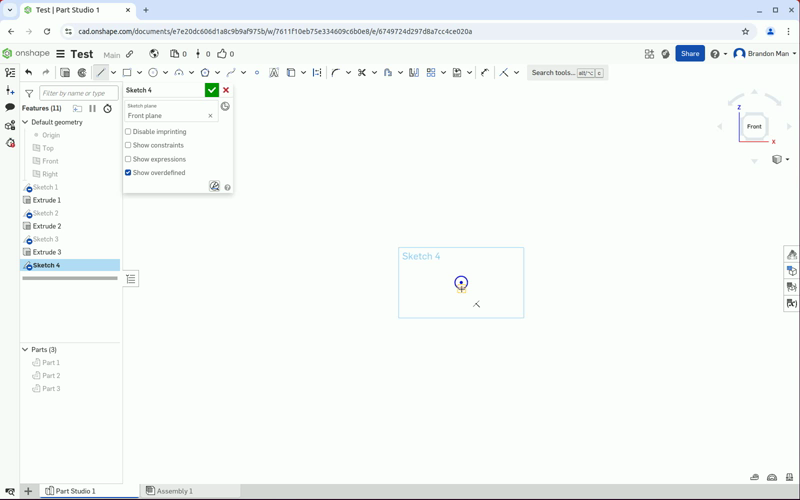
scroll(6)
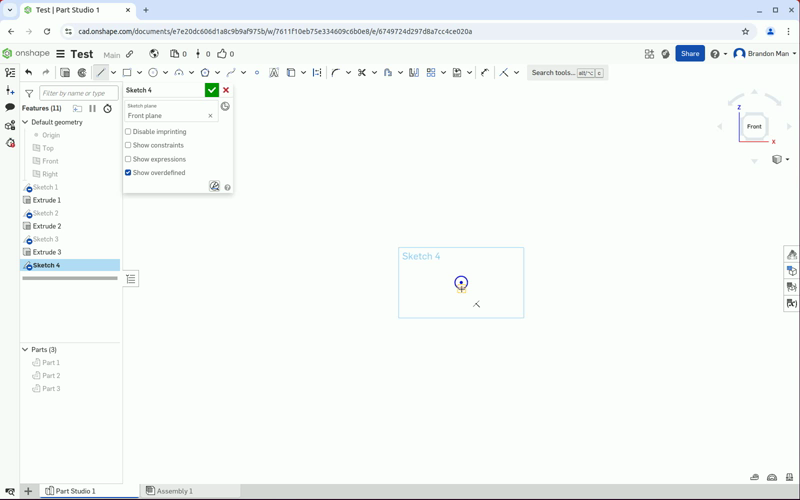
scroll(6)
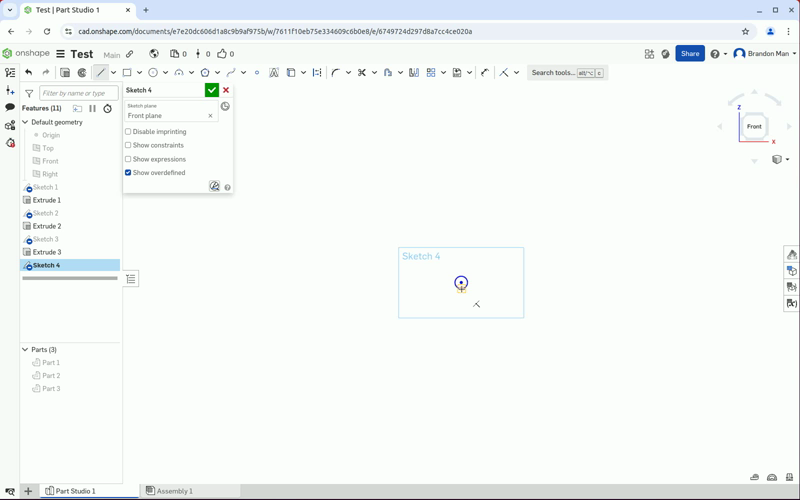
scroll(6)
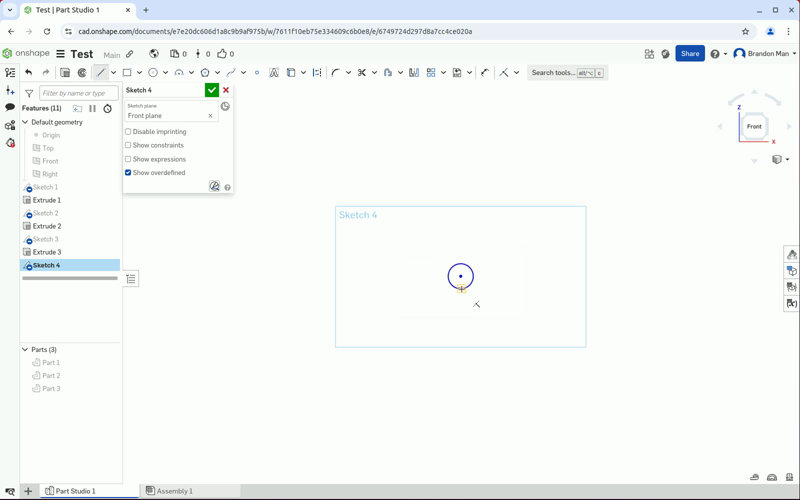
scroll(6)
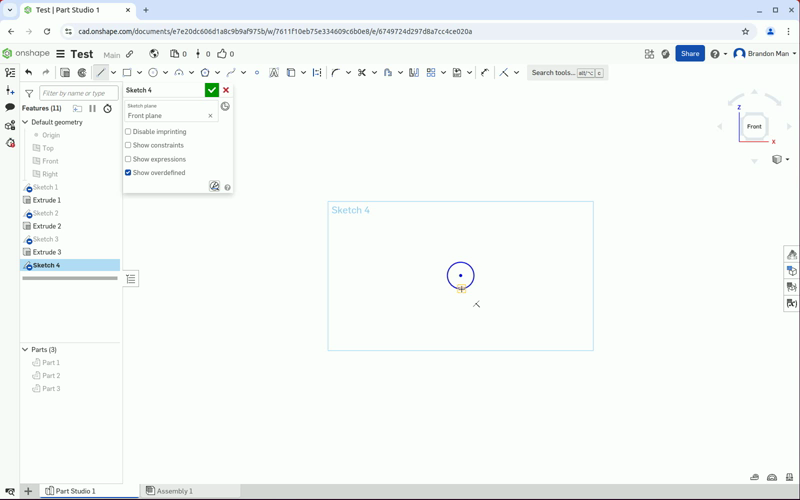
scroll(6)
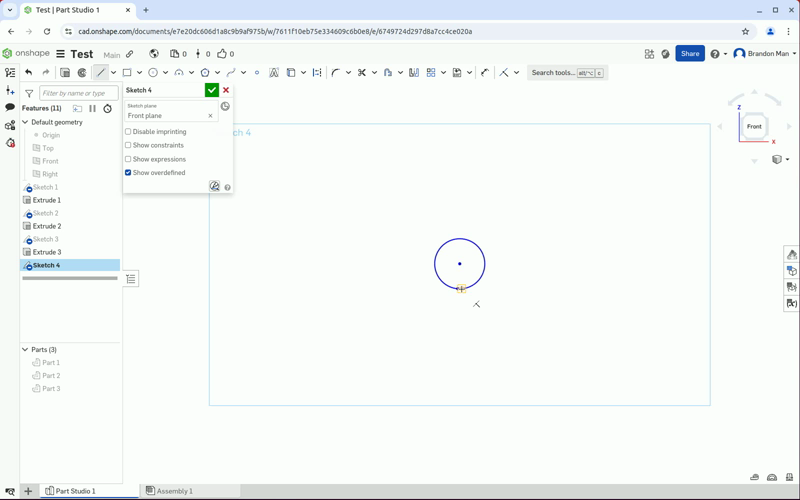
scroll(6)
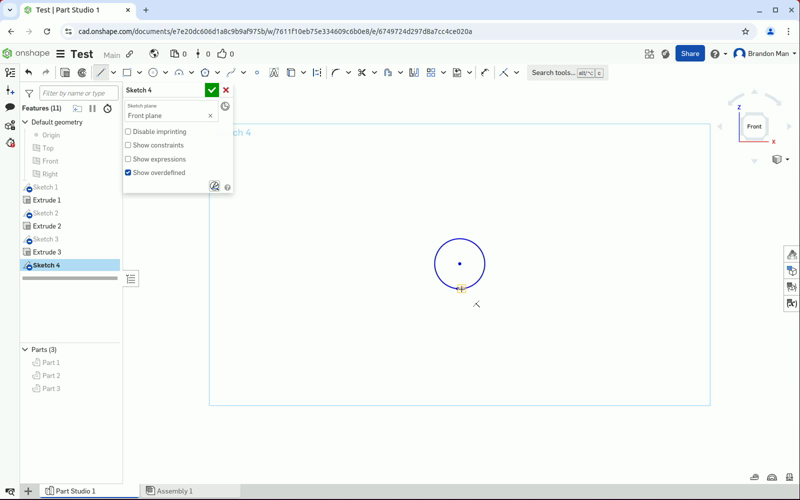
scroll(6)
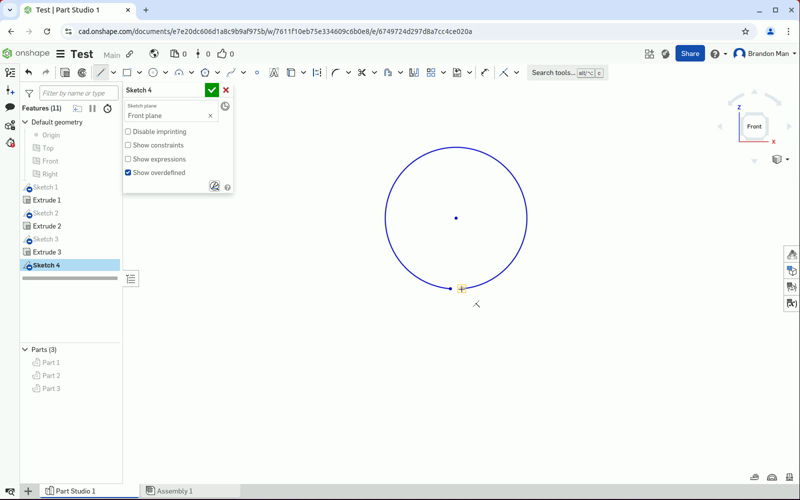
click(461, 288)
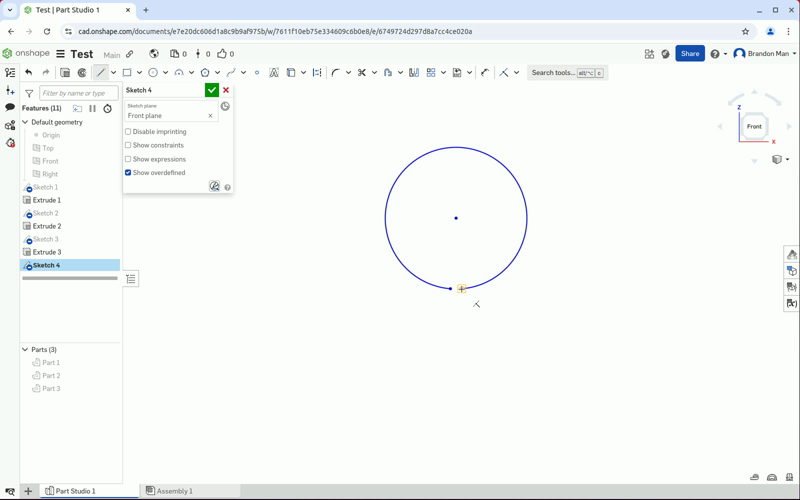
scroll(-6)
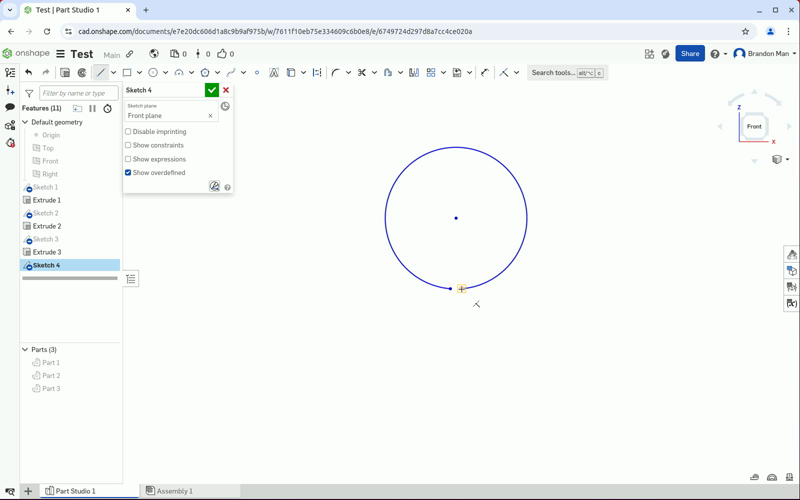
scroll(-6)
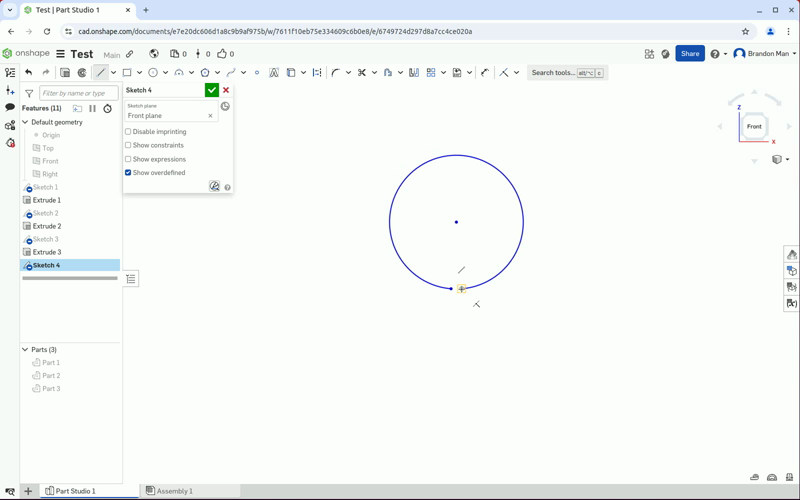
scroll(-6)
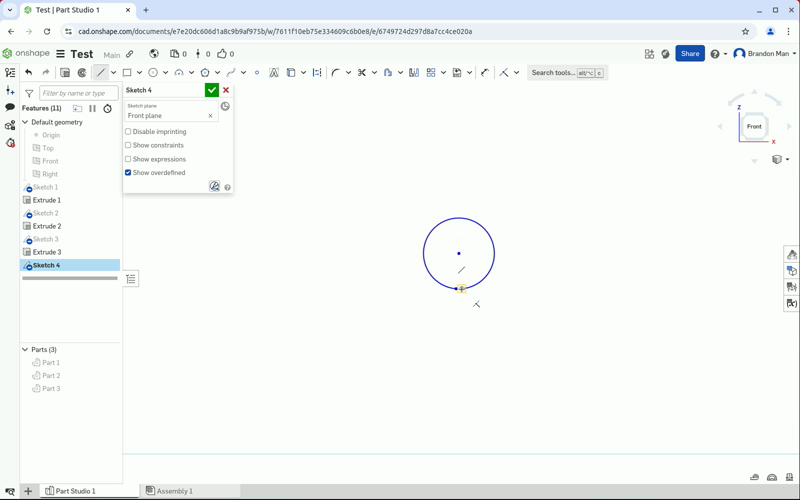
scroll(-6)
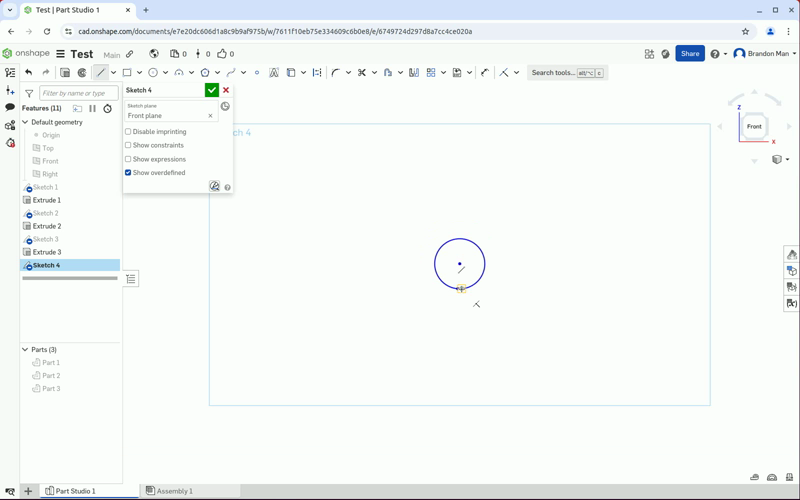
scroll(-6)
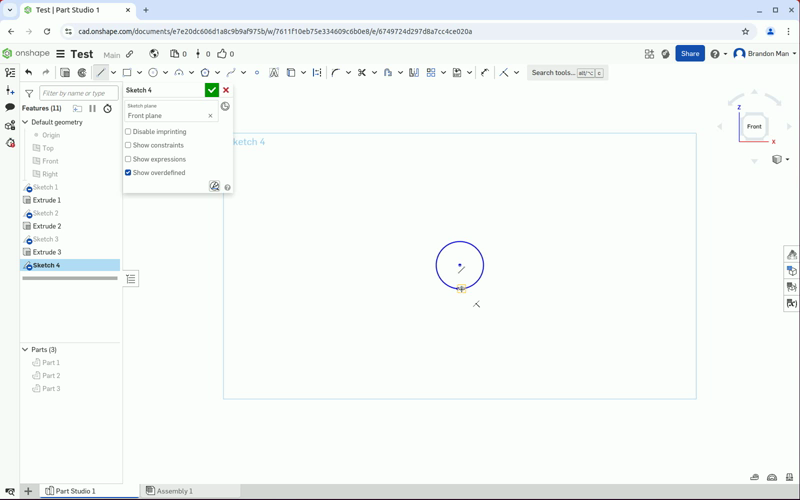
scroll(-6)
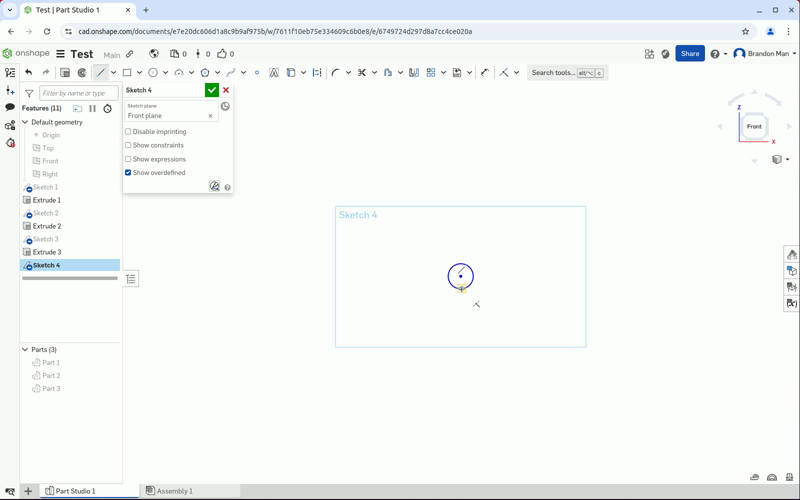
scroll(-6)
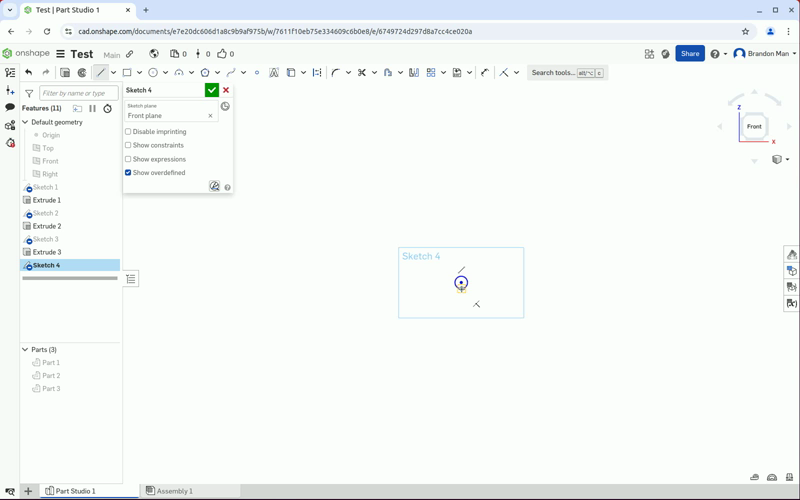
key_down(shift)
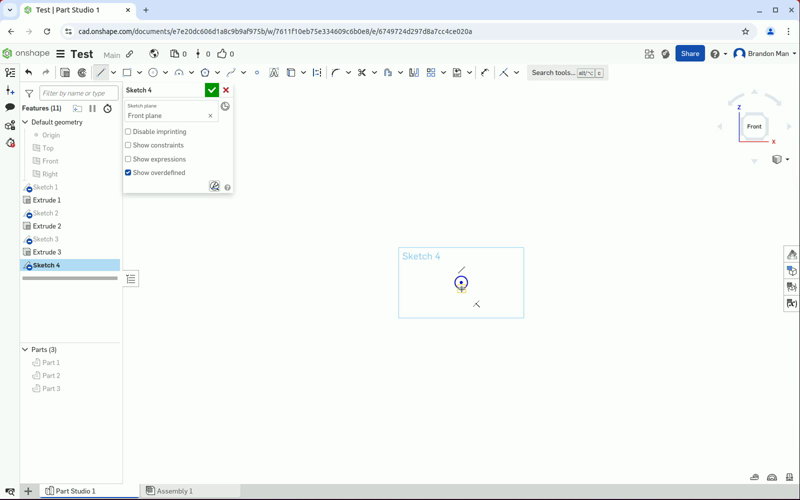
mouse_move(492, 288)
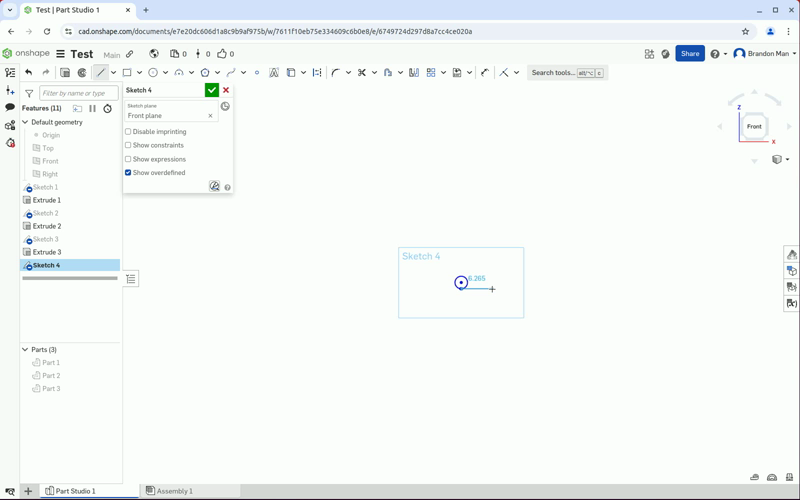
mouse_move(461, 288)
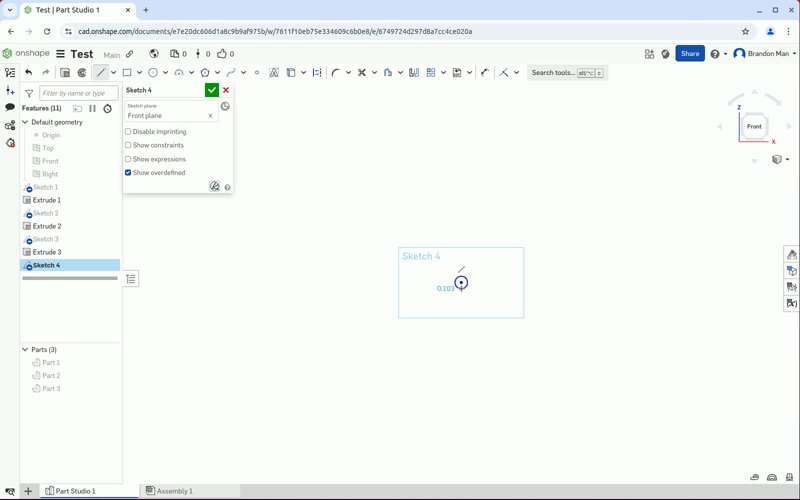
scroll(6)
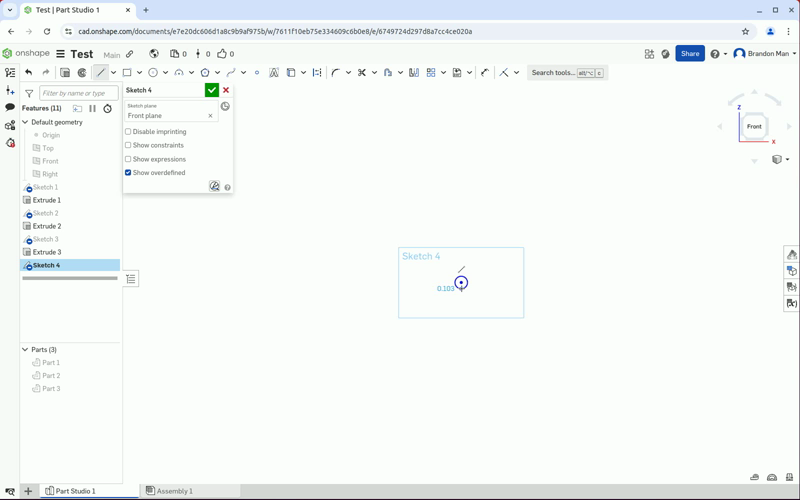
scroll(6)
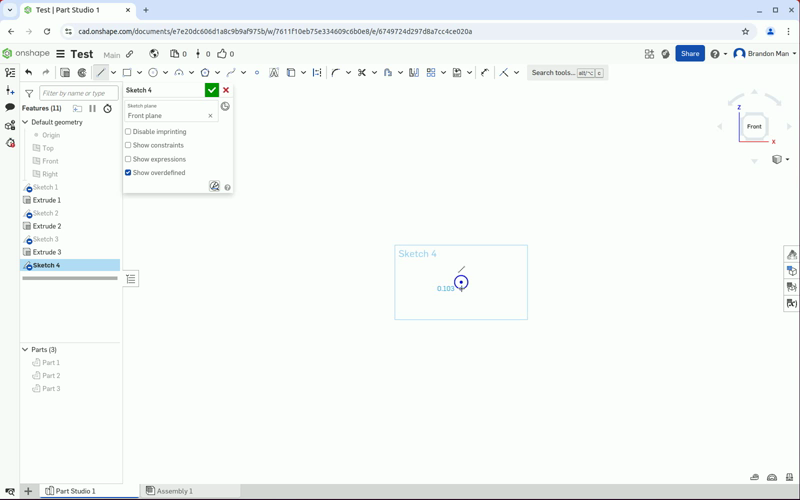
scroll(6)
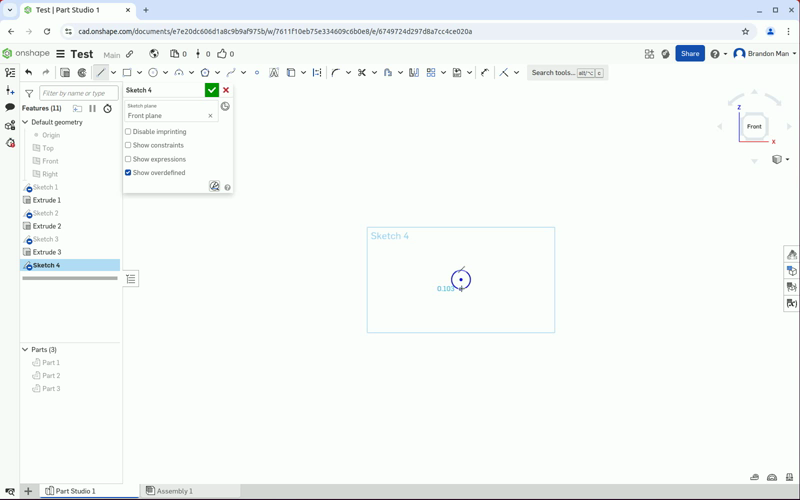
scroll(6)
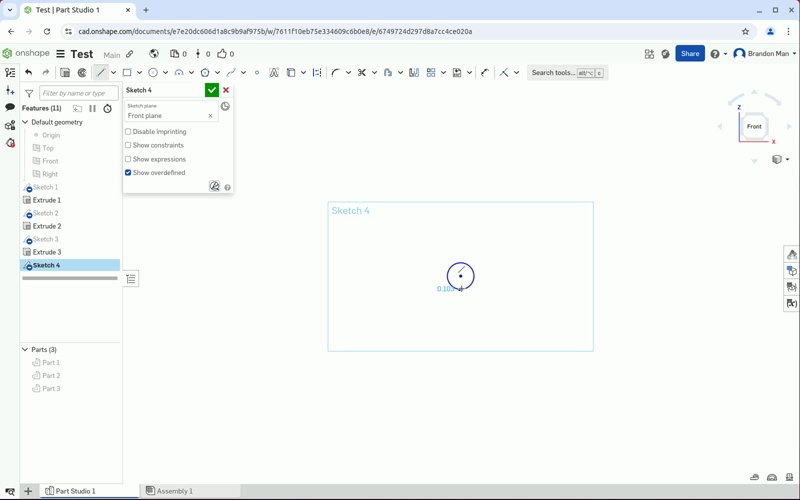
scroll(6)
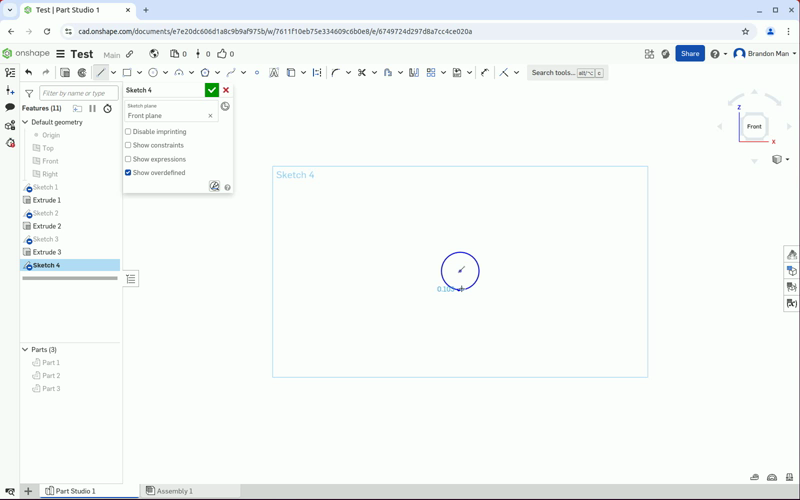
scroll(6)
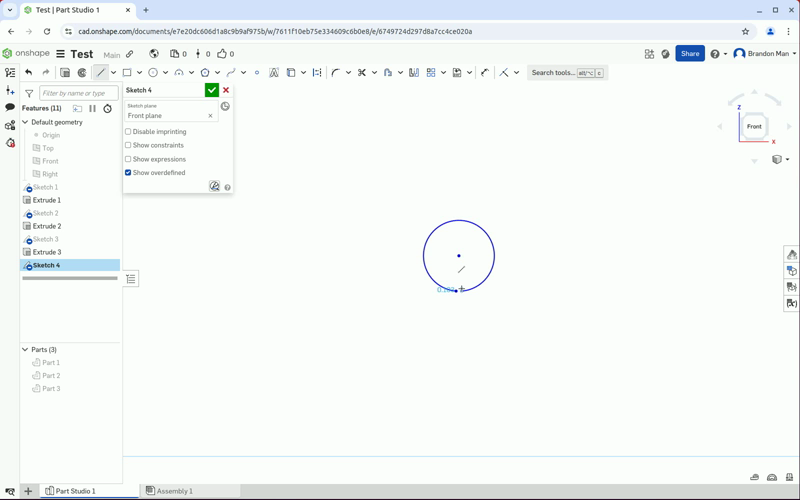
scroll(6)
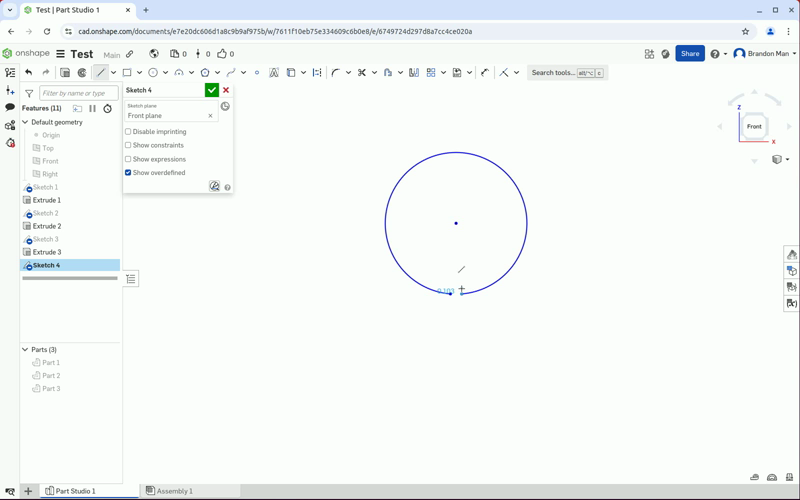
click(461, 288)
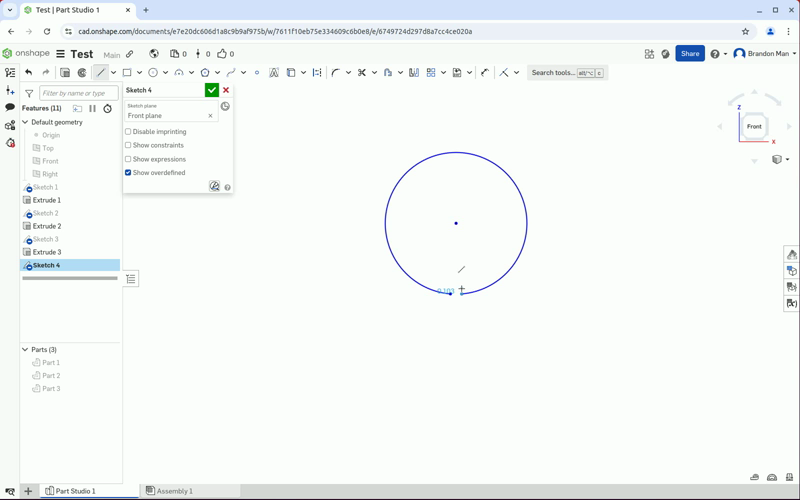
scroll(-6)
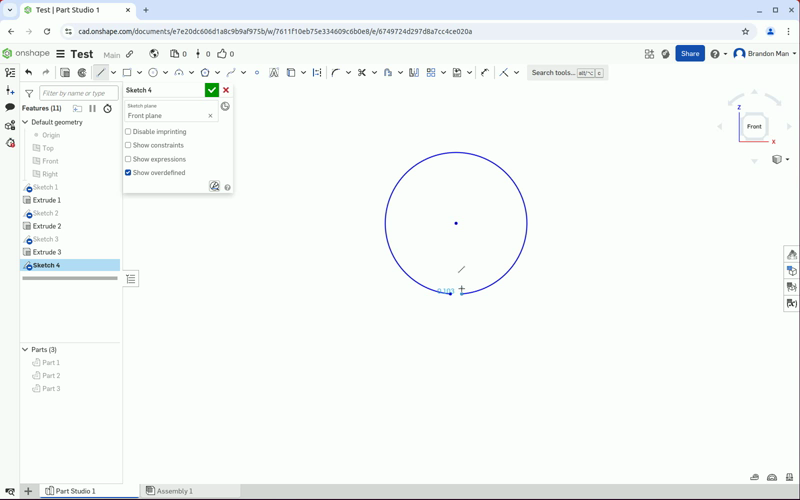
scroll(-6)
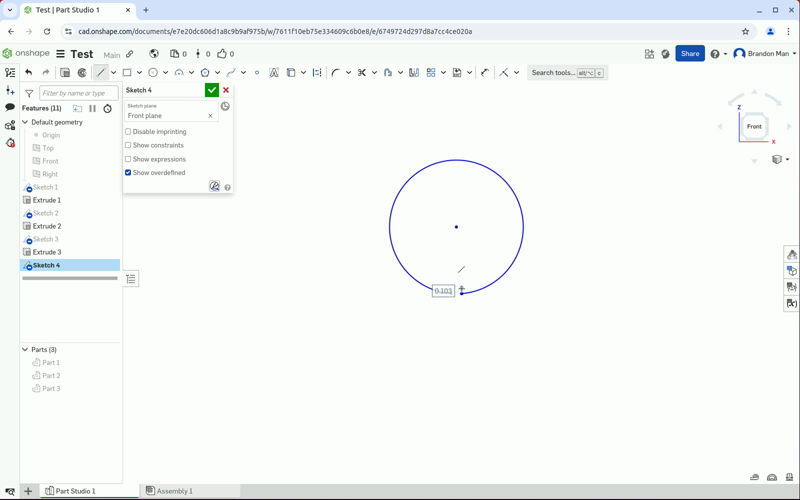
scroll(-6)
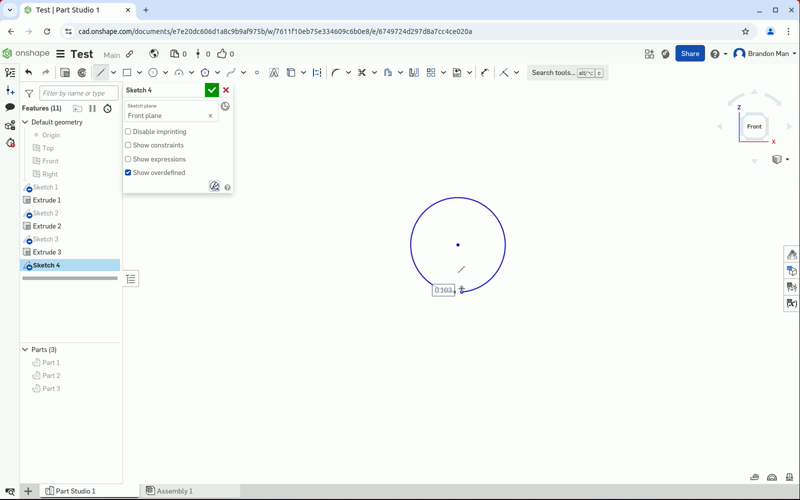
scroll(-6)
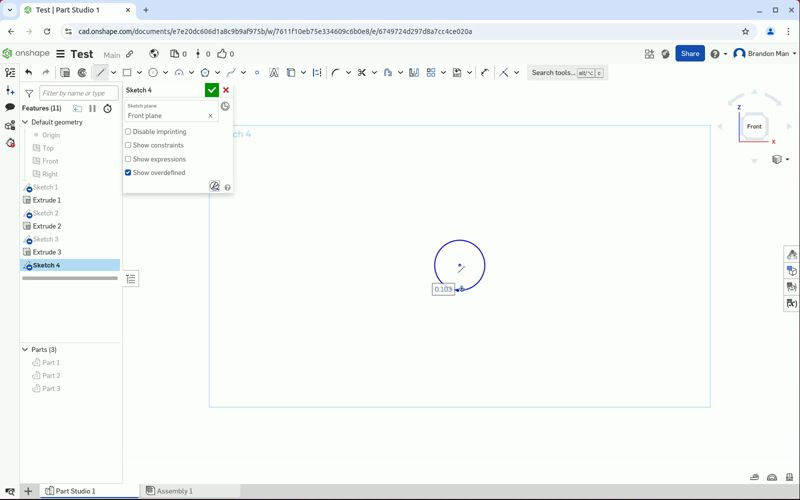
scroll(-6)
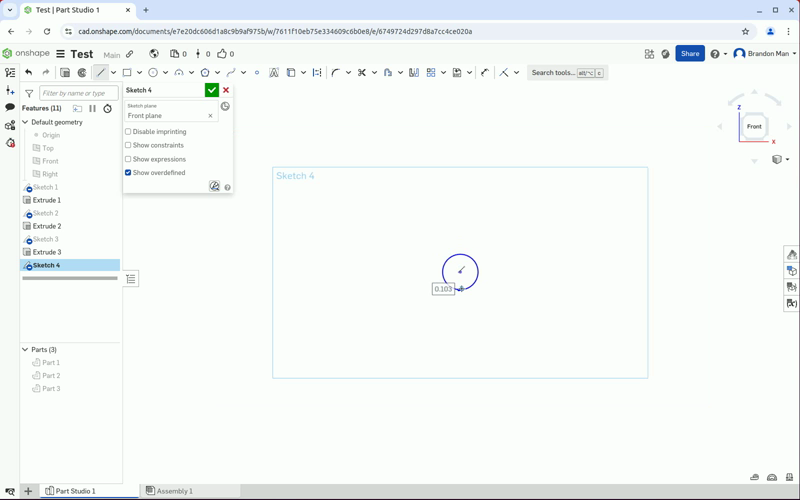
scroll(-6)
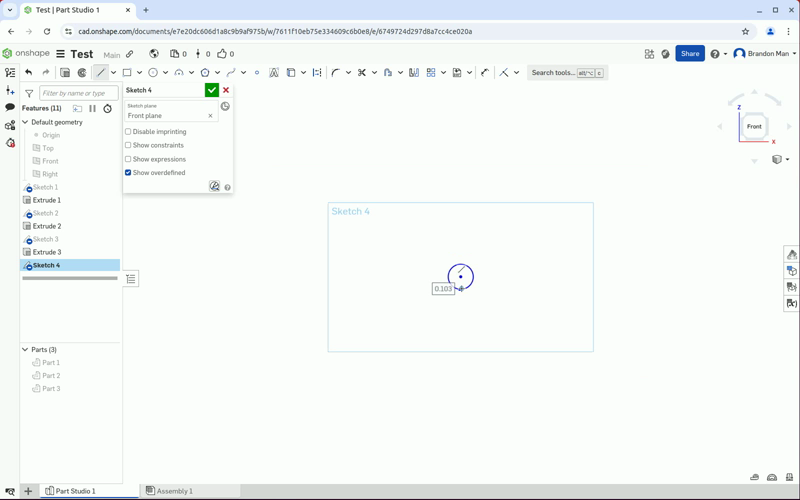
scroll(-6)
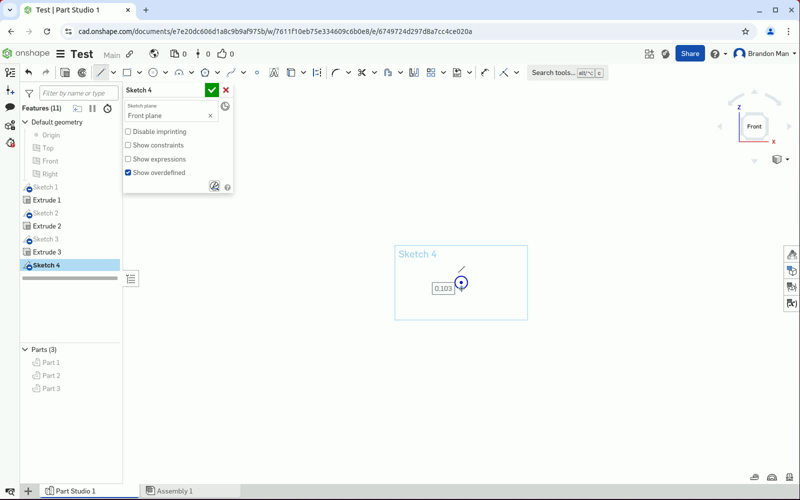
key_up(shift)
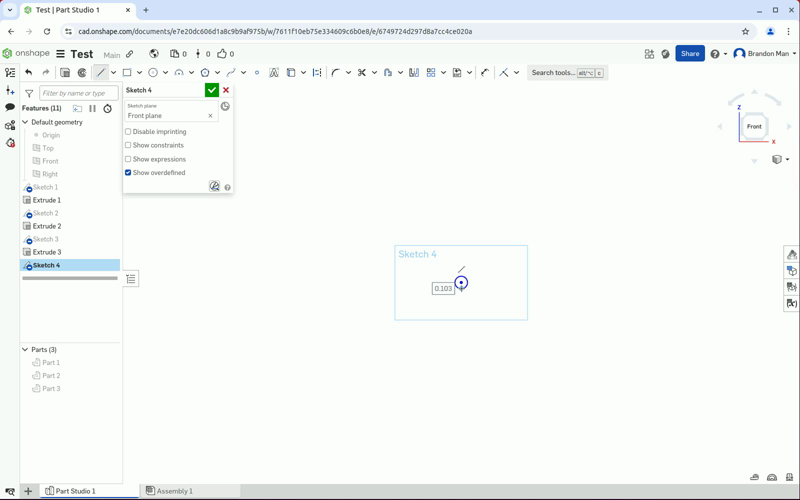
key(esc)
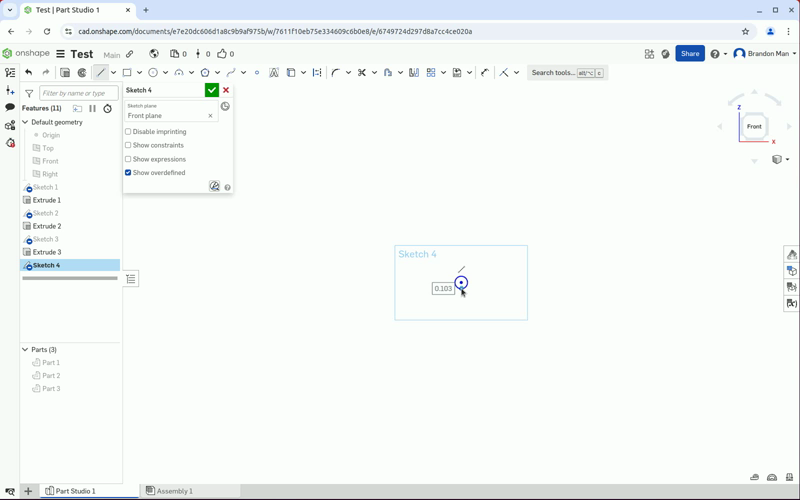
key(a)
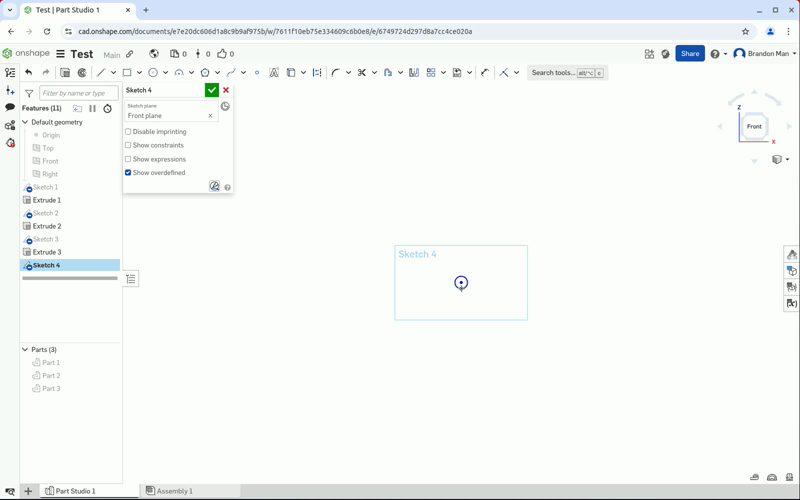
mouse_move(461, 288)
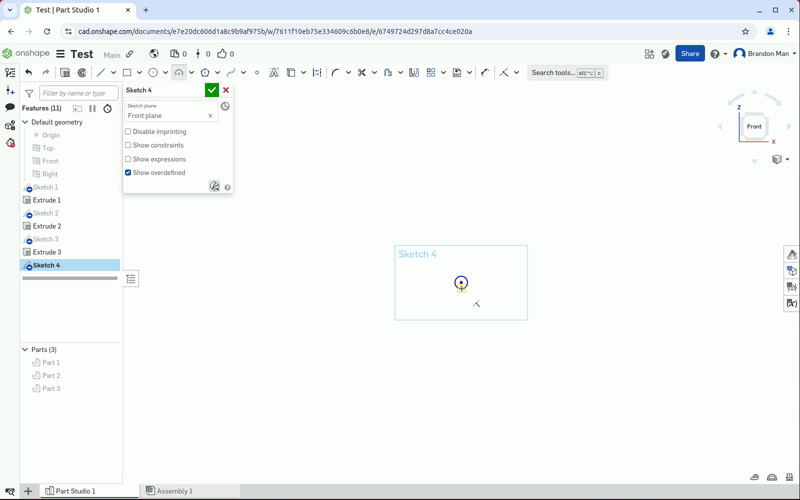
scroll(6)
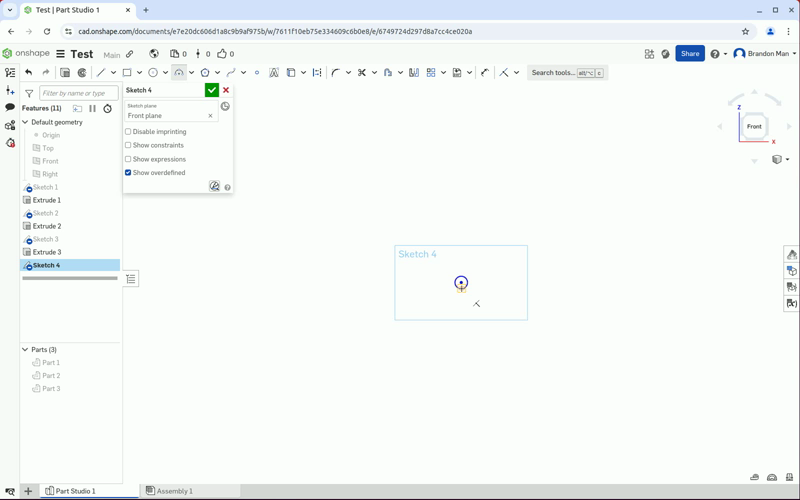
scroll(6)
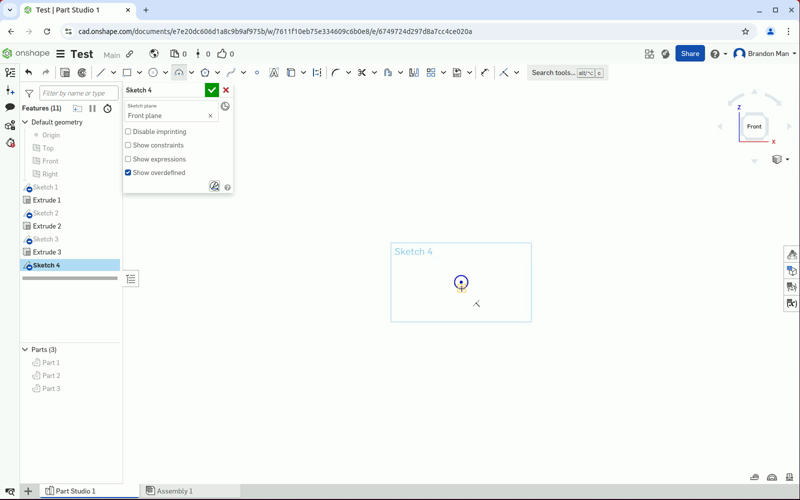
scroll(6)
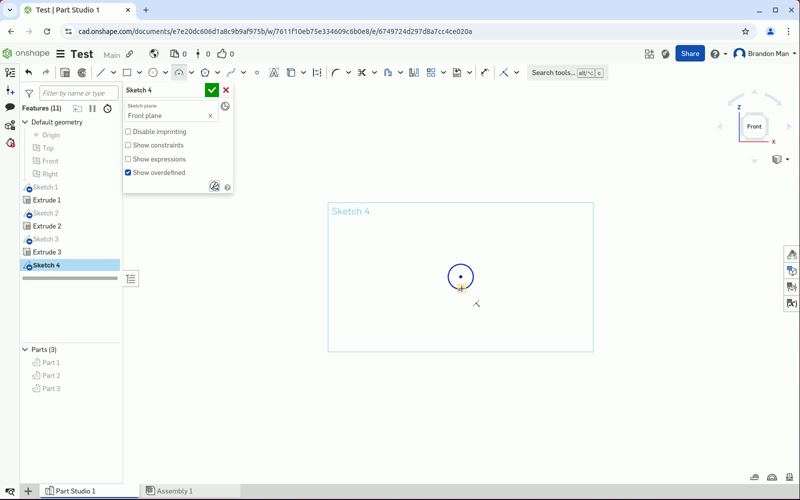
scroll(6)
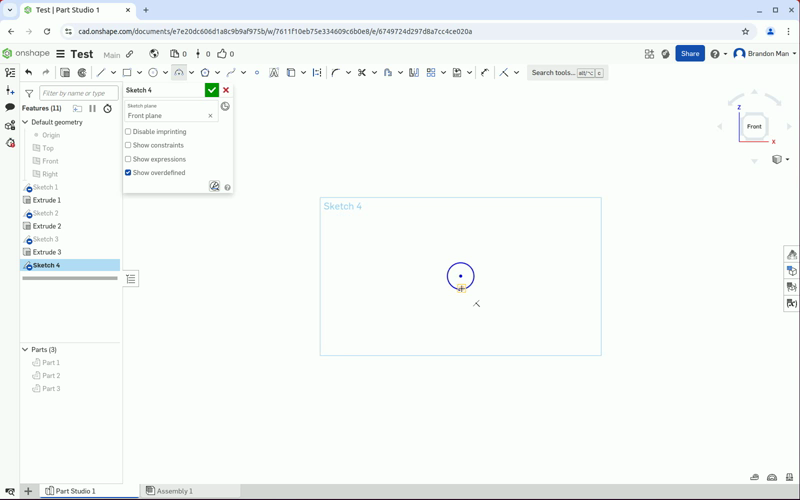
scroll(6)
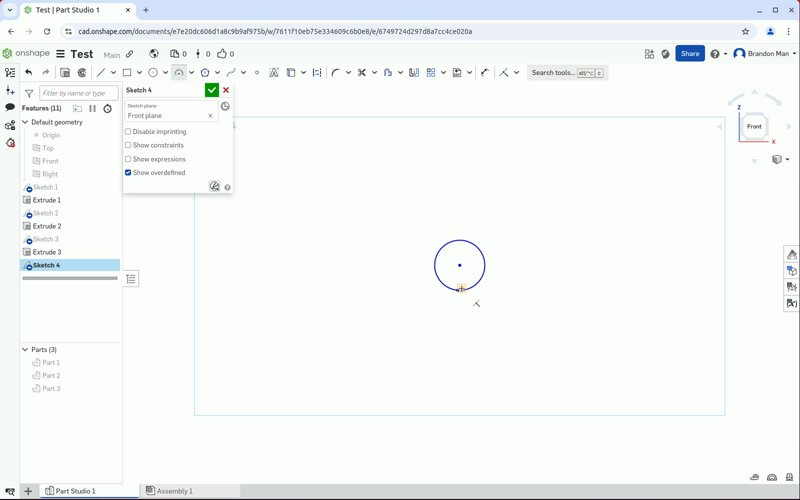
scroll(6)
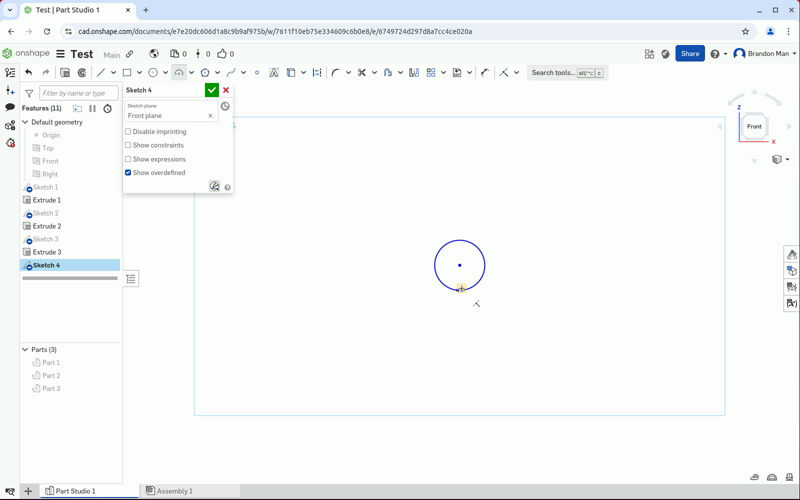
scroll(6)
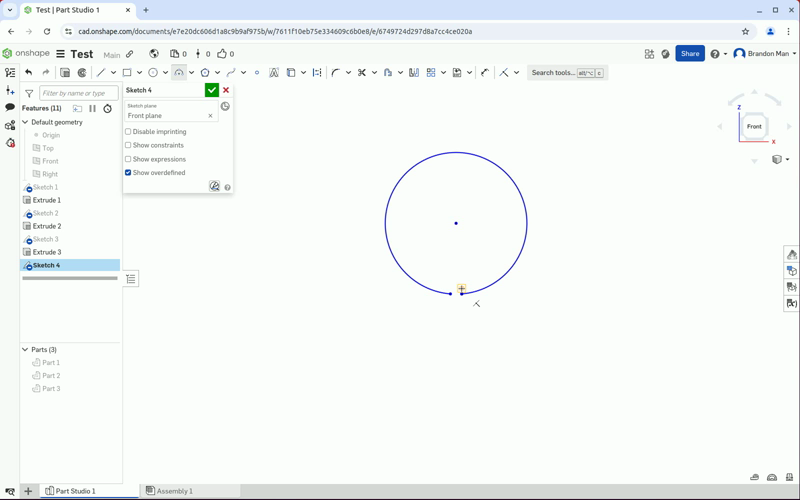
click(461, 288)
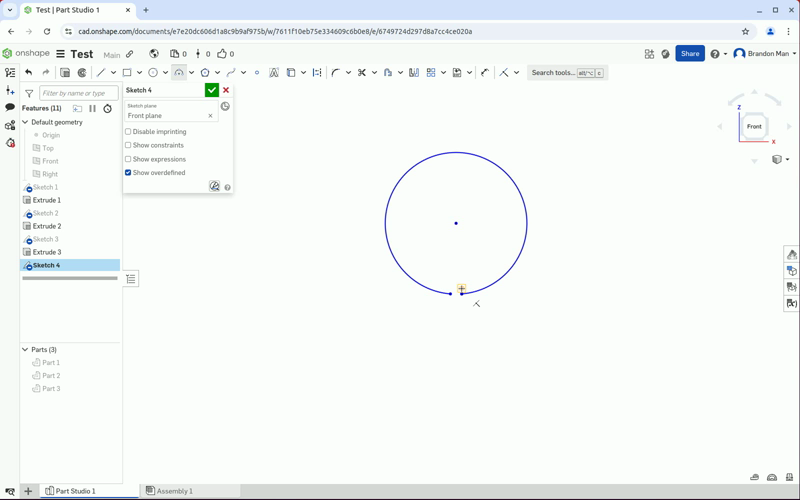
scroll(-6)
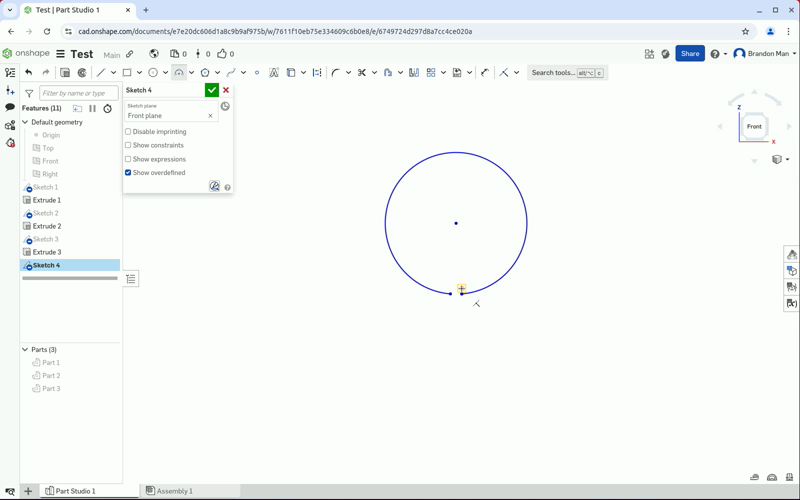
scroll(-6)
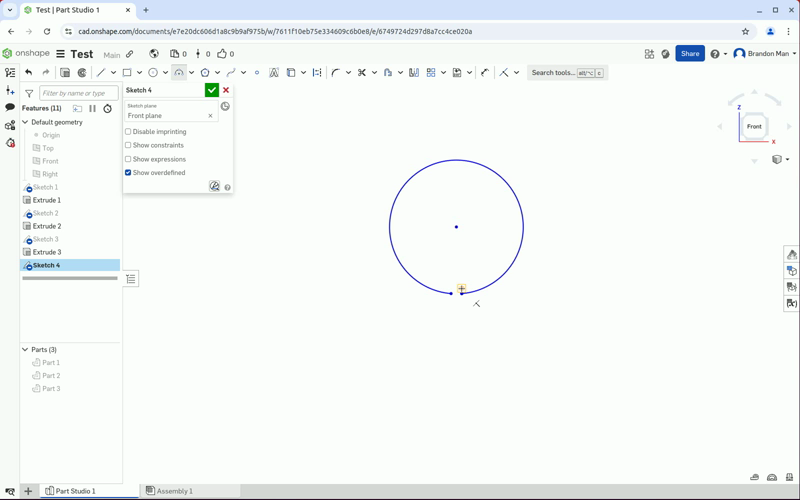
scroll(-6)
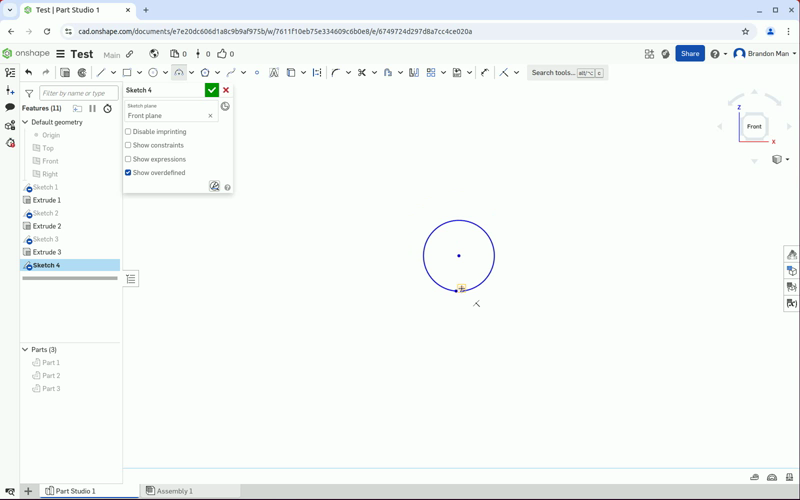
scroll(-6)
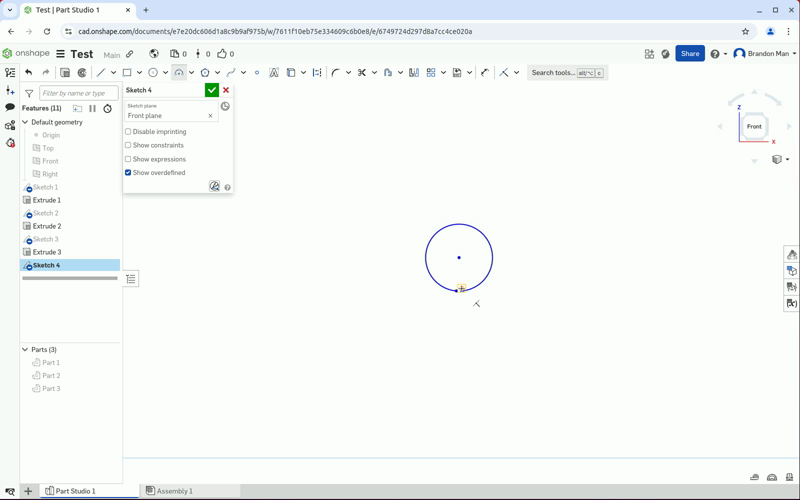
scroll(-6)
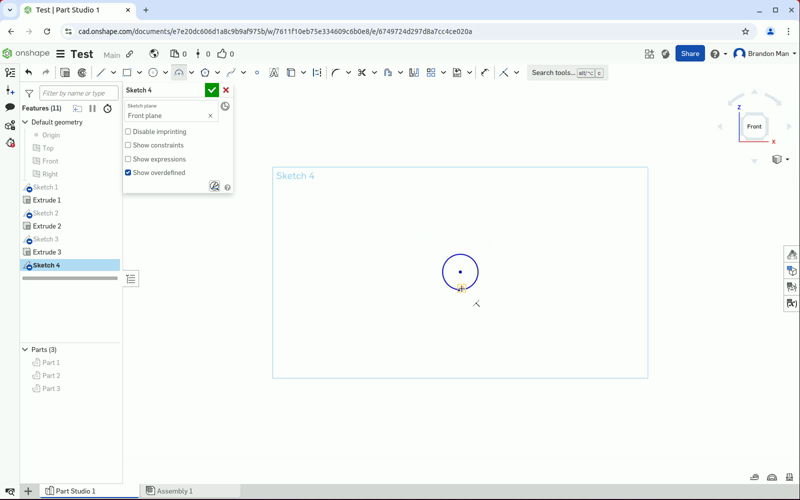
scroll(-6)
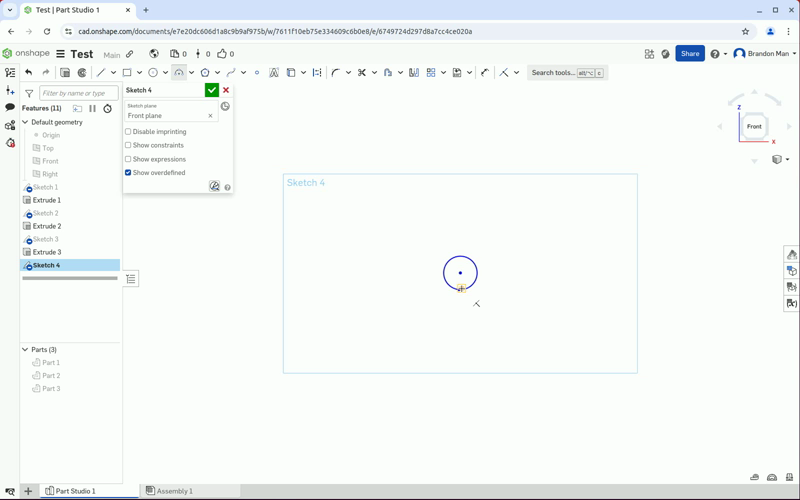
scroll(-6)
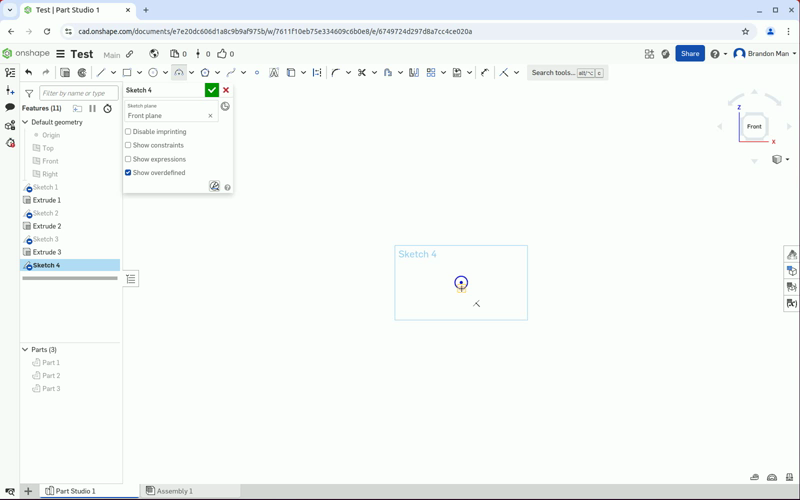
key_down(shift)
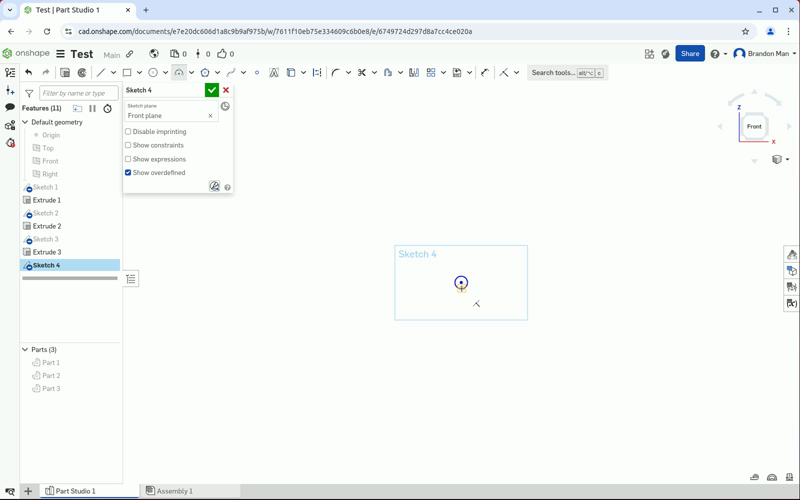
mouse_move(460, 288)
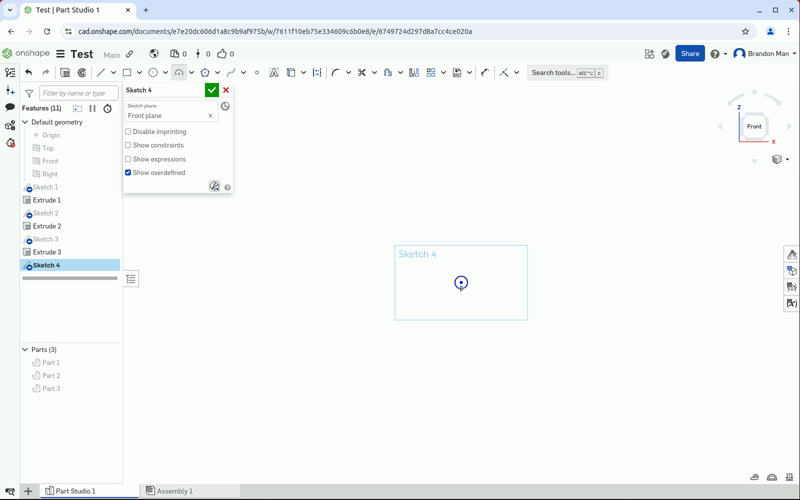
scroll(6)
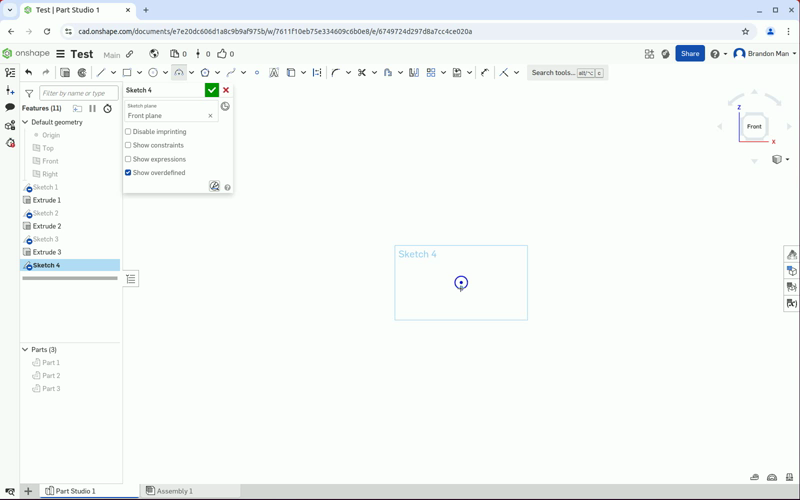
scroll(6)
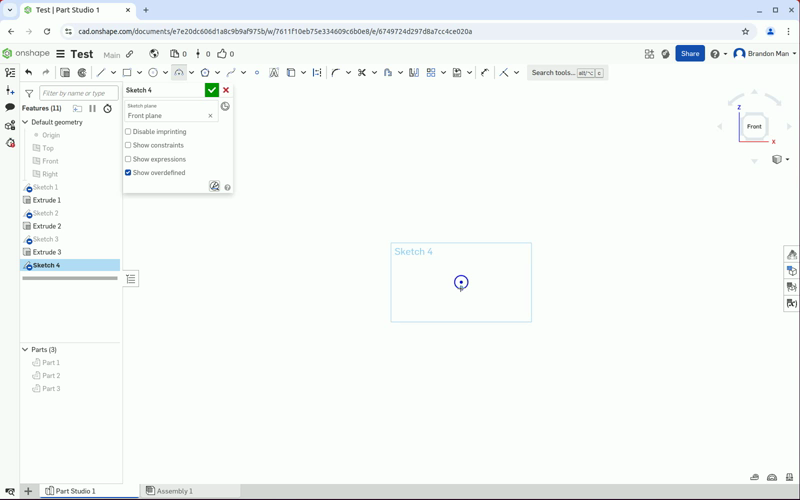
scroll(6)
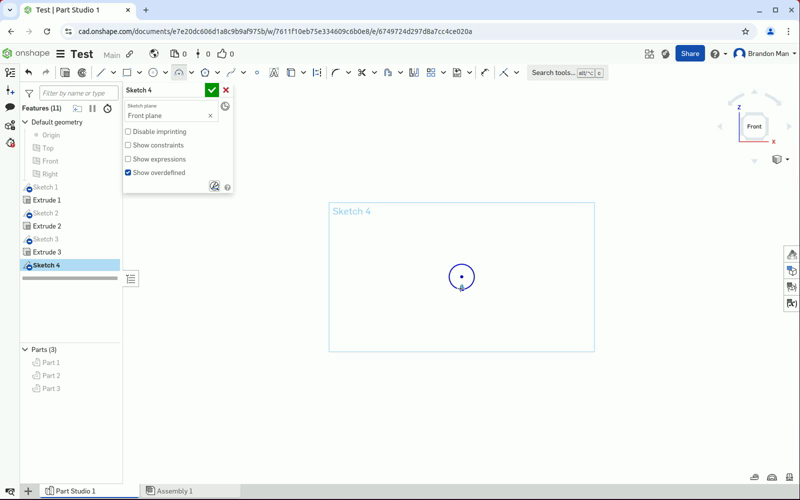
scroll(6)
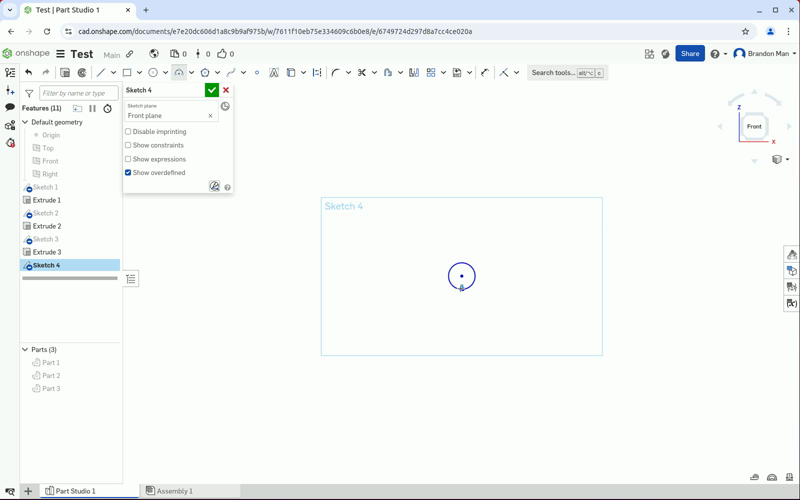
scroll(6)
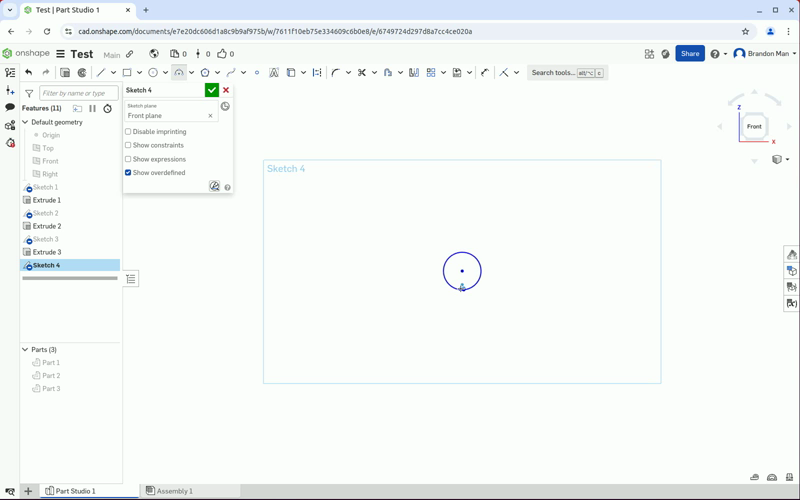
scroll(6)
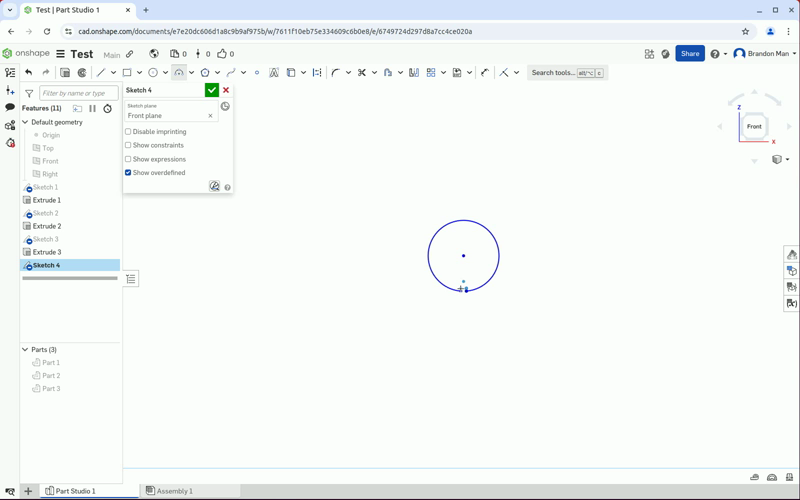
scroll(6)
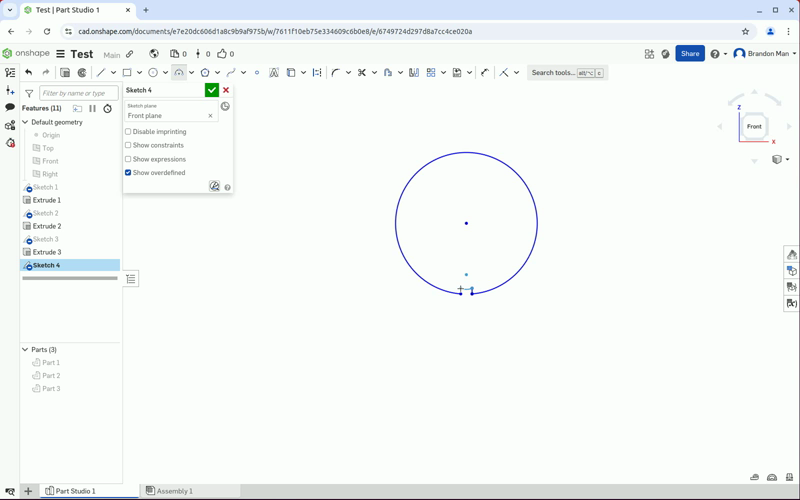
click(460, 288)
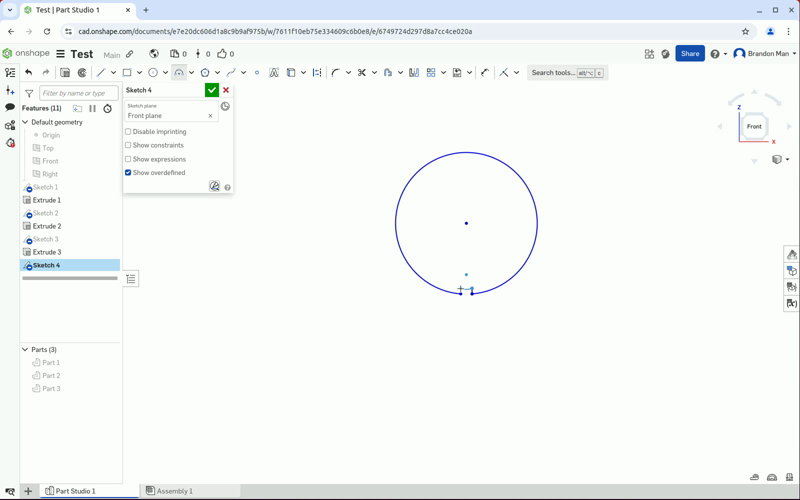
scroll(-6)
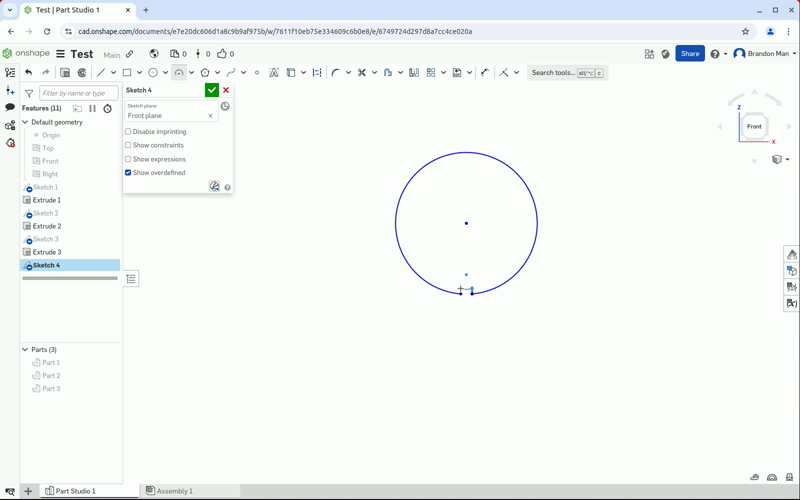
scroll(-6)
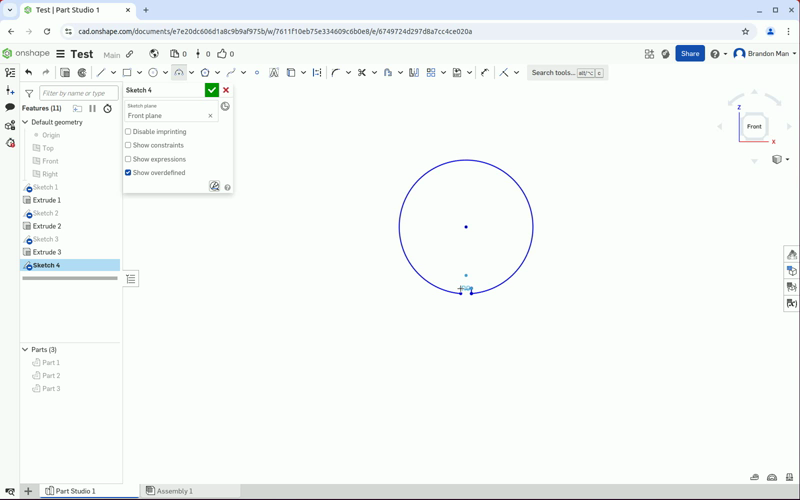
scroll(-6)
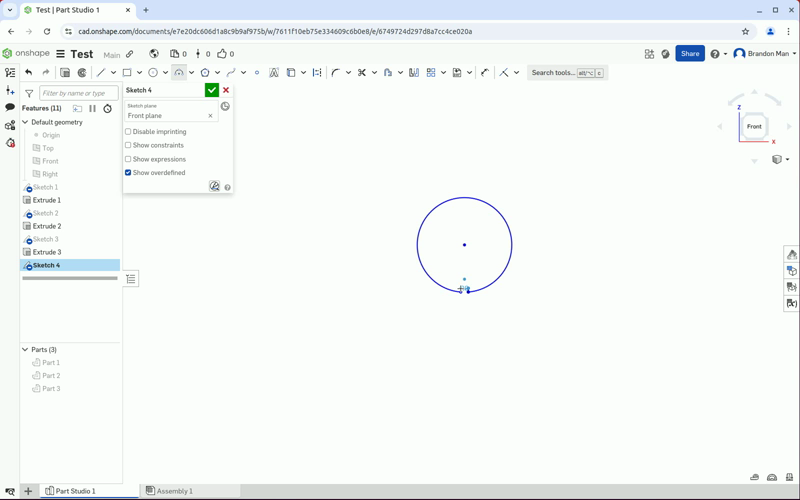
scroll(-6)
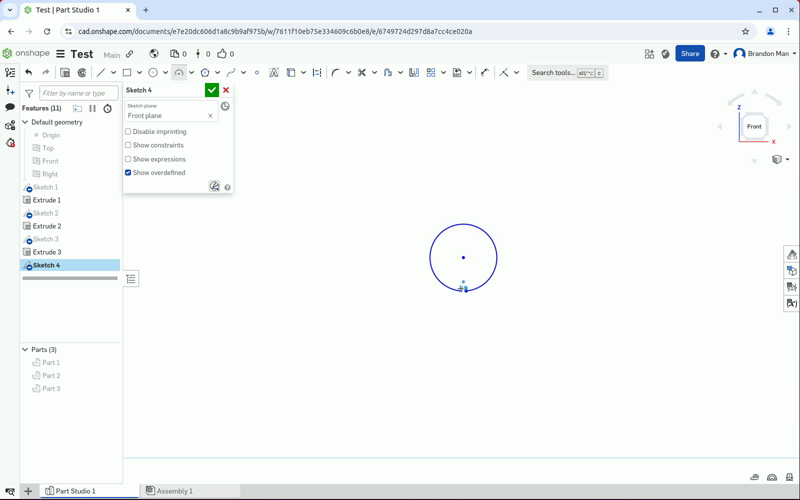
scroll(-6)
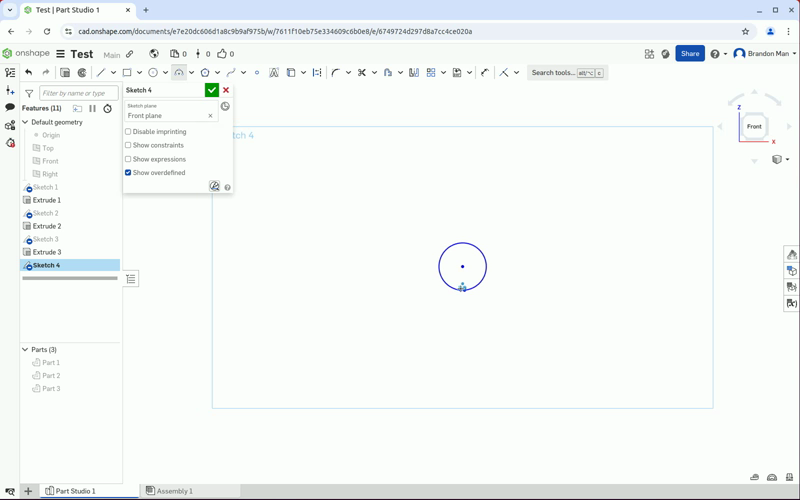
scroll(-6)
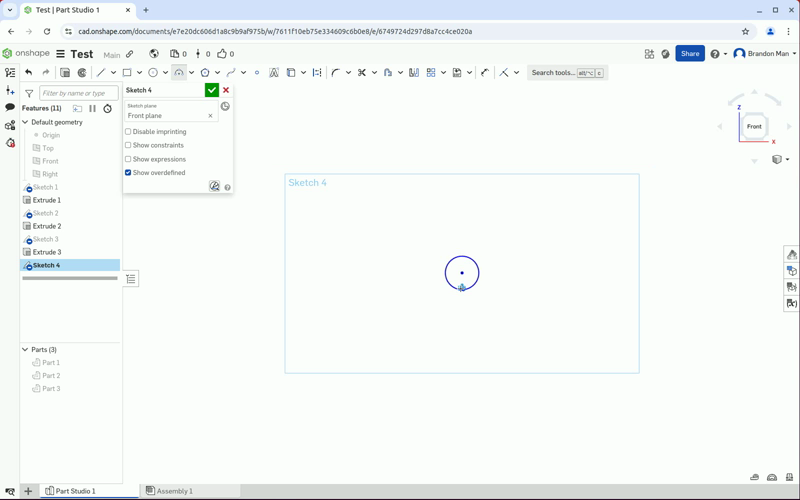
scroll(-6)
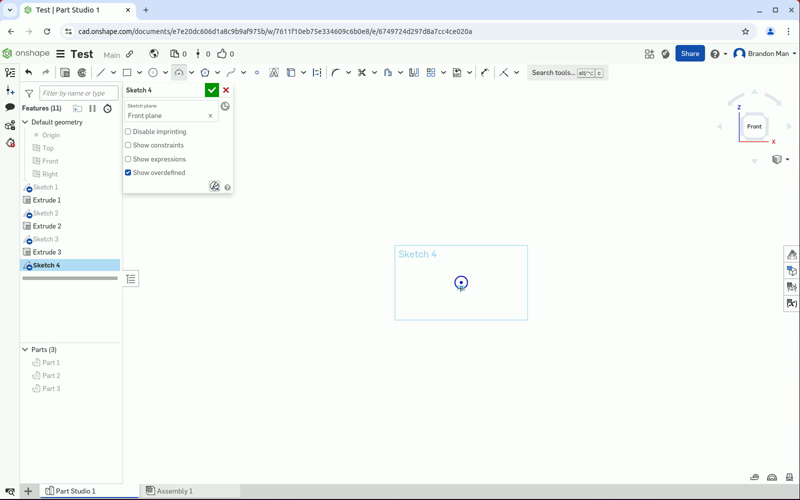
mouse_move(461, 277)
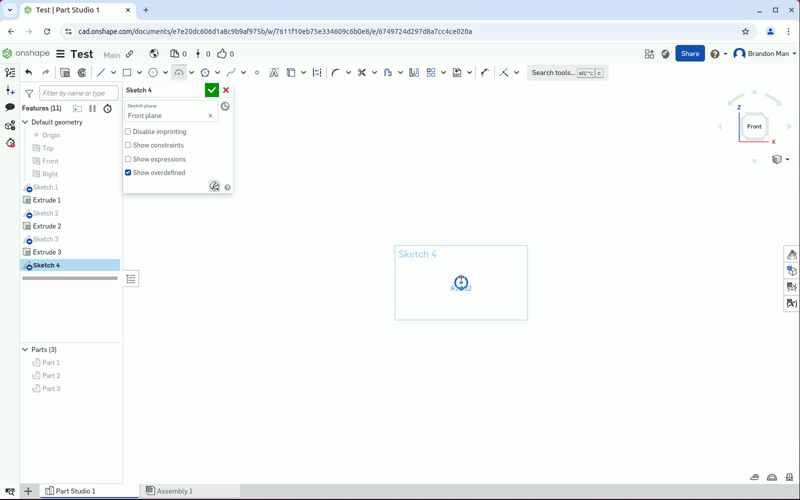
scroll(6)
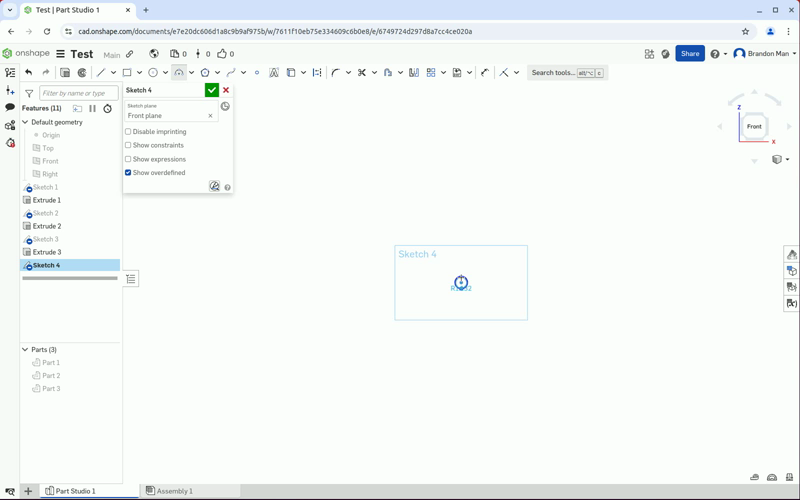
scroll(6)
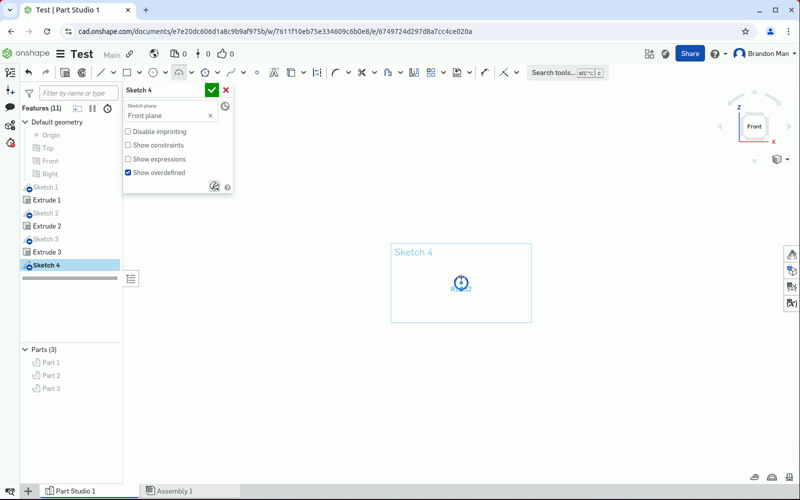
scroll(6)
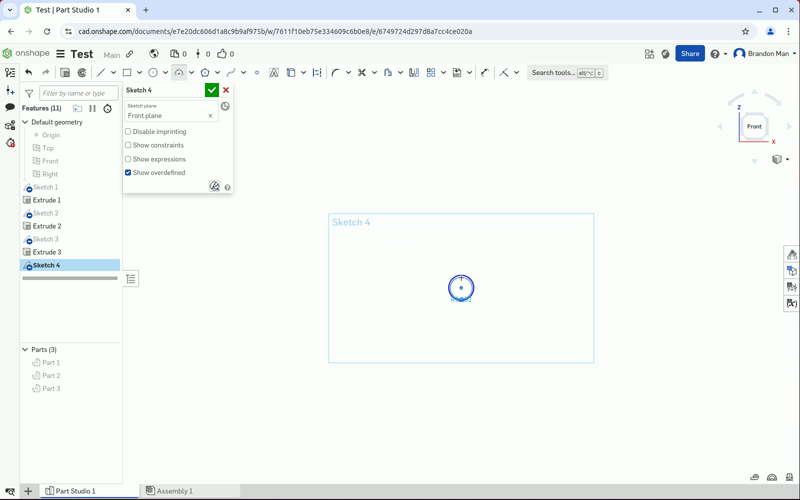
scroll(6)
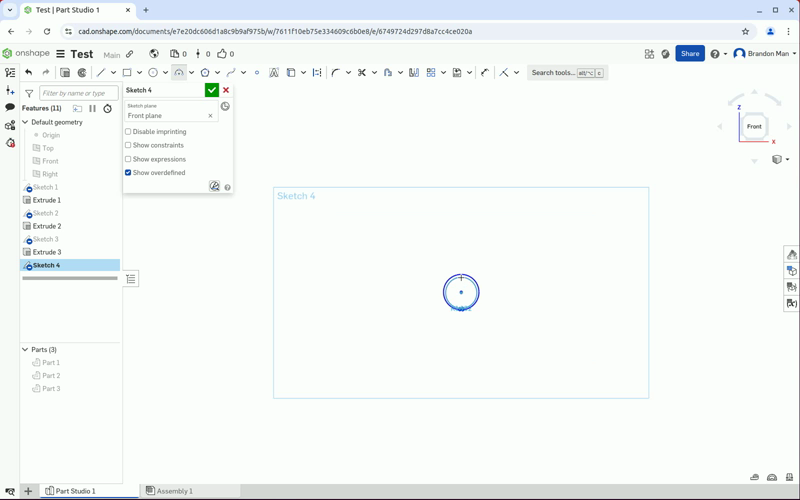
scroll(6)
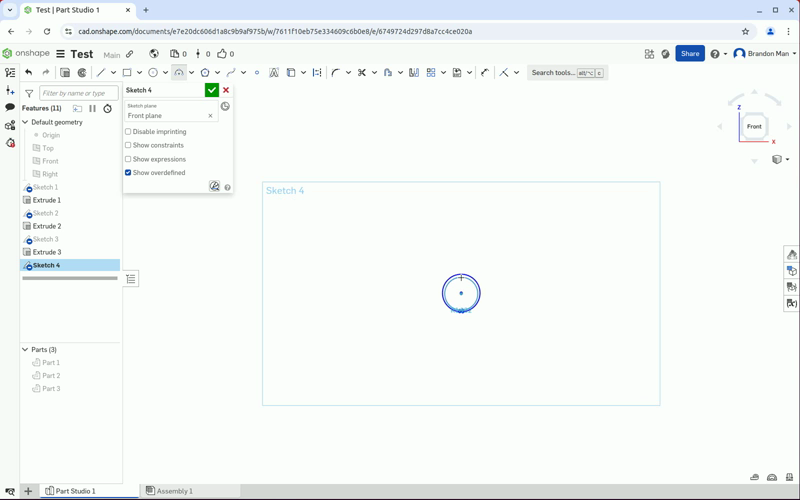
scroll(6)
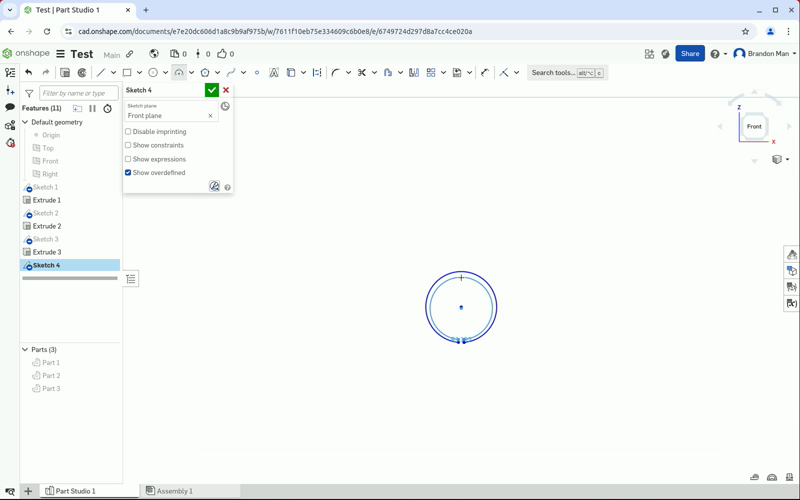
scroll(6)
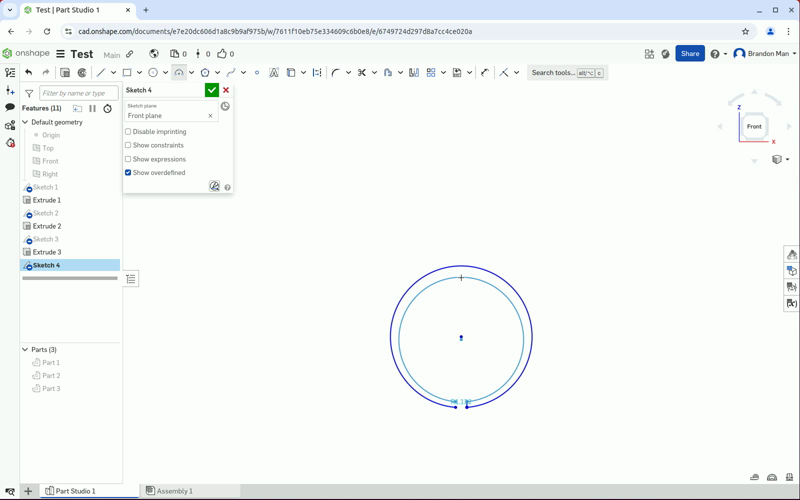
click(461, 277)
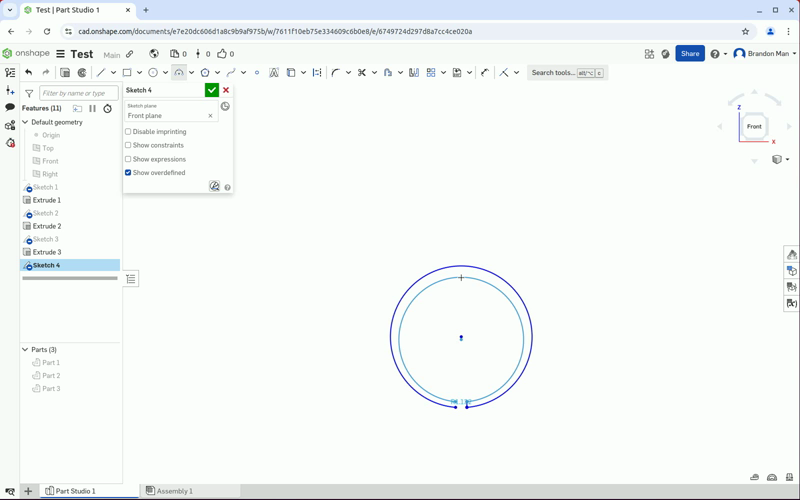
scroll(-6)
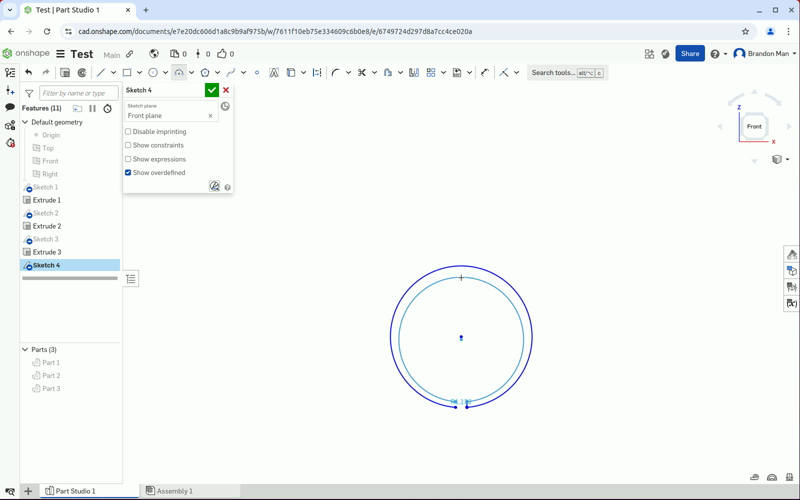
scroll(-6)
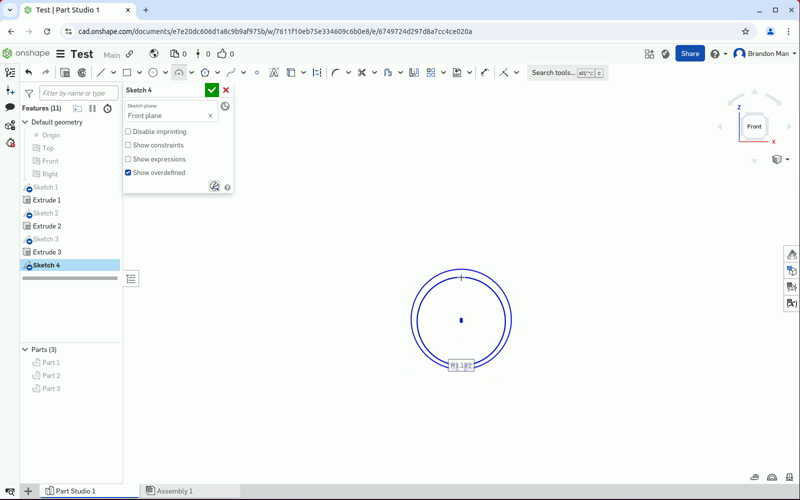
scroll(-6)
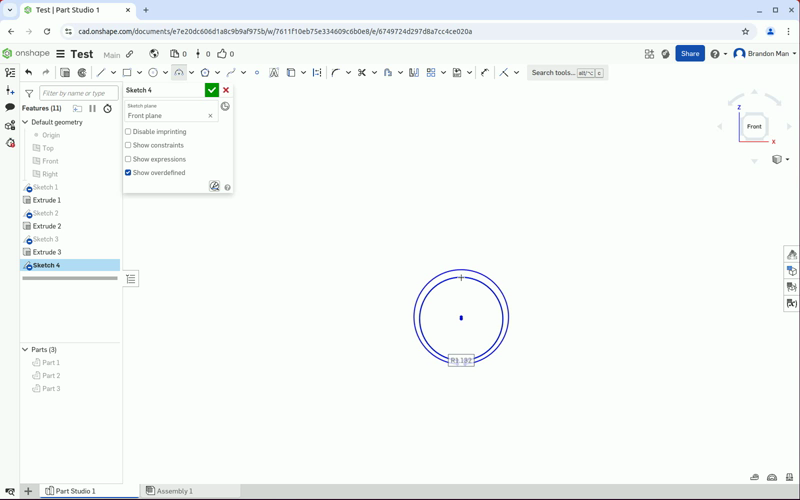
scroll(-6)
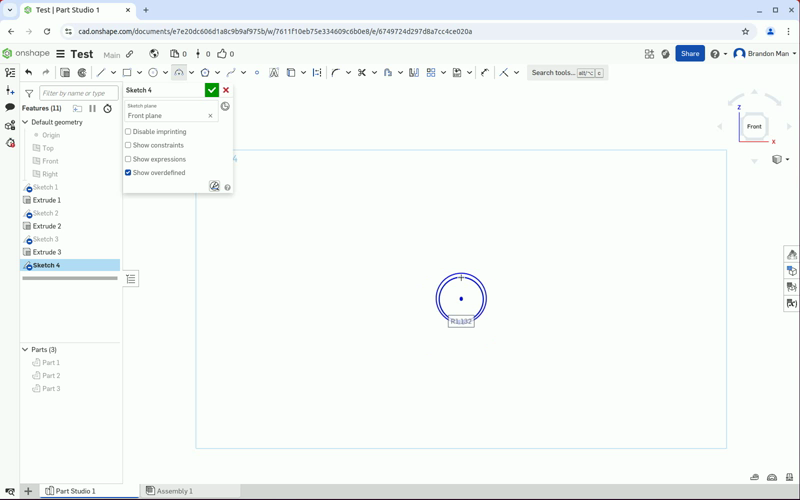
scroll(-6)
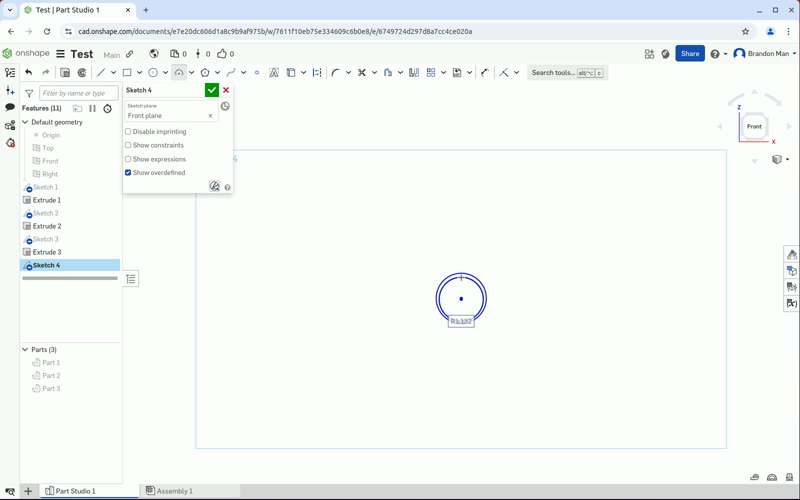
scroll(-6)
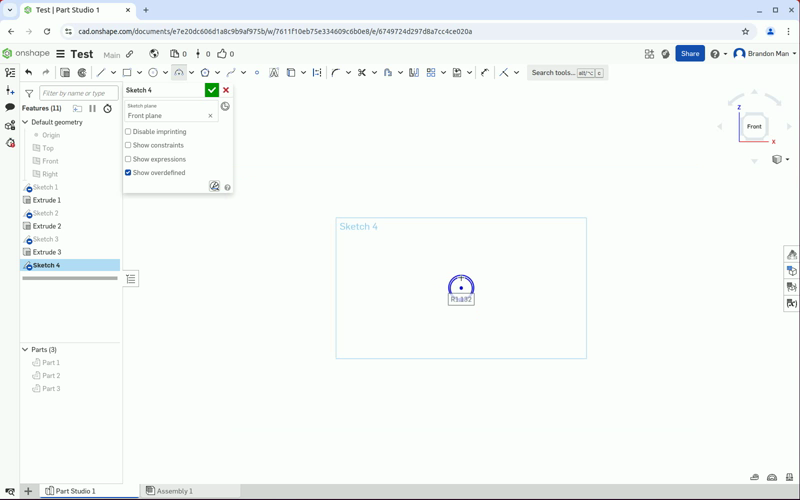
scroll(-6)
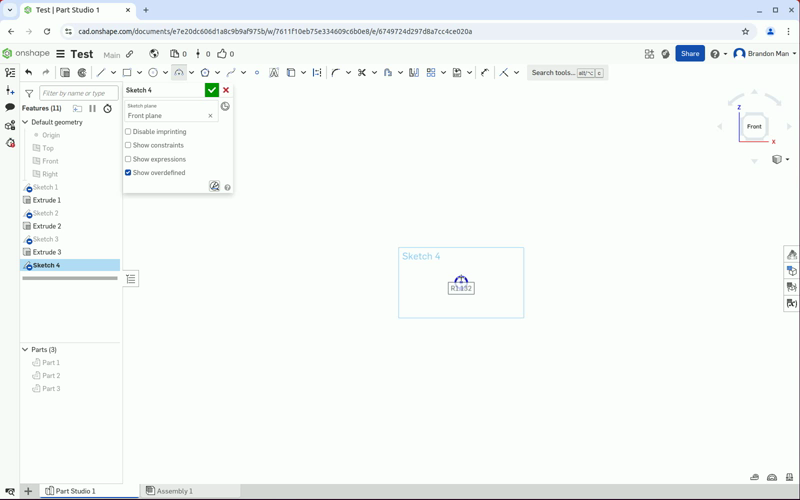
key_up(shift)
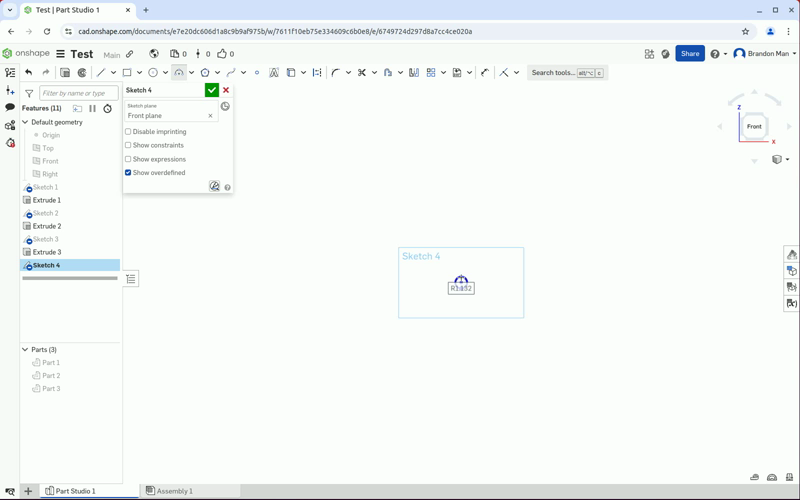
key(esc)
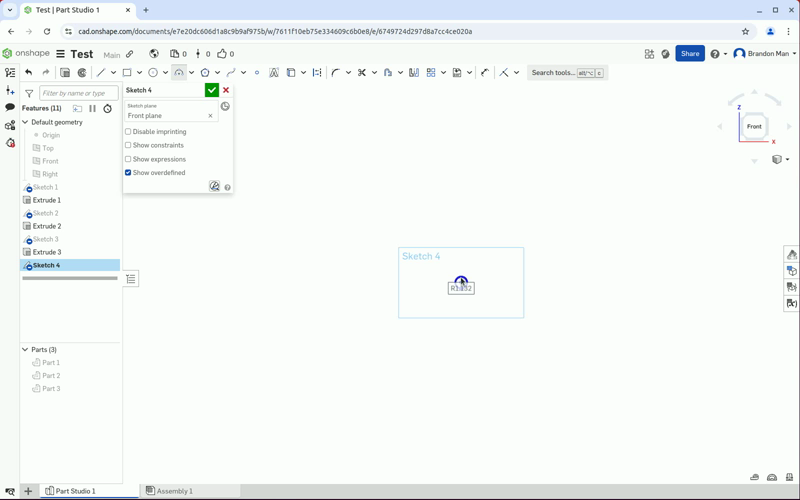
key(l)
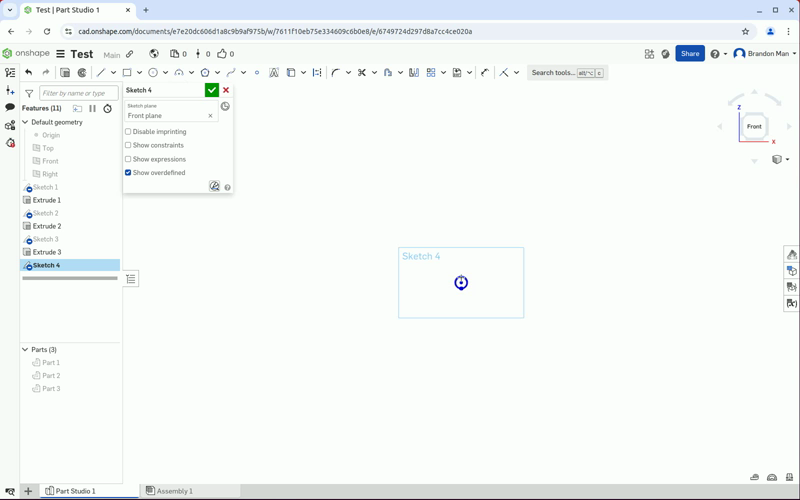
mouse_move(460, 288)
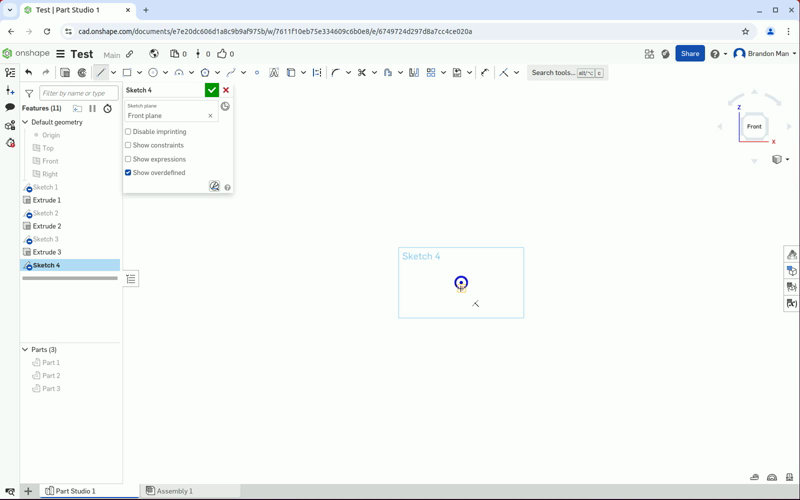
scroll(6)
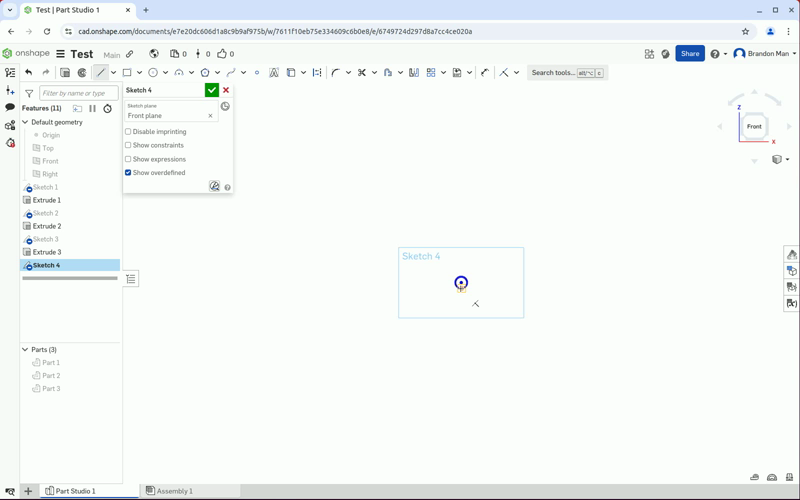
scroll(6)
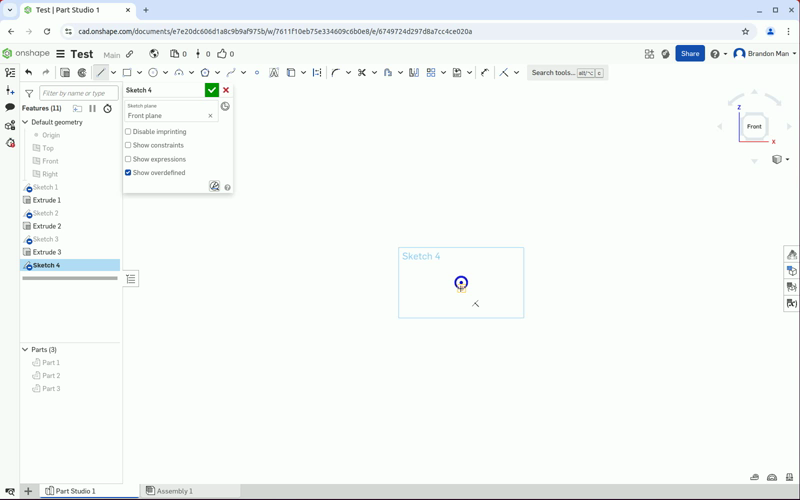
scroll(6)
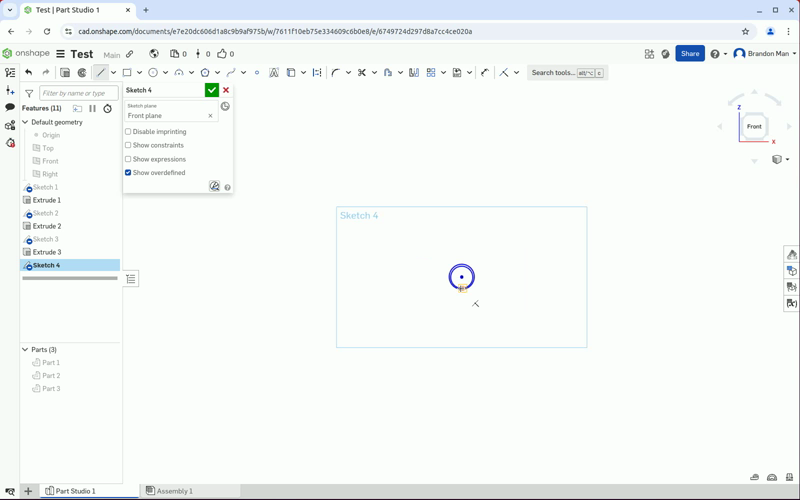
scroll(6)
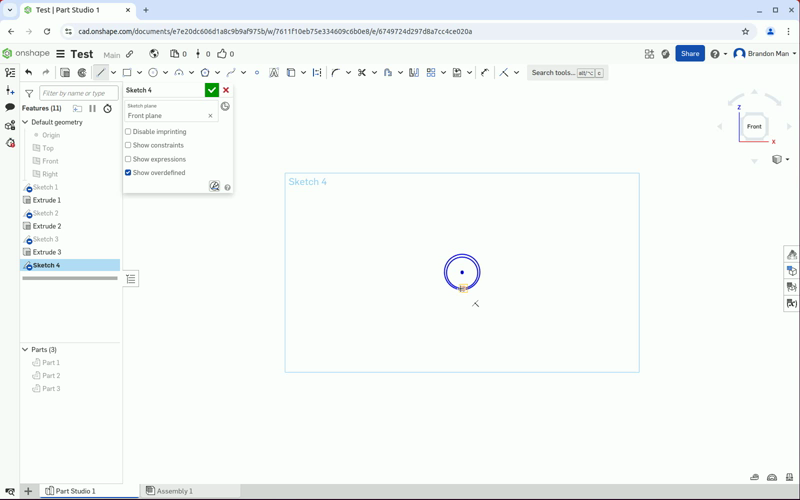
scroll(6)
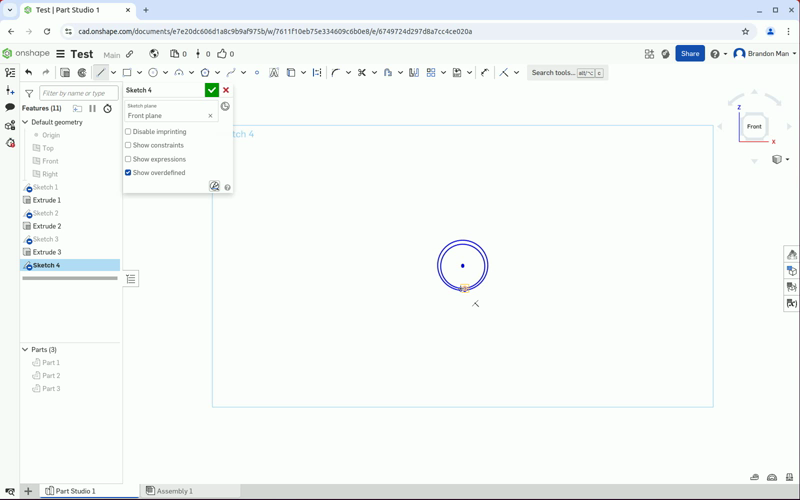
scroll(6)
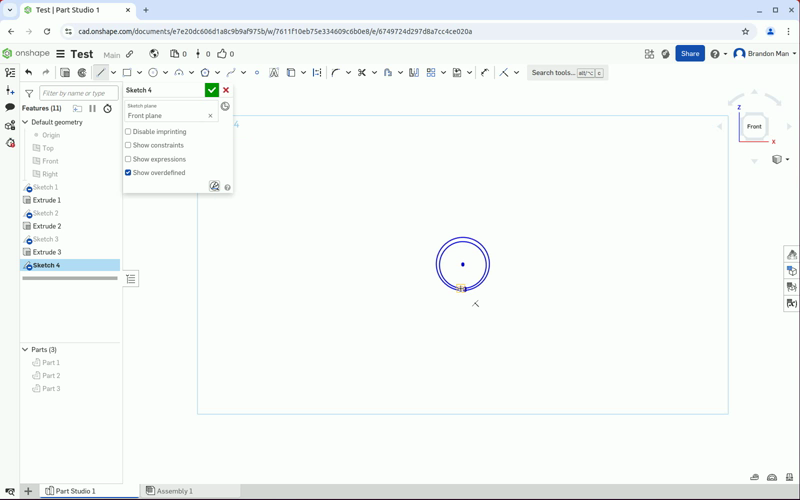
scroll(6)
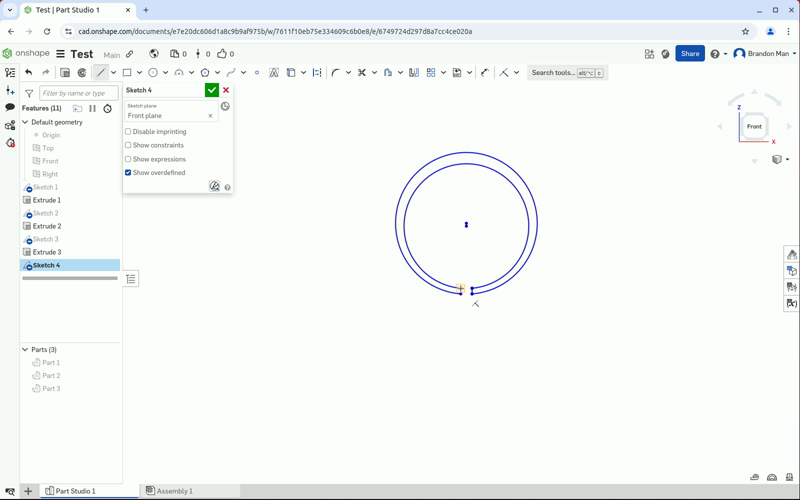
click(460, 288)
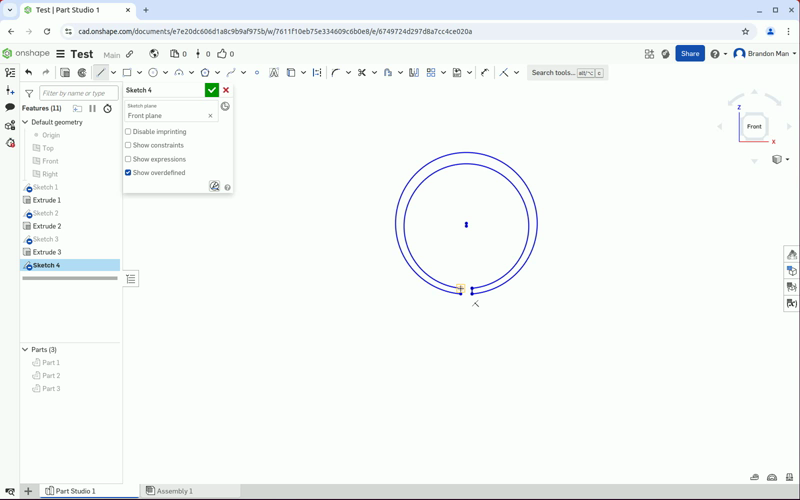
scroll(-6)
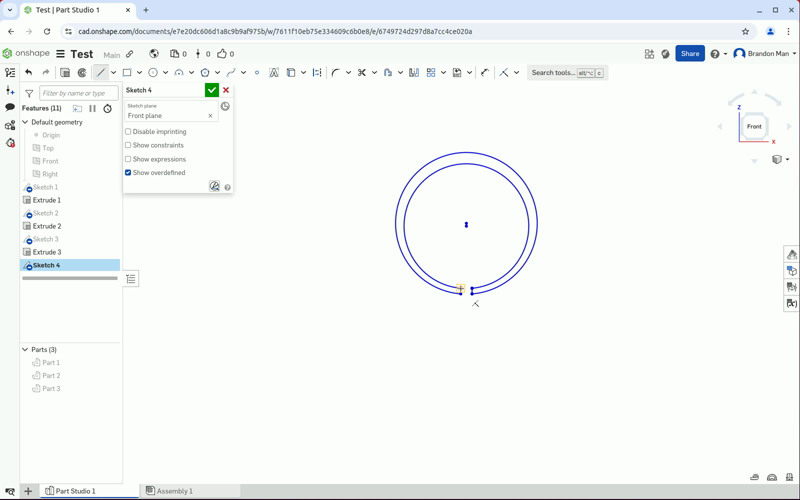
scroll(-6)
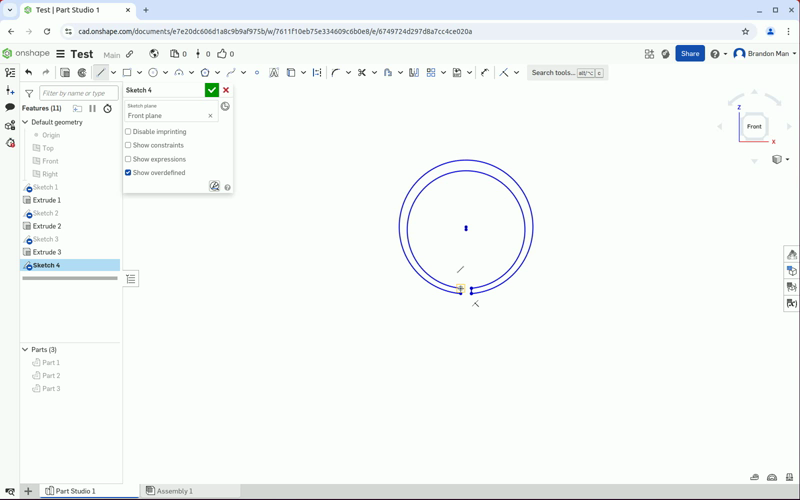
scroll(-6)
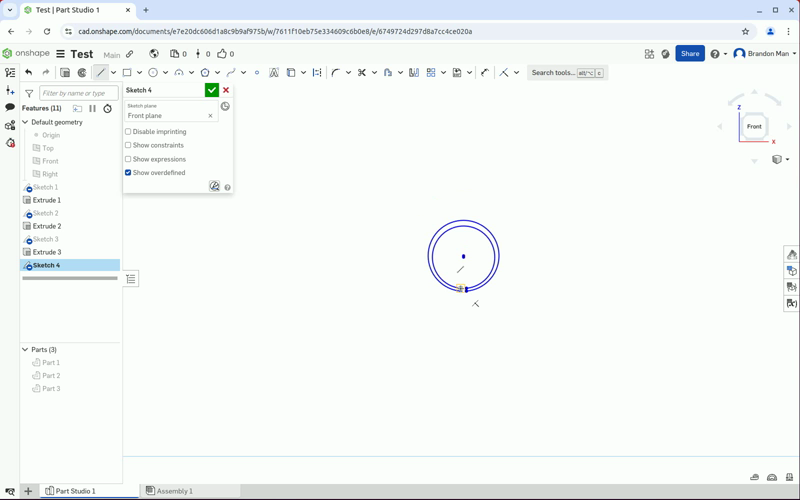
scroll(-6)
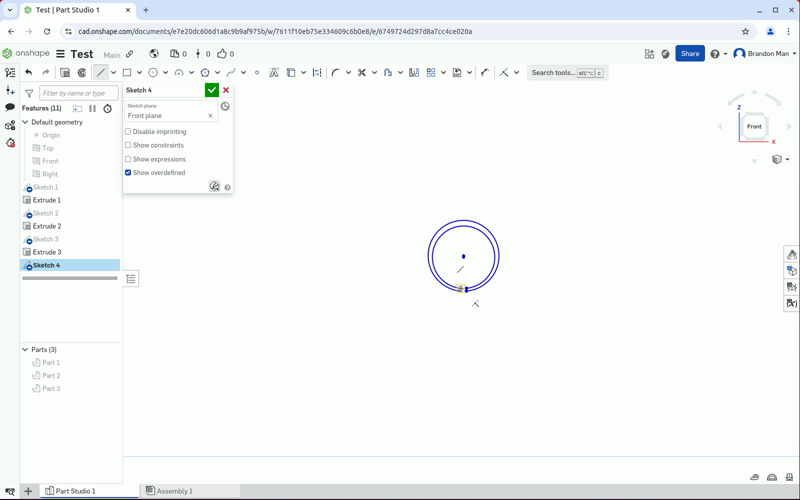
scroll(-6)
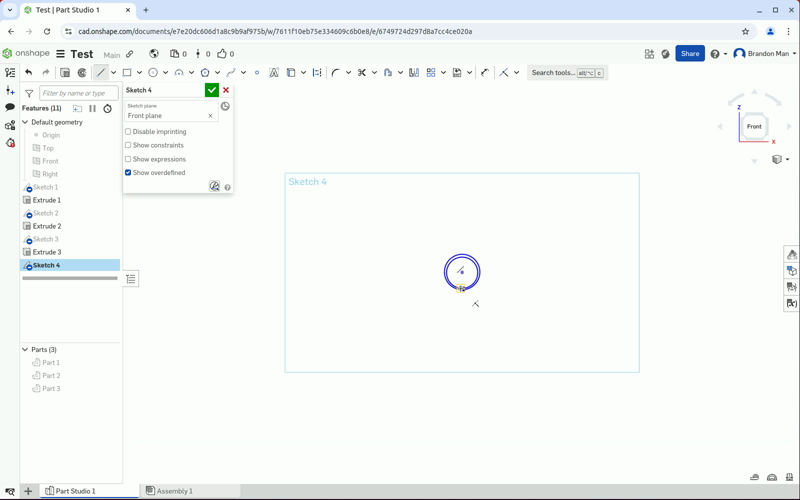
scroll(-6)
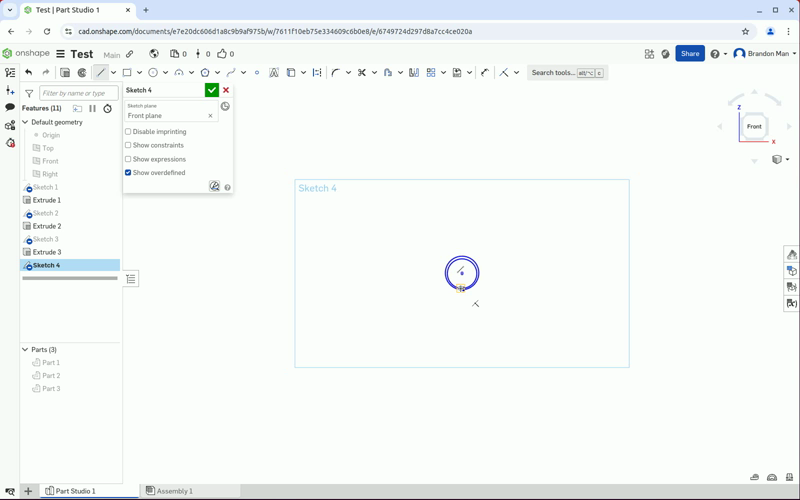
scroll(-6)
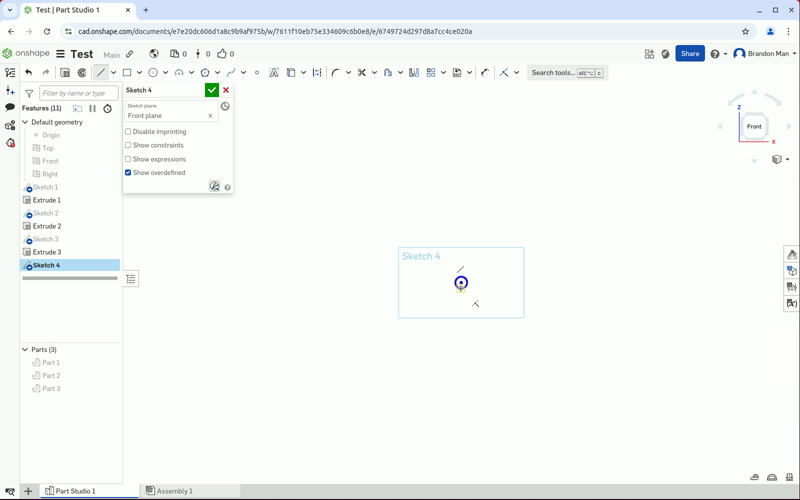
mouse_move(490, 288)
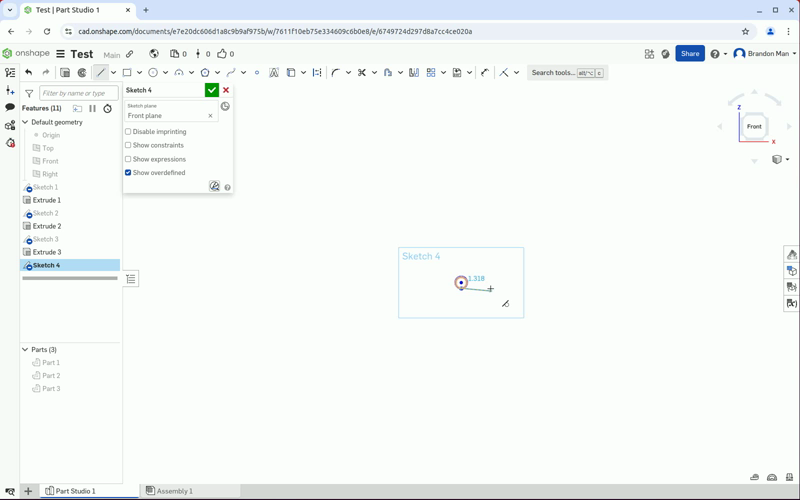
key_down(shift)
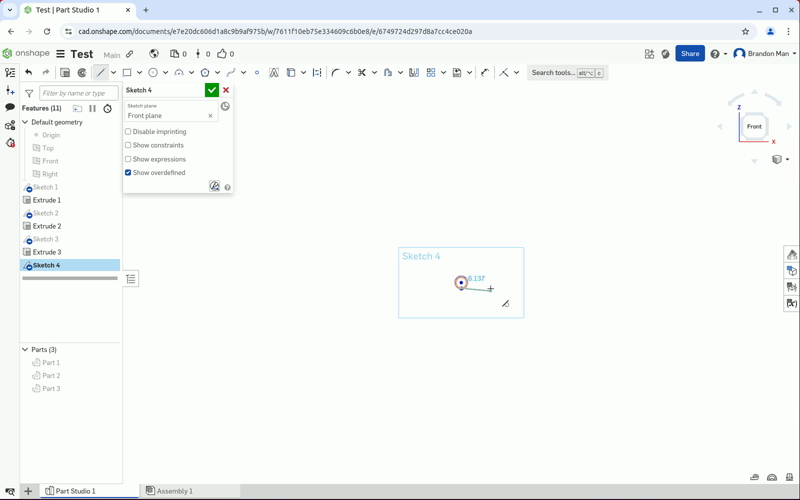
mouse_move(460, 288)
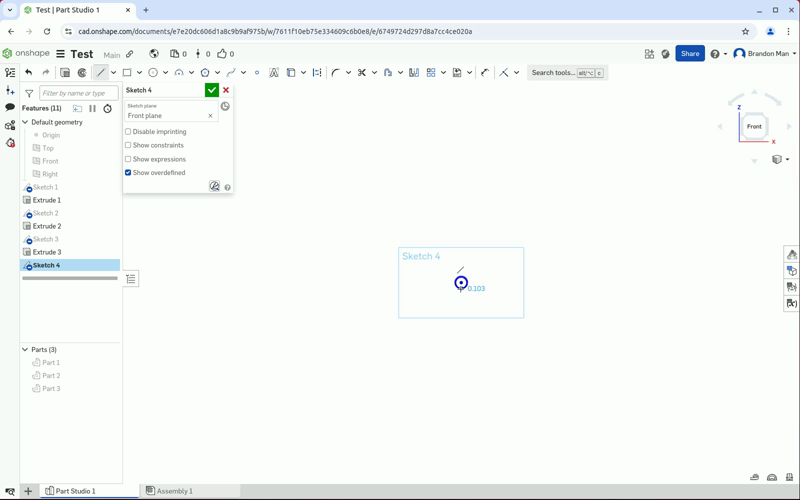
scroll(6)
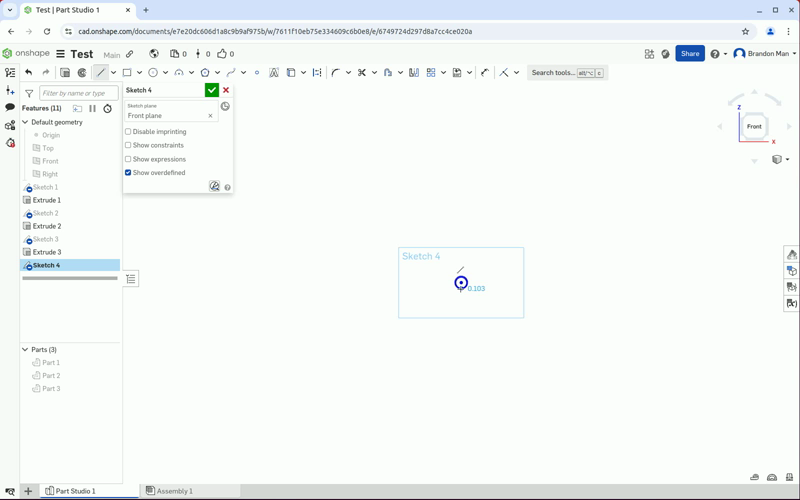
scroll(6)
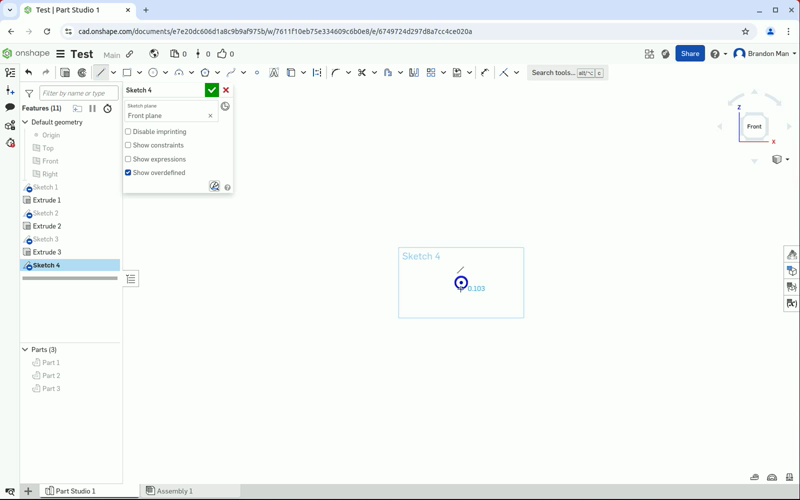
scroll(6)
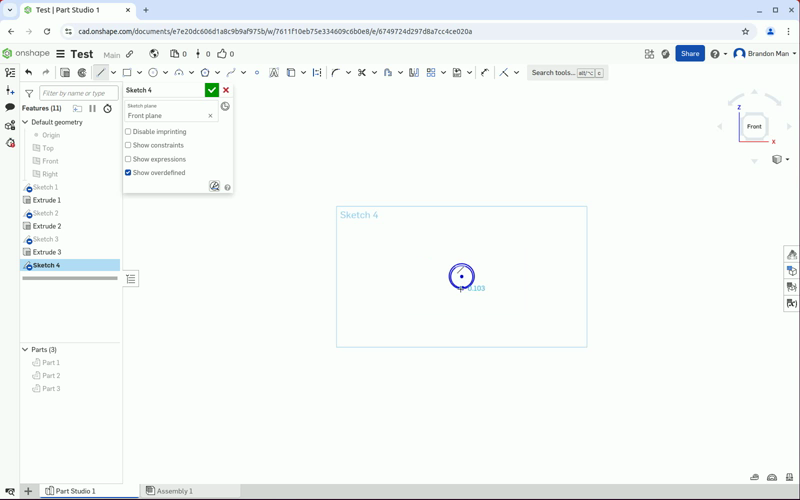
scroll(6)
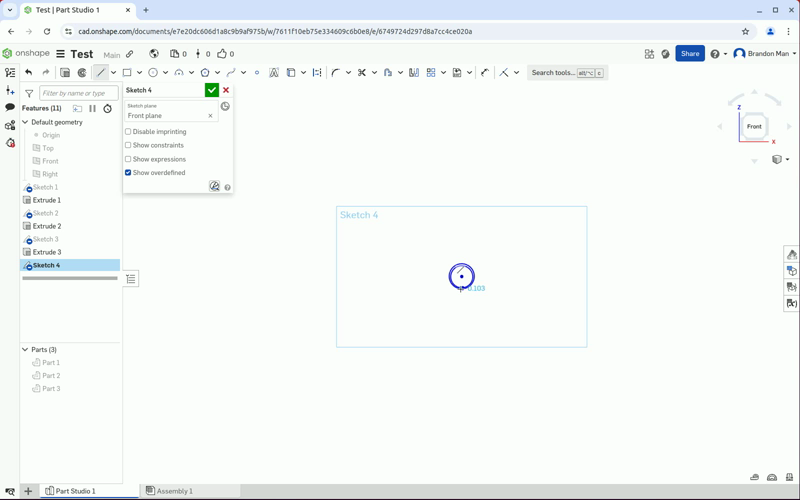
scroll(6)
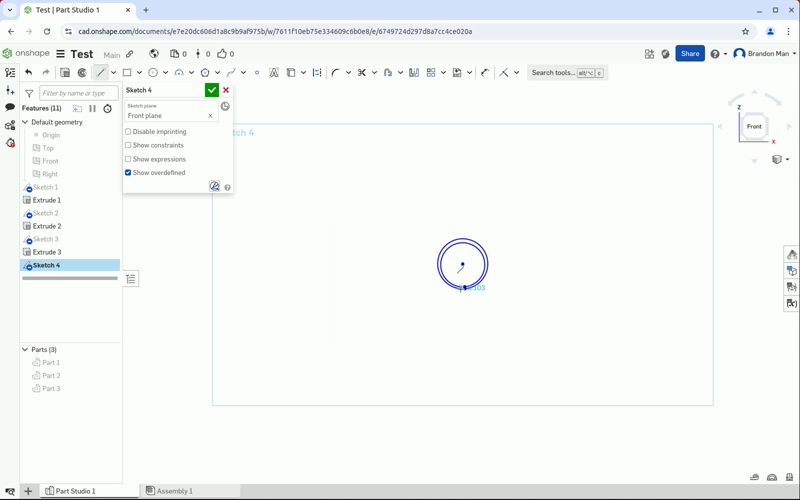
scroll(6)
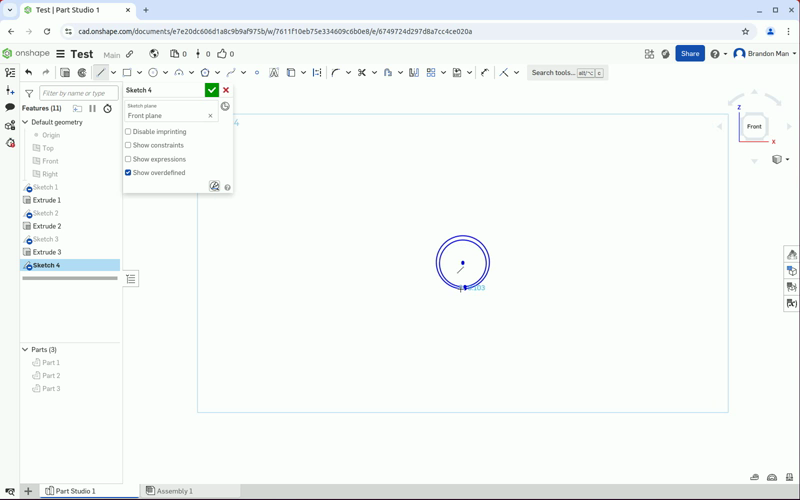
scroll(6)
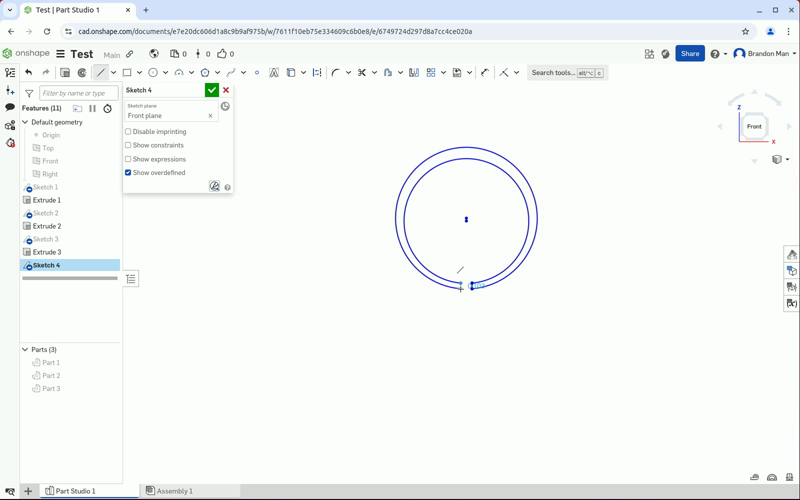
key_up(shift)
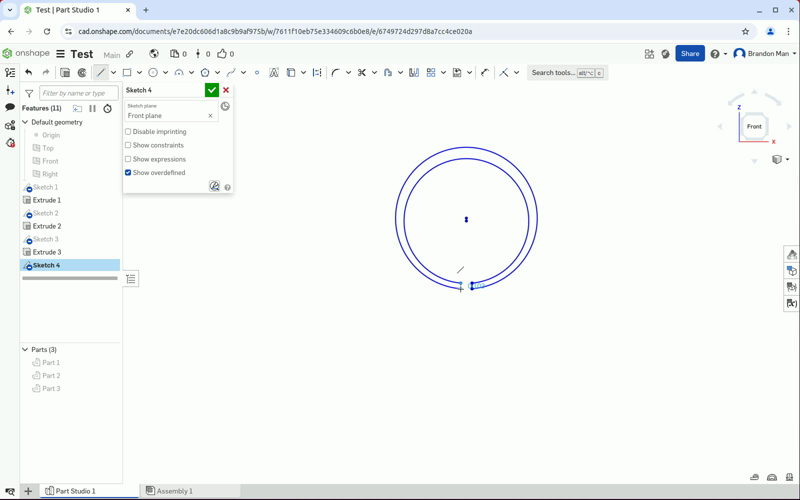
click(460, 288)
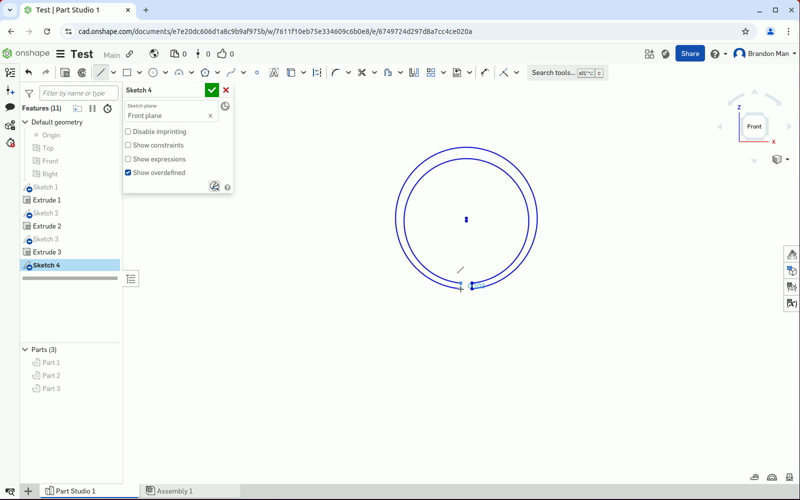
scroll(-6)
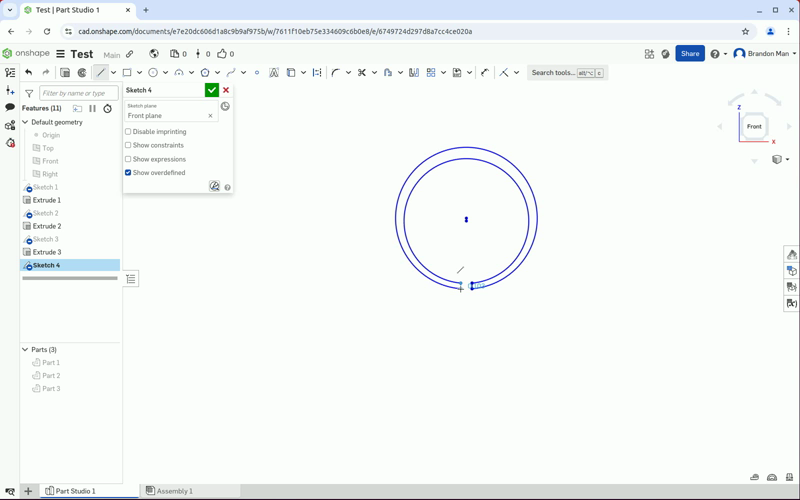
scroll(-6)
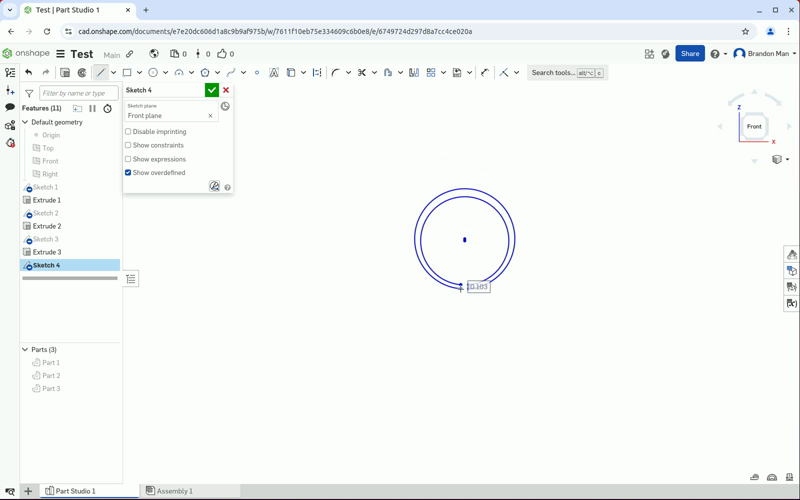
scroll(-6)
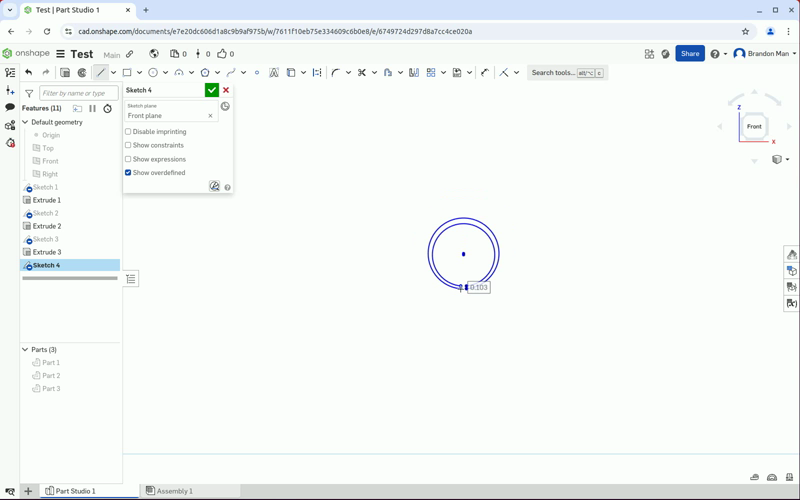
scroll(-6)
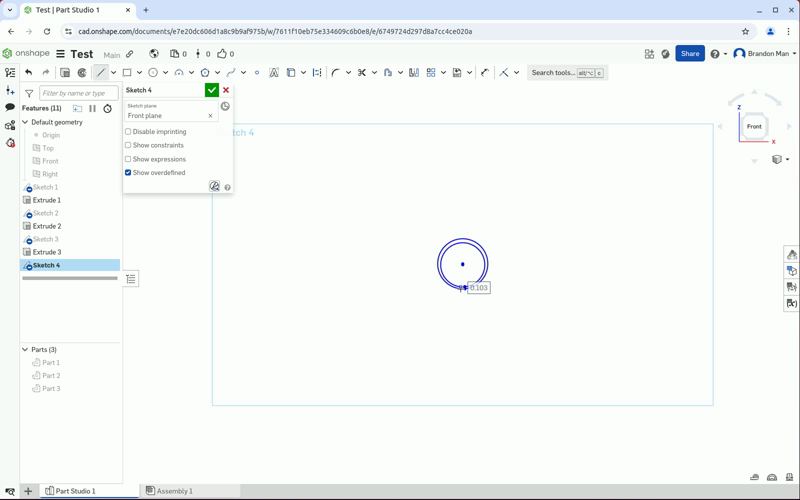
scroll(-6)
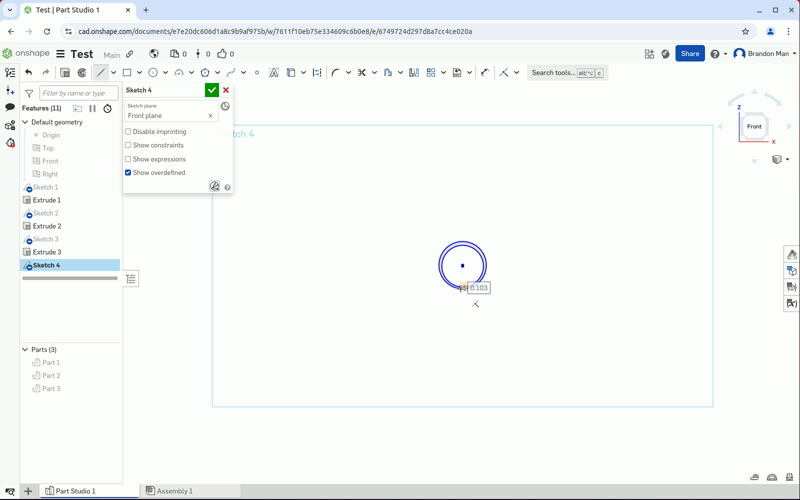
scroll(-6)
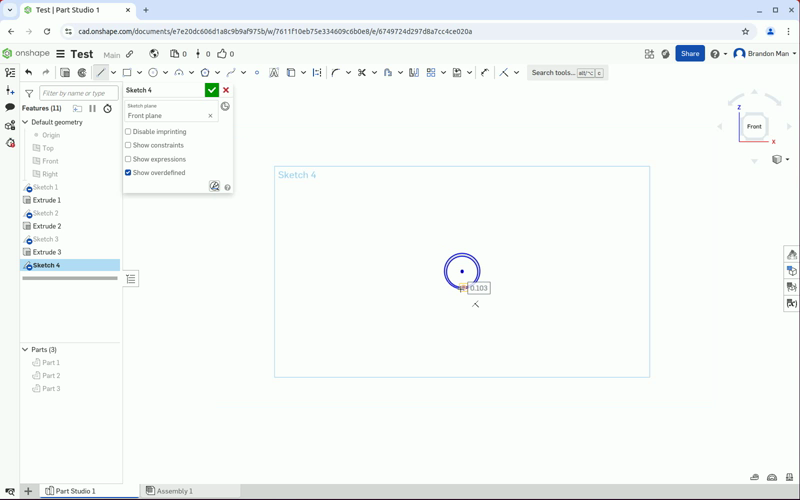
scroll(-6)
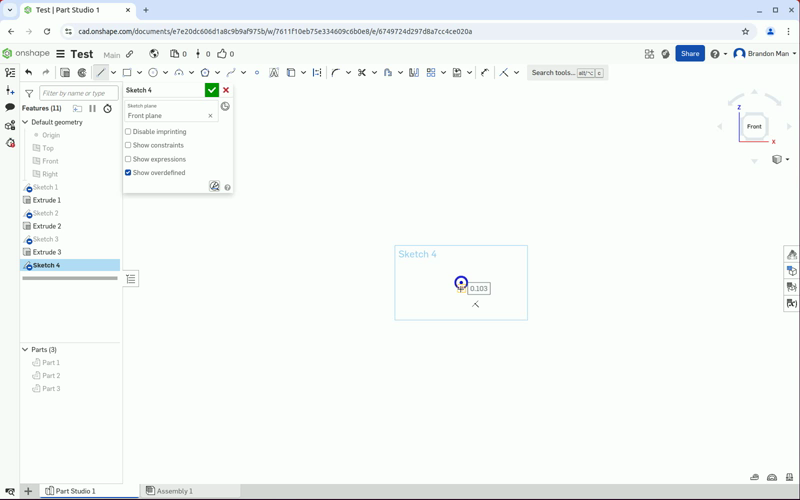
key(esc)
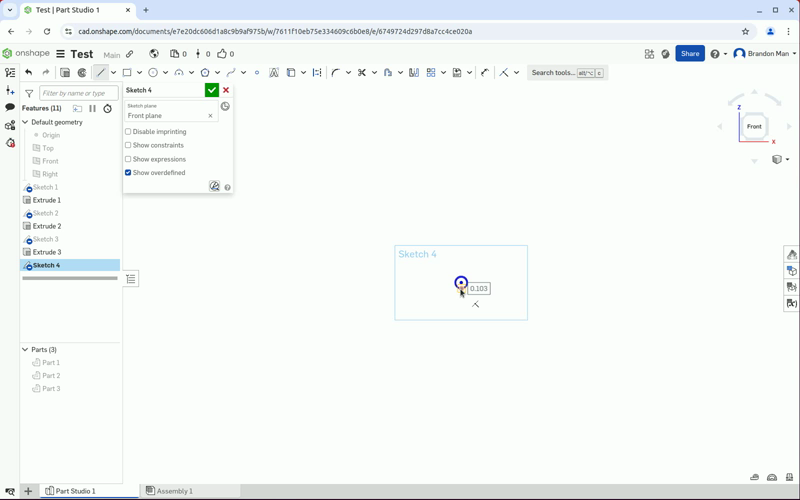
mouse_move(466, 279)
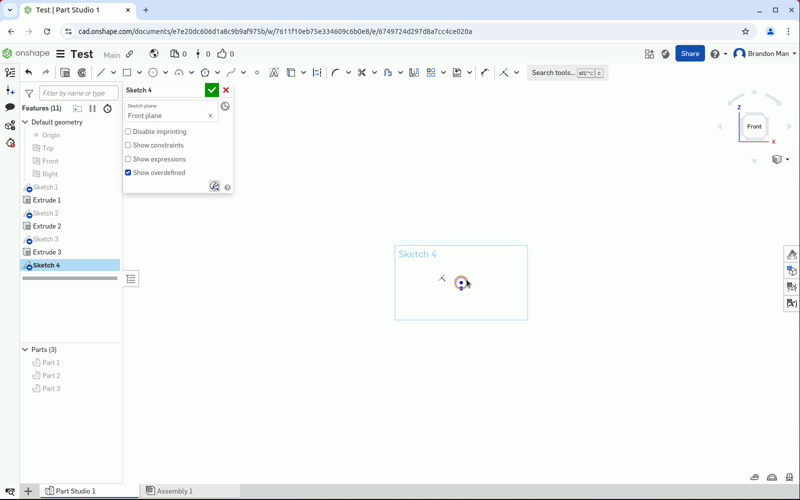
scroll(6)
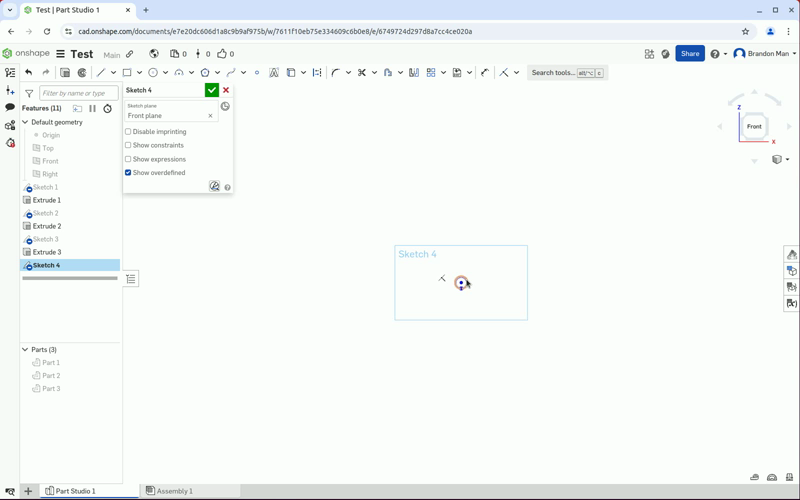
scroll(6)
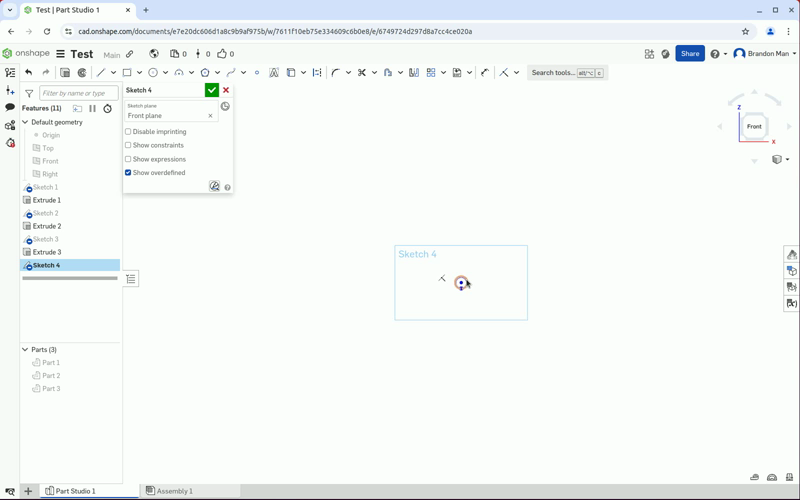
scroll(6)
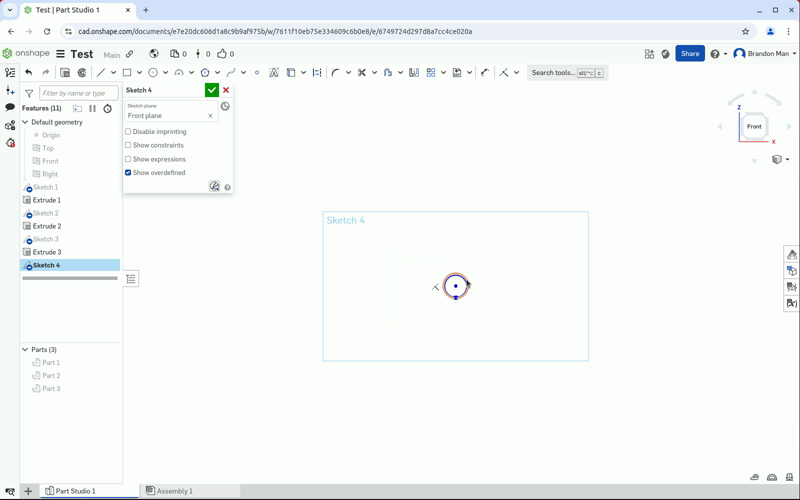
scroll(6)
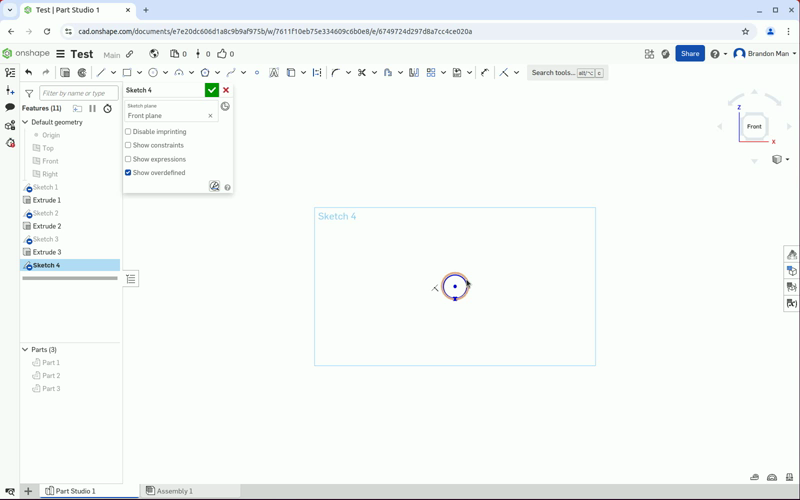
scroll(6)
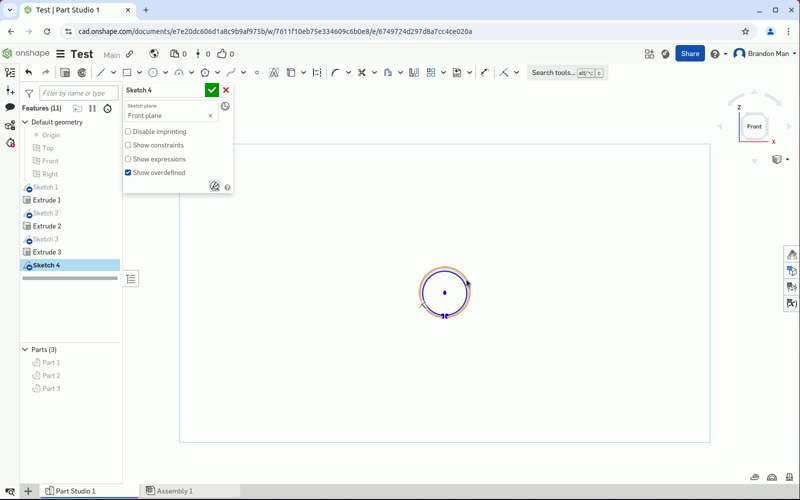
scroll(6)
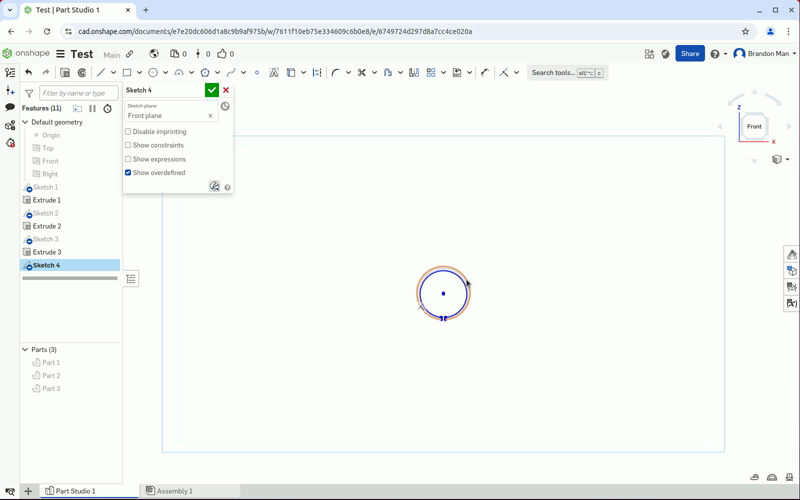
scroll(6)
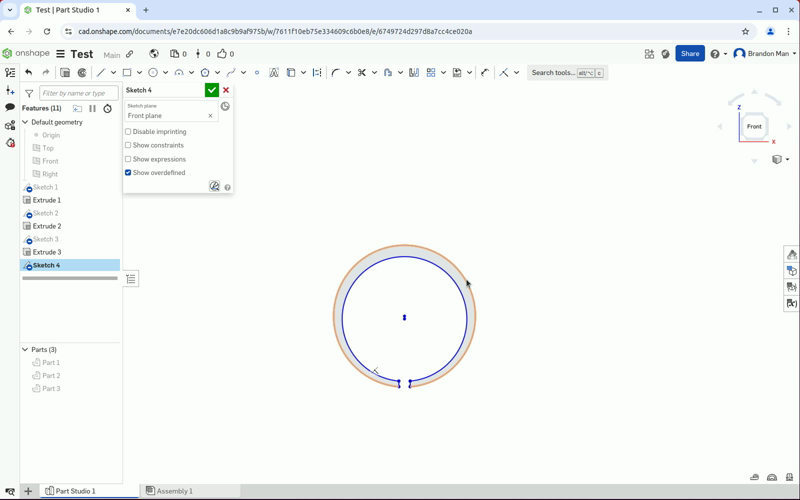
click(466, 279)
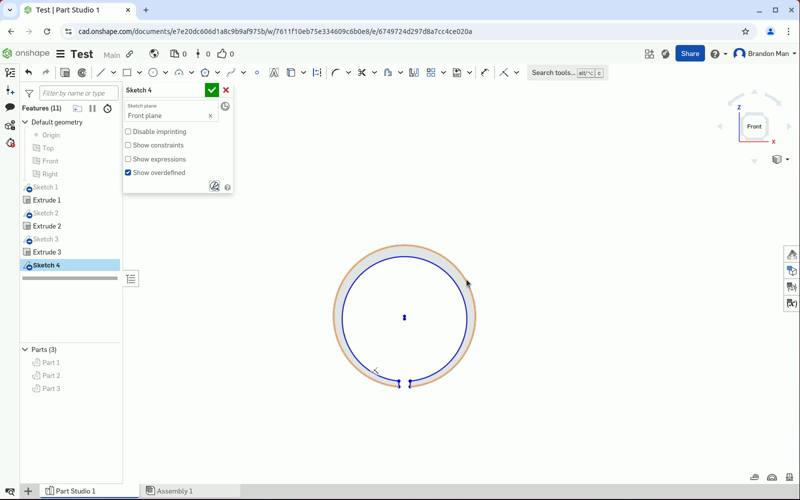
scroll(-6)
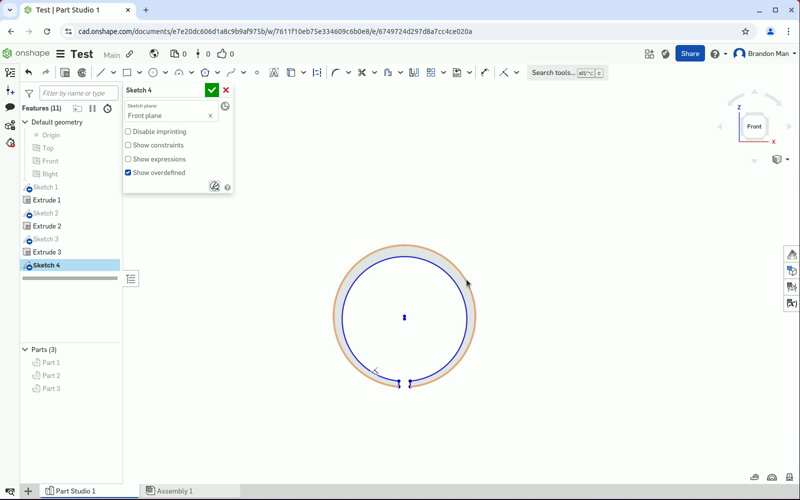
scroll(-6)
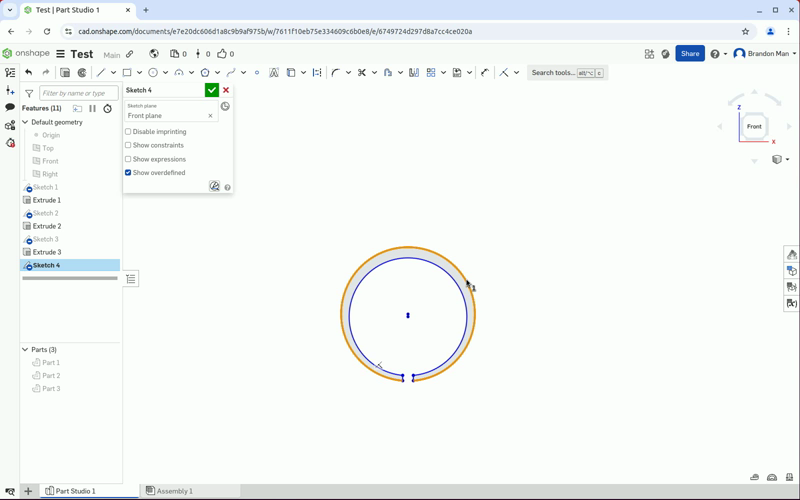
scroll(-6)
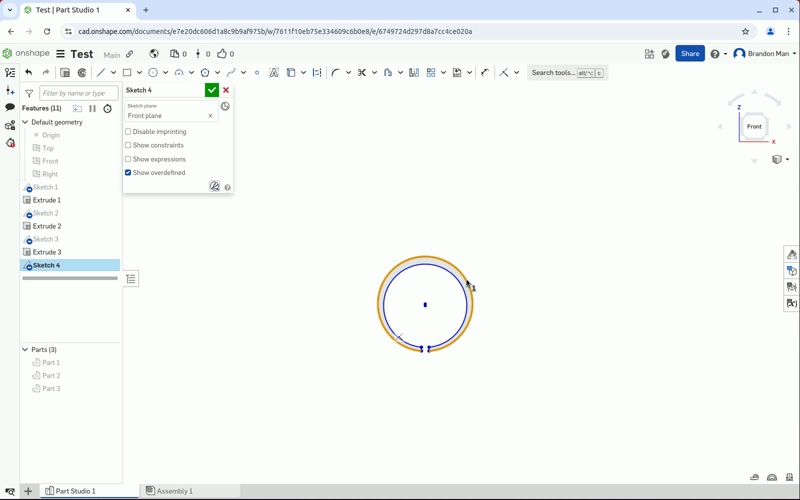
scroll(-6)
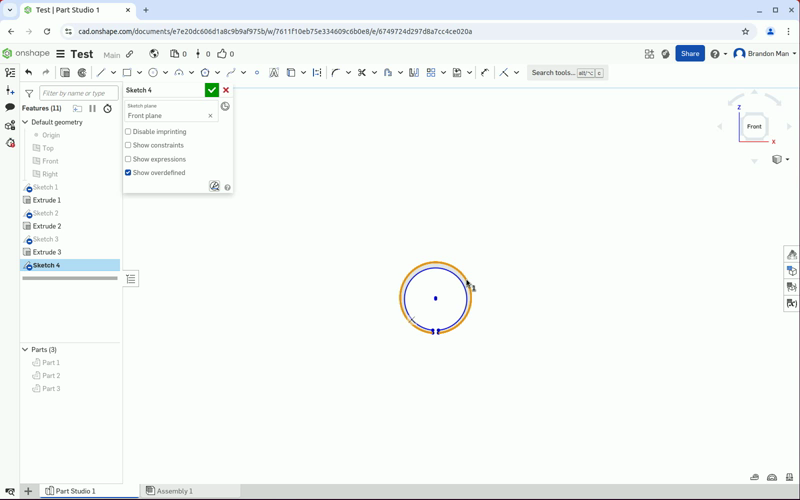
scroll(-6)
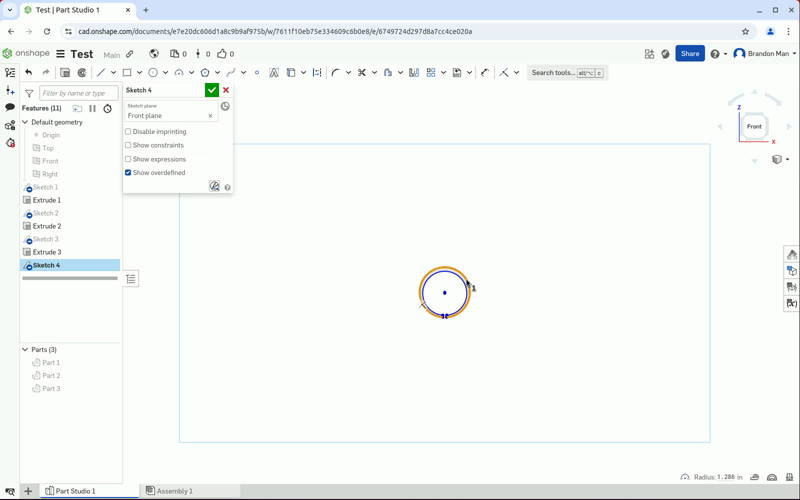
scroll(-6)
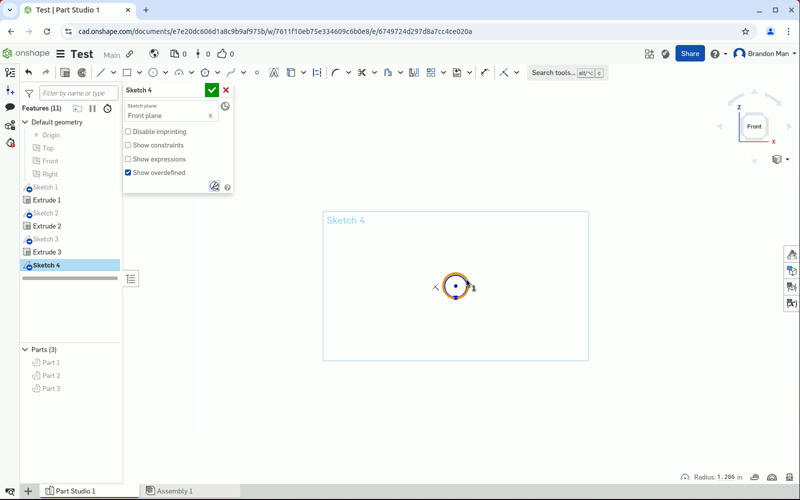
scroll(-6)
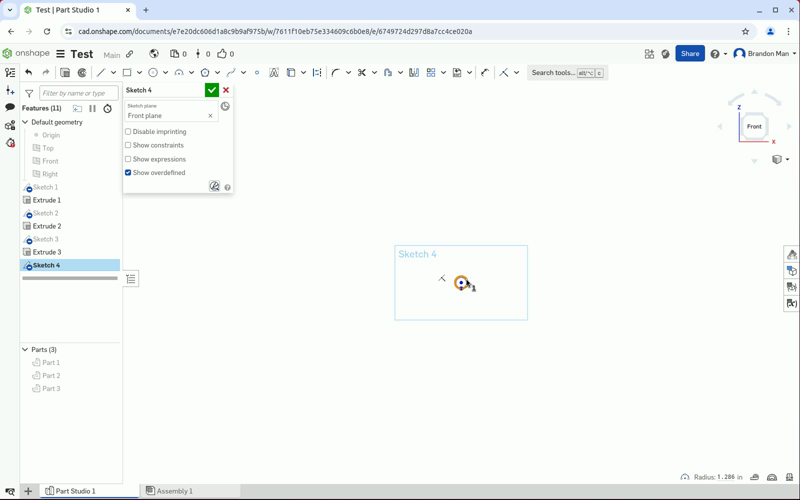
mouse_move(73, 352)
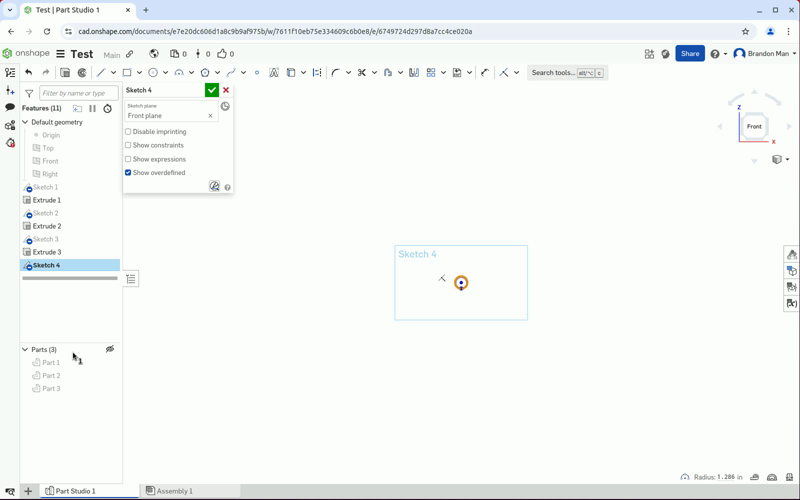
key(shift+y)
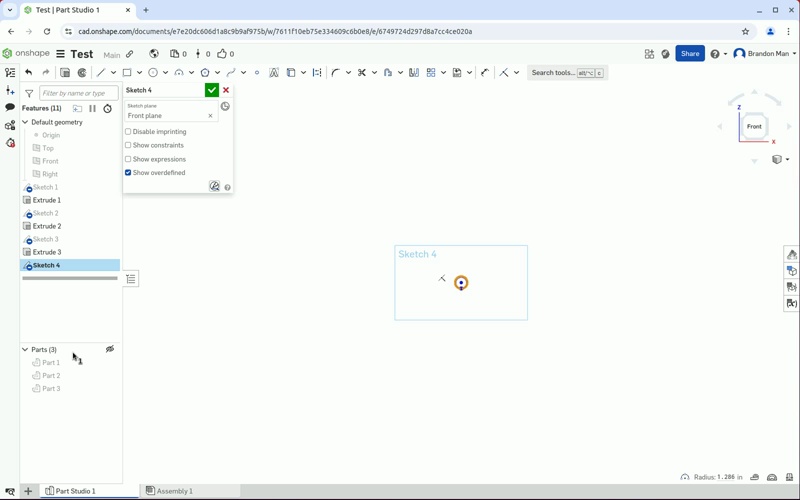
key(shift+e)
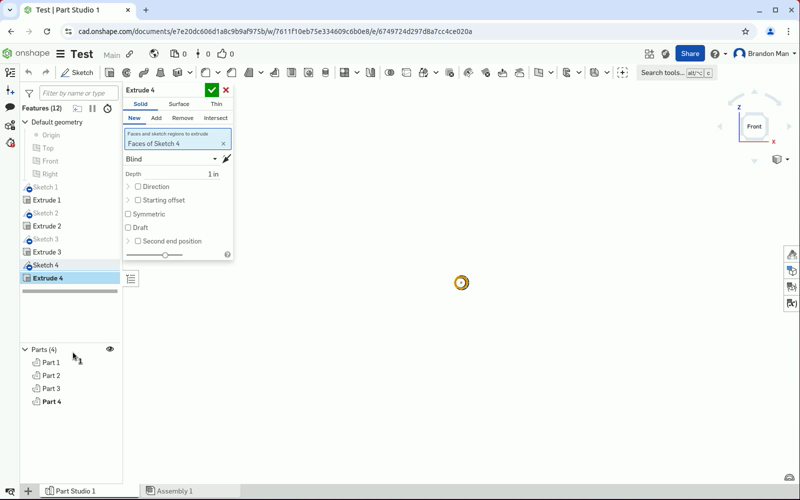
mouse_move(143, 106)
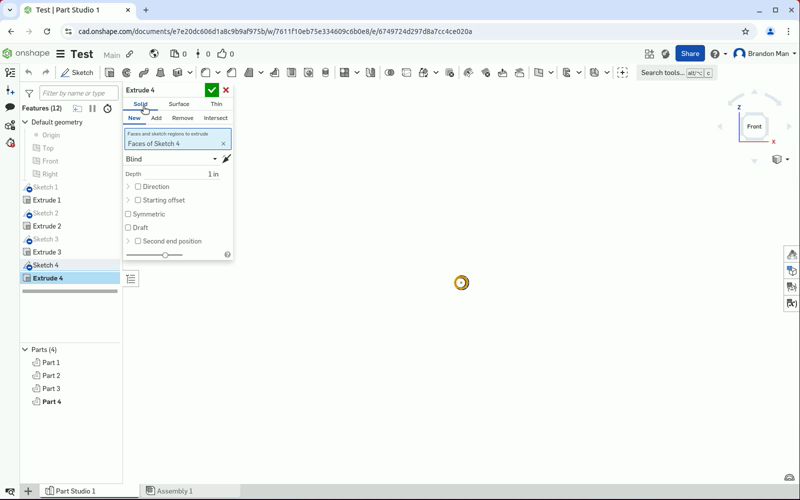
click(143, 106)
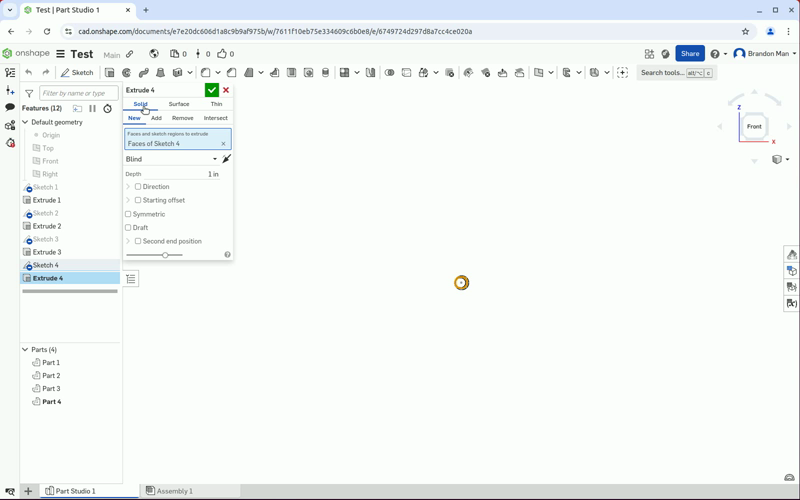
mouse_move(137, 120)
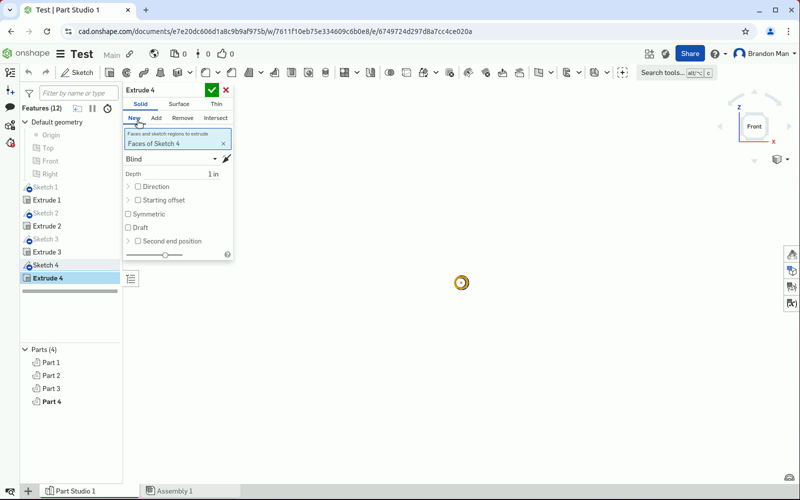
click(137, 120)
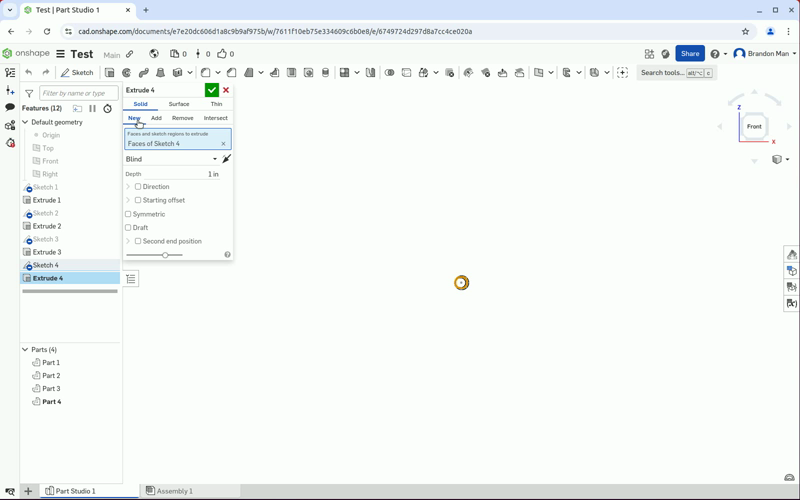
key(tab, 4)
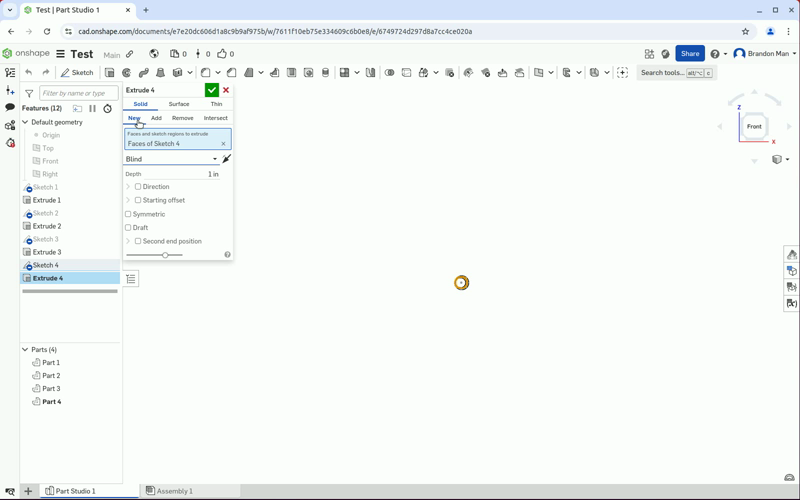
text(17.572)
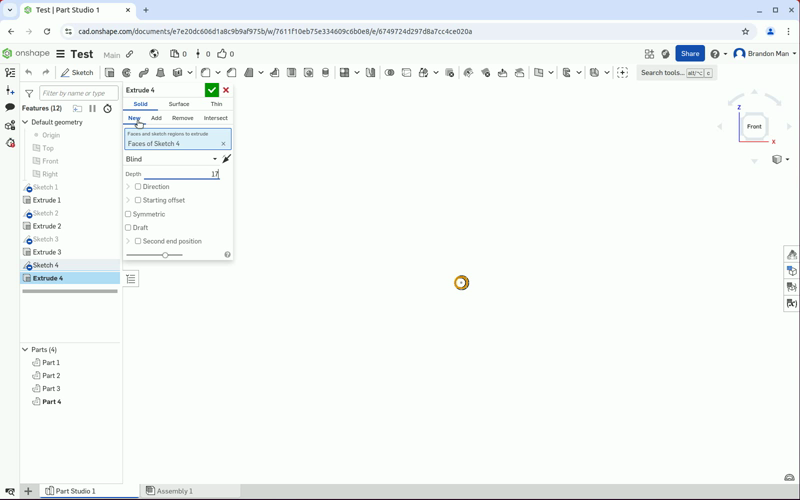
key(enter)
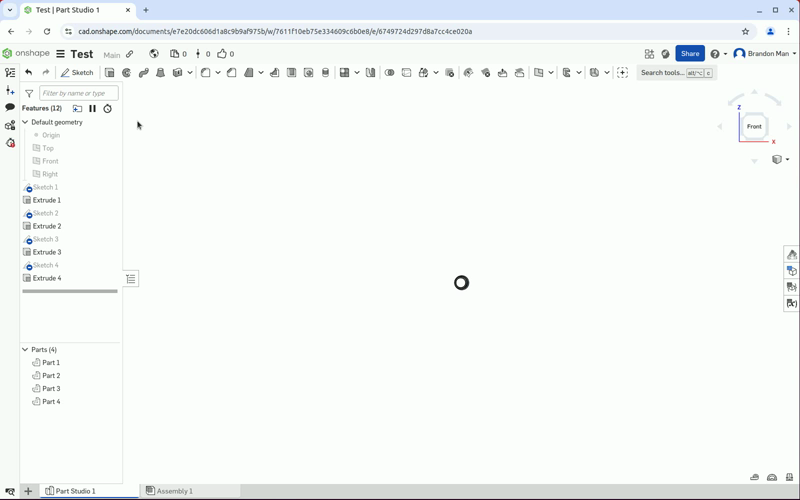
key(shift+h)
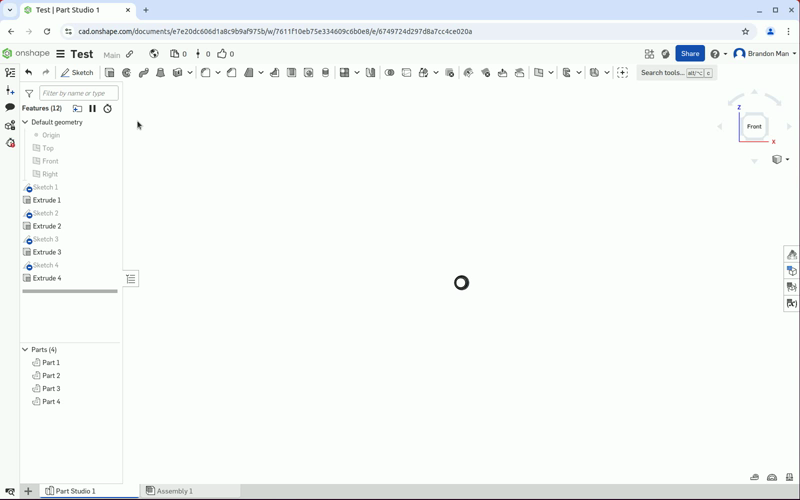
key(shift+h)
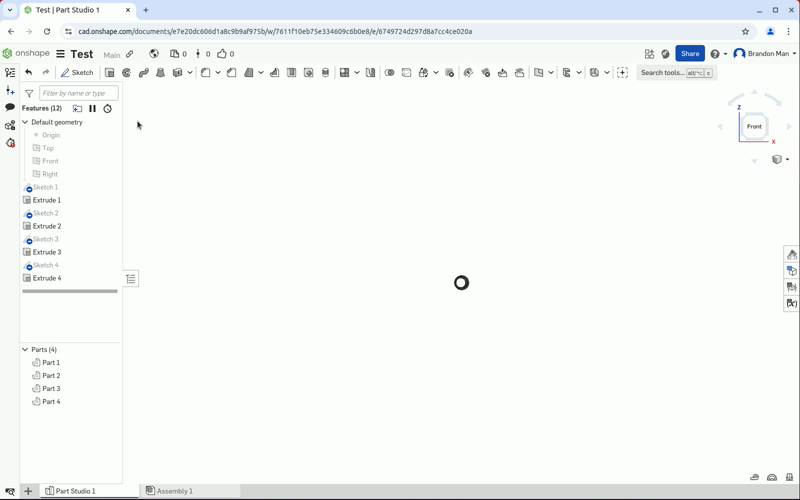
key(shift+7)
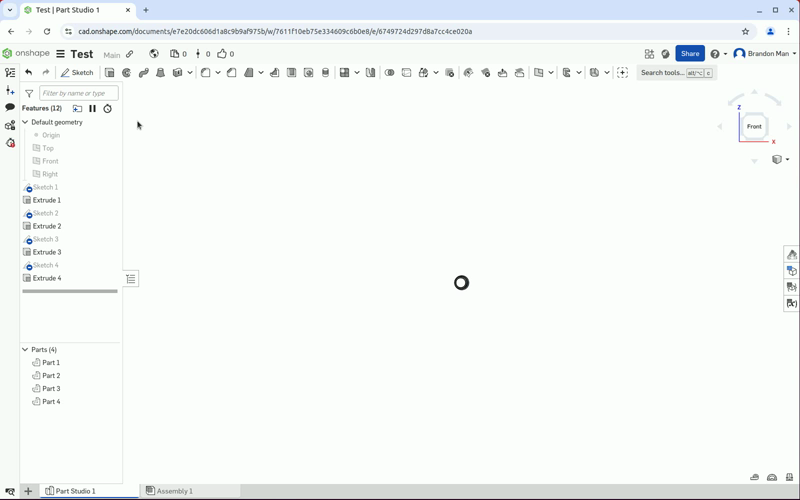
key(left, 2)
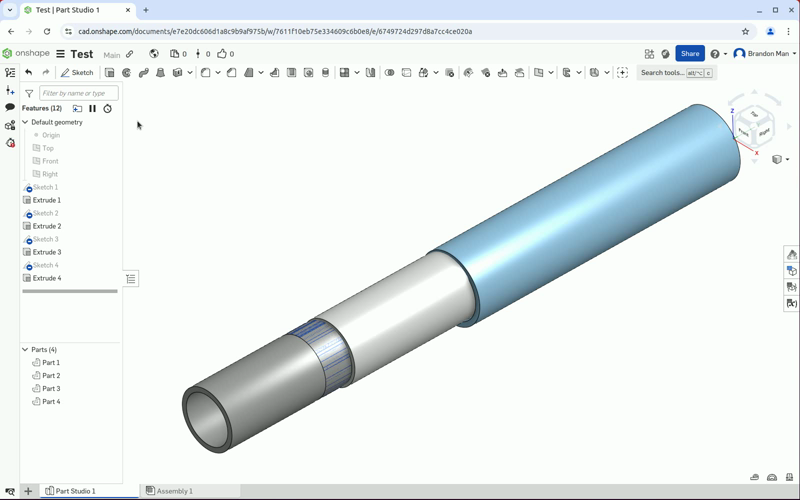
key(down, 2)
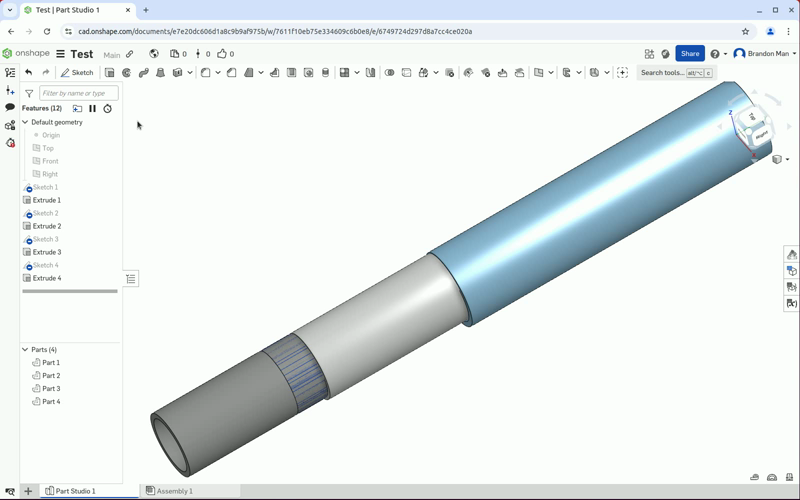
key(up, 2)
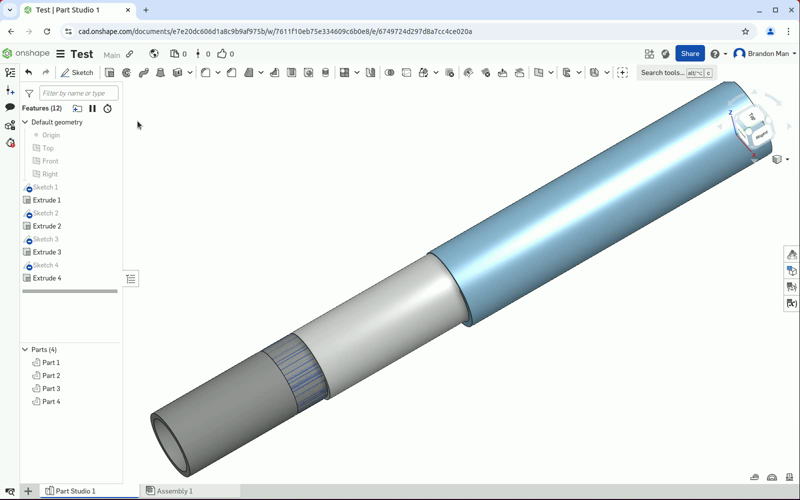
key(right, 2)
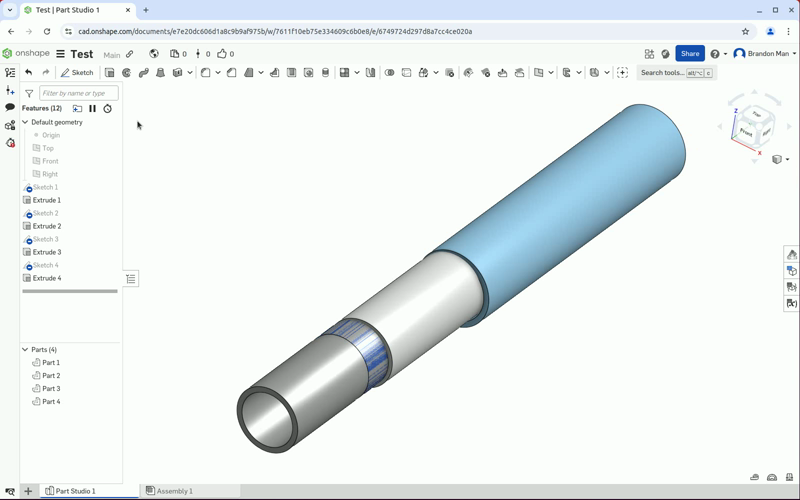
mouse_move(73, 189)
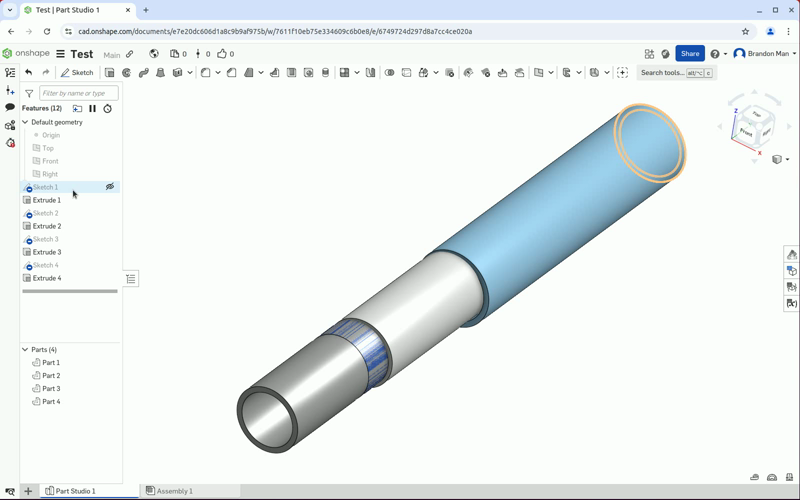
click(73, 189)